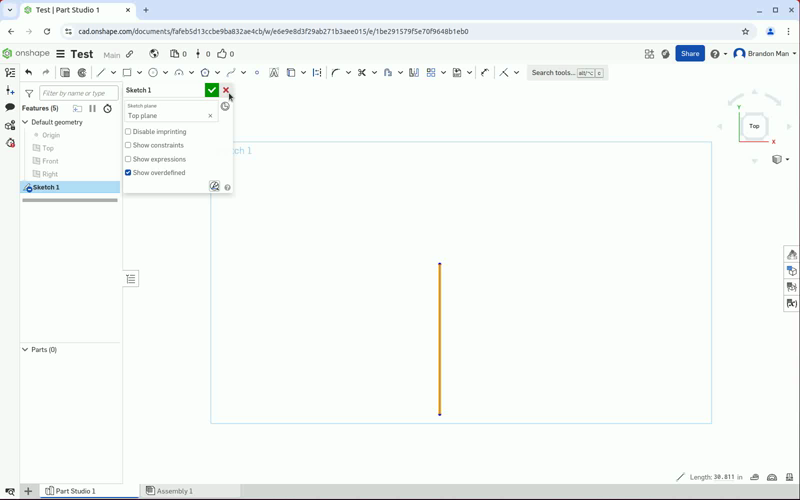
key(shift+h)
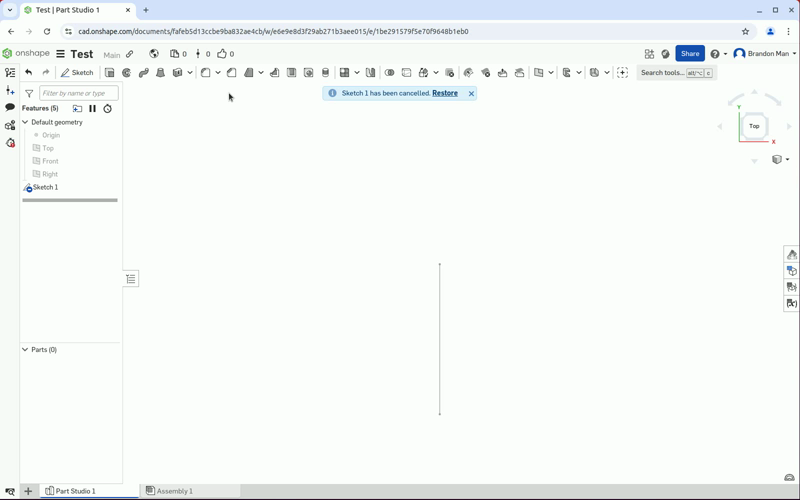
mouse_move(73, 352)
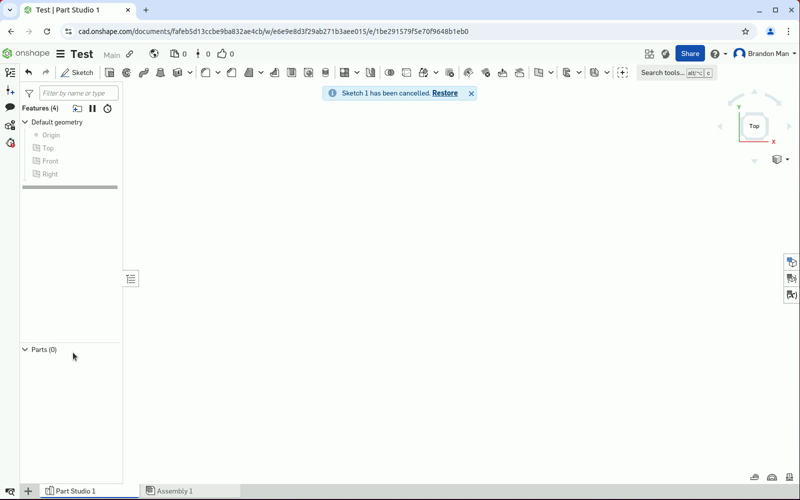
key(y)
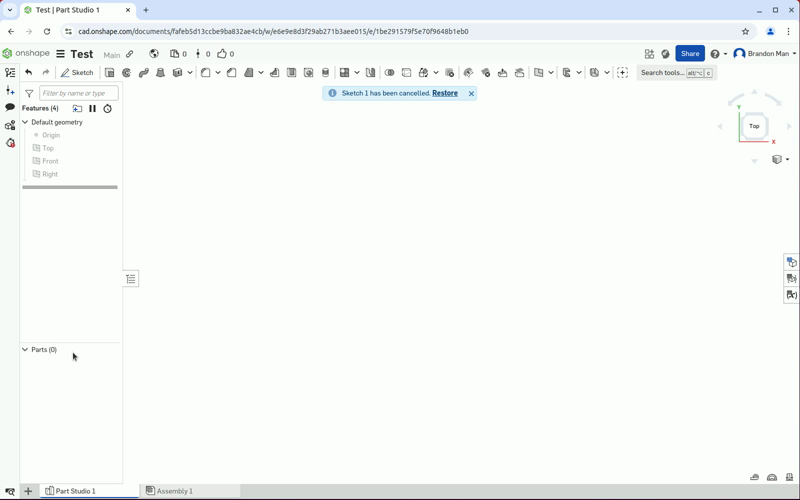
key(shift+p)
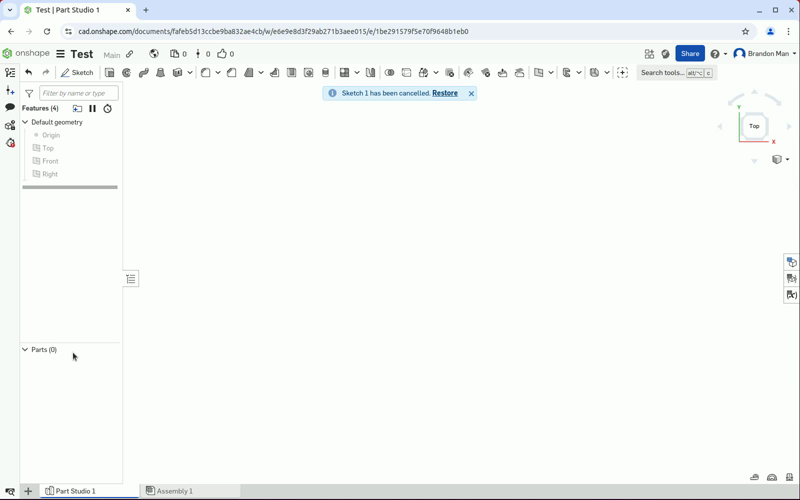
key(space)
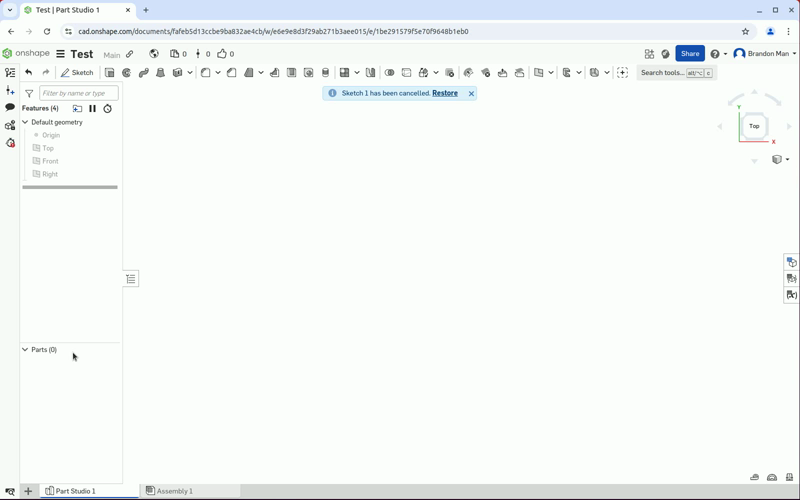
key_down(shift)
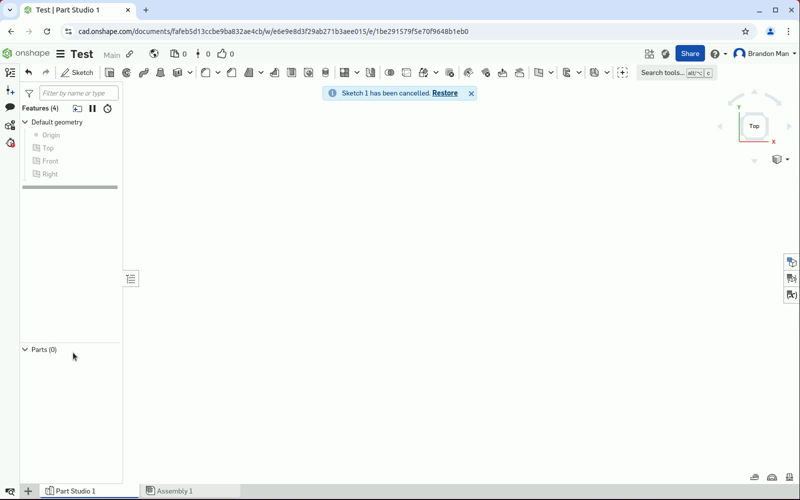
key(up)
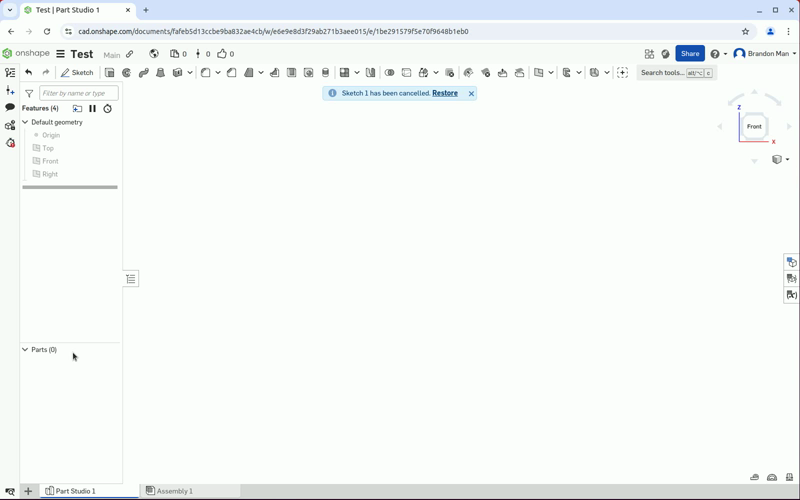
key_up(shift)
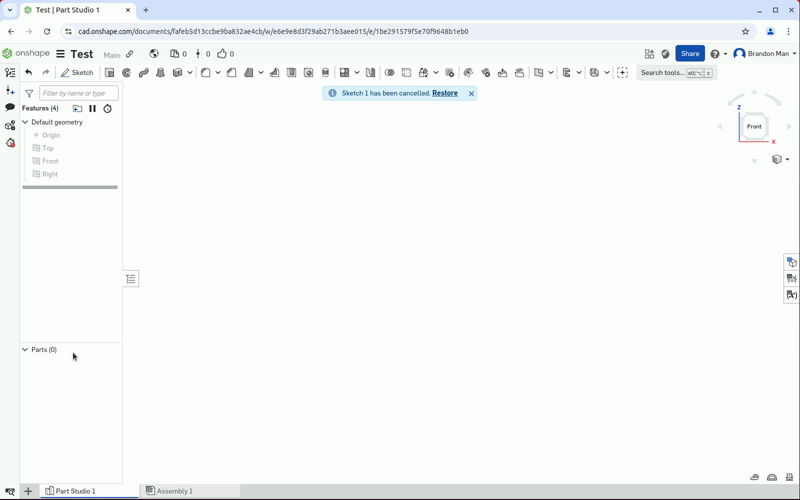
mouse_move(73, 352)
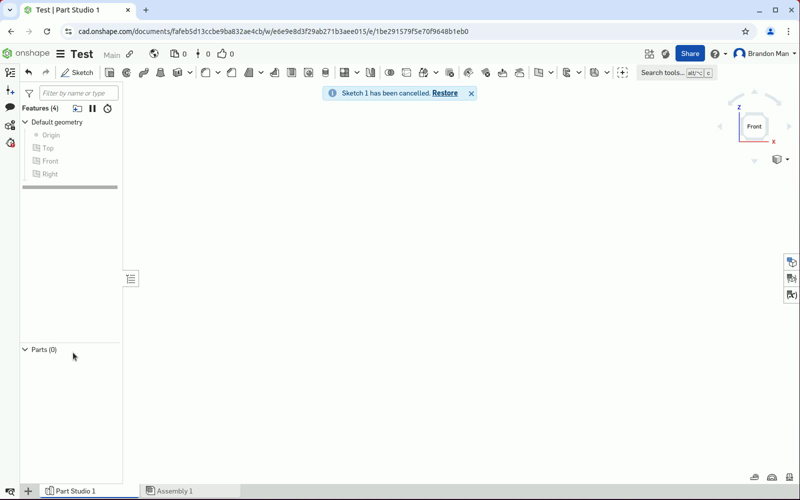
key(shift+y)
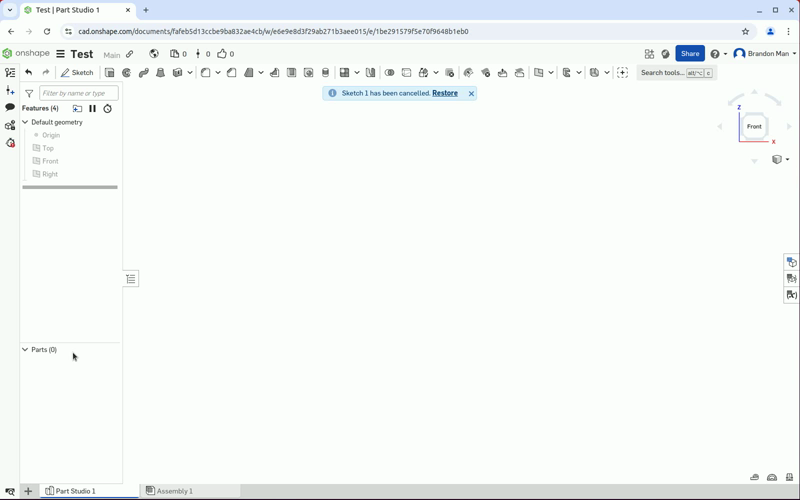
key(shift+s)
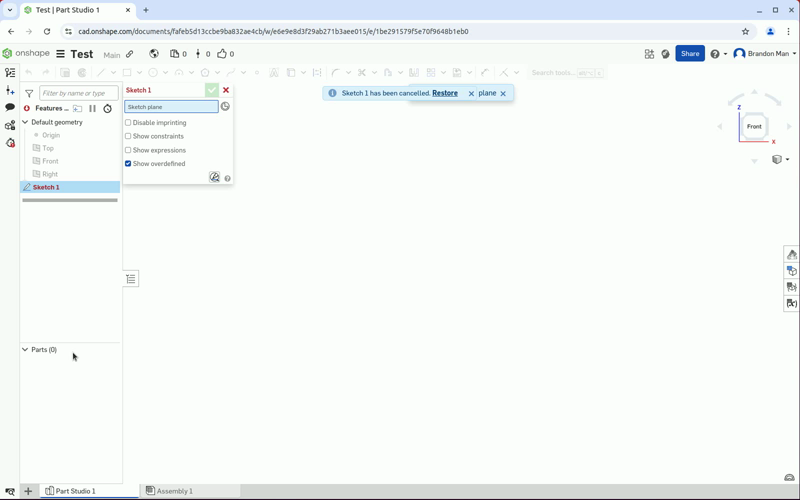
mouse_move(73, 163)
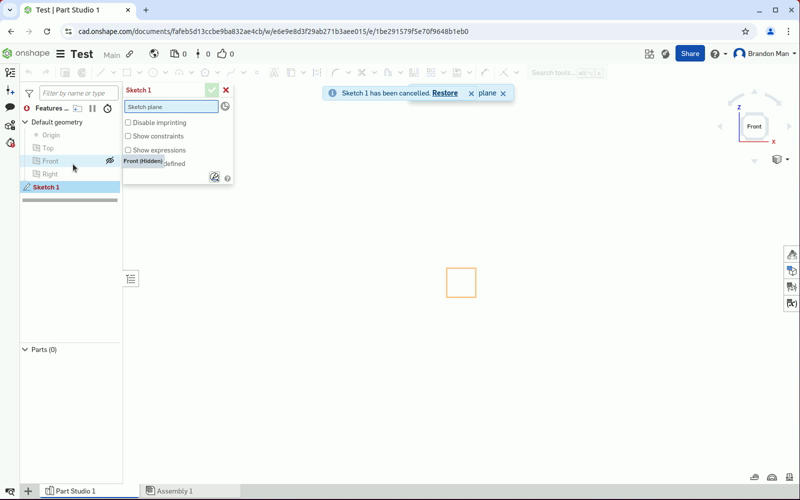
click(73, 163)
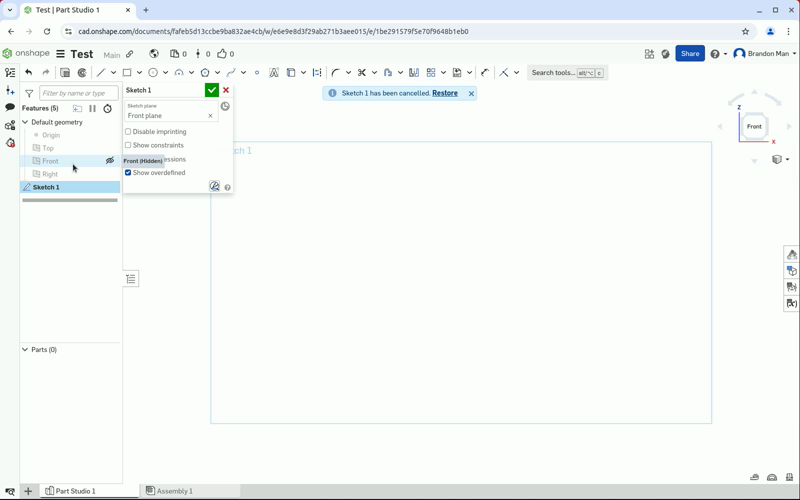
mouse_move(73, 352)
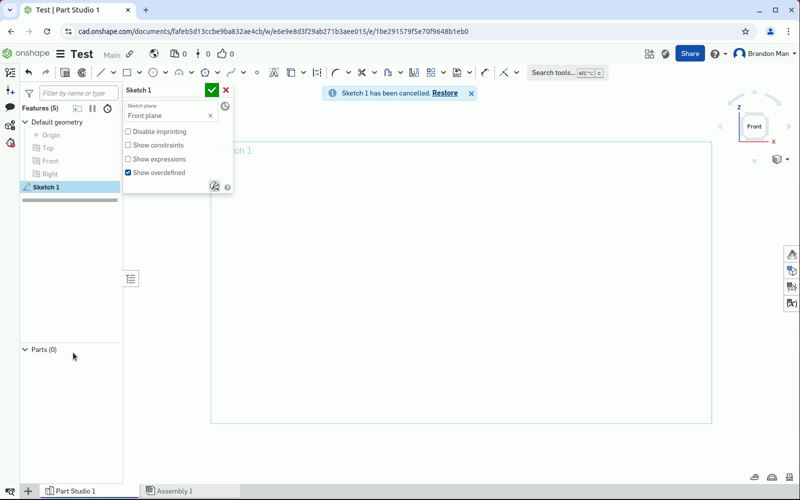
key(y)
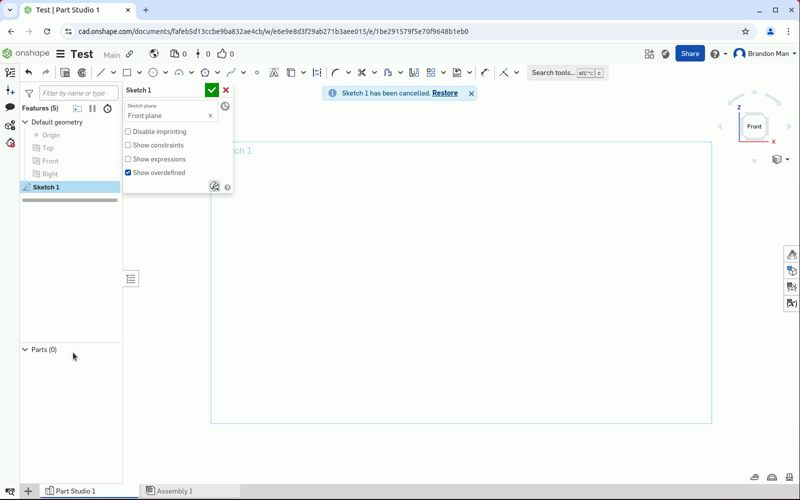
key(a)
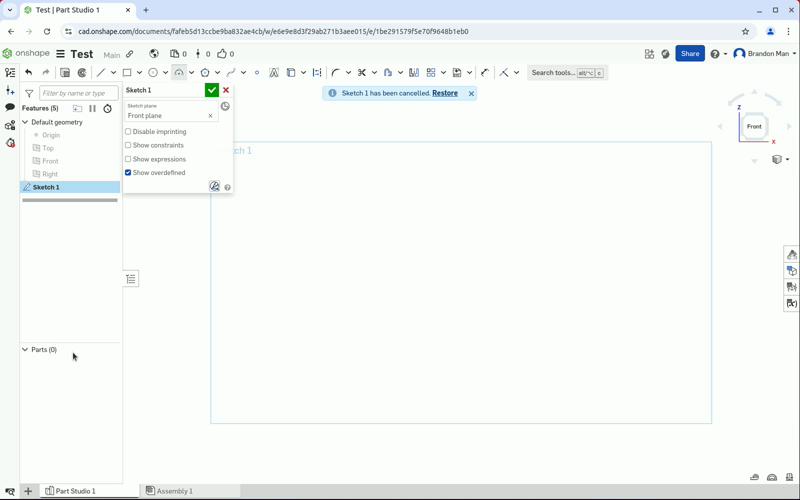
key_down(shift)
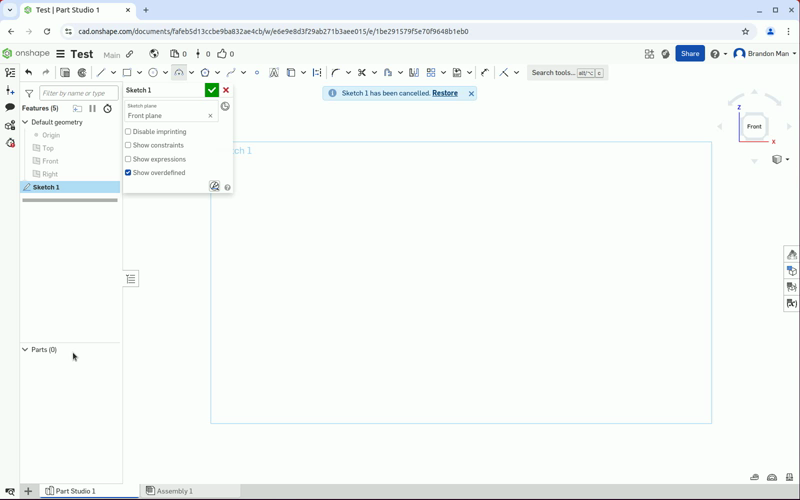
mouse_move(460, 383)
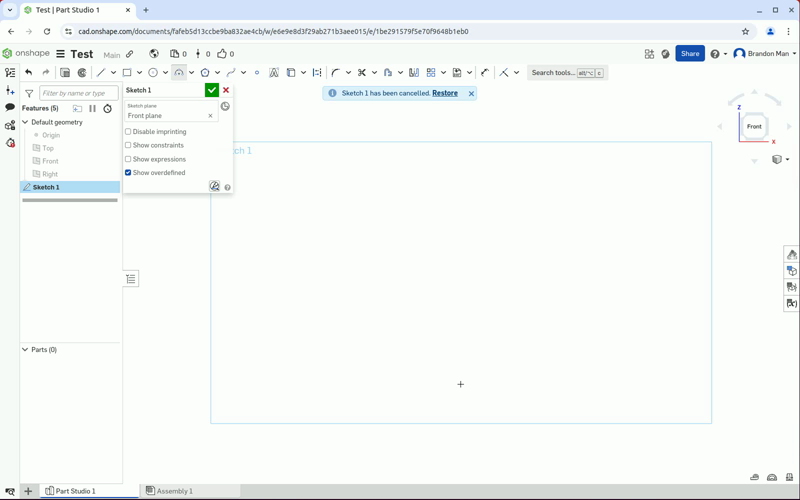
click(460, 383)
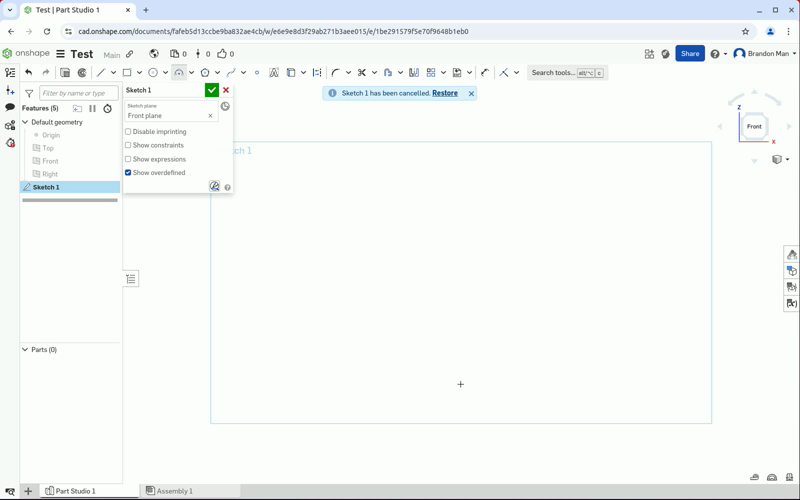
key_up(shift)
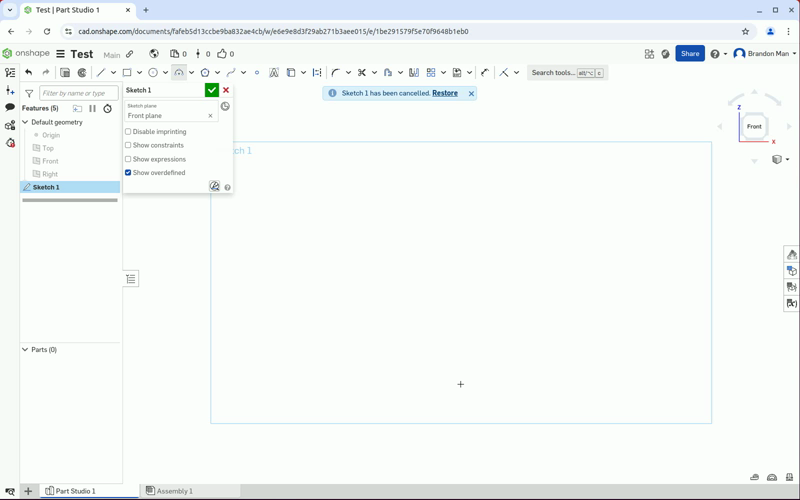
key_down(shift)
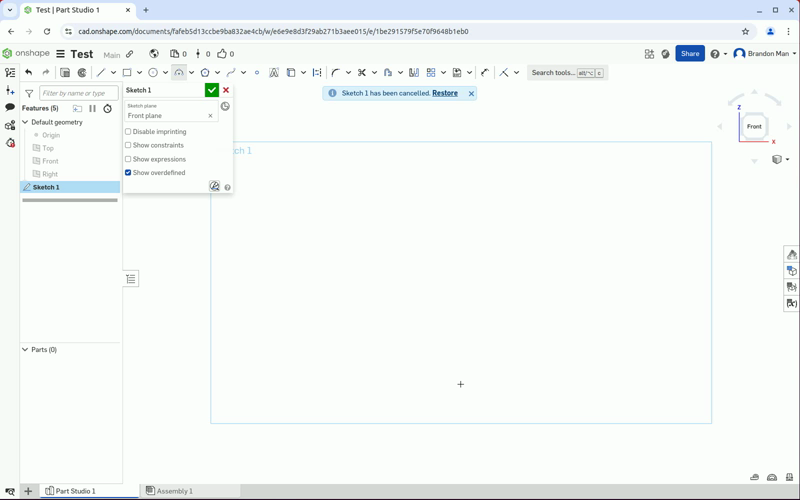
mouse_move(484, 383)
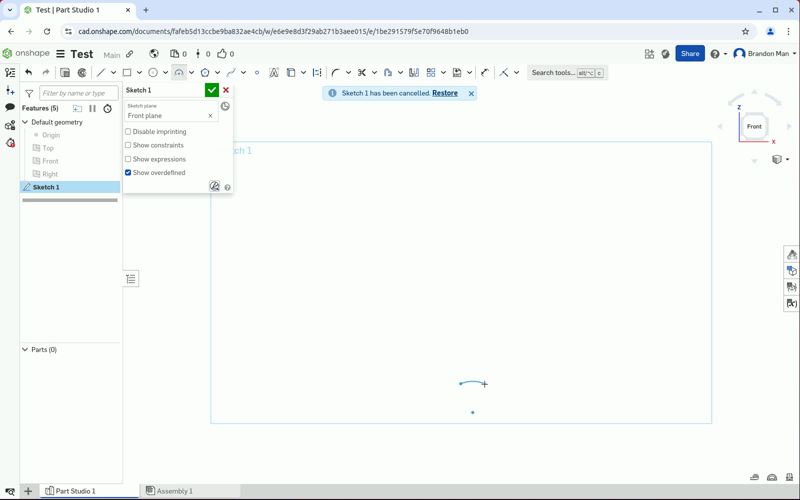
click(484, 383)
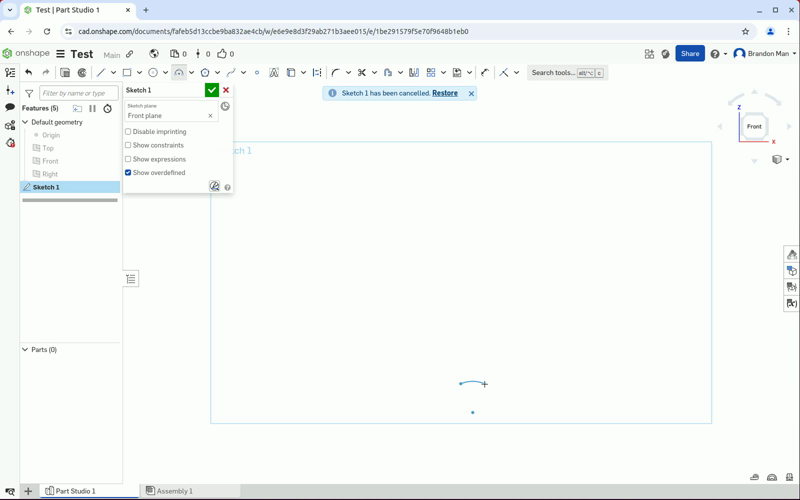
mouse_move(472, 371)
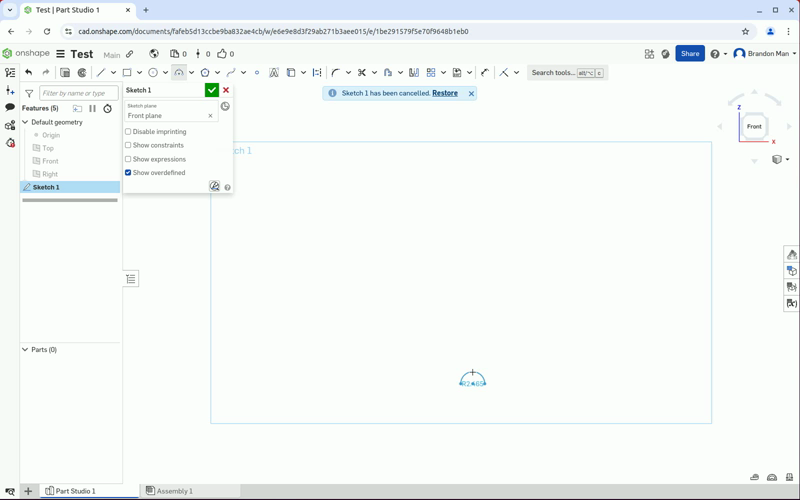
click(472, 371)
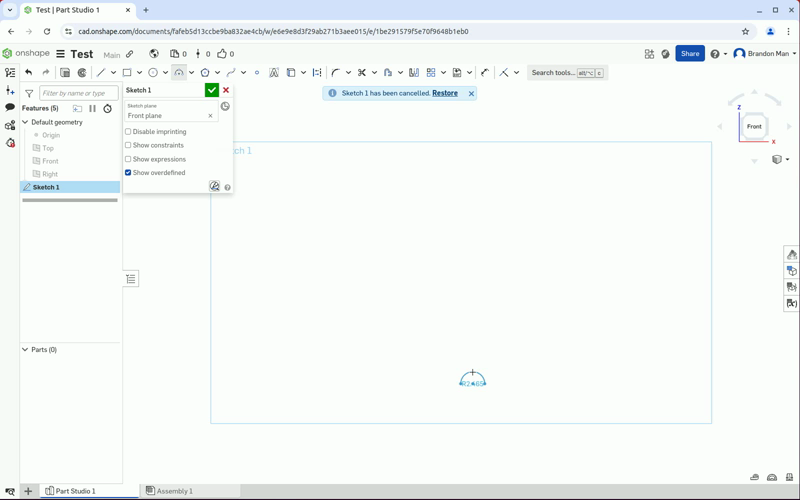
key_up(shift)
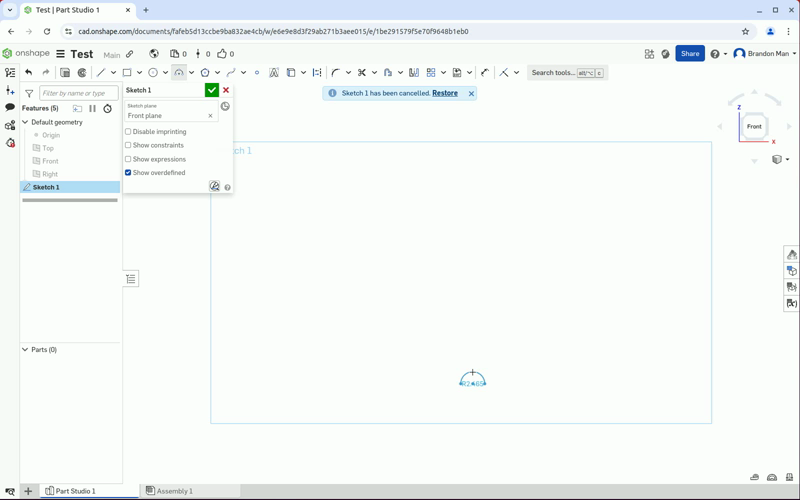
key(esc)
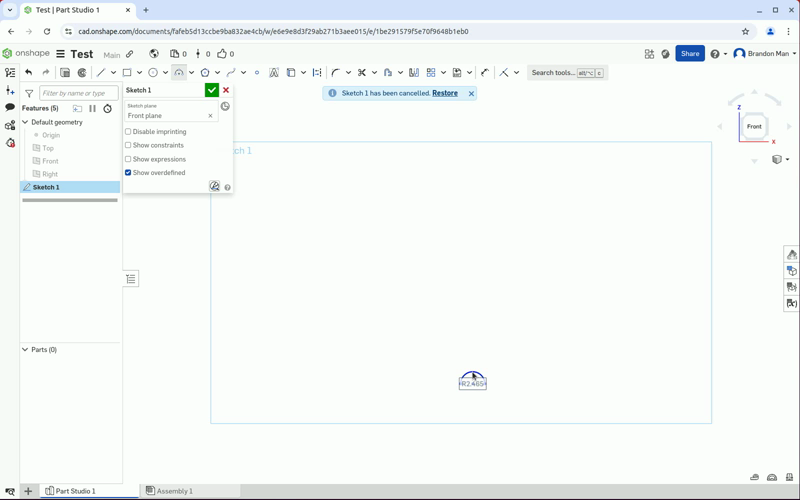
key(l)
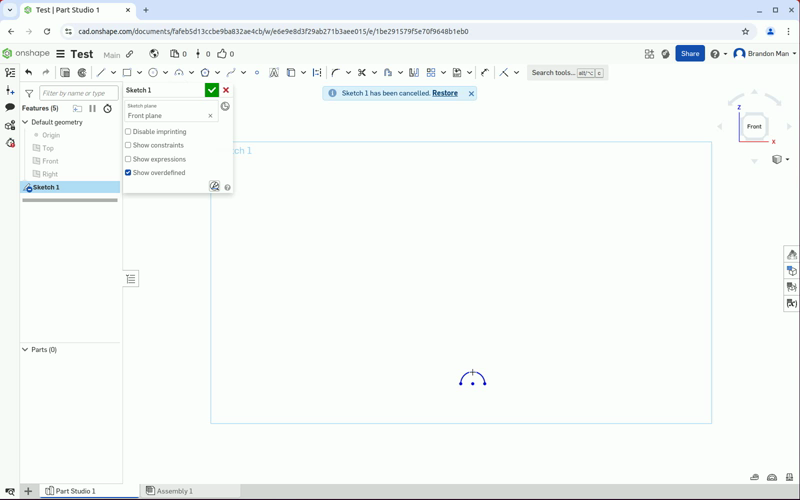
mouse_move(484, 383)
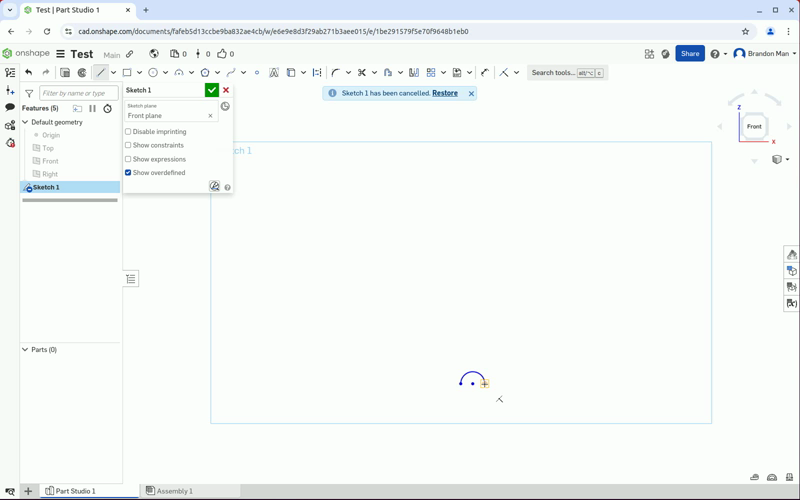
click(484, 383)
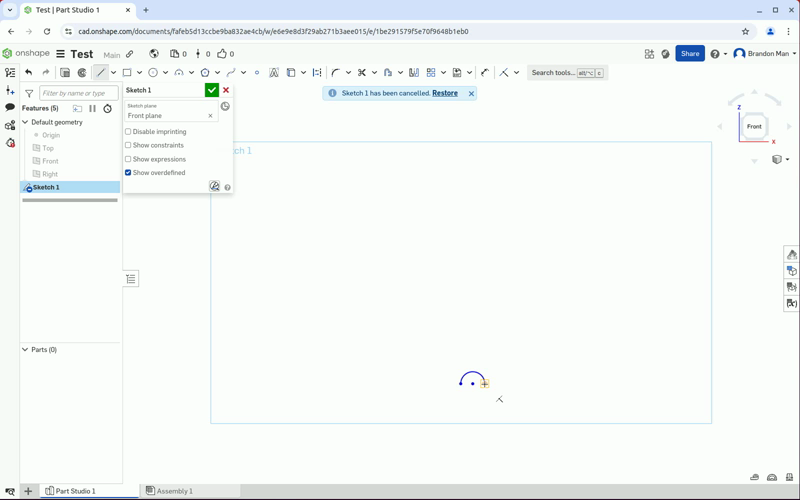
key_down(shift)
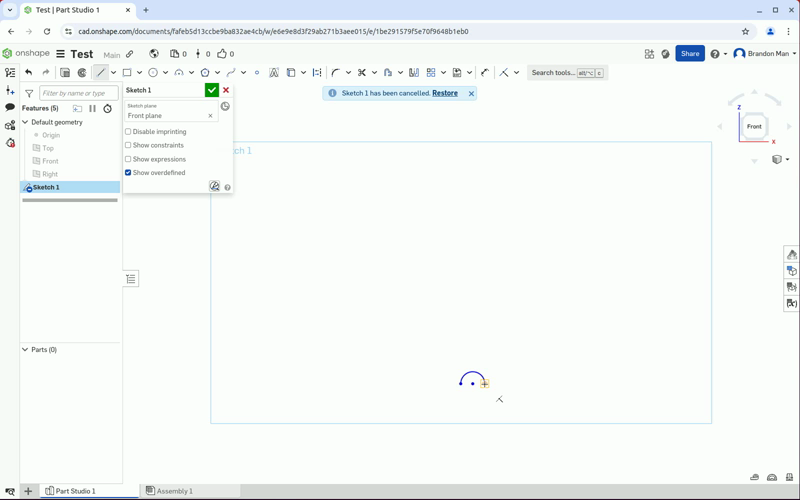
mouse_move(514, 383)
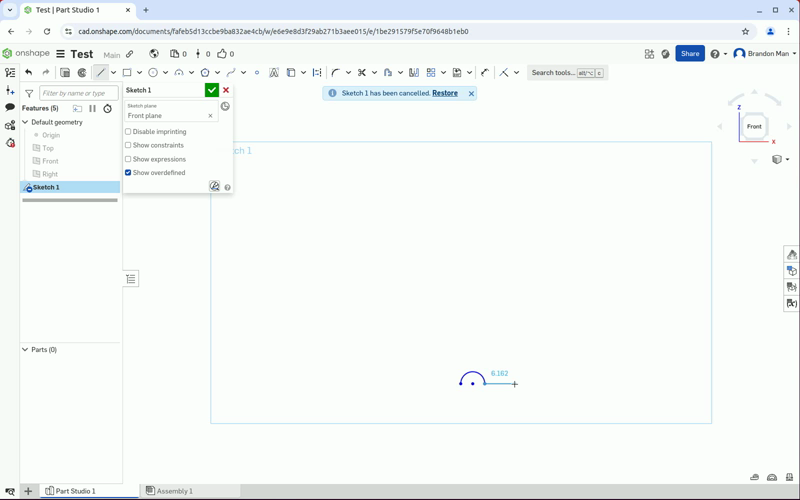
mouse_move(484, 350)
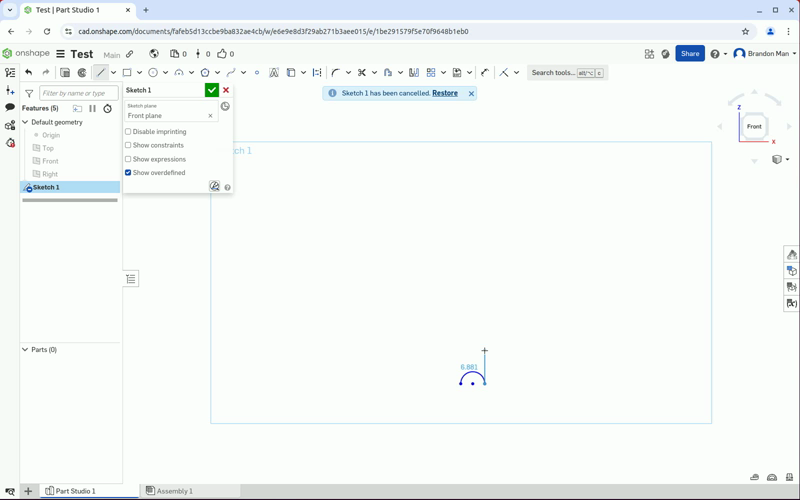
click(484, 350)
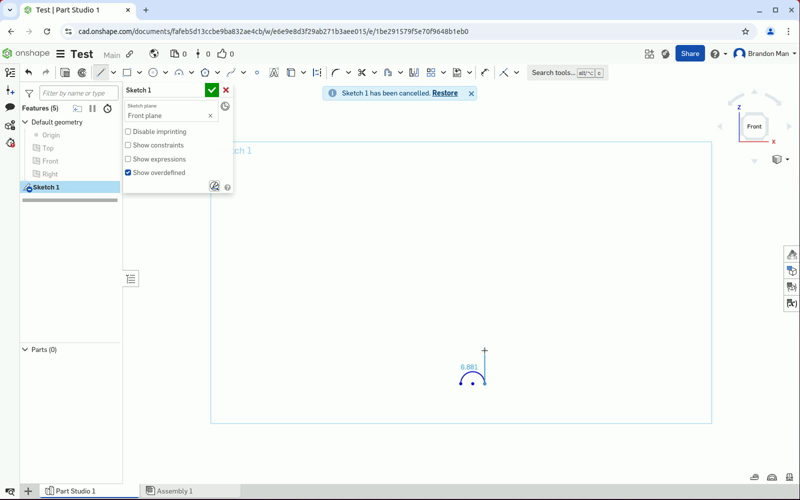
key_up(shift)
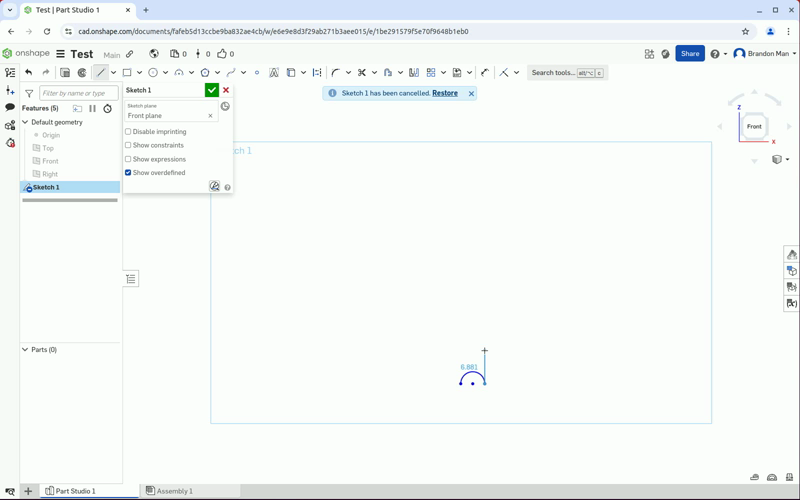
key(esc)
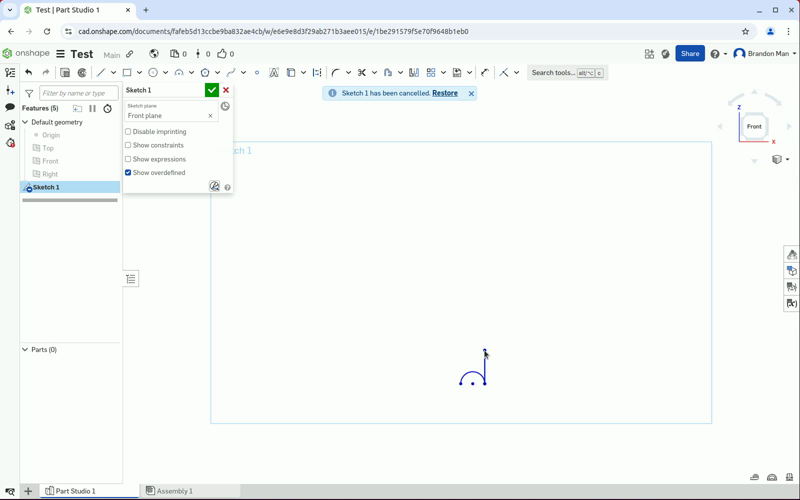
key(a)
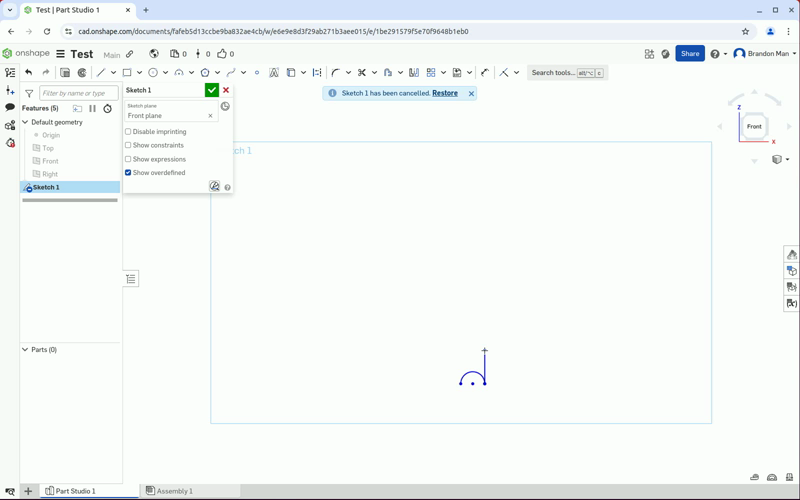
mouse_move(484, 350)
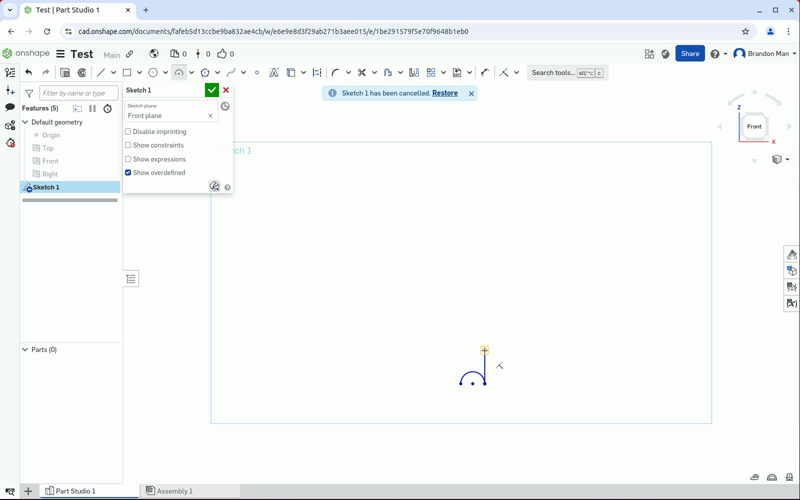
click(484, 350)
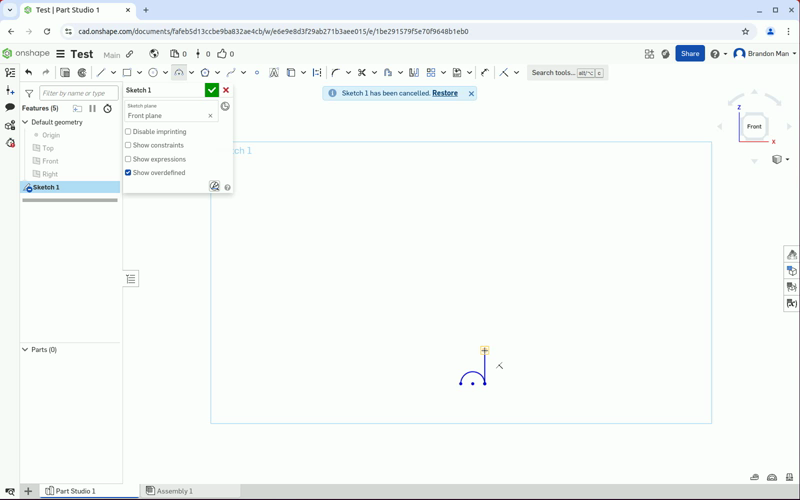
key_down(shift)
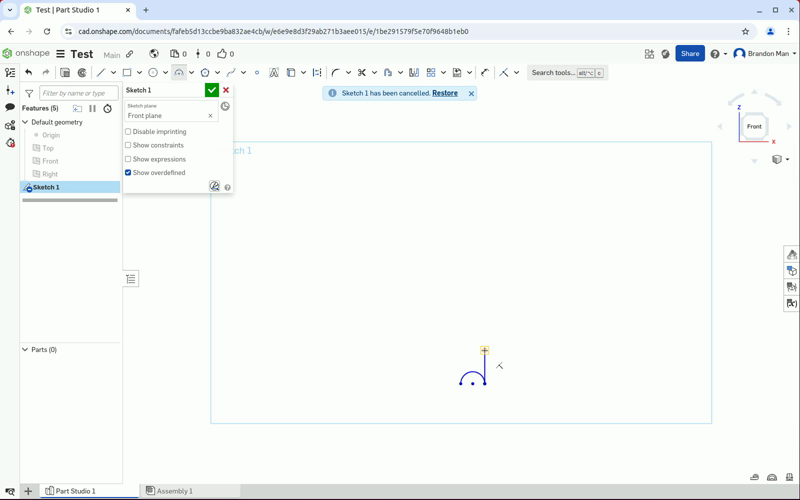
mouse_move(460, 350)
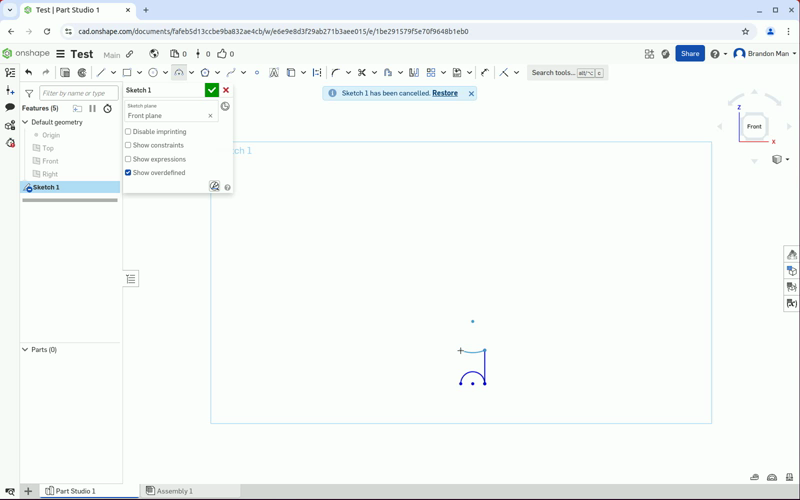
click(460, 350)
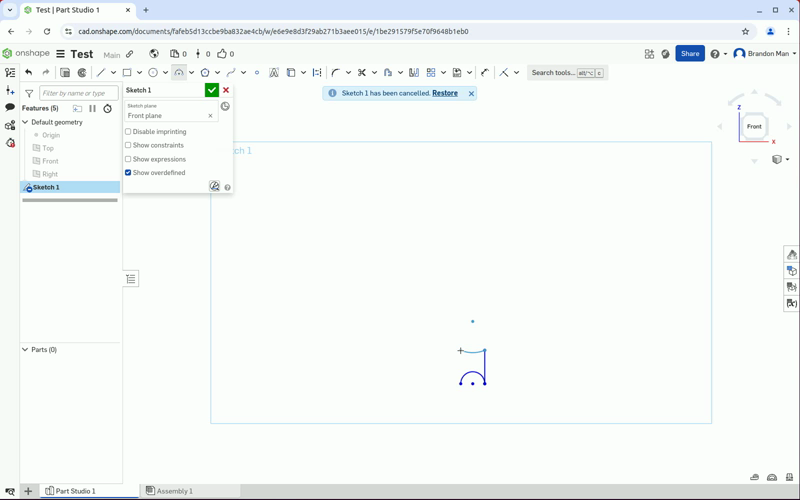
mouse_move(472, 362)
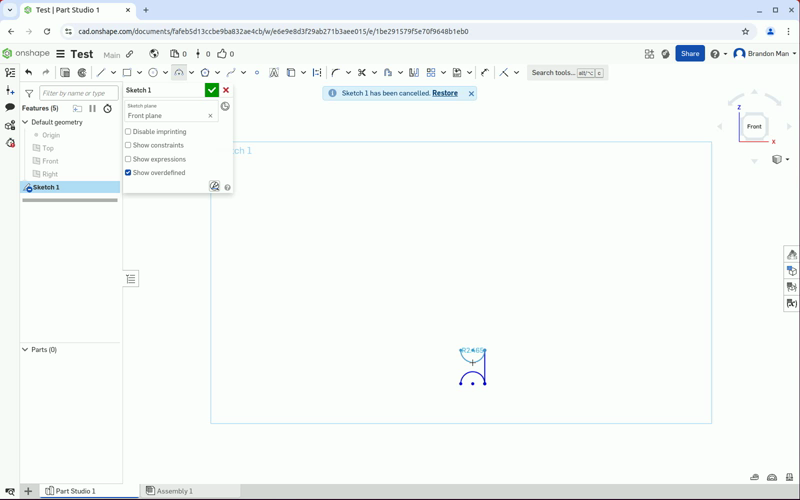
click(472, 362)
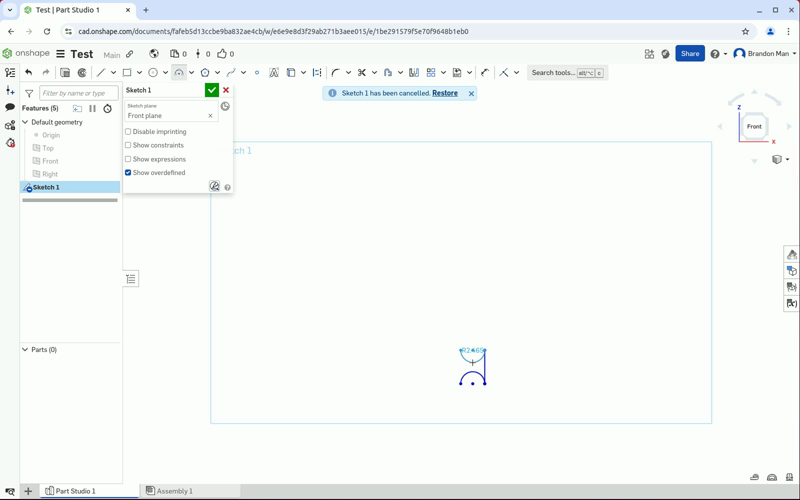
key_up(shift)
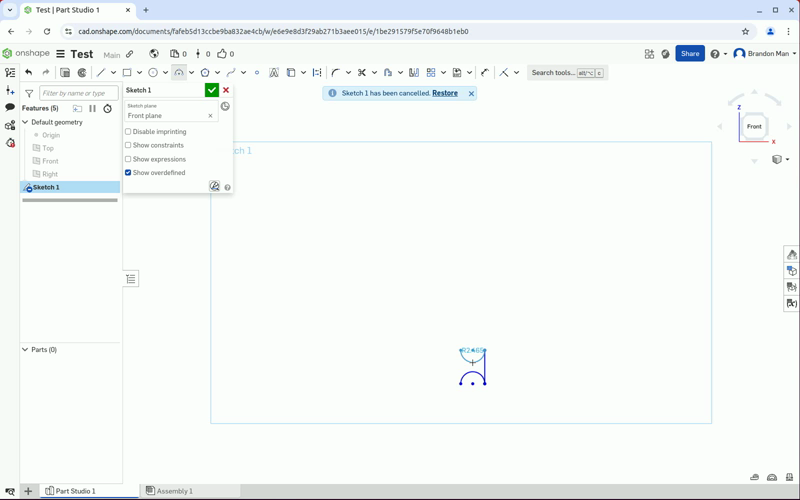
key(esc)
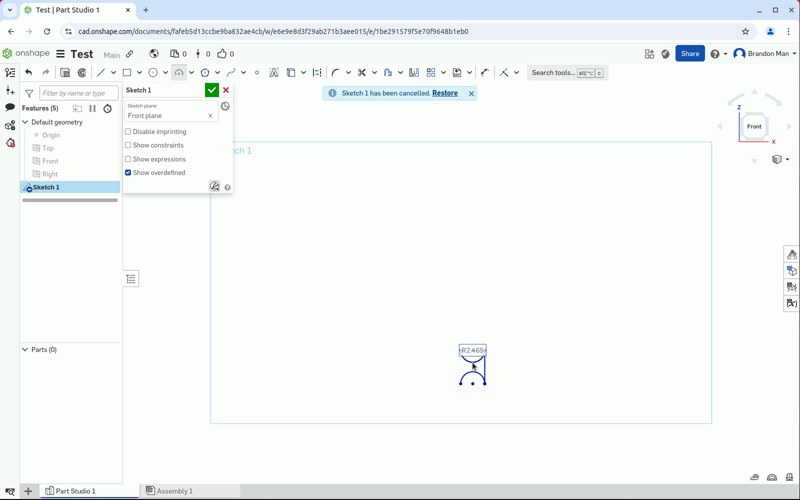
key(l)
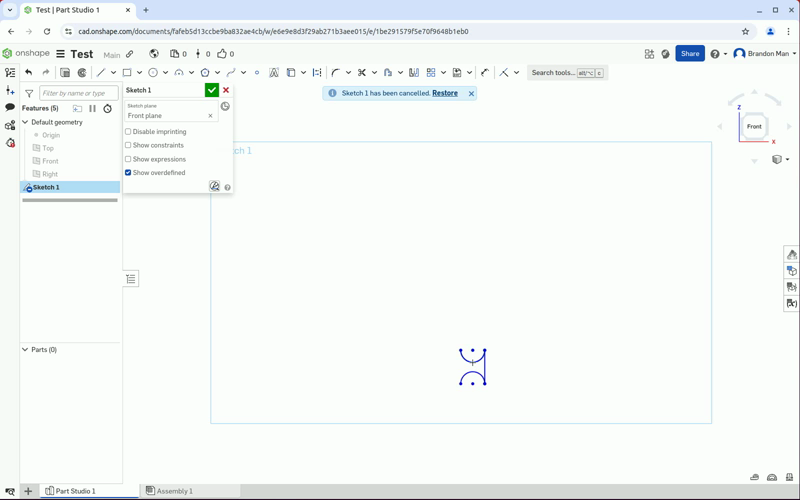
mouse_move(460, 350)
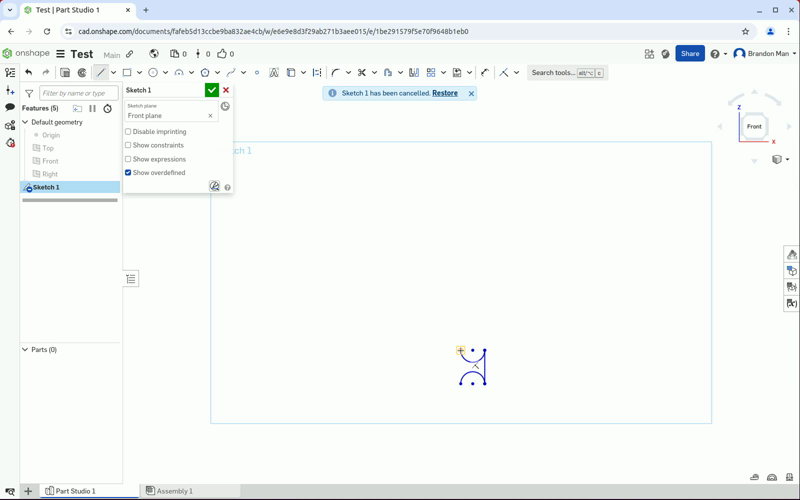
click(460, 350)
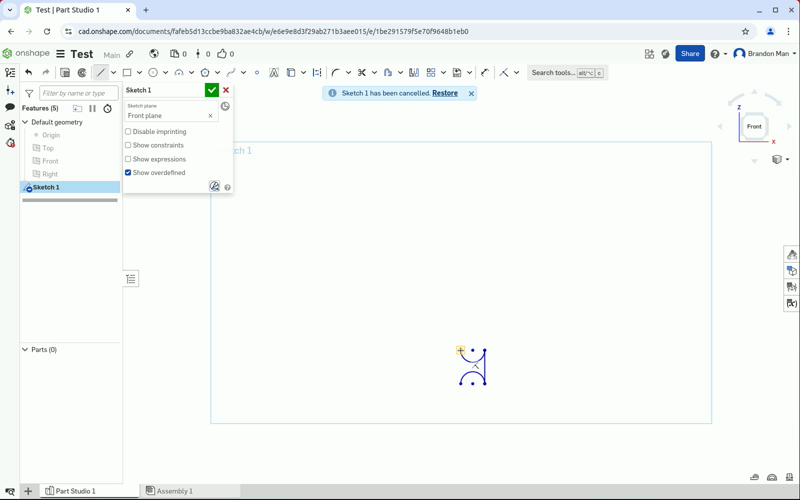
mouse_move(490, 350)
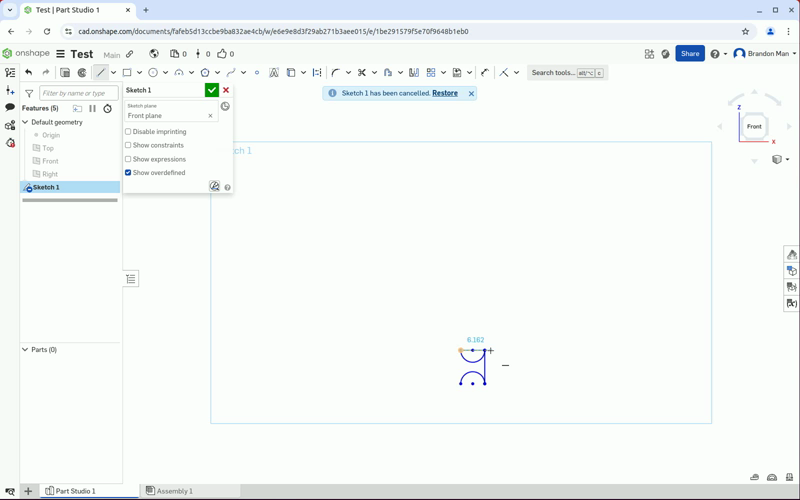
key_down(shift)
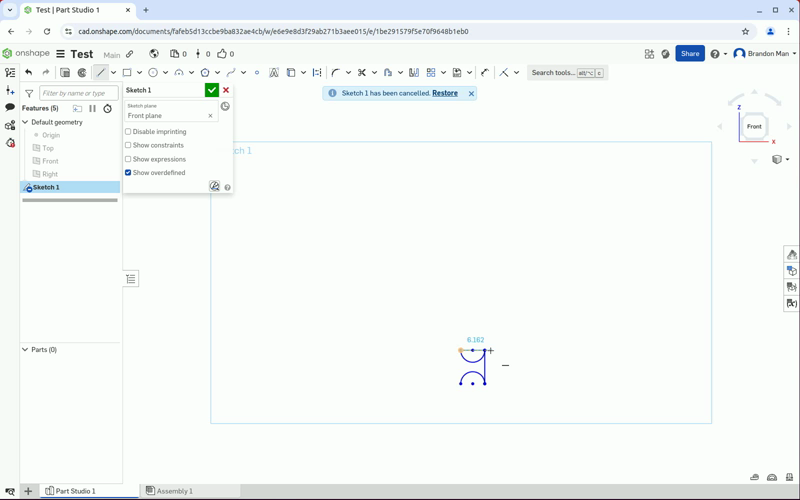
mouse_move(460, 383)
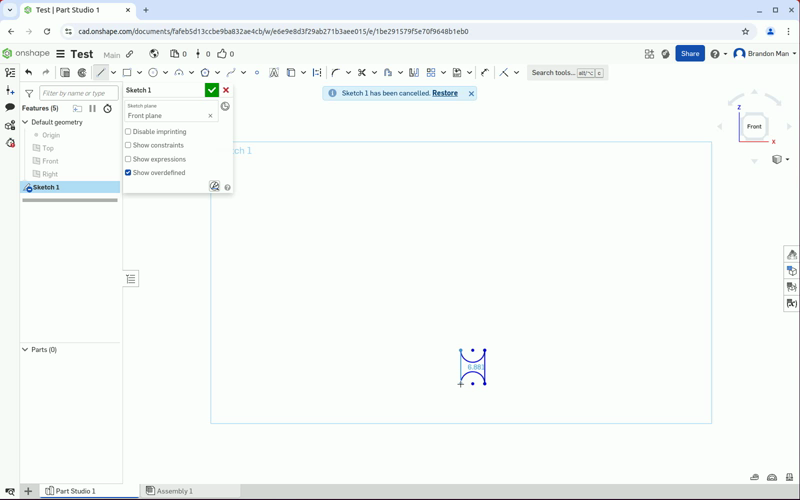
key_up(shift)
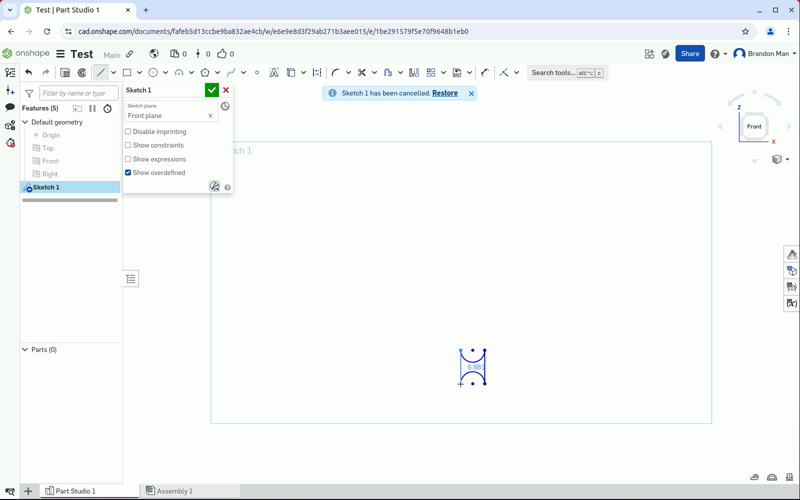
click(460, 383)
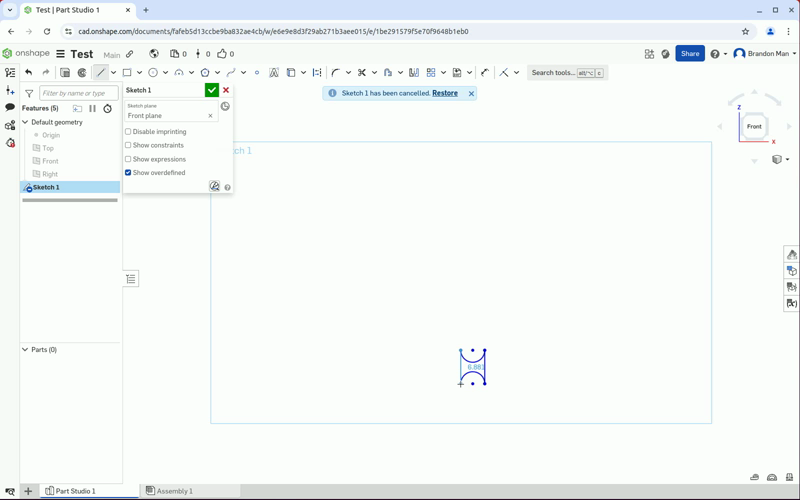
key(esc)
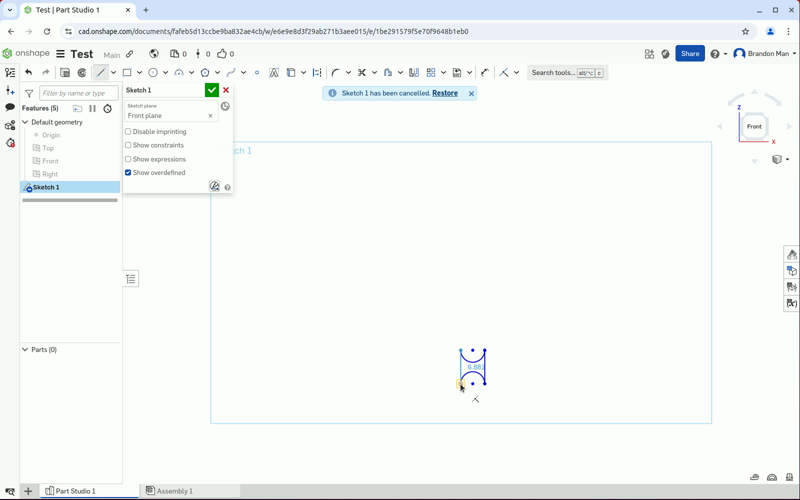
mouse_move(461, 382)
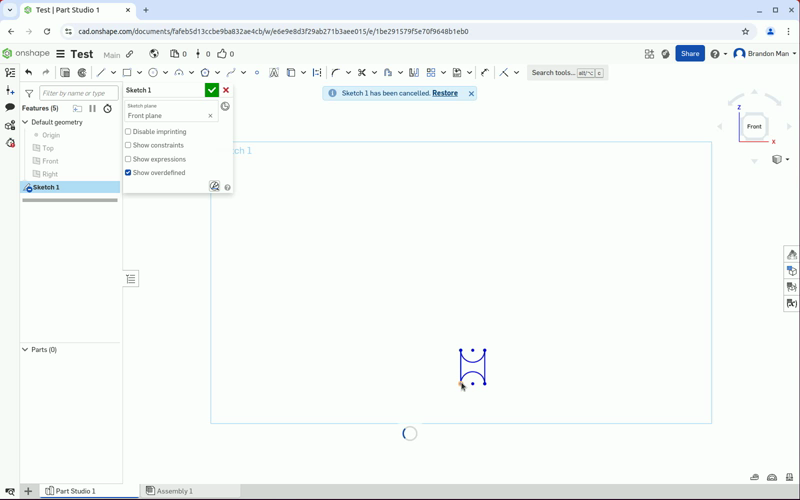
scroll(6)
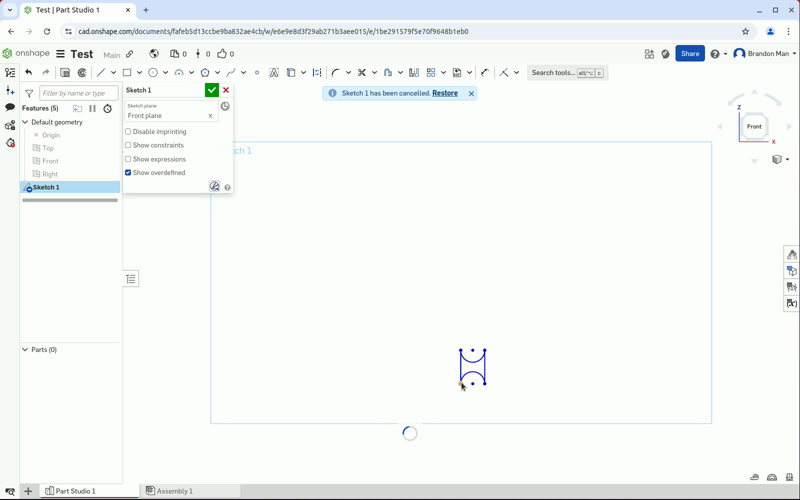
scroll(6)
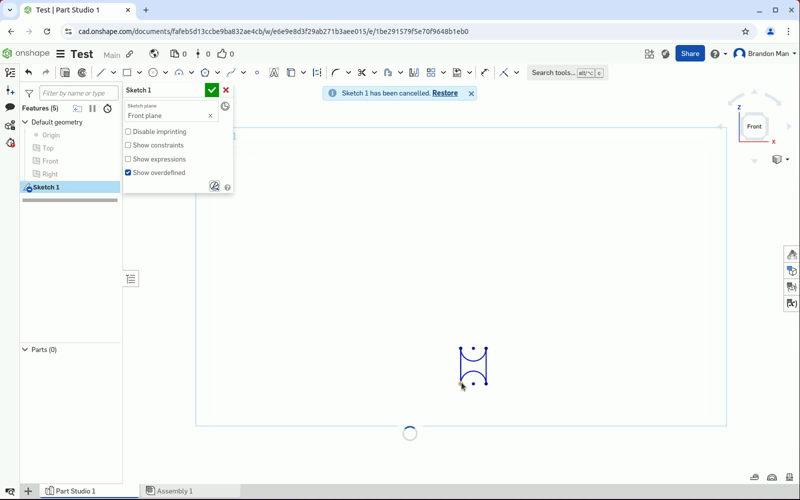
scroll(6)
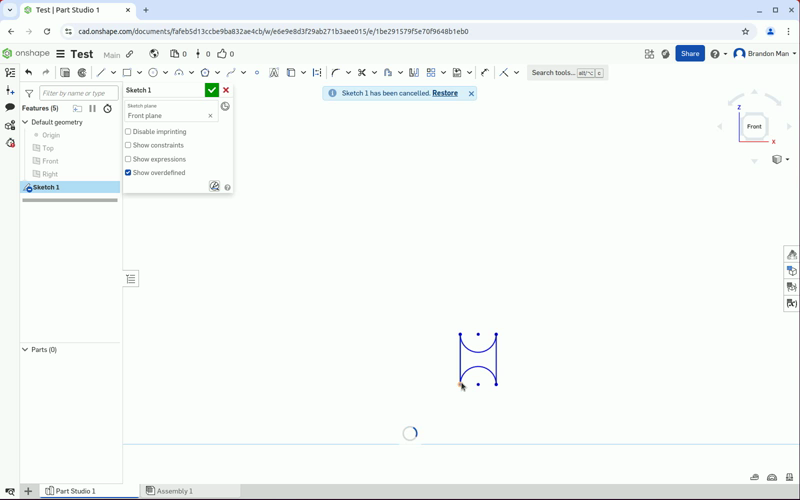
scroll(6)
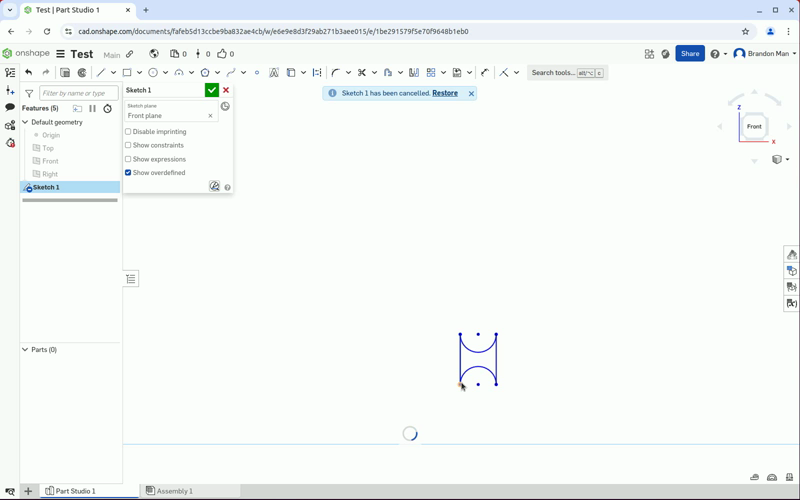
scroll(6)
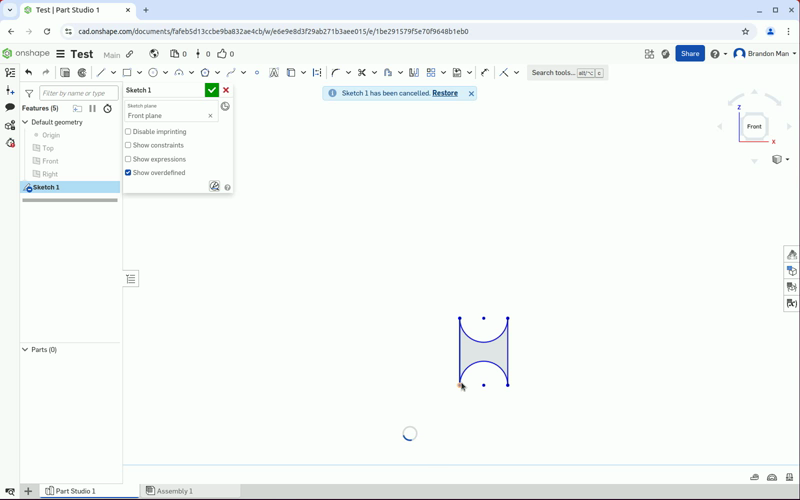
scroll(6)
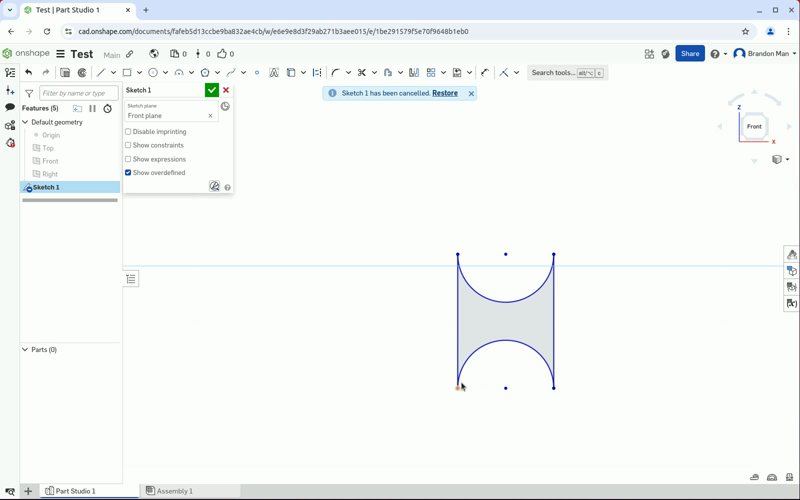
scroll(6)
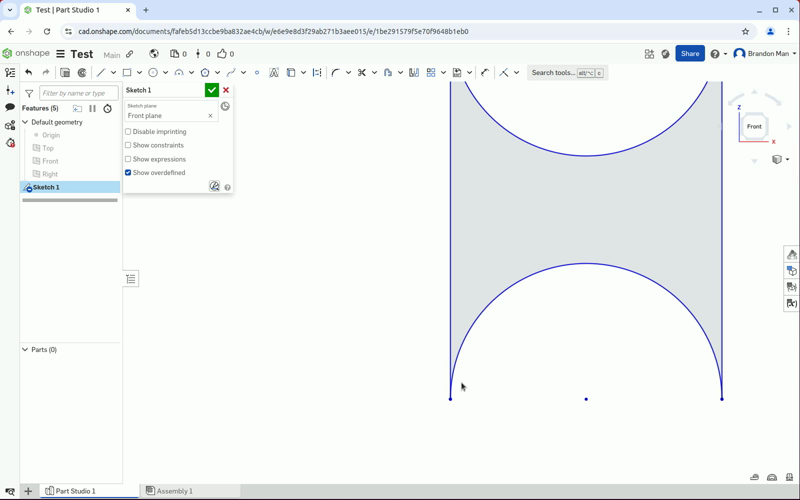
click(461, 382)
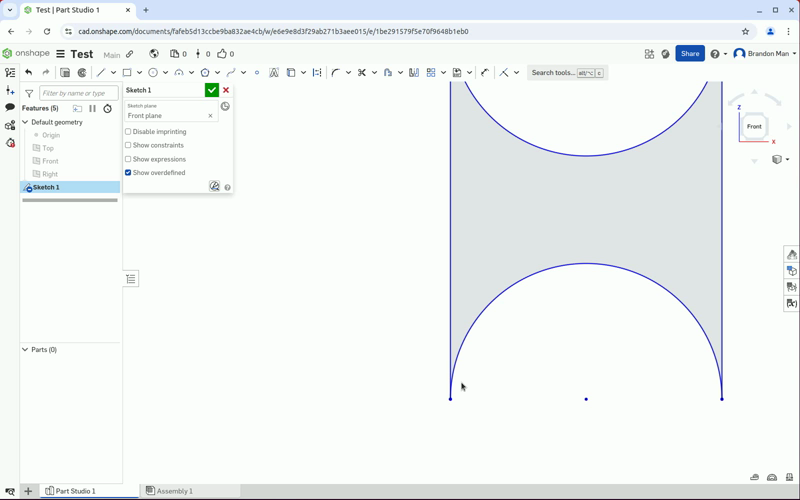
scroll(-6)
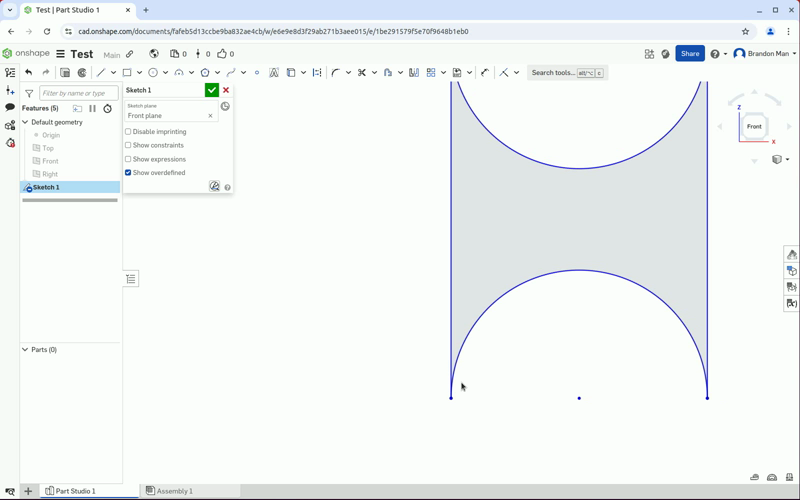
scroll(-6)
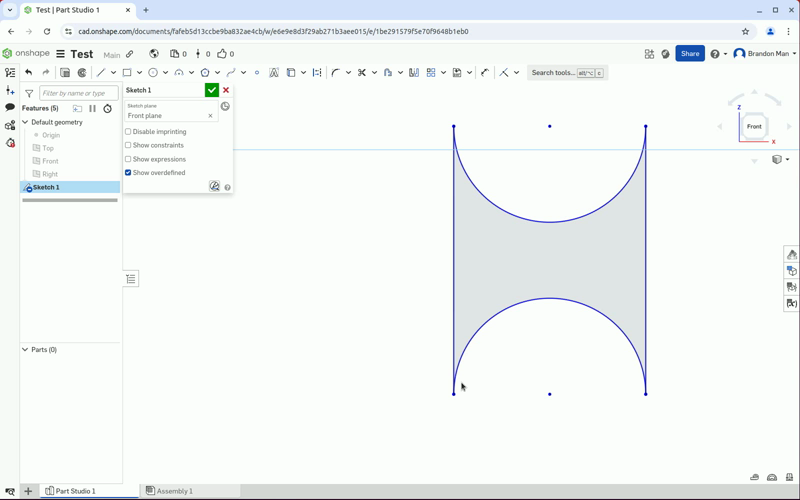
scroll(-6)
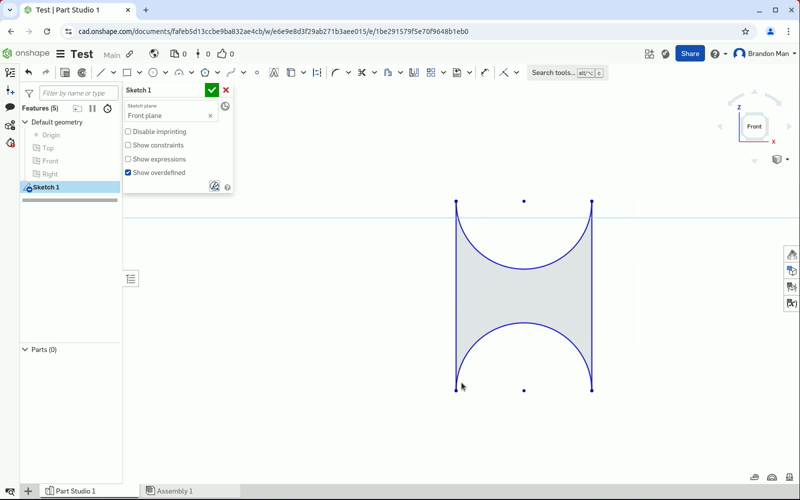
scroll(-6)
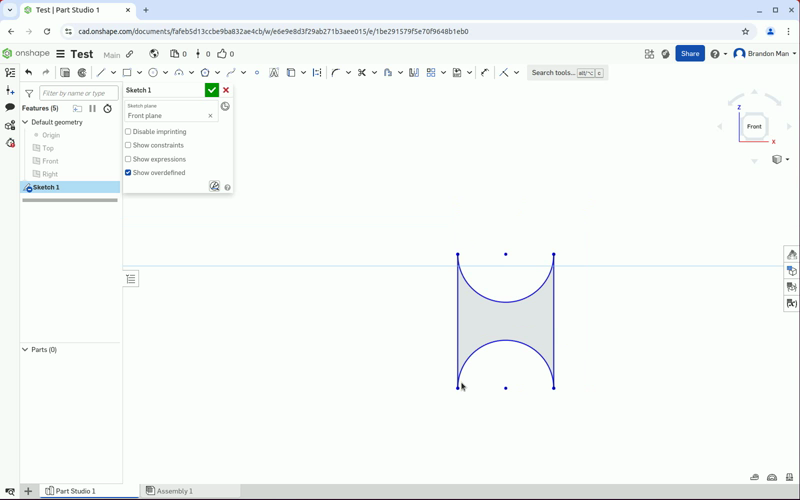
scroll(-6)
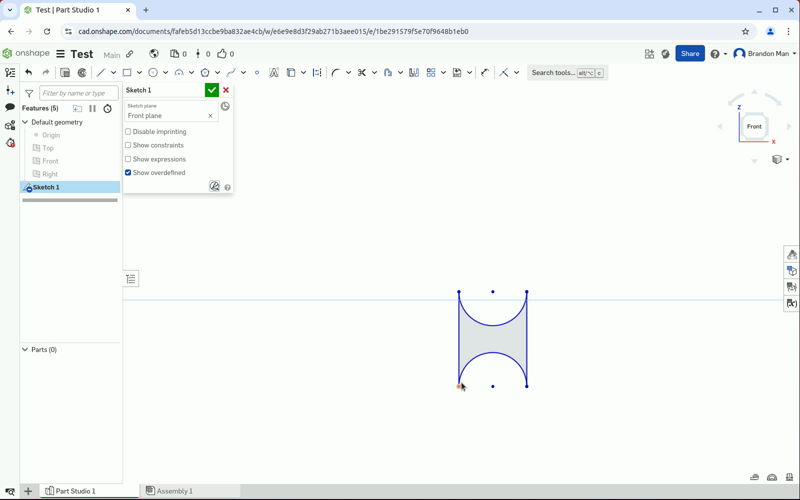
scroll(-6)
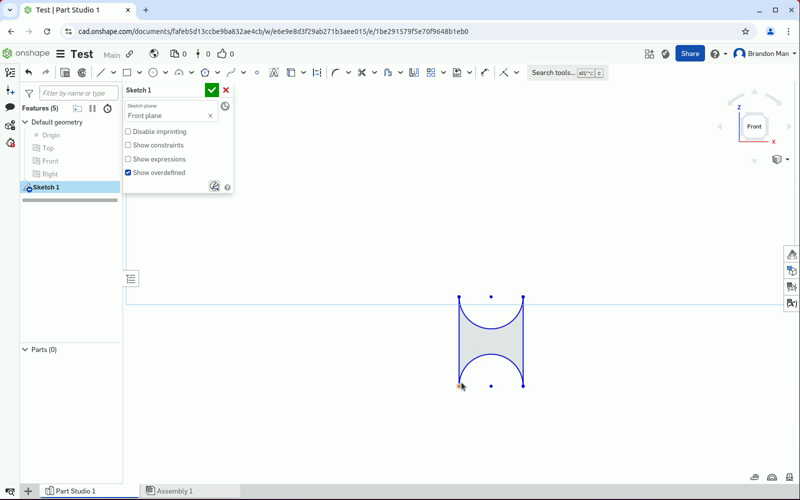
scroll(-6)
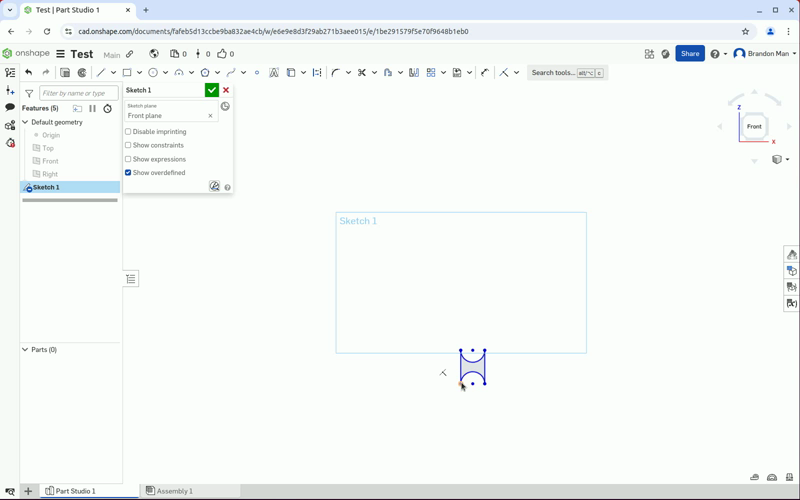
mouse_move(73, 352)
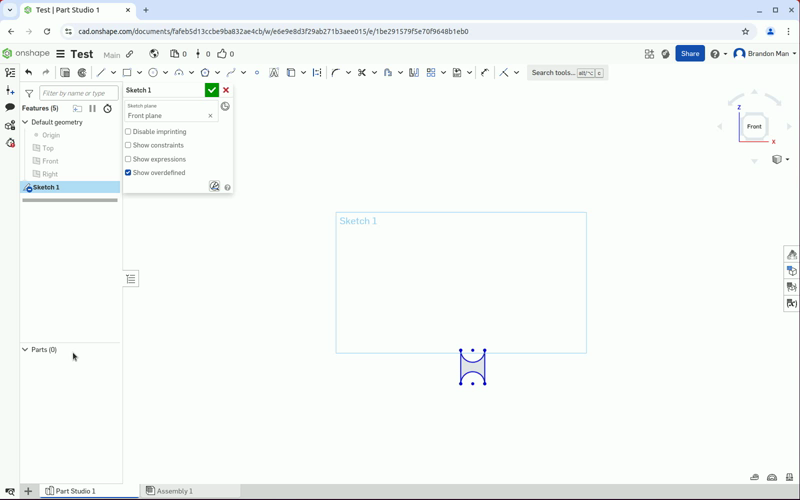
key(shift+y)
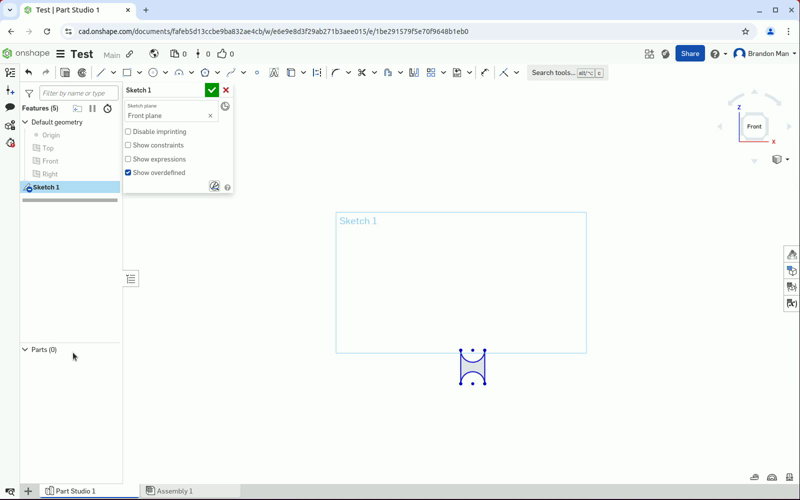
key(shift+e)
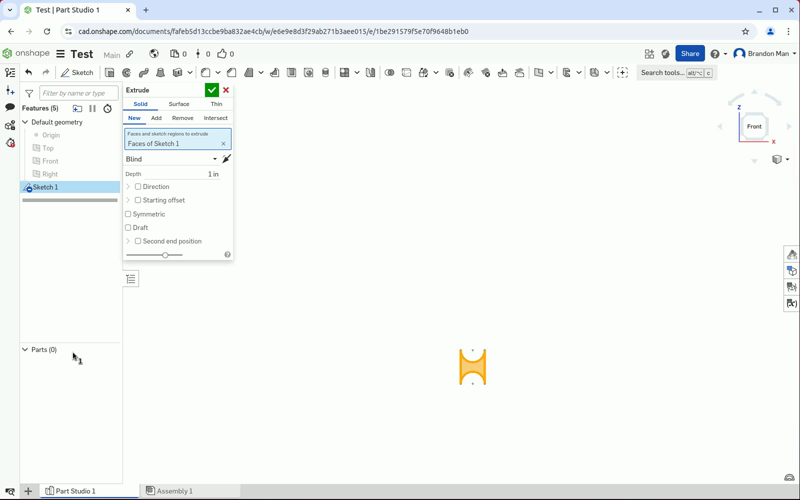
mouse_move(143, 106)
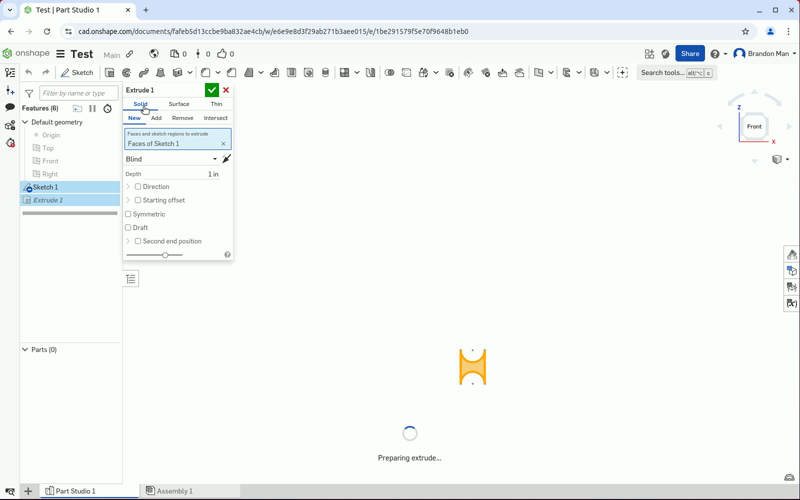
click(143, 106)
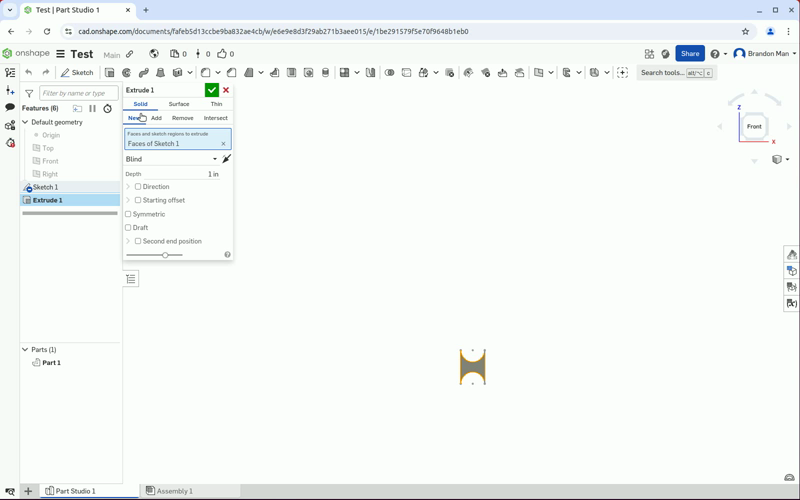
mouse_move(137, 120)
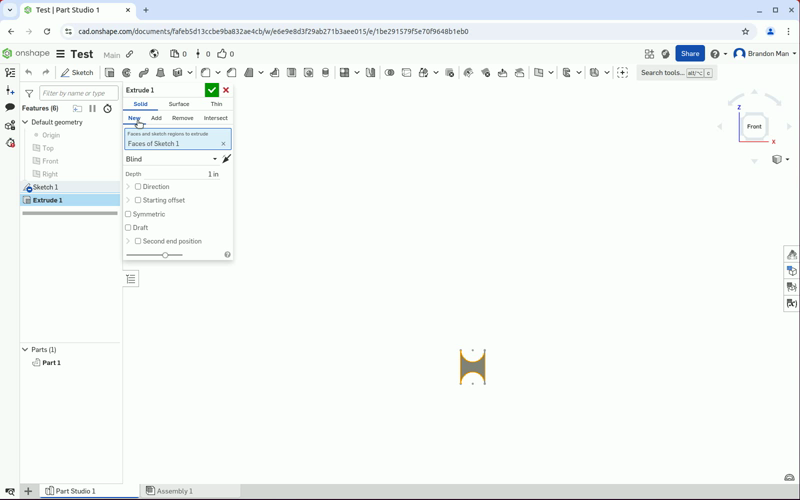
click(137, 120)
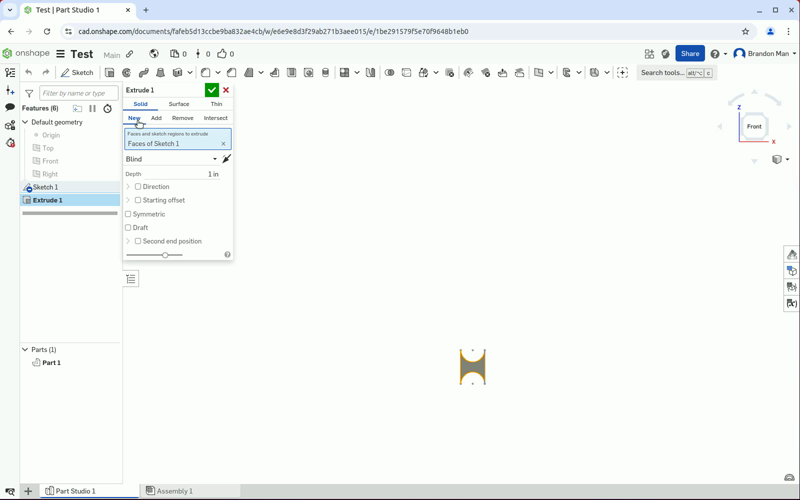
key(tab, 4)
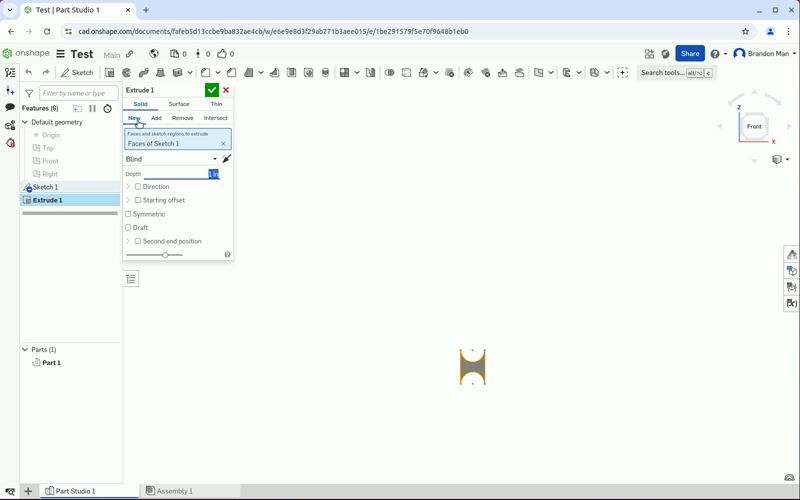
text(1.926)
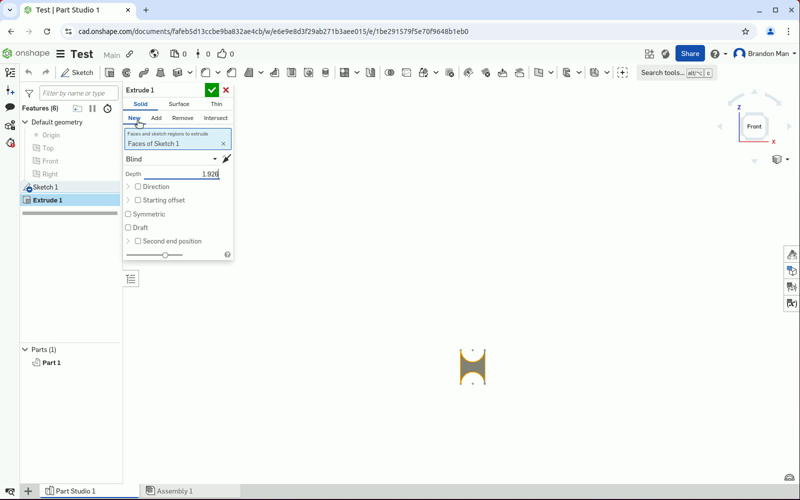
key(tab, 3)
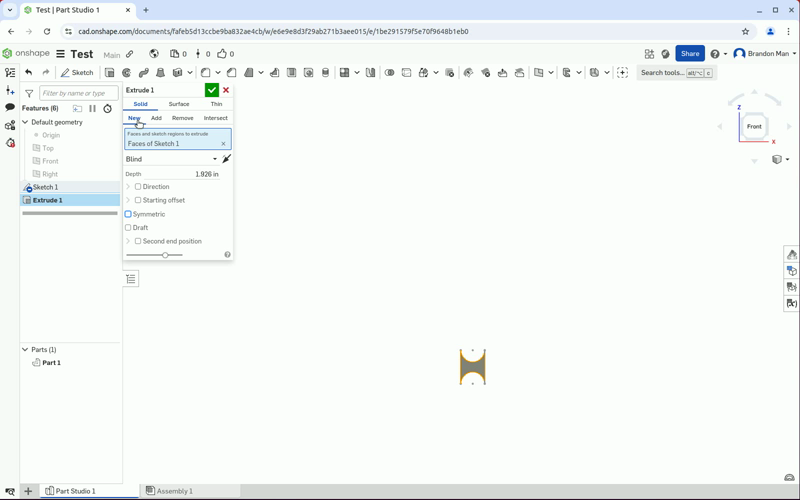
key(space)
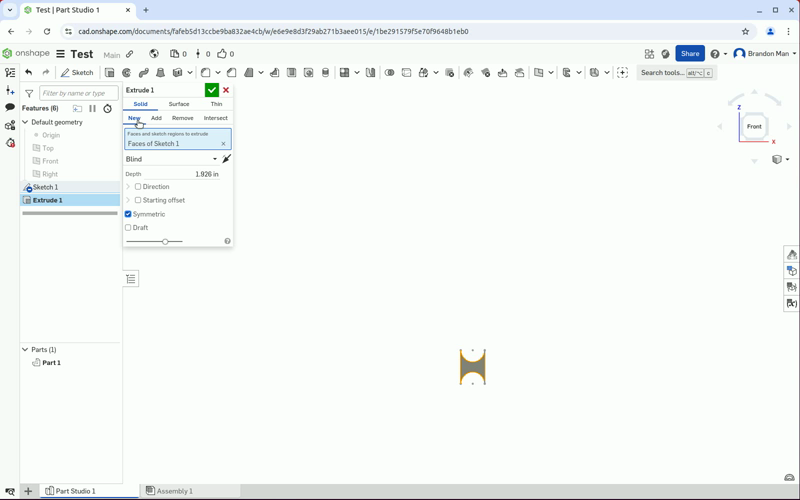
key(enter)
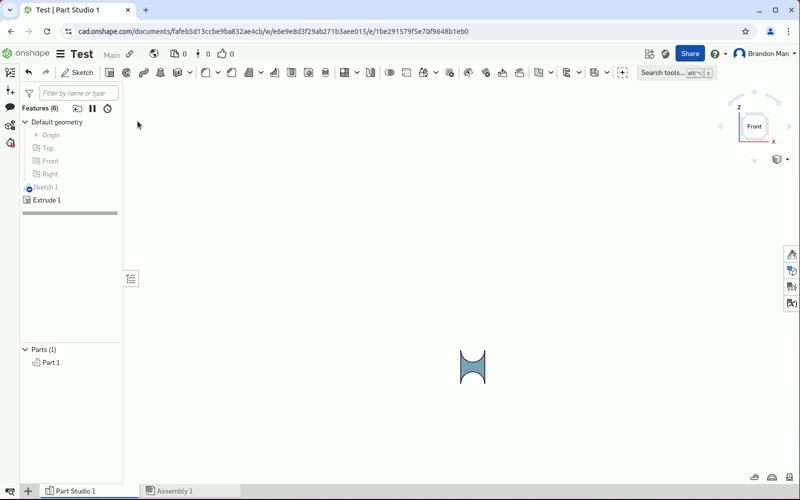
key(shift+h)
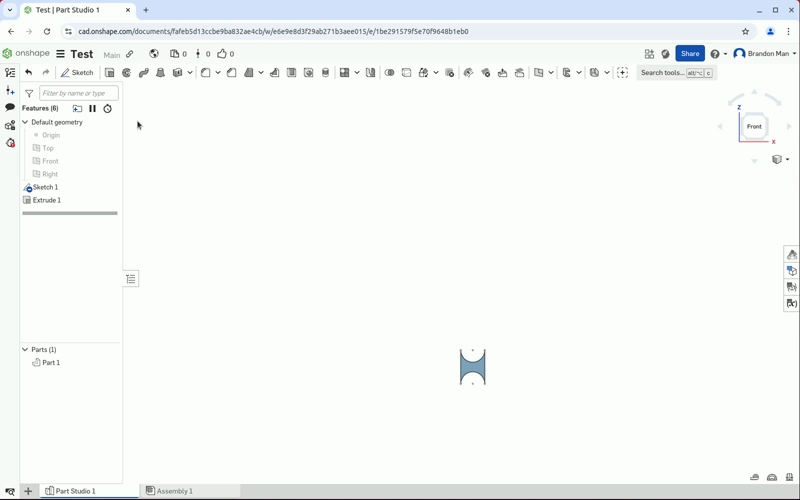
key(shift+h)
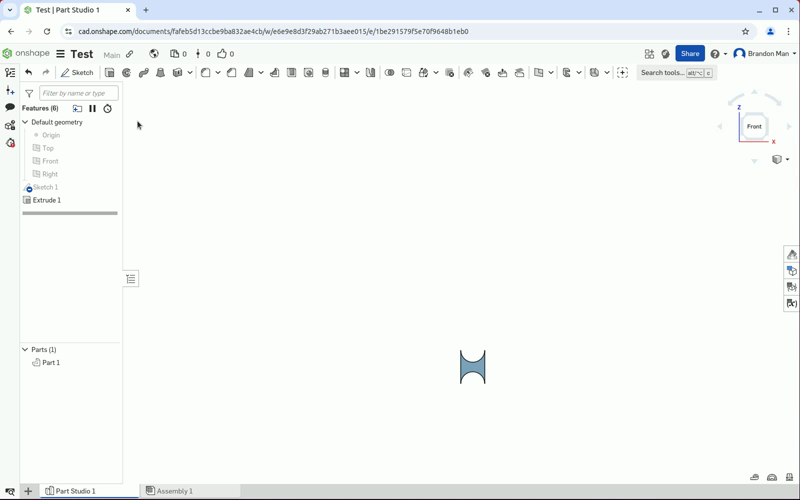
mouse_move(73, 189)
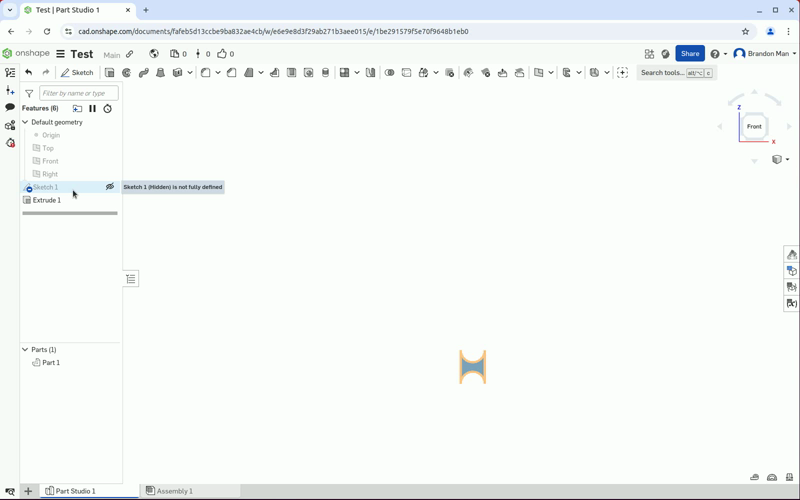
click(73, 189)
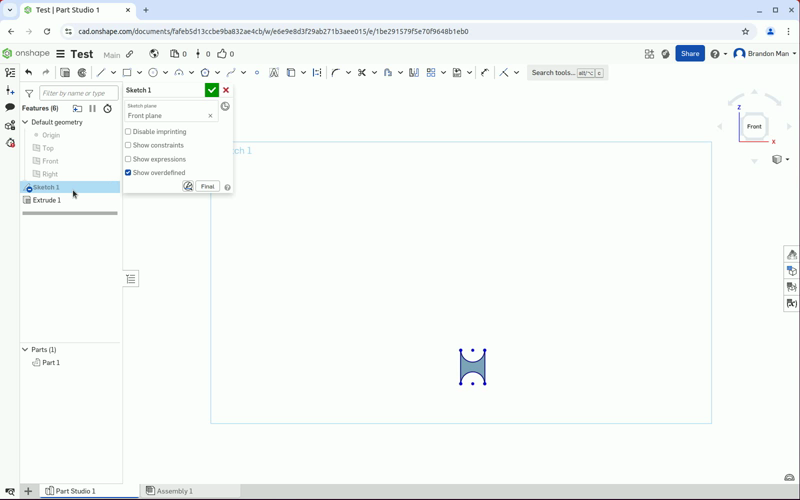
mouse_move(229, 92)
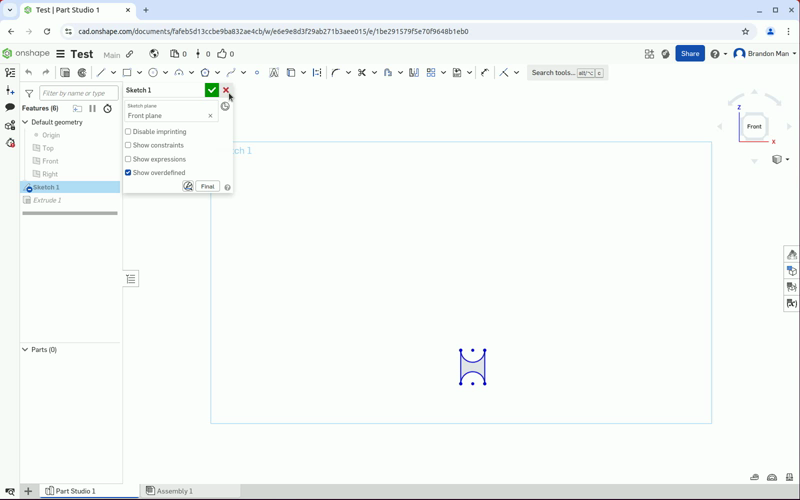
click(229, 92)
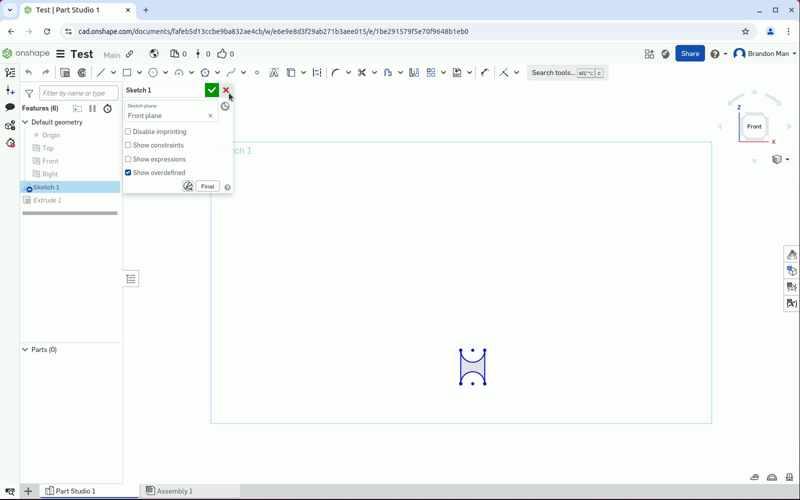
key(shift+s)
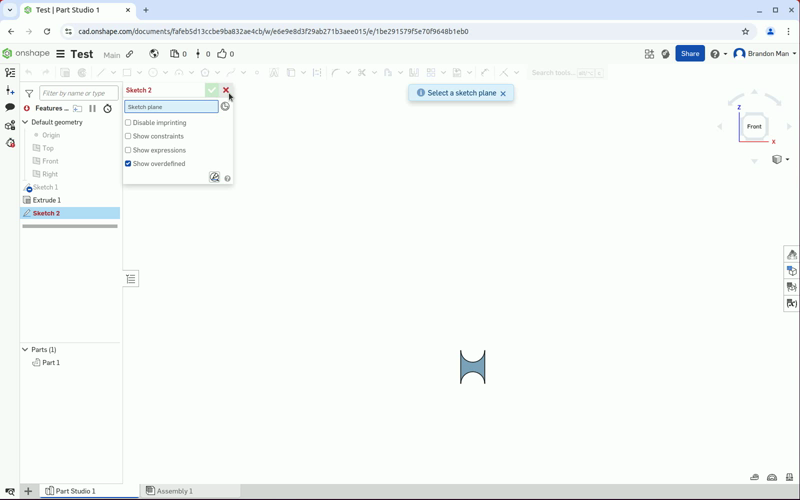
mouse_move(73, 163)
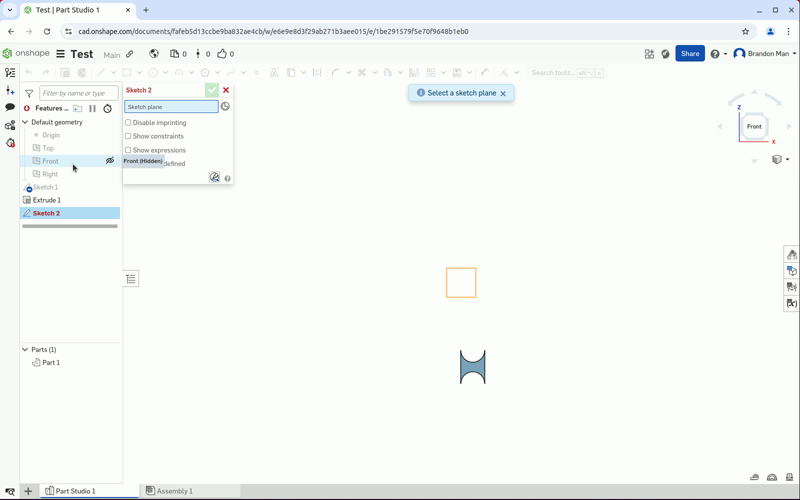
click(73, 163)
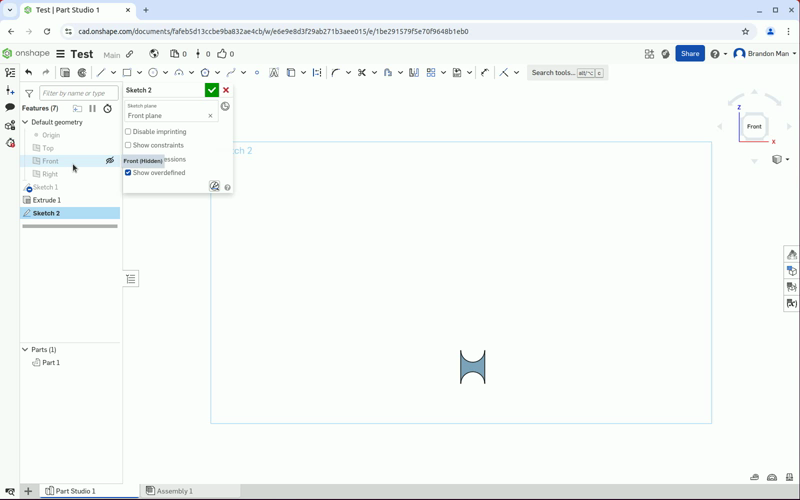
mouse_move(73, 352)
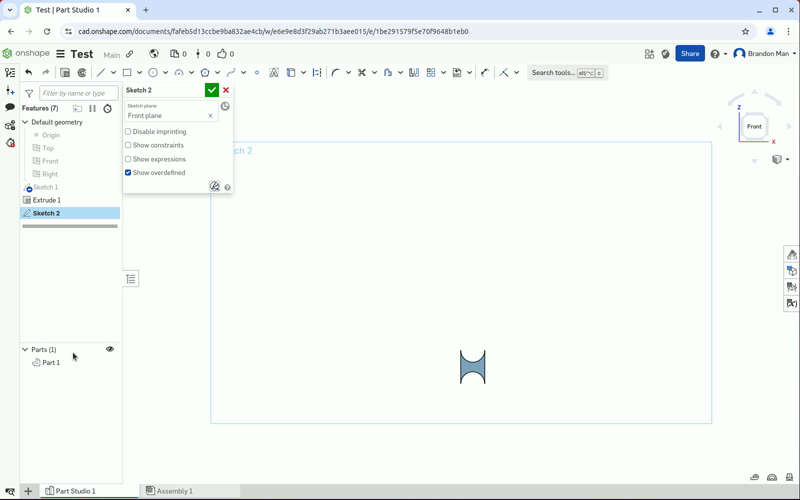
key(y)
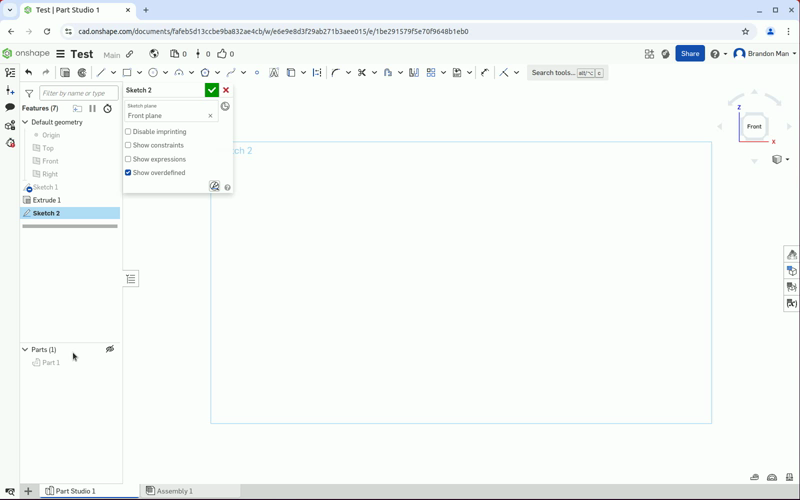
key(c)
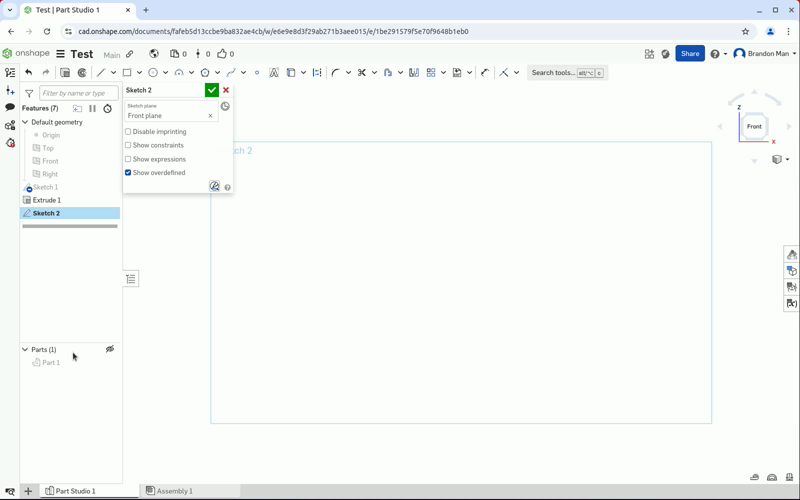
key_down(shift)
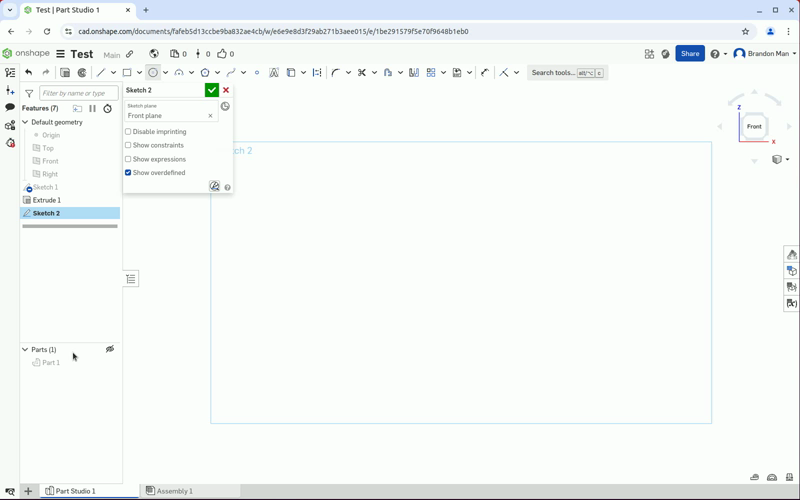
mouse_move(473, 383)
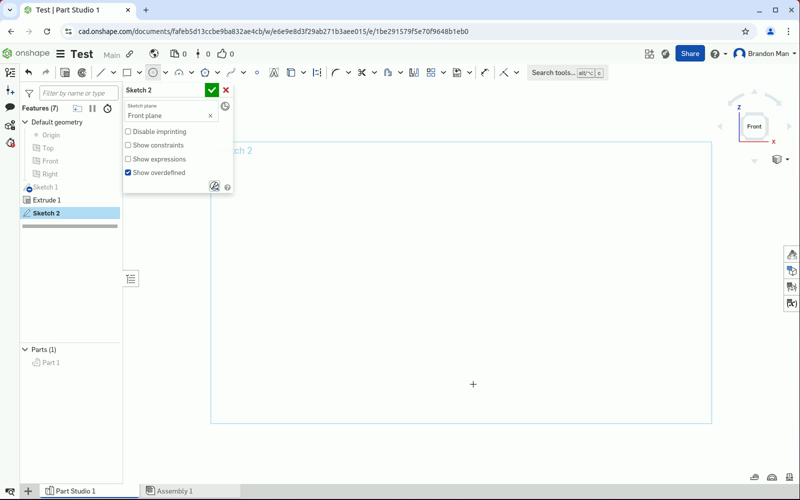
click(473, 383)
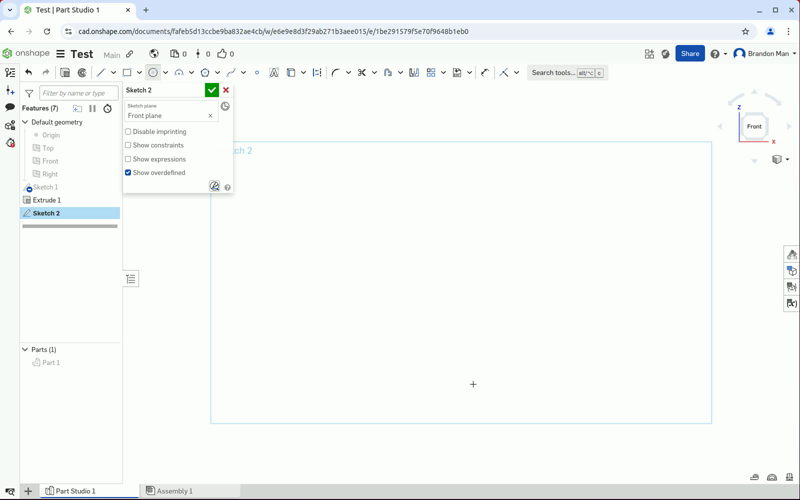
key_up(shift)
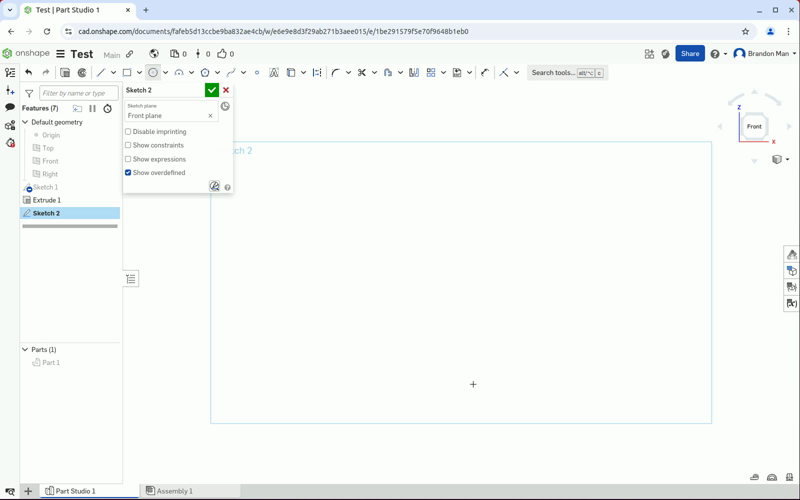
mouse_move(485, 383)
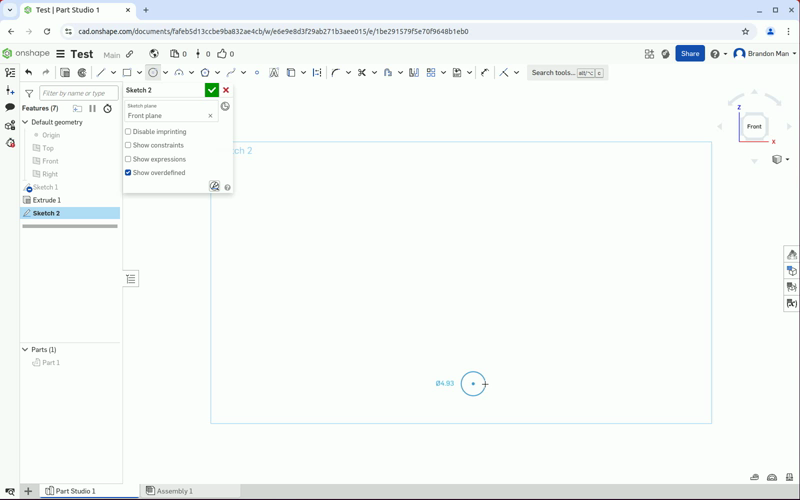
click(485, 383)
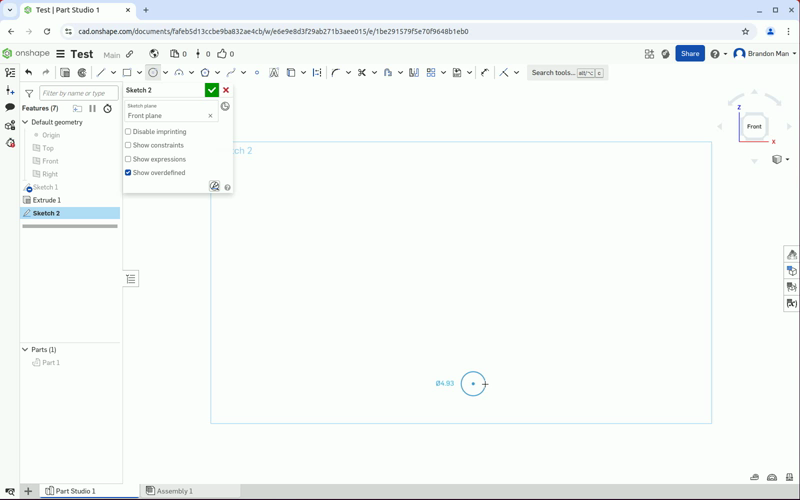
key(esc)
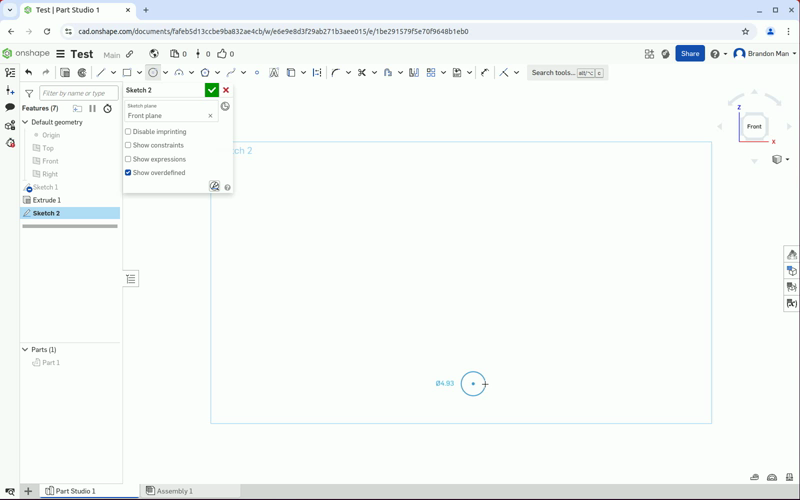
key(c)
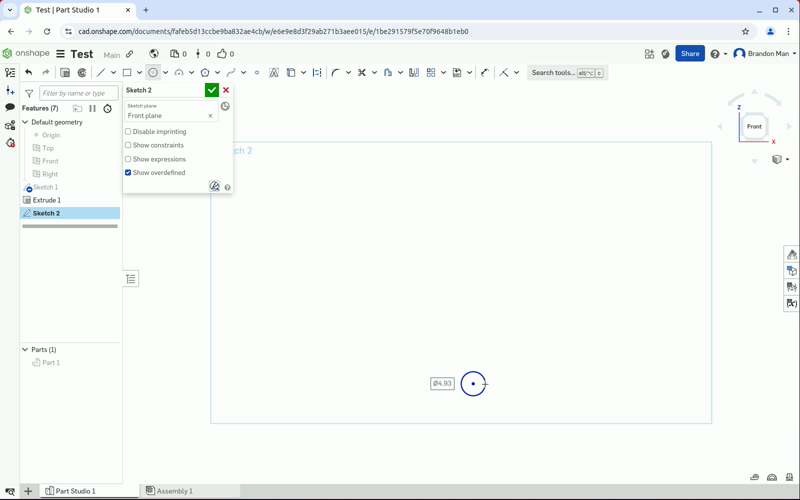
key_down(shift)
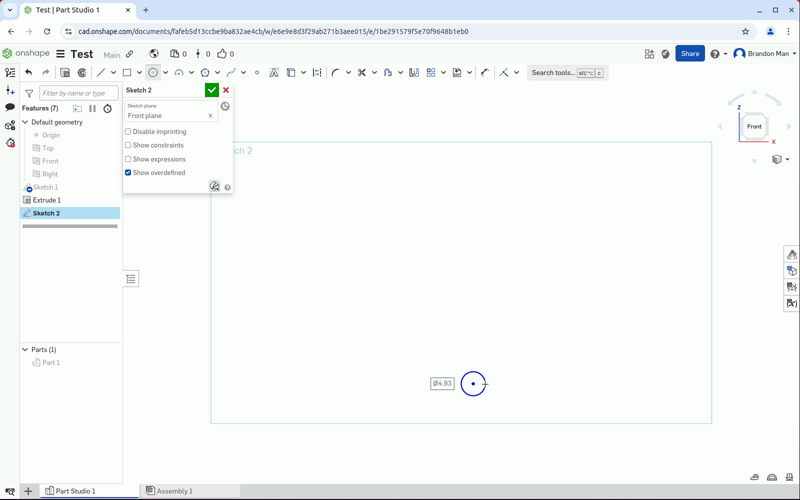
mouse_move(473, 383)
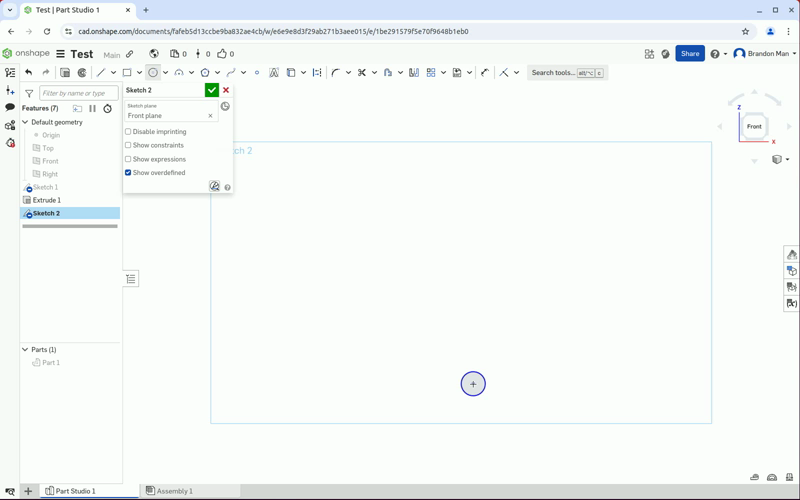
click(473, 383)
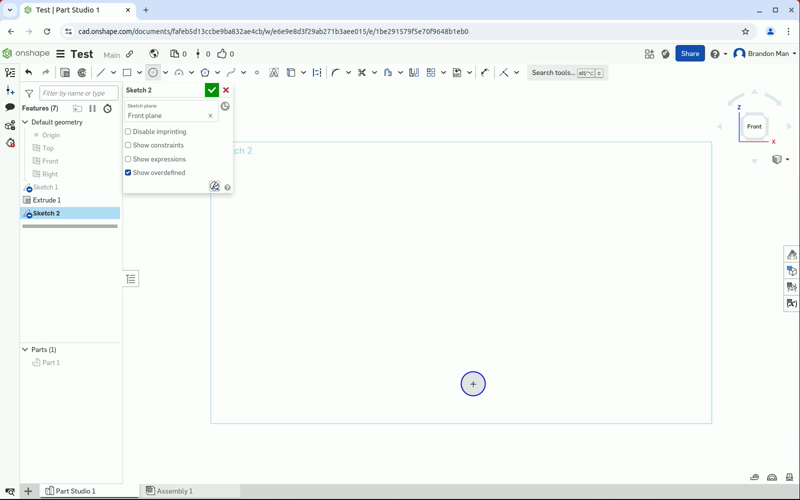
key_up(shift)
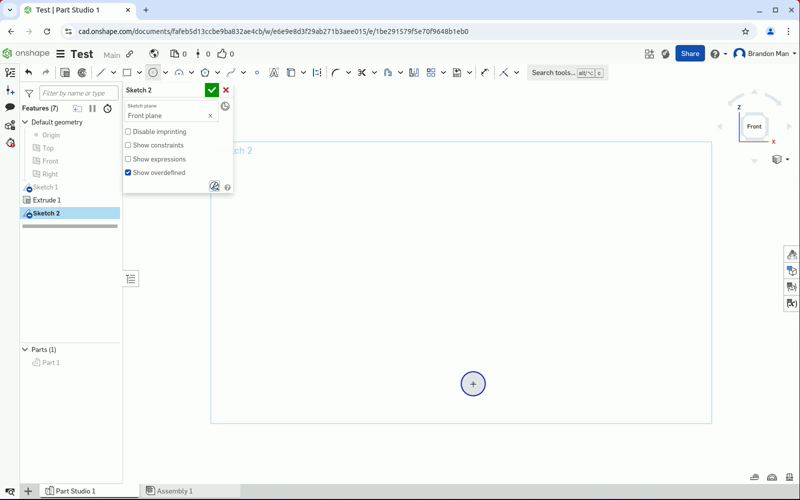
mouse_move(477, 383)
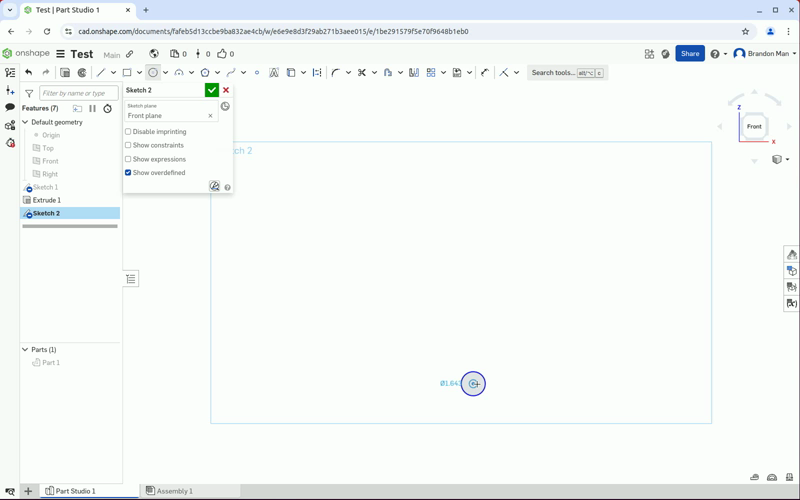
scroll(6)
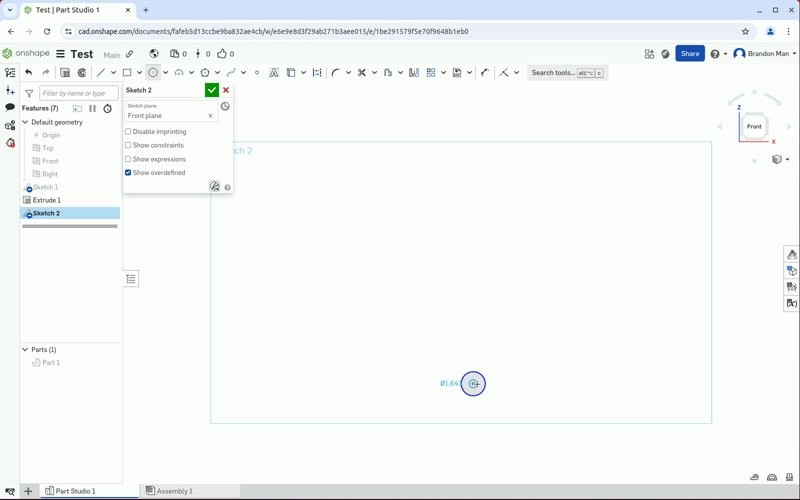
scroll(6)
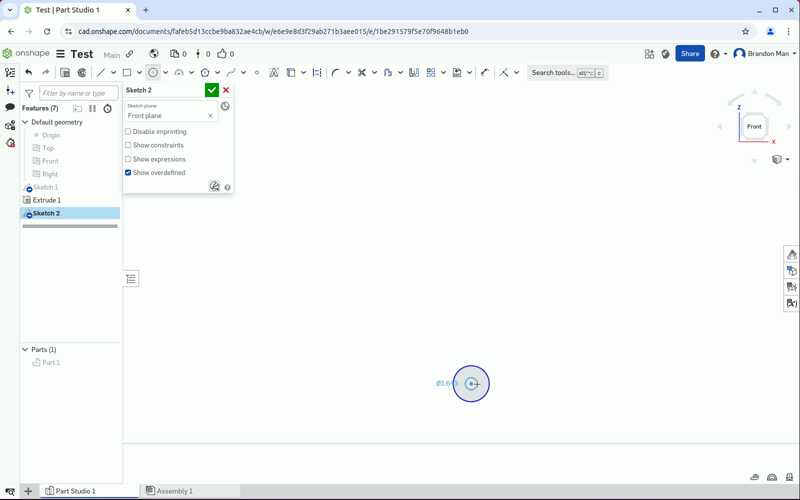
scroll(6)
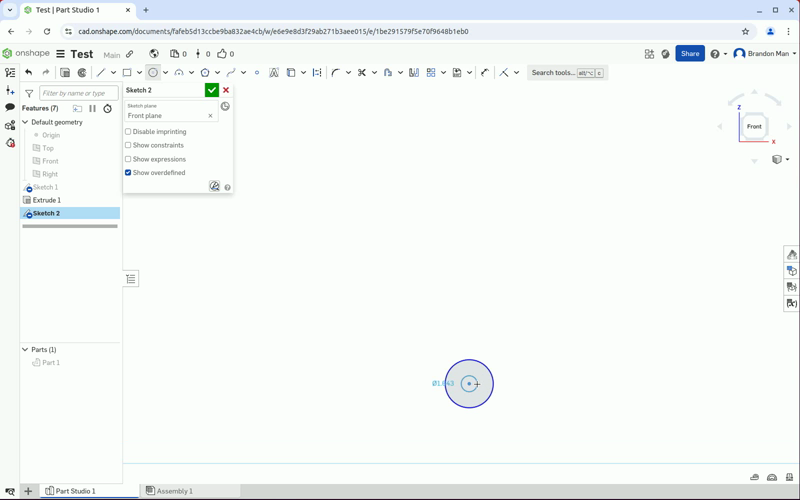
scroll(6)
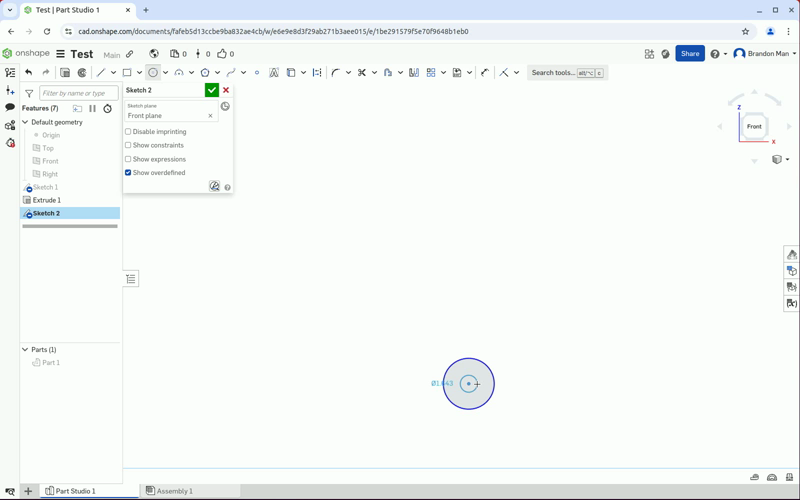
scroll(6)
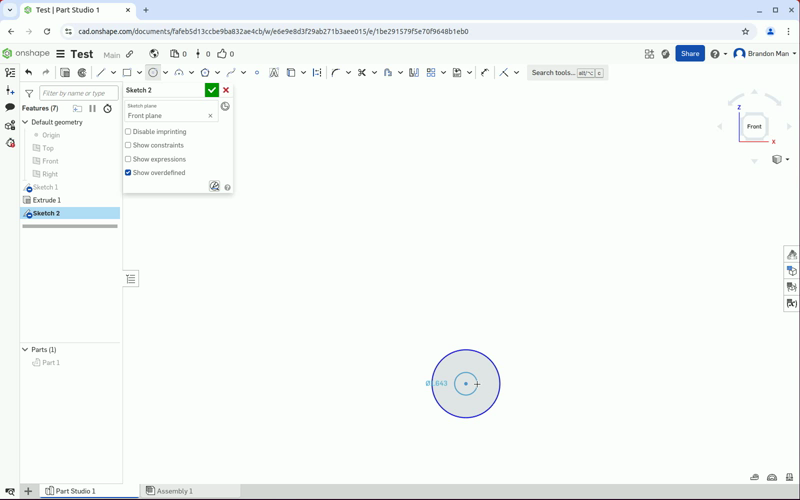
scroll(6)
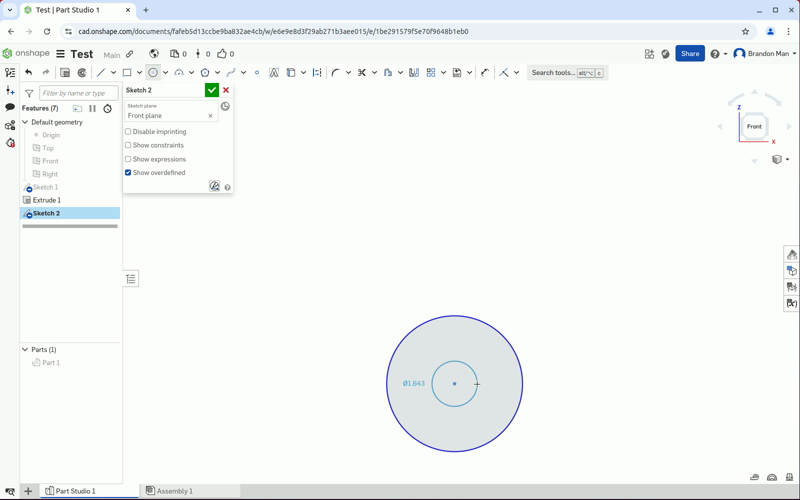
scroll(6)
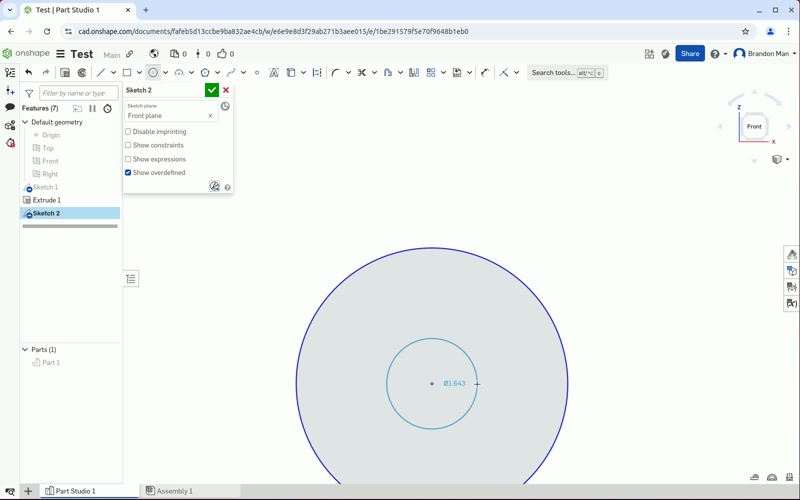
click(477, 383)
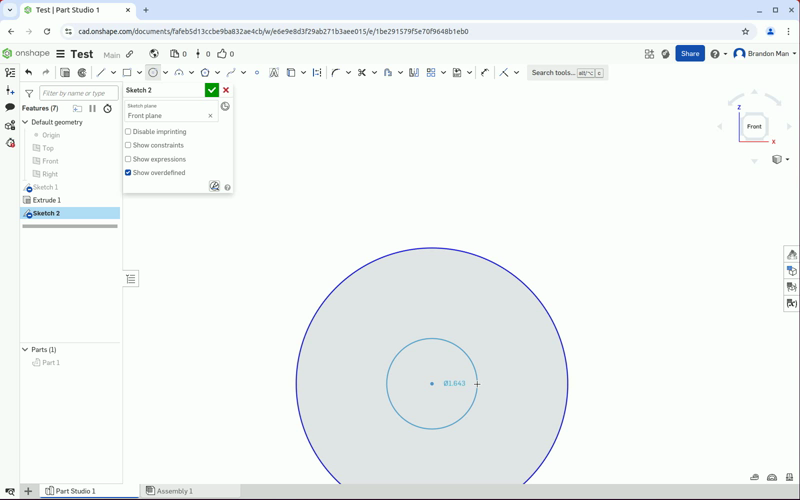
scroll(-6)
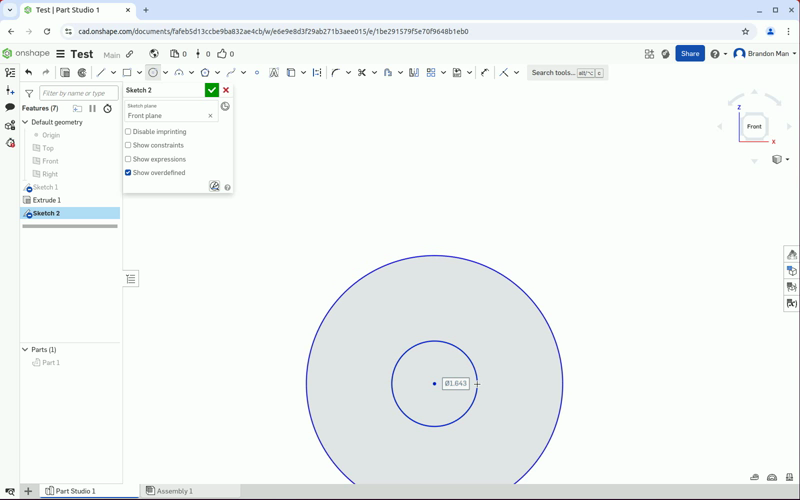
scroll(-6)
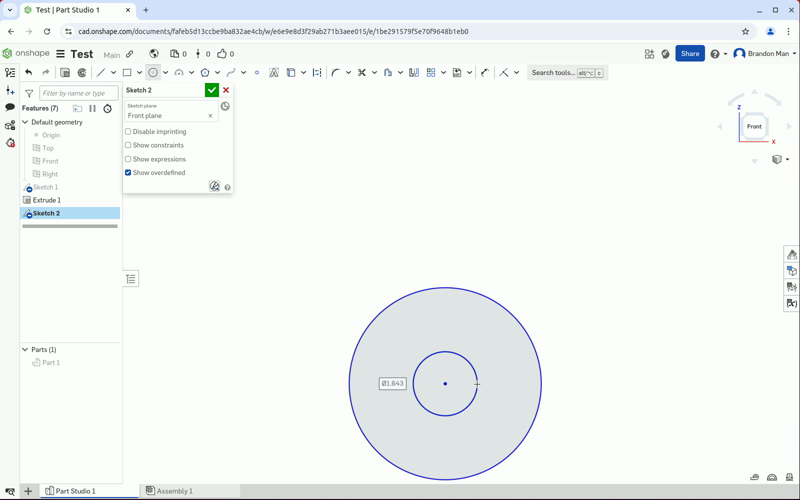
scroll(-6)
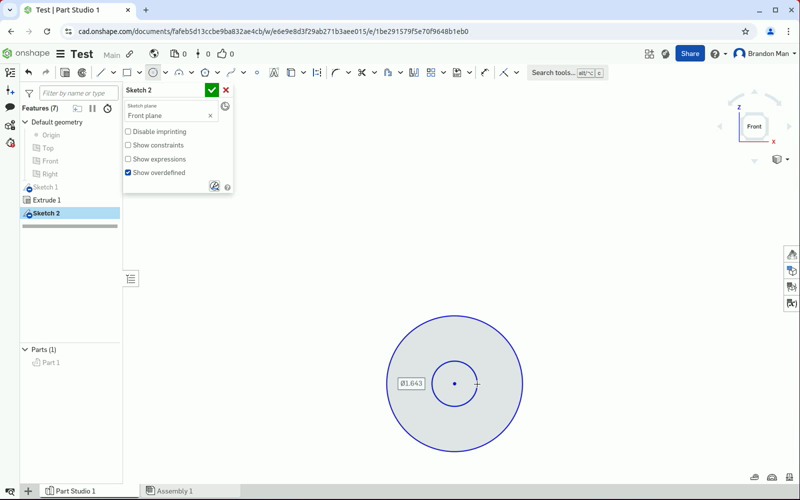
scroll(-6)
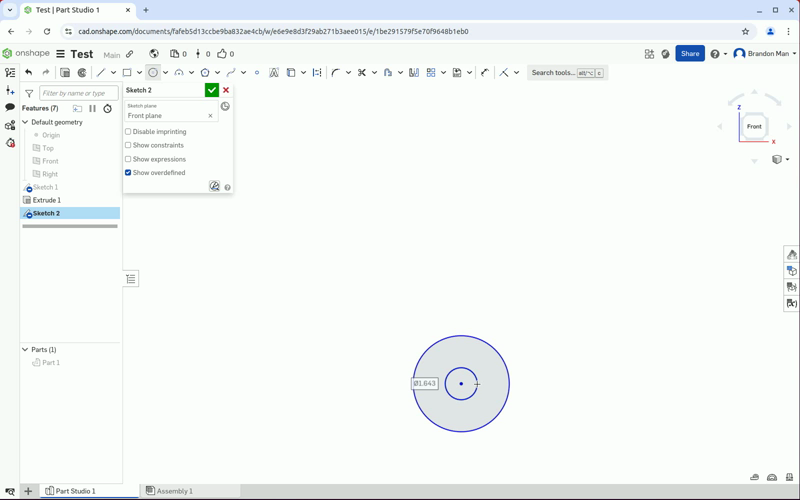
scroll(-6)
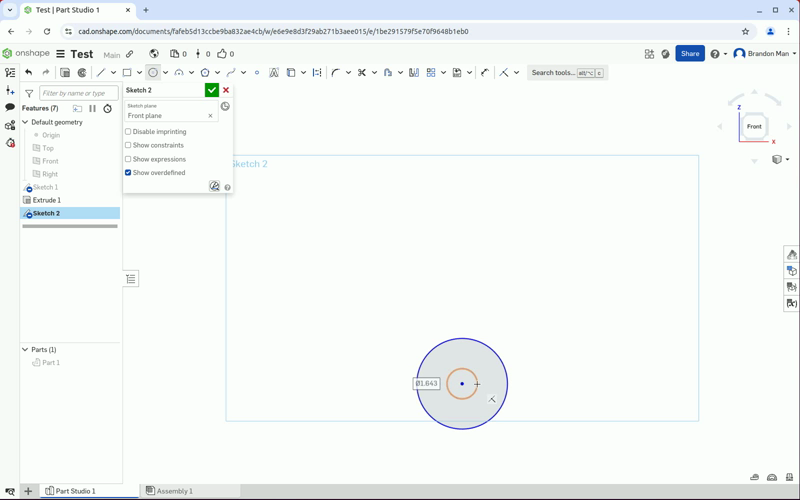
scroll(-6)
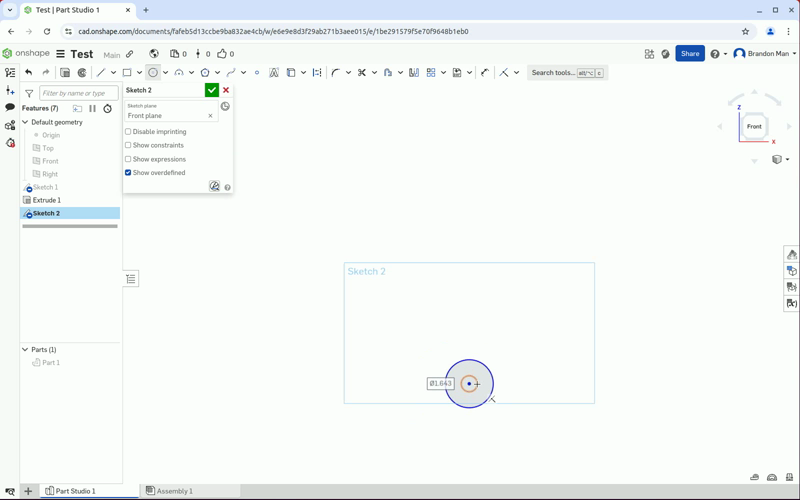
scroll(-6)
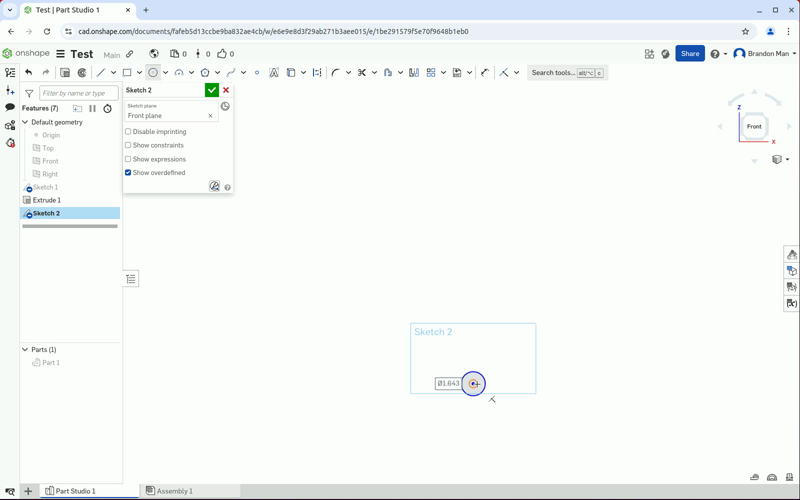
key(esc)
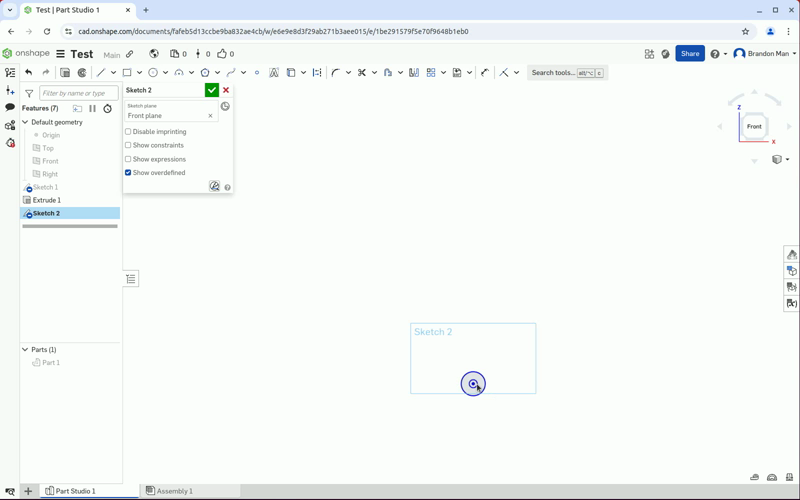
mouse_move(464, 379)
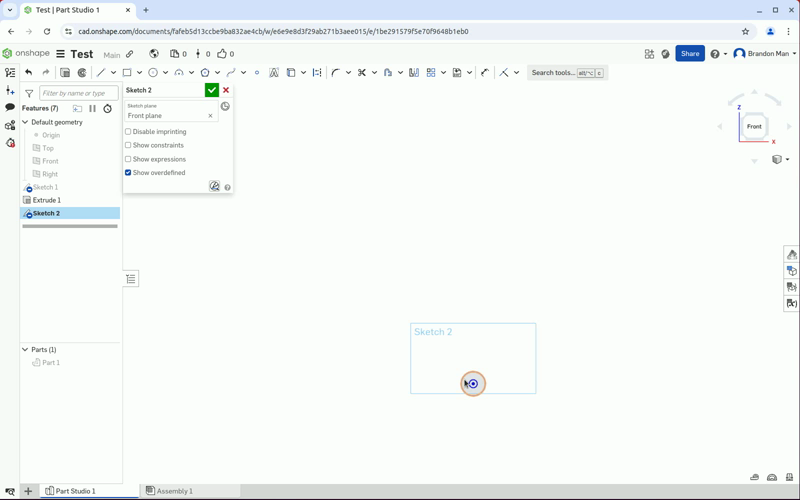
scroll(6)
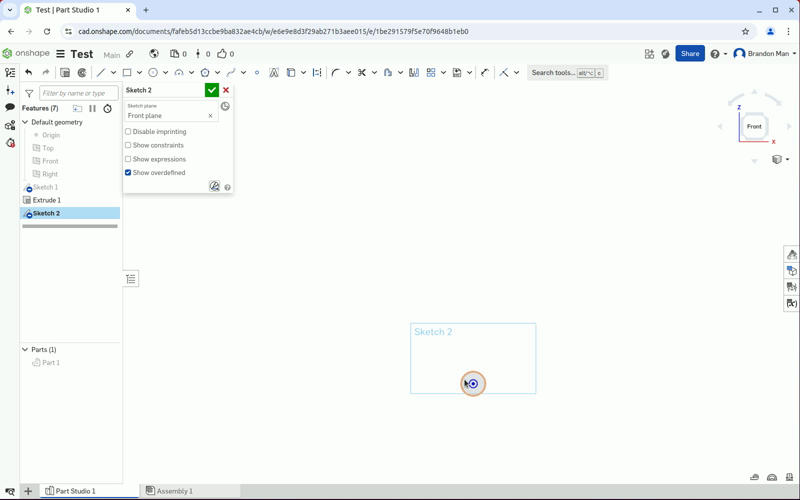
scroll(6)
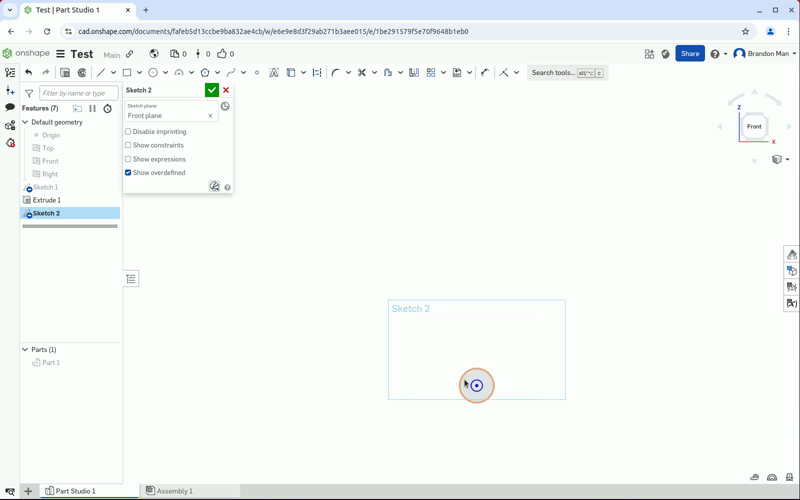
scroll(6)
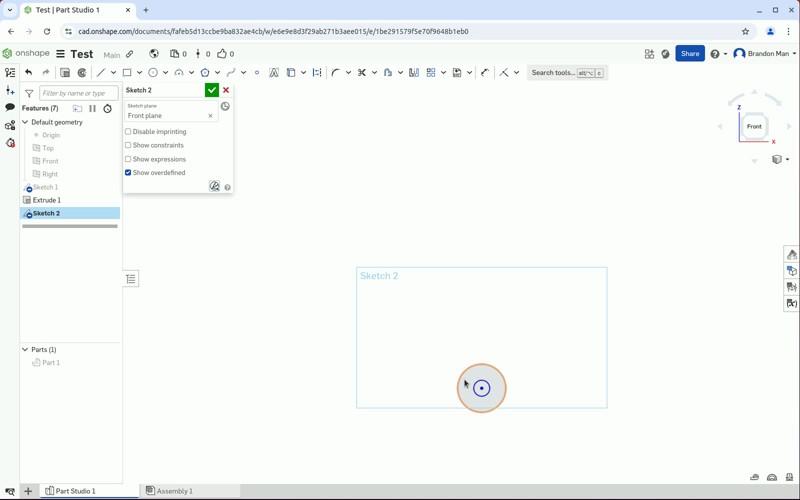
scroll(6)
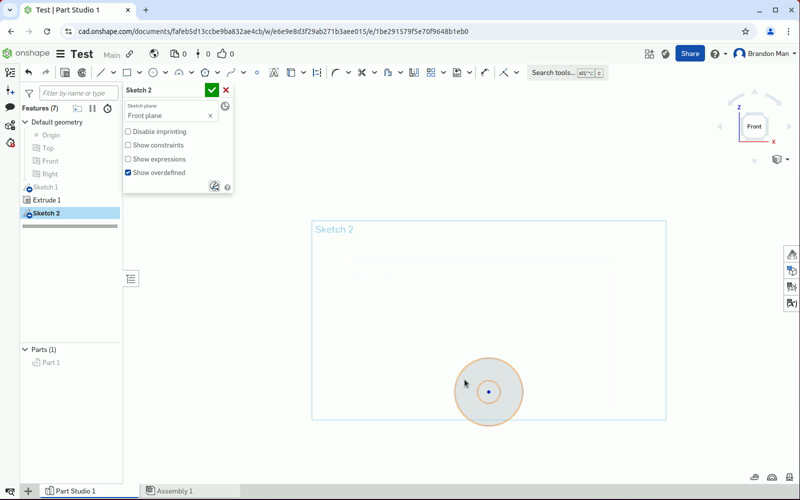
scroll(6)
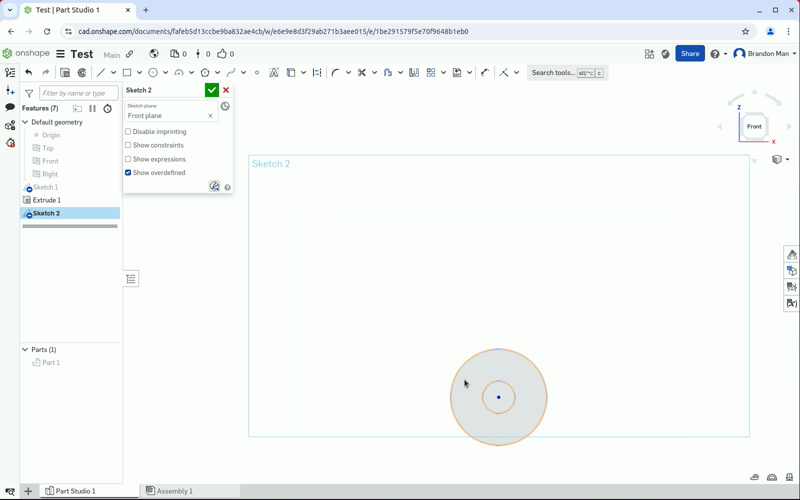
scroll(6)
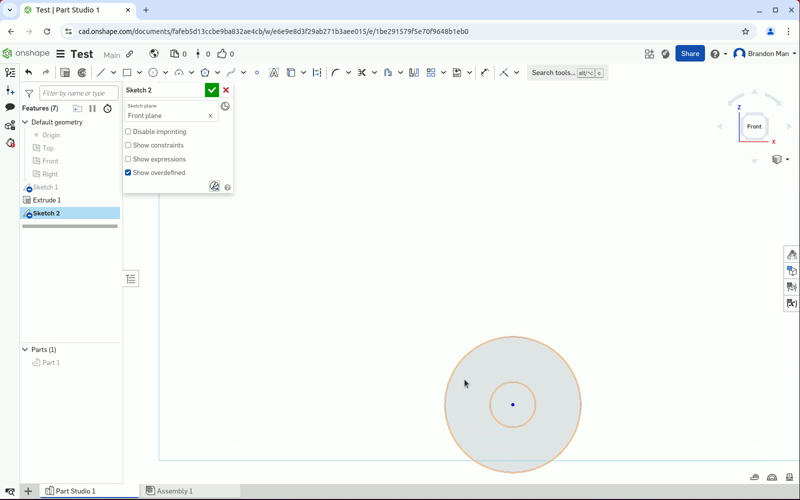
scroll(6)
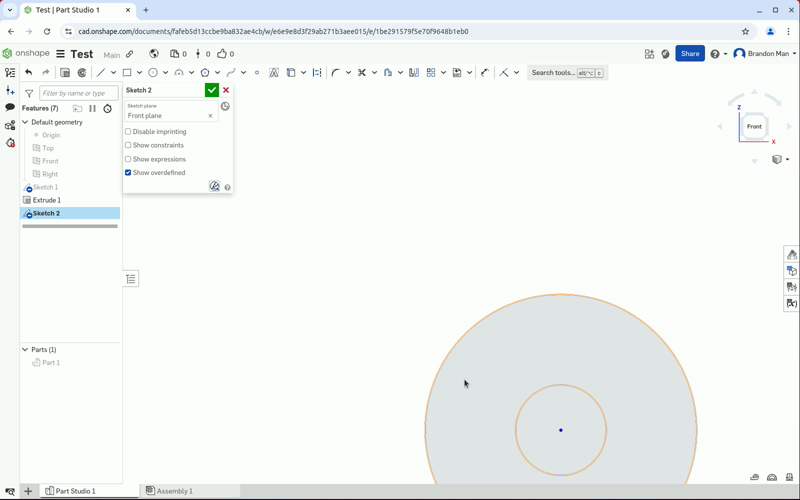
click(464, 379)
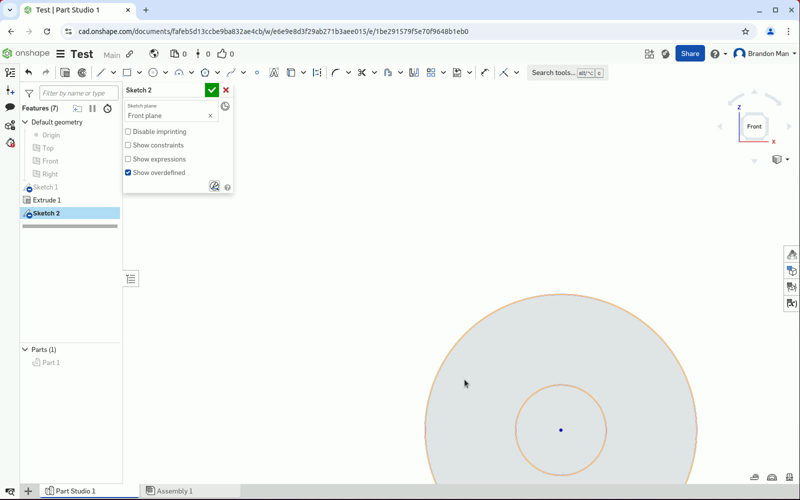
scroll(-6)
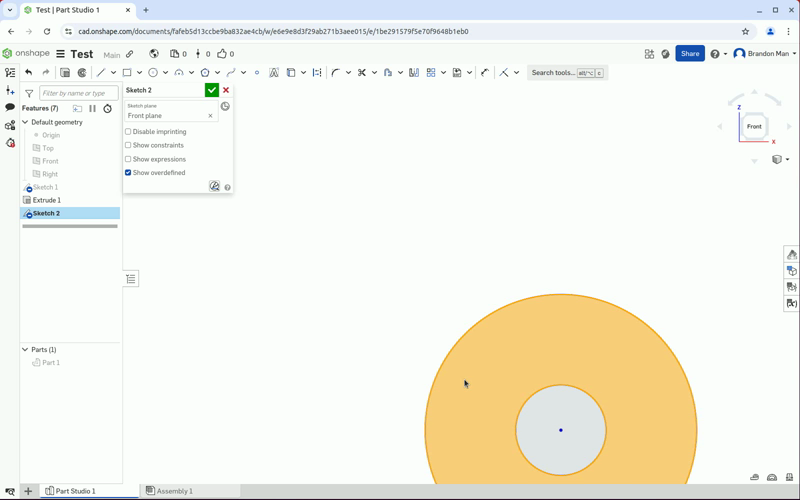
scroll(-6)
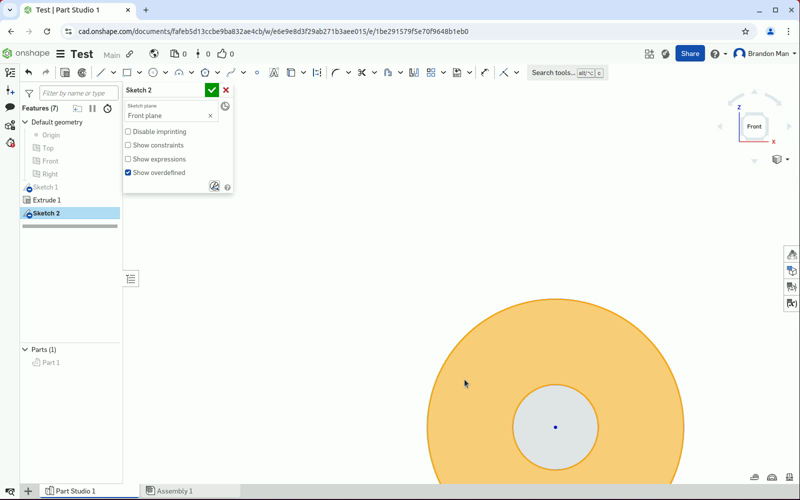
scroll(-6)
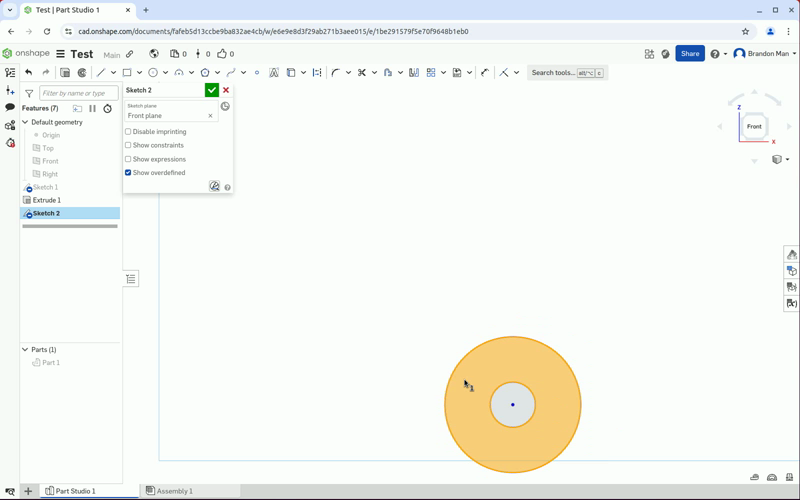
scroll(-6)
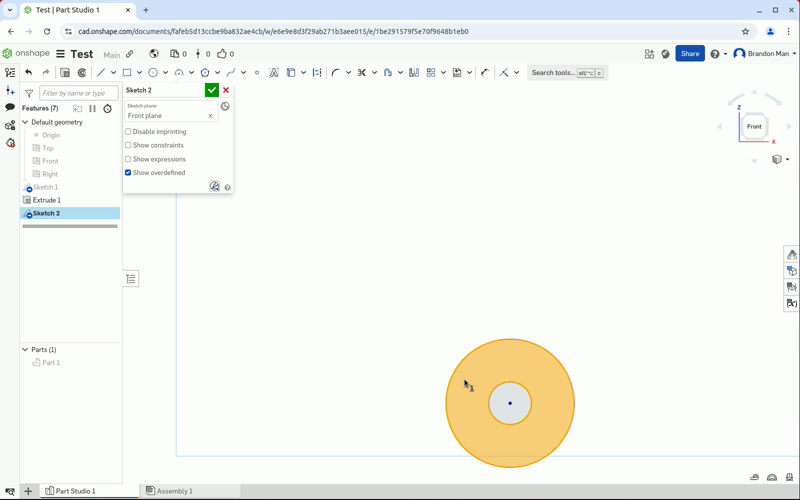
scroll(-6)
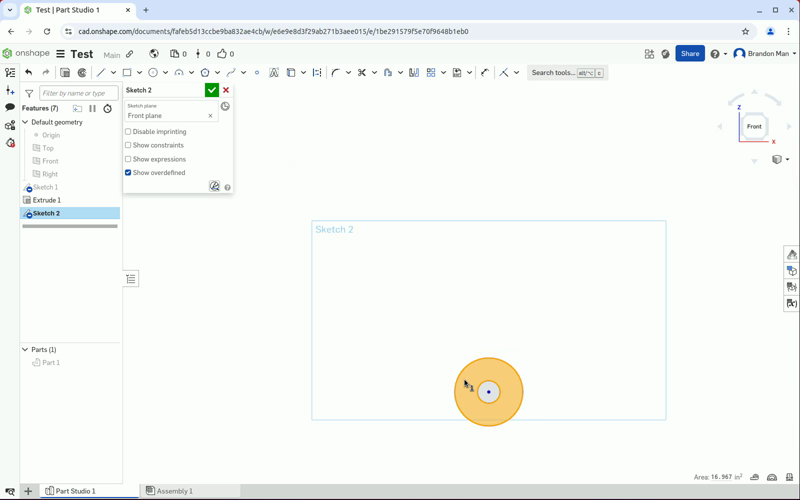
scroll(-6)
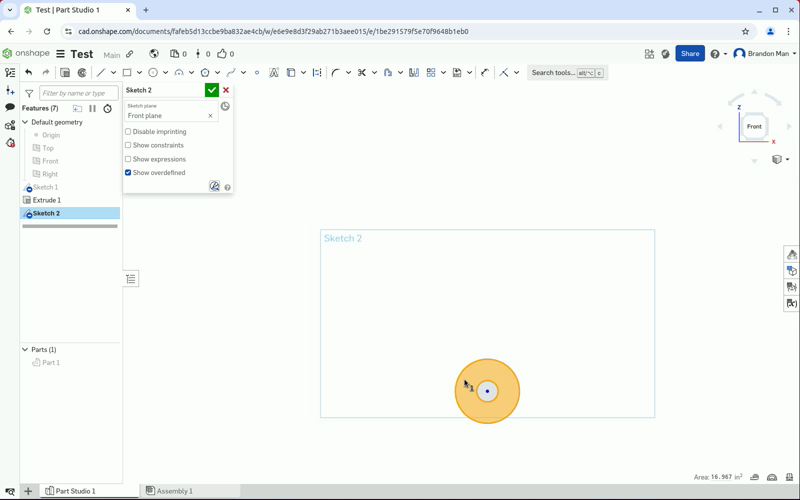
scroll(-6)
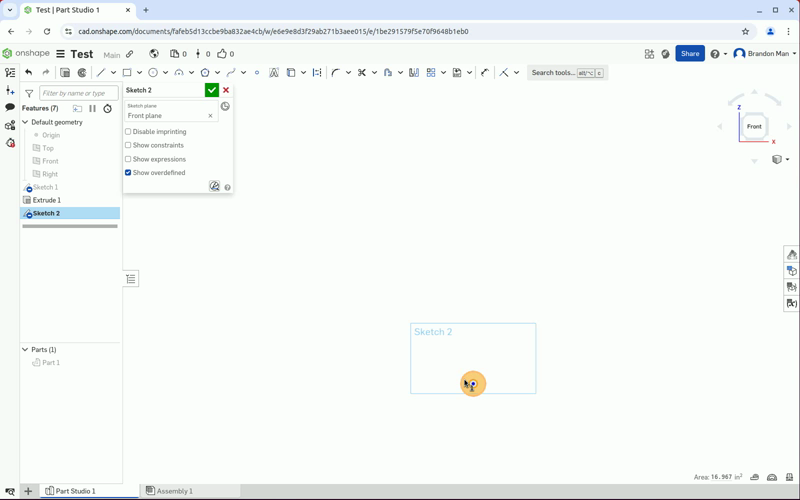
mouse_move(73, 352)
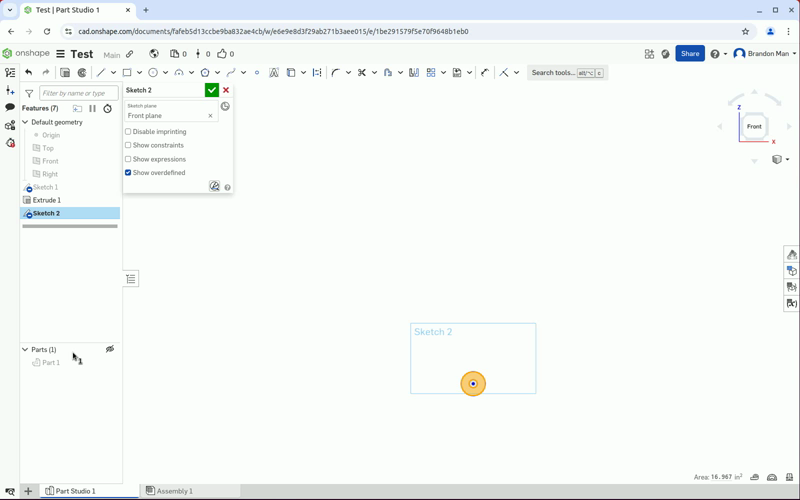
key(shift+y)
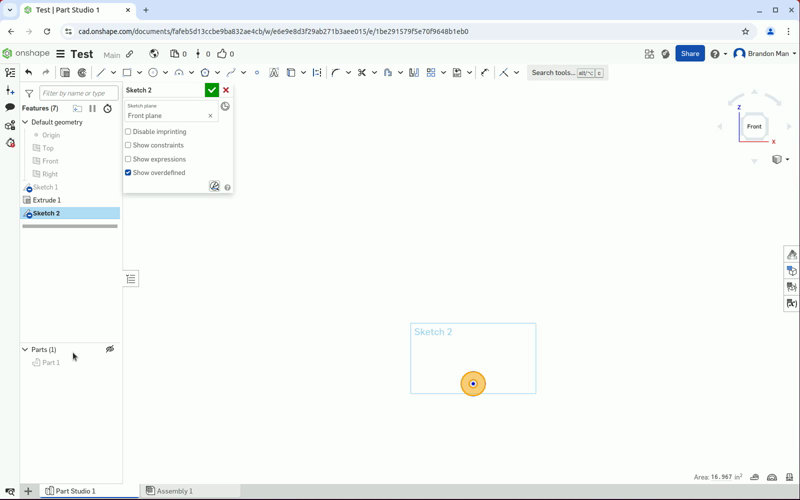
key(shift+e)
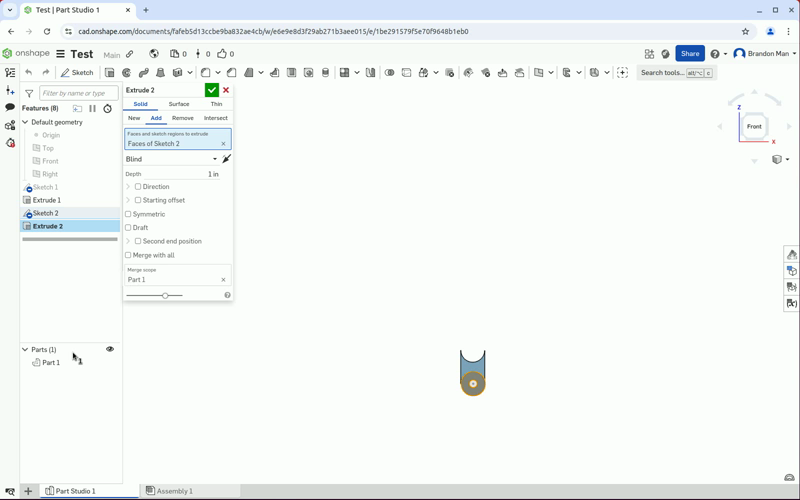
mouse_move(143, 106)
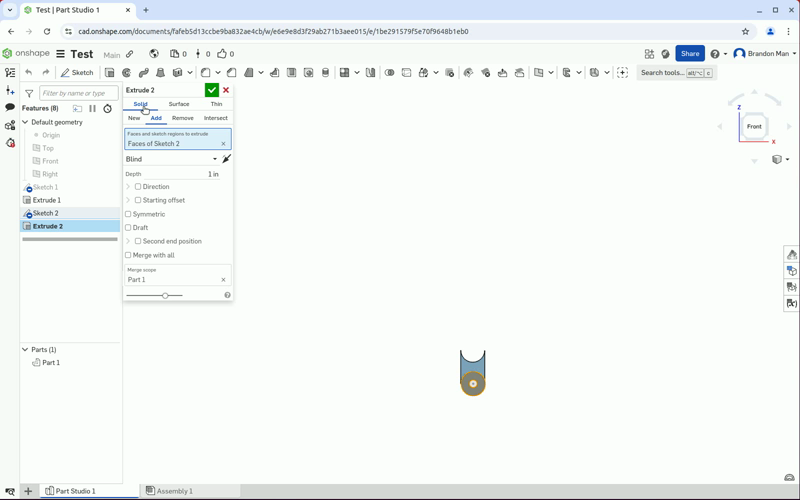
click(143, 106)
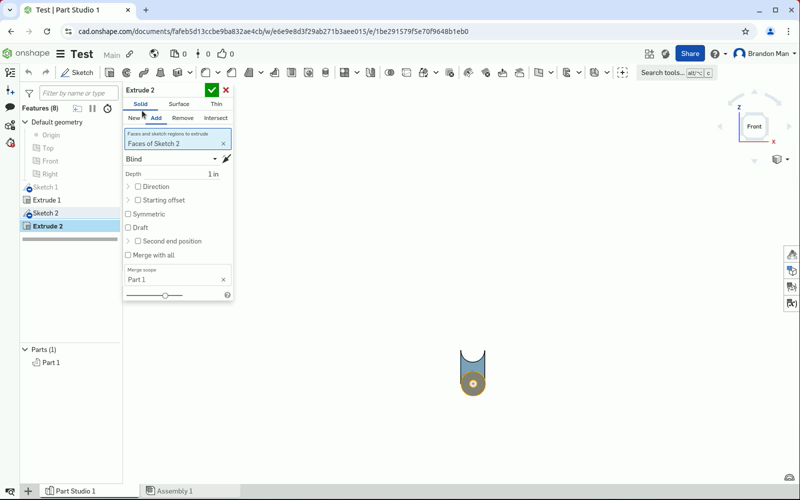
mouse_move(137, 120)
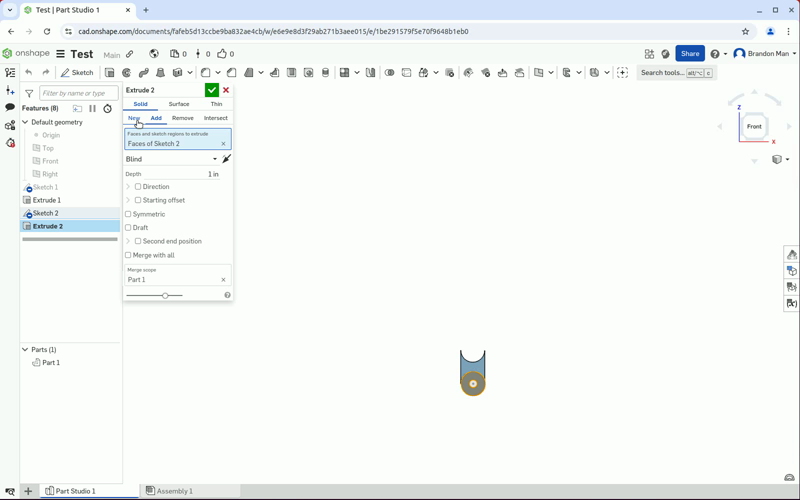
click(137, 120)
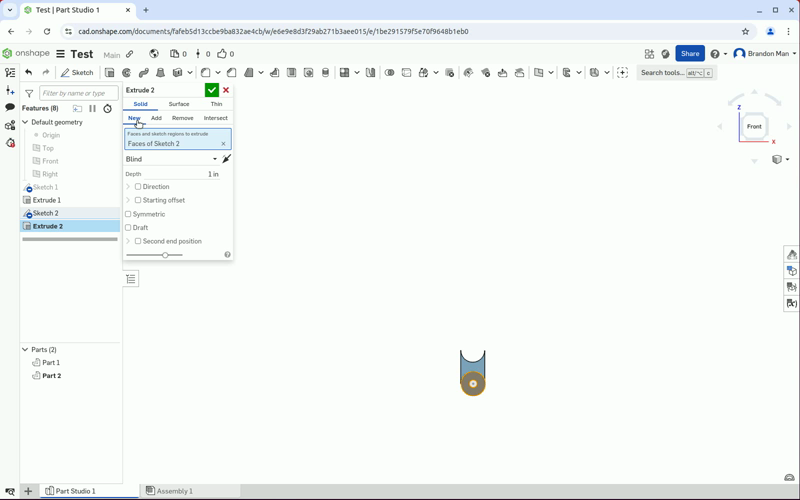
key(tab, 4)
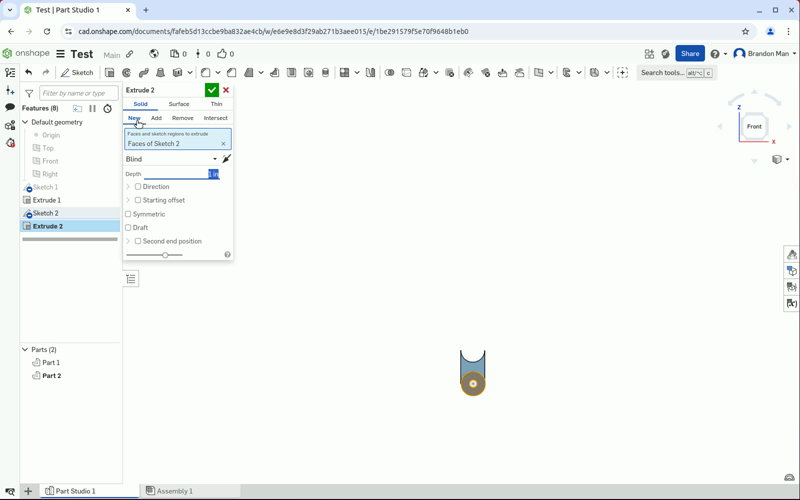
text(1.926)
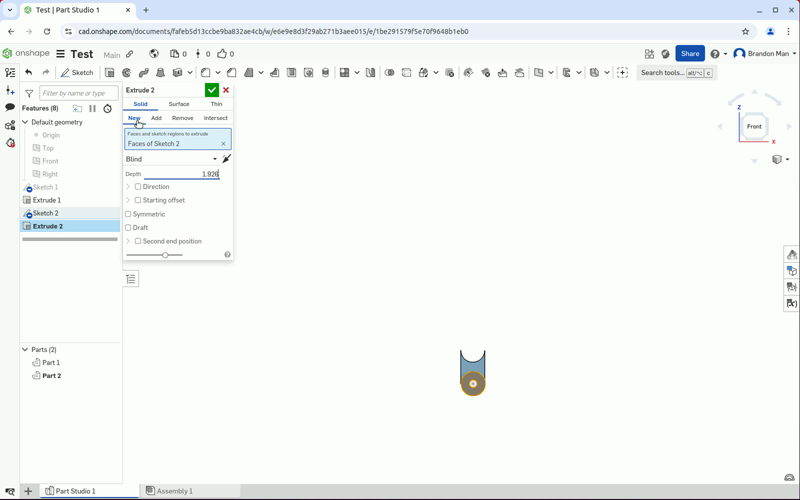
key(tab, 3)
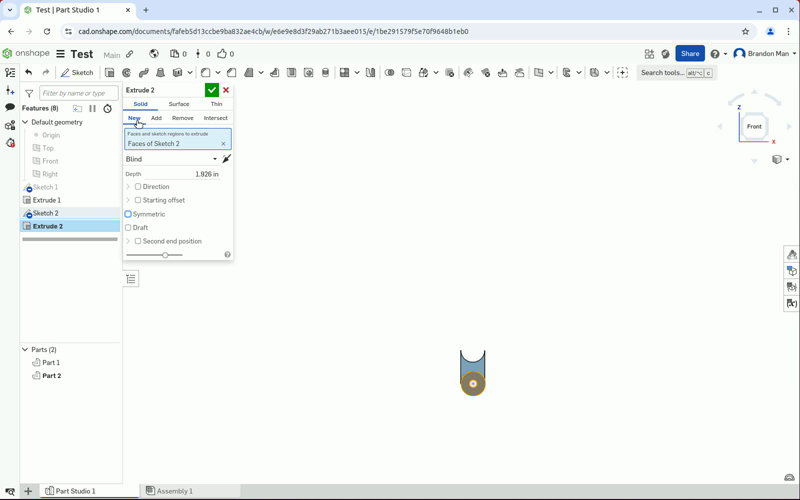
key(space)
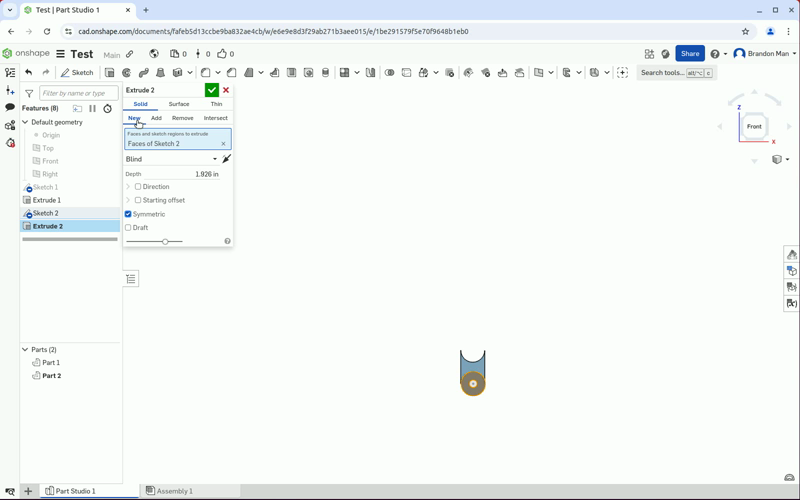
key(enter)
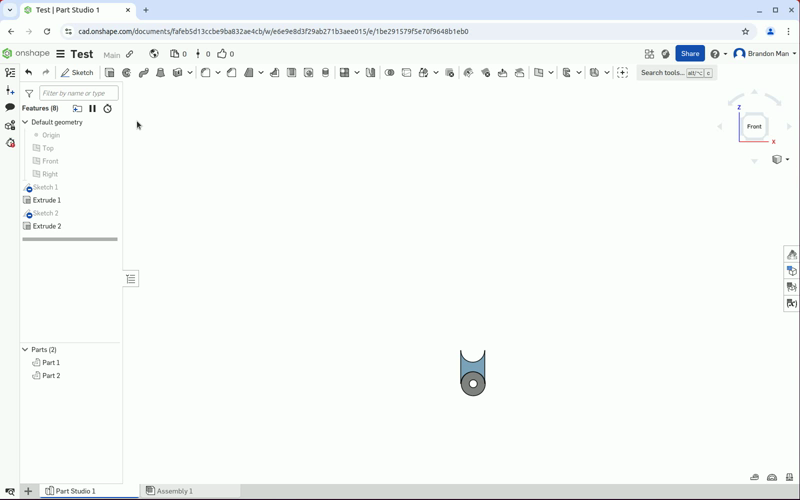
key(shift+h)
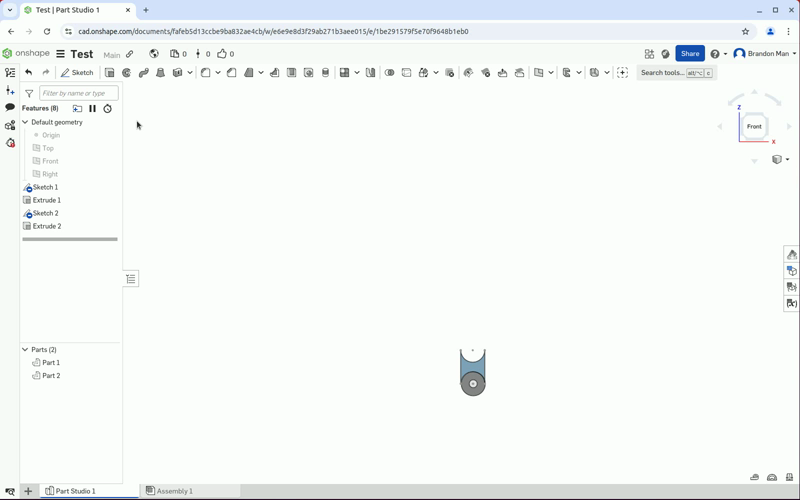
key(shift+h)
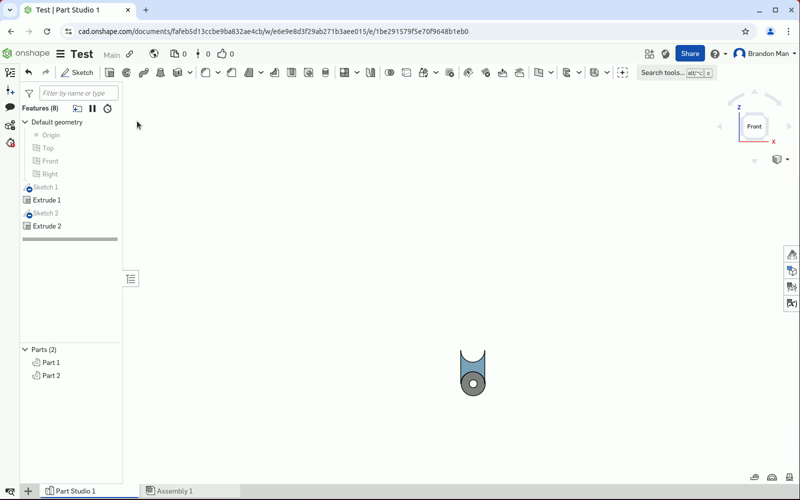
mouse_move(73, 189)
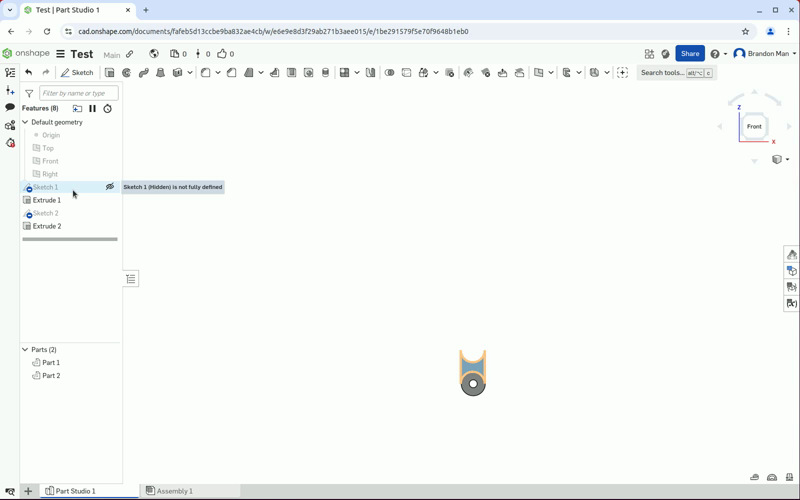
click(73, 189)
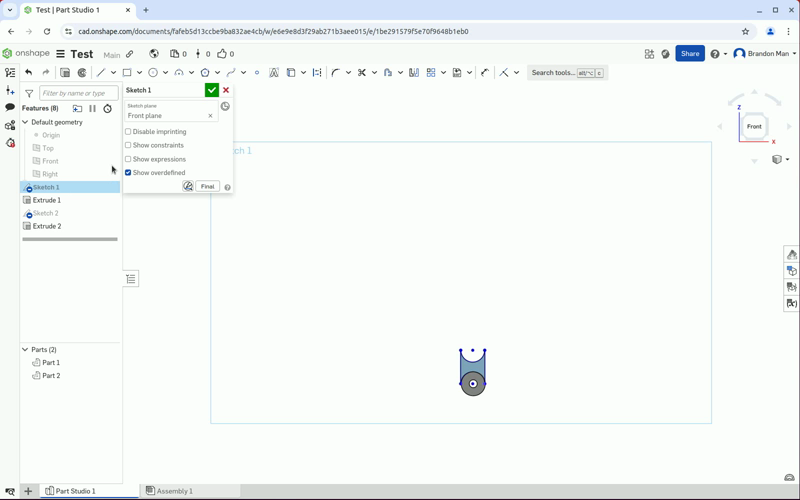
mouse_move(229, 92)
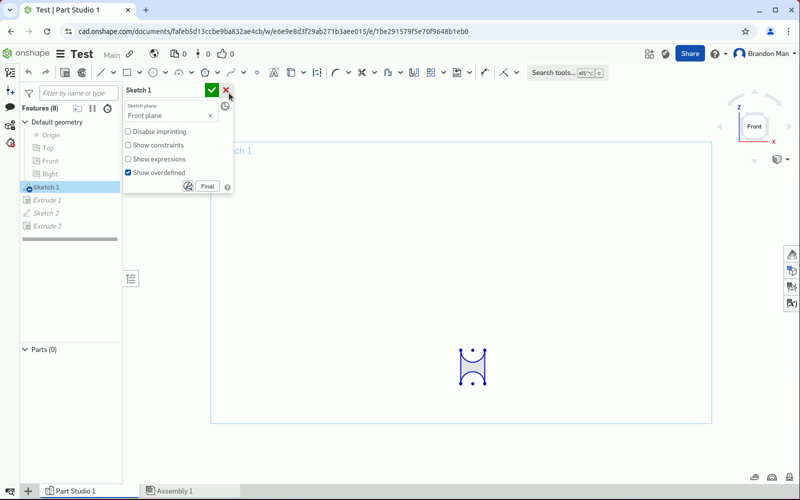
click(229, 92)
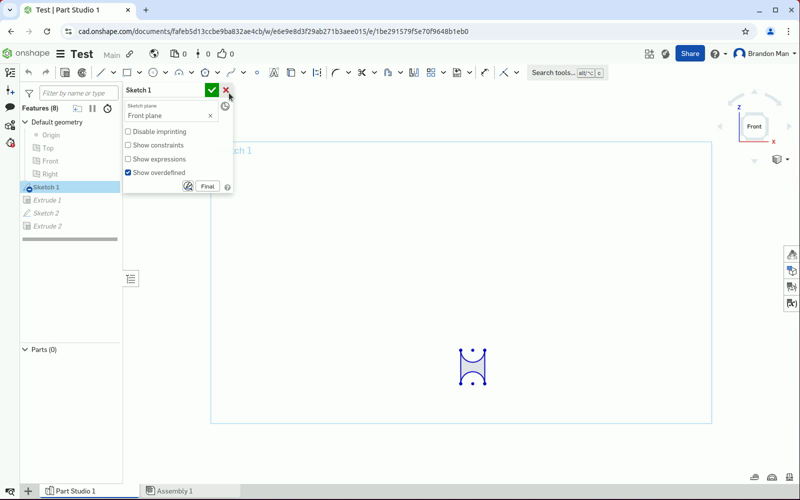
key(shift+s)
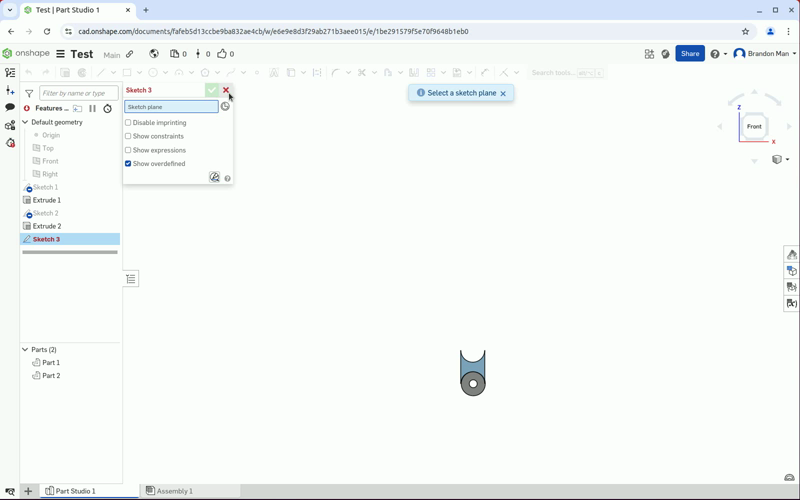
mouse_move(73, 163)
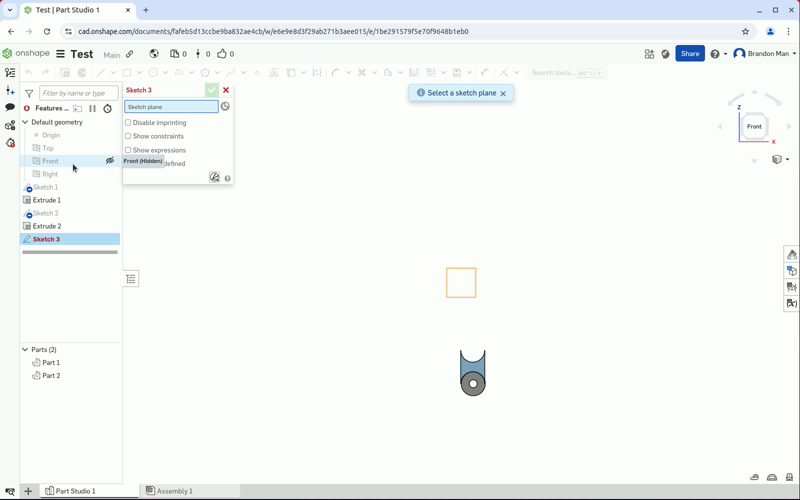
click(73, 163)
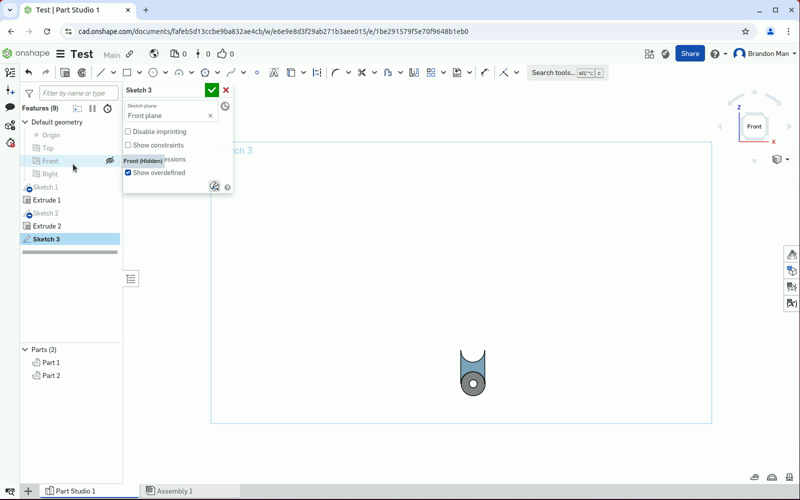
mouse_move(73, 352)
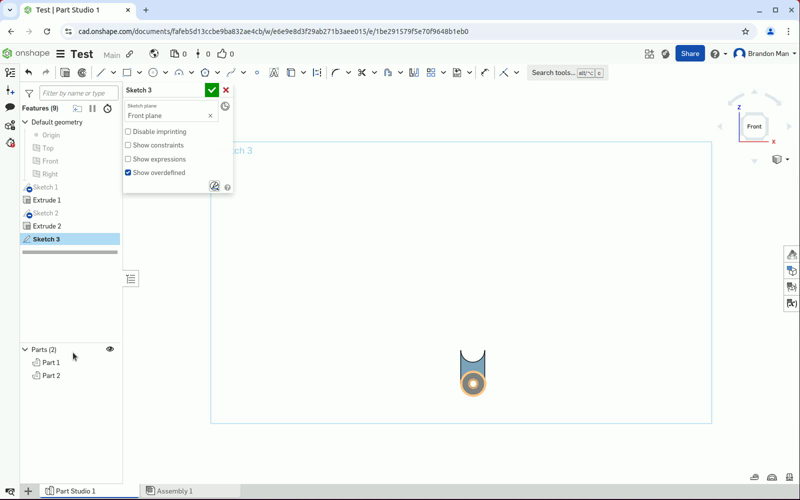
key(y)
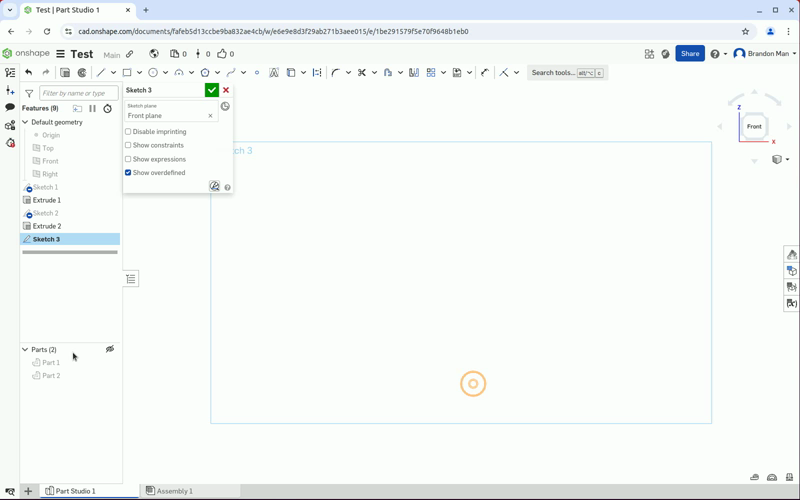
key(l)
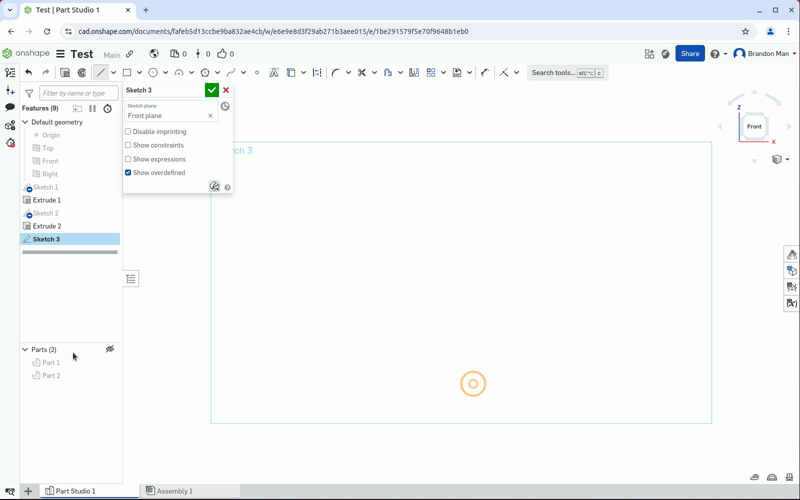
key_down(shift)
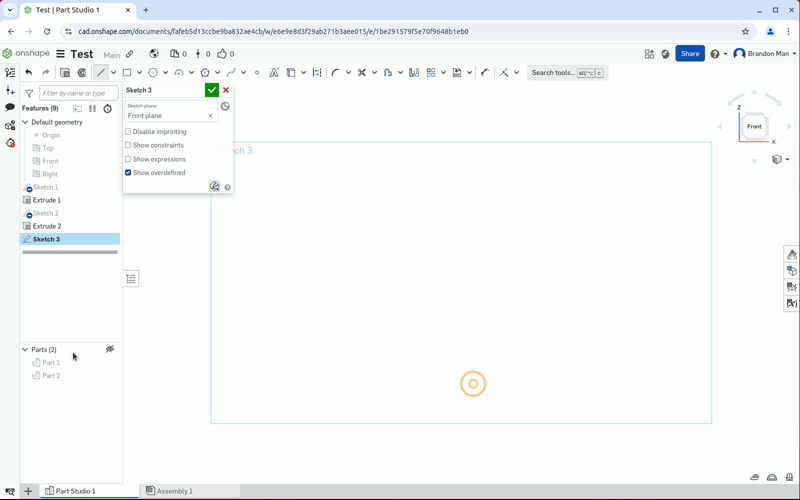
mouse_move(460, 351)
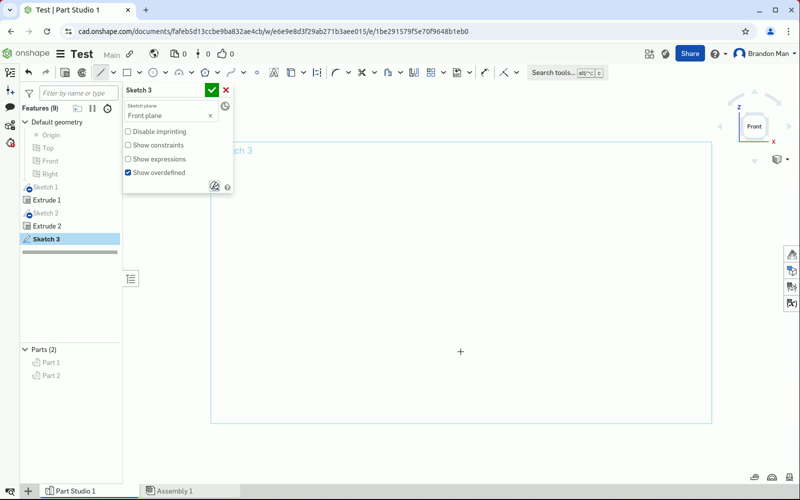
click(460, 351)
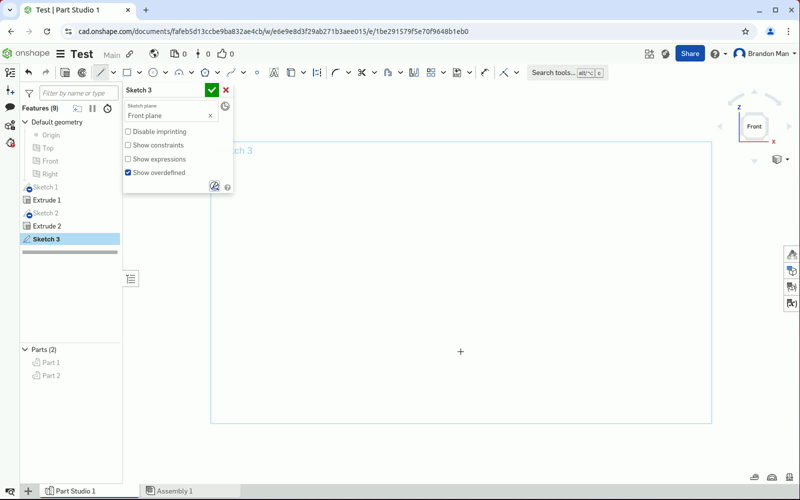
key_up(shift)
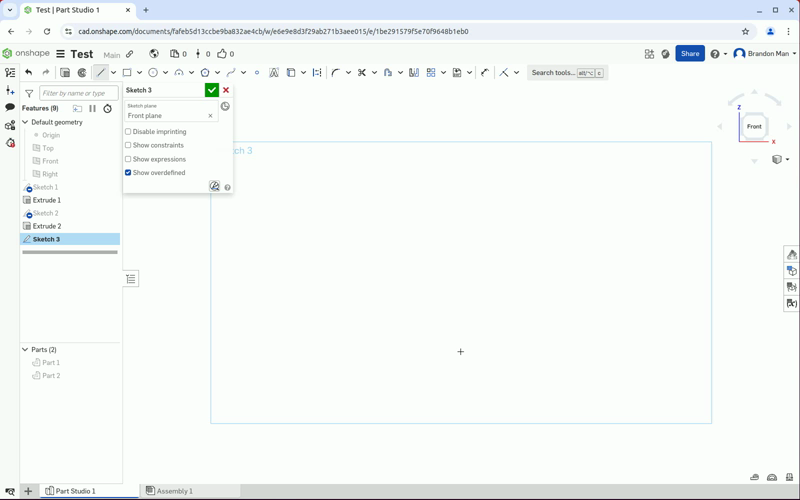
key_down(shift)
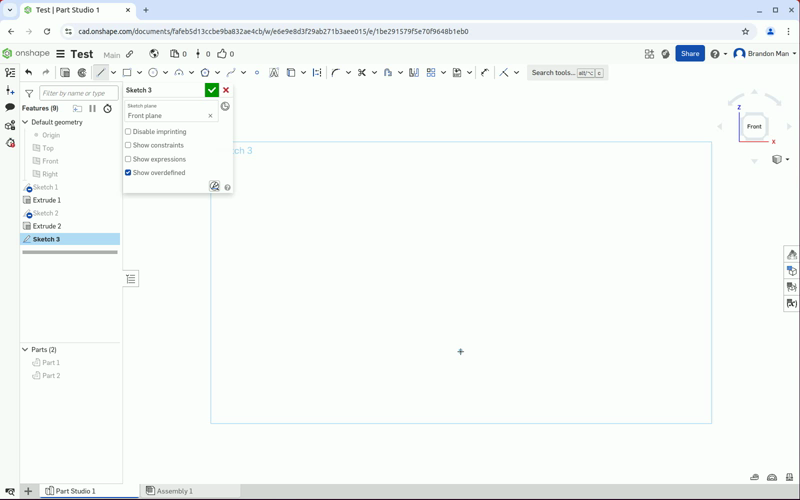
mouse_move(490, 351)
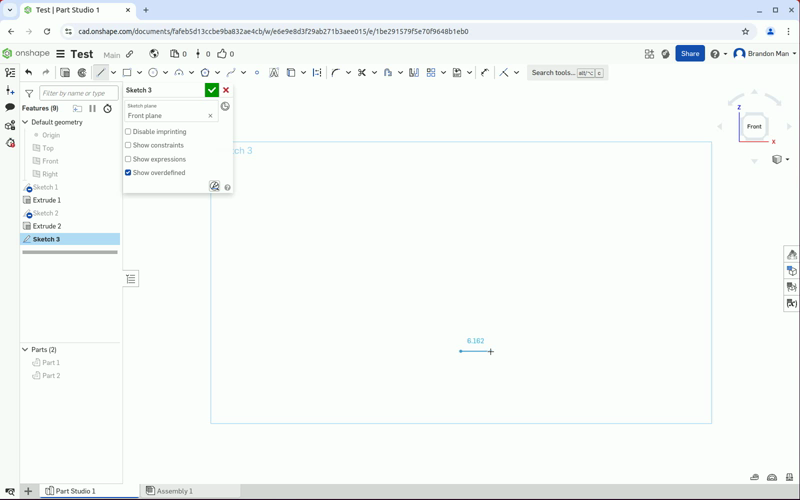
mouse_move(468, 351)
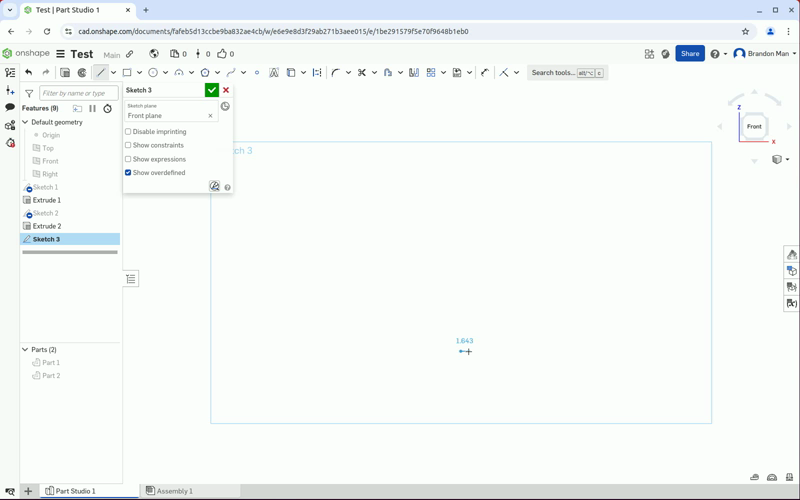
click(468, 351)
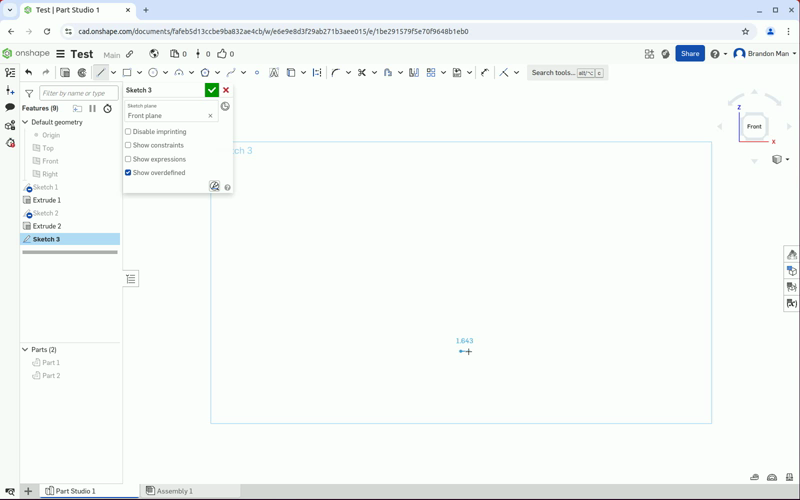
key_up(shift)
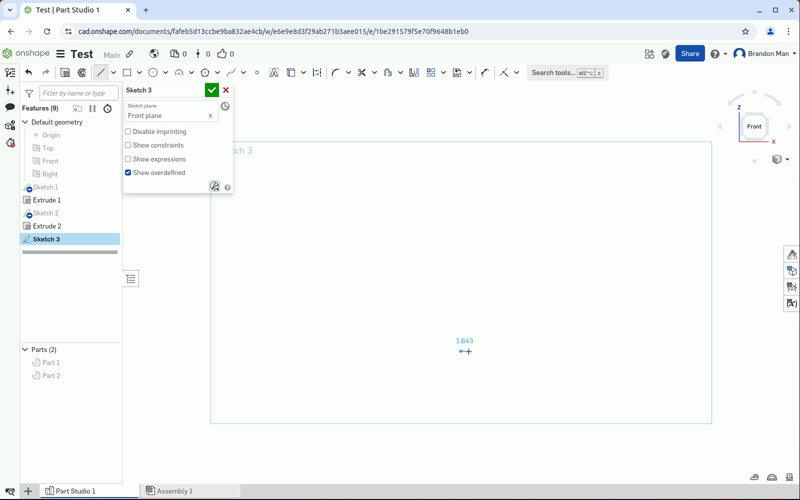
key(esc)
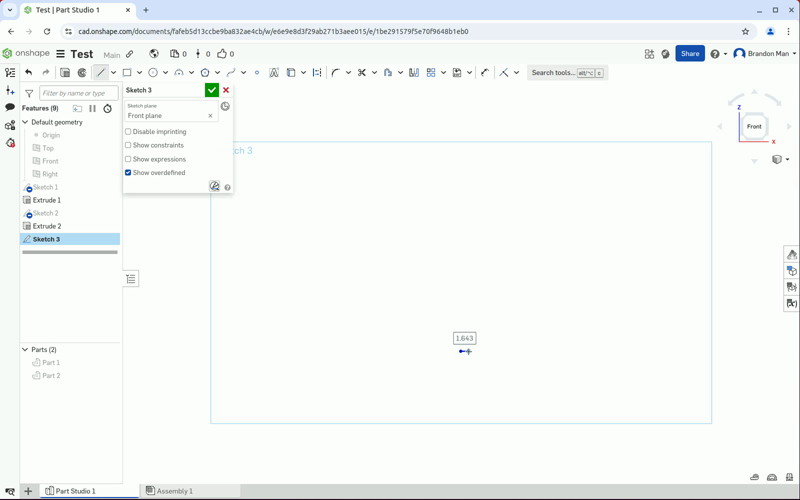
key(a)
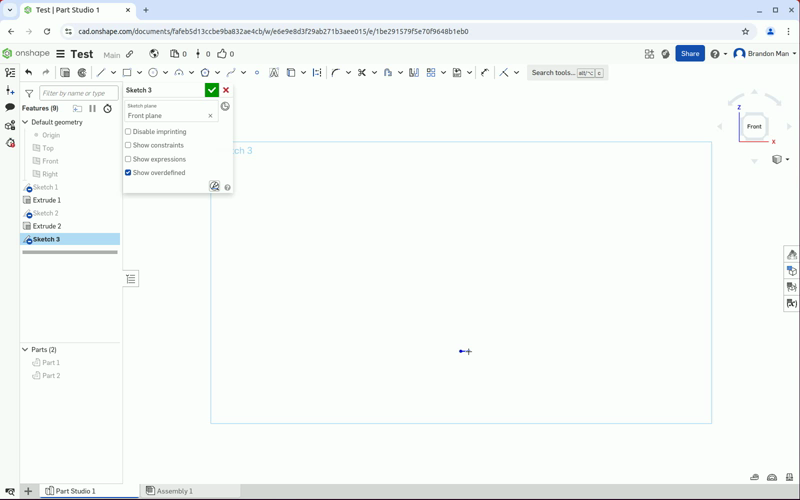
mouse_move(468, 351)
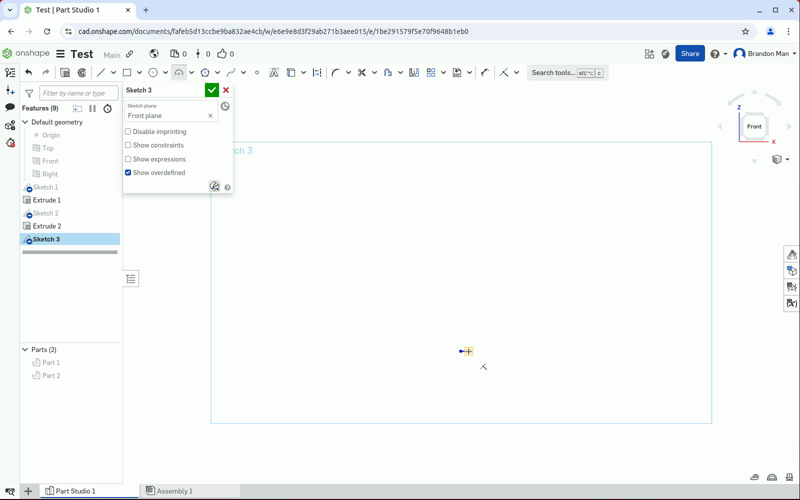
click(468, 351)
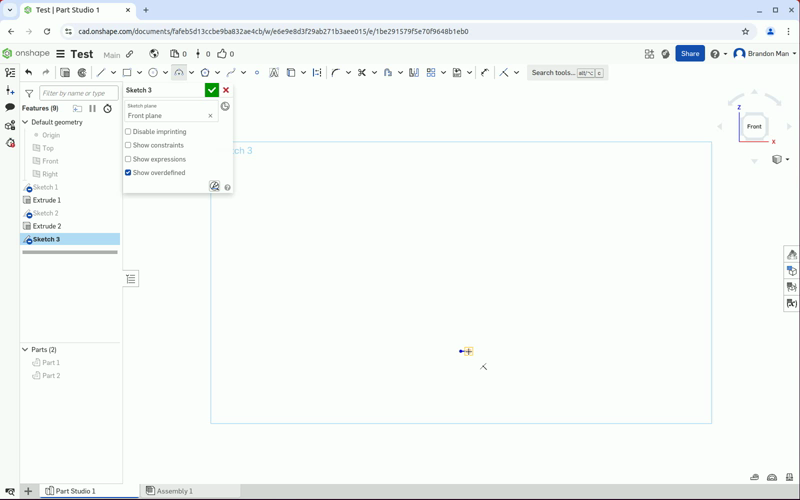
key_down(shift)
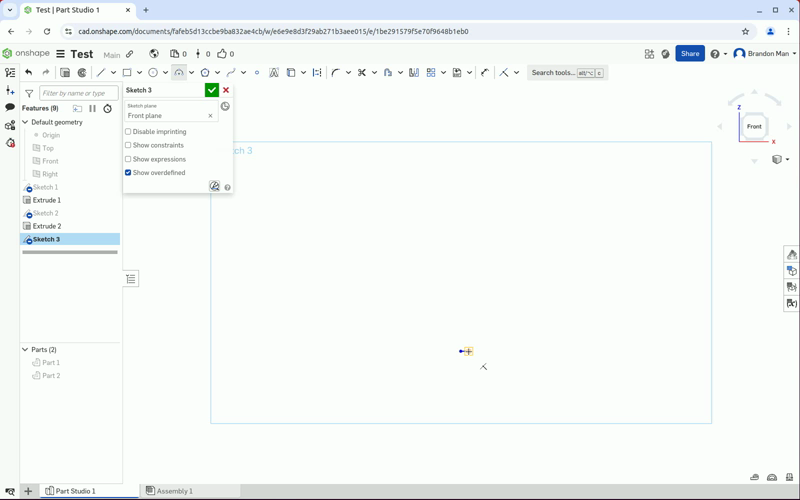
mouse_move(477, 351)
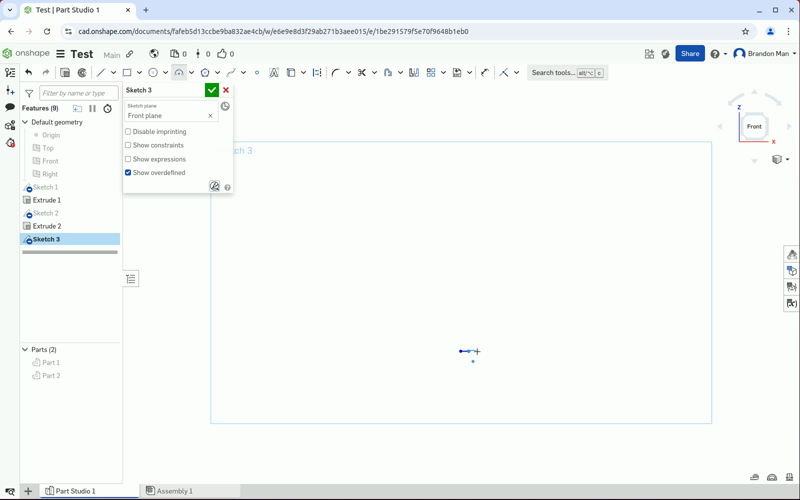
click(477, 351)
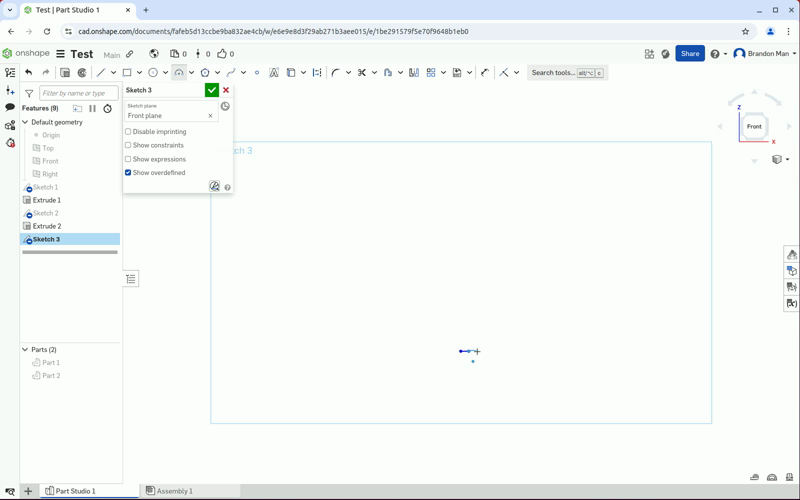
mouse_move(473, 346)
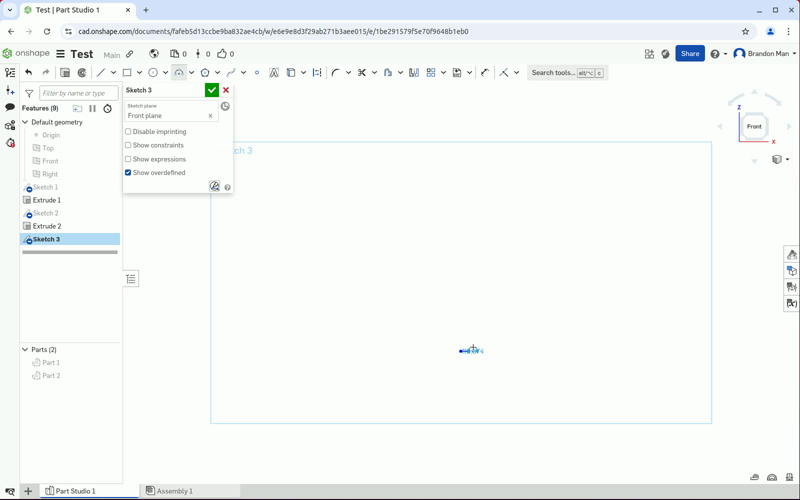
click(473, 346)
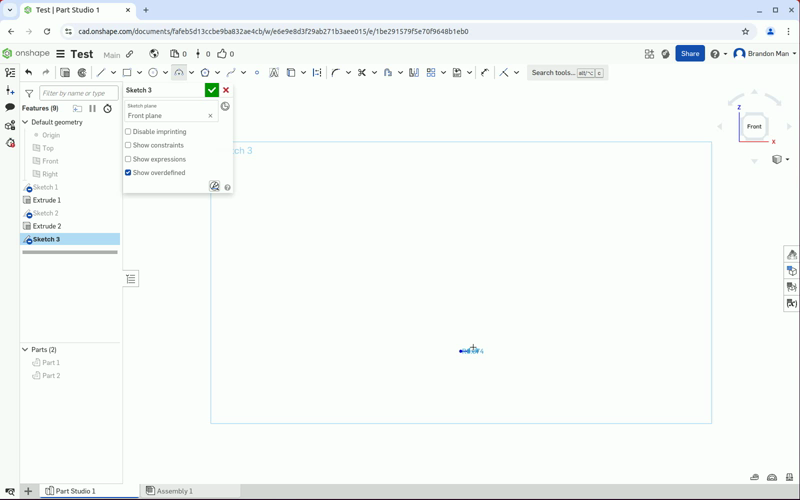
key_up(shift)
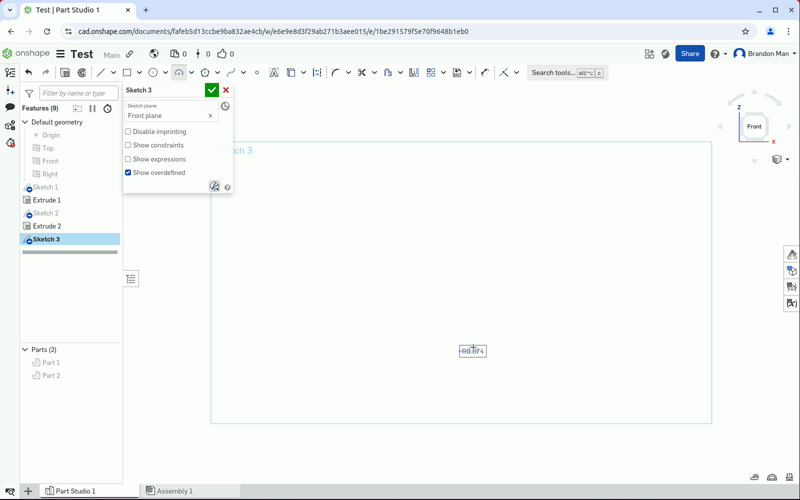
key(esc)
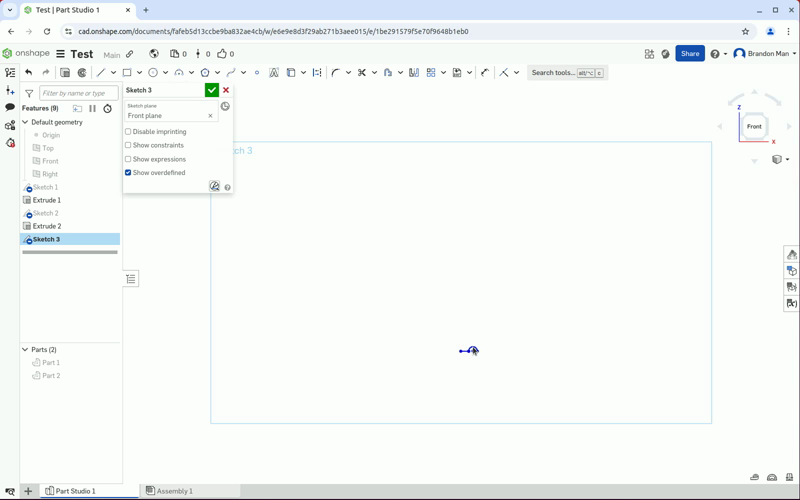
key(l)
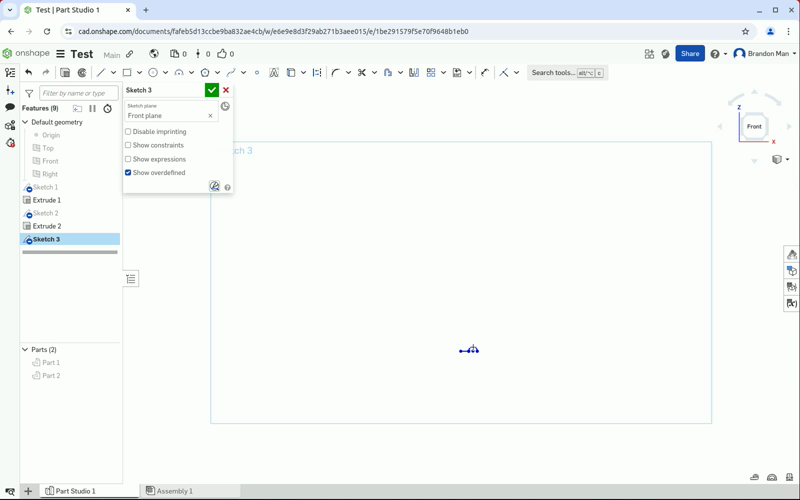
mouse_move(477, 351)
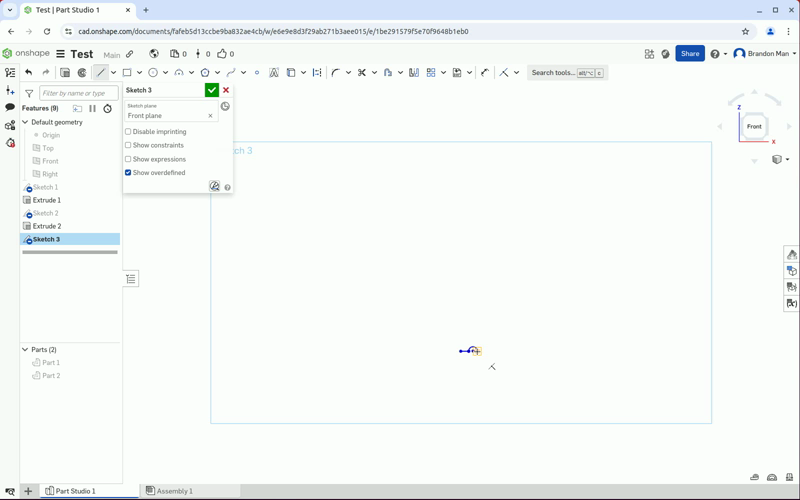
scroll(6)
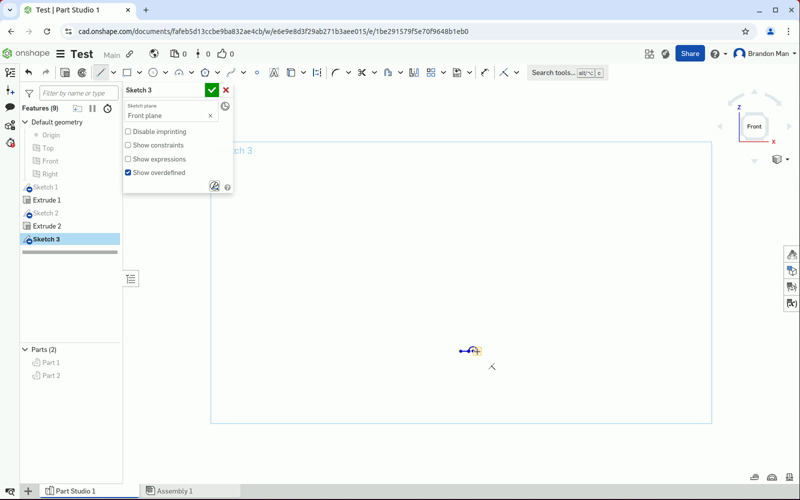
scroll(6)
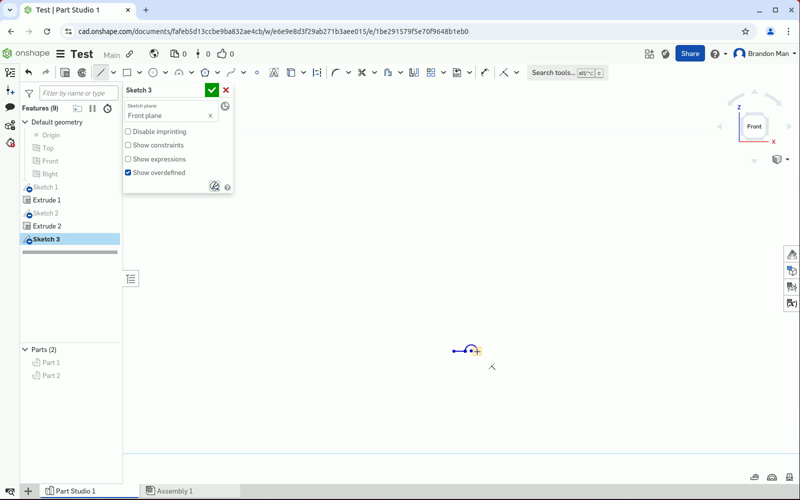
scroll(6)
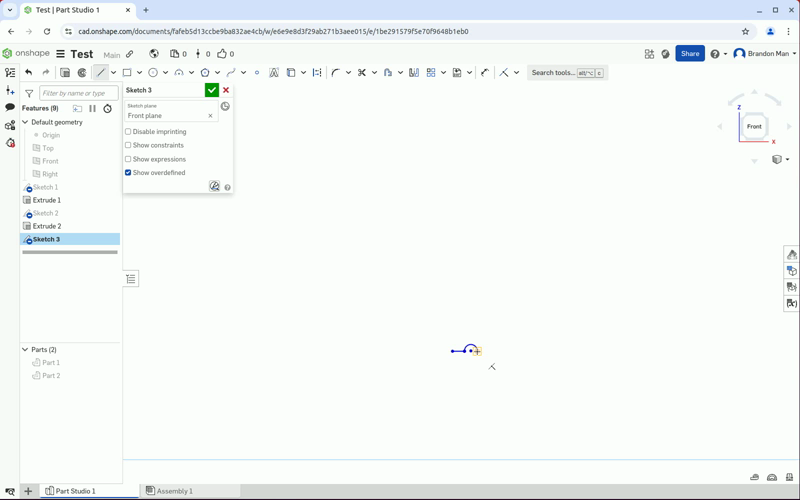
scroll(6)
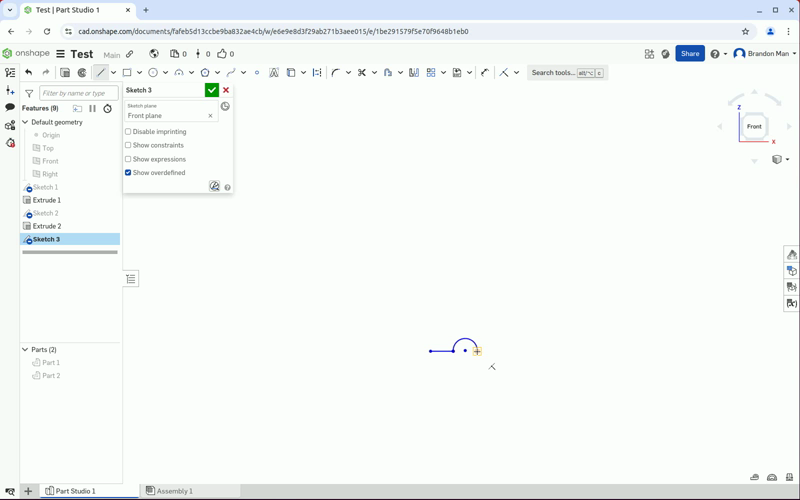
scroll(6)
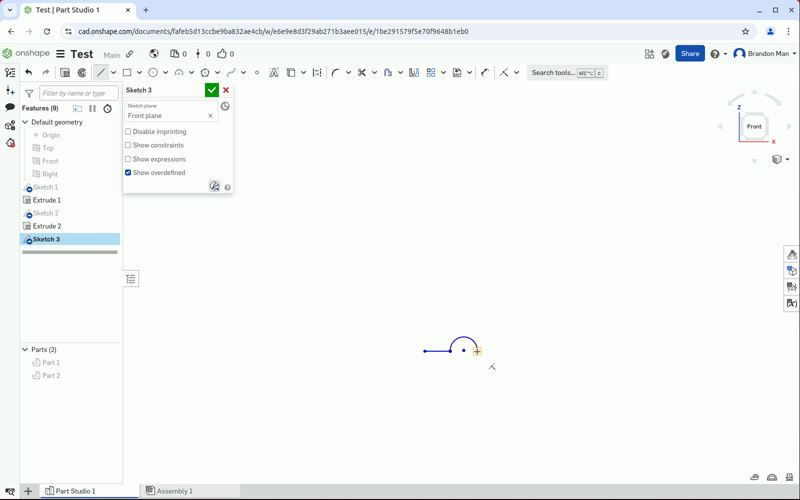
scroll(6)
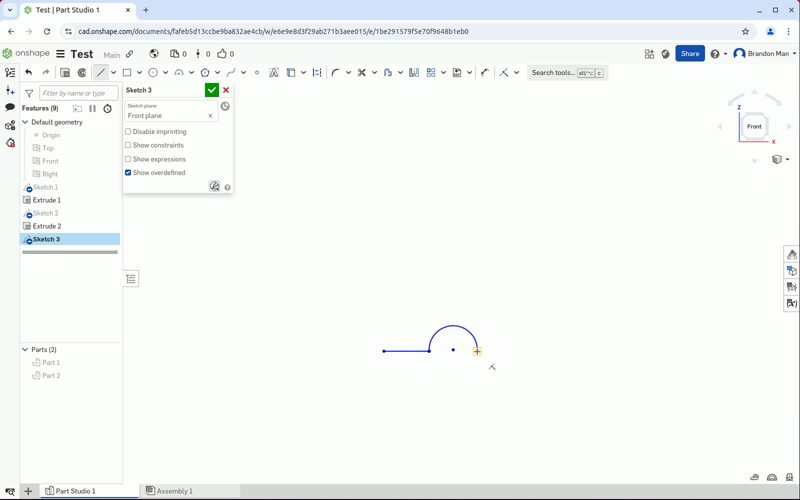
scroll(6)
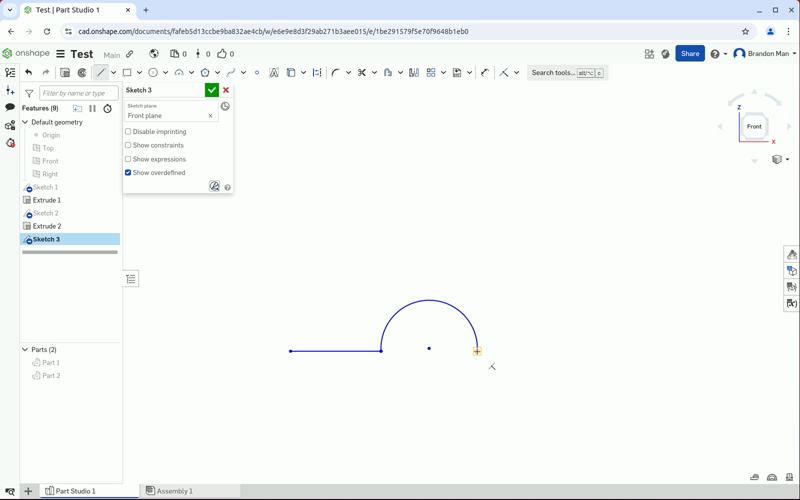
click(477, 351)
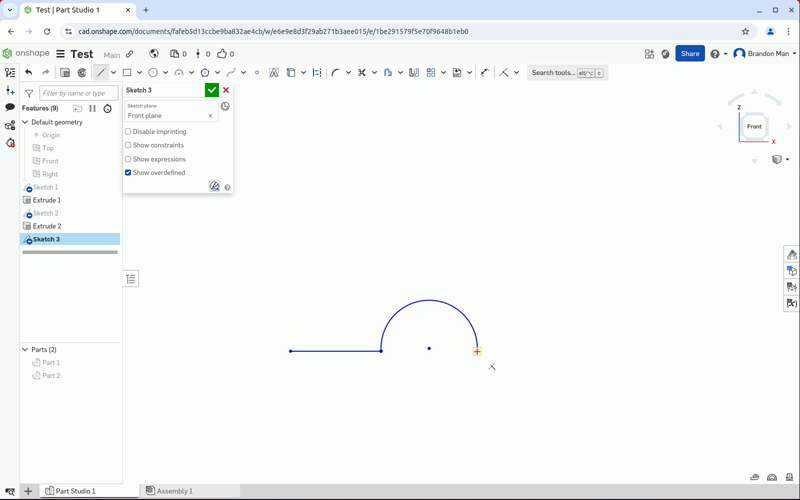
scroll(-6)
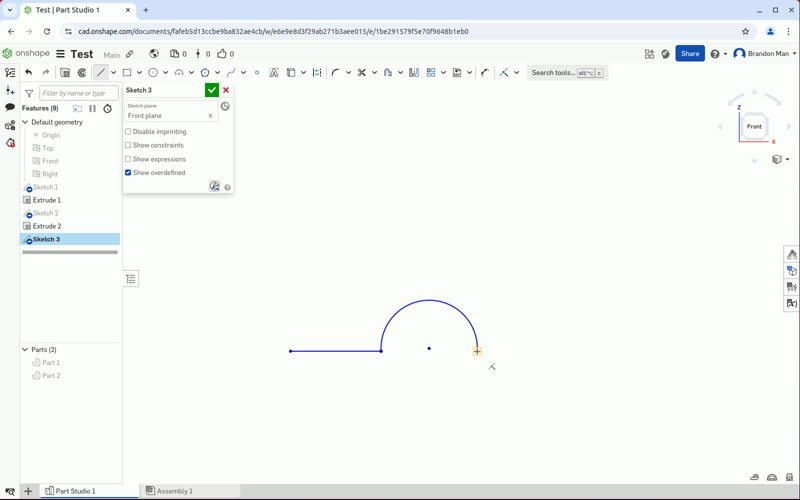
scroll(-6)
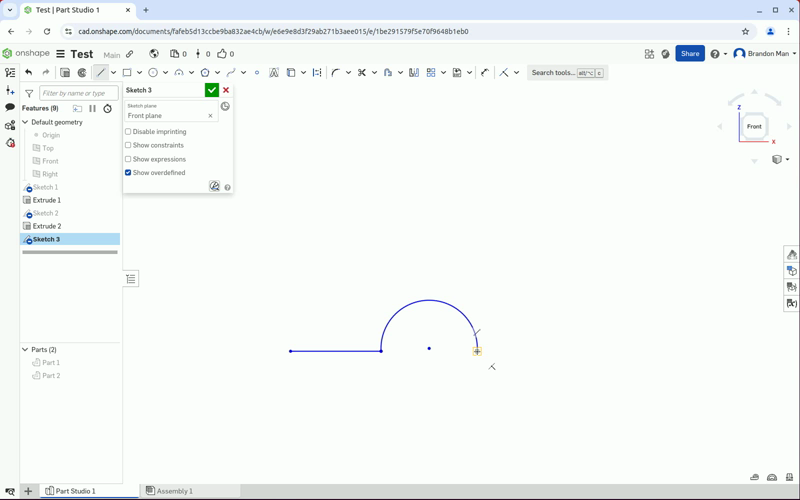
scroll(-6)
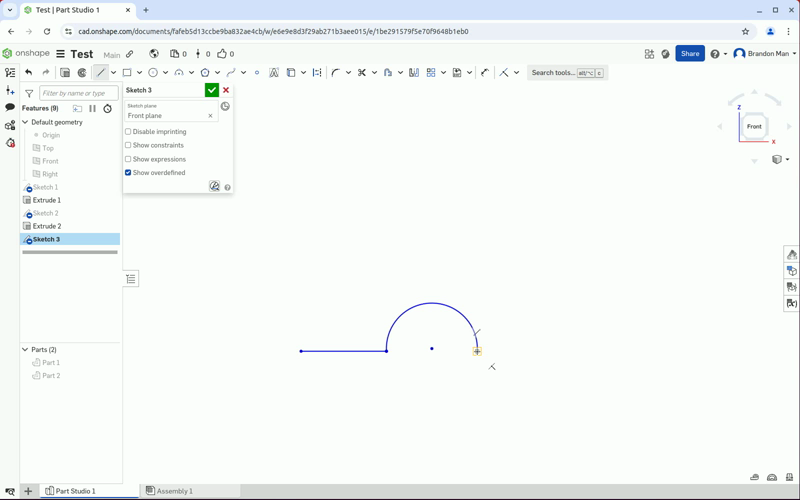
scroll(-6)
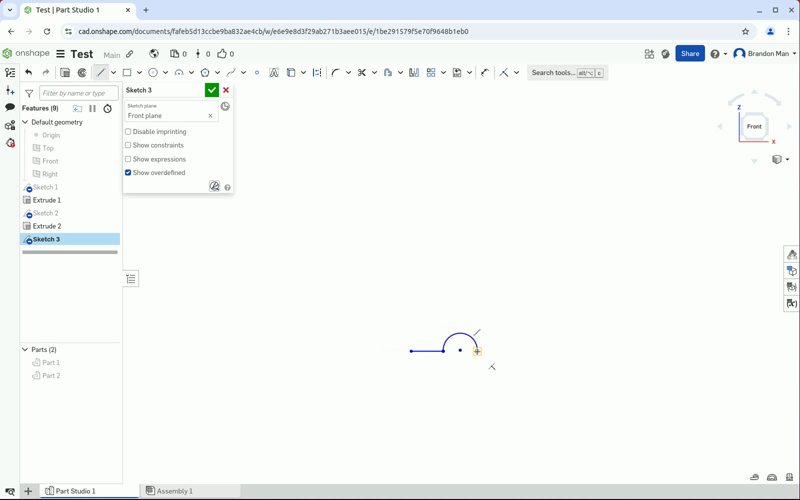
scroll(-6)
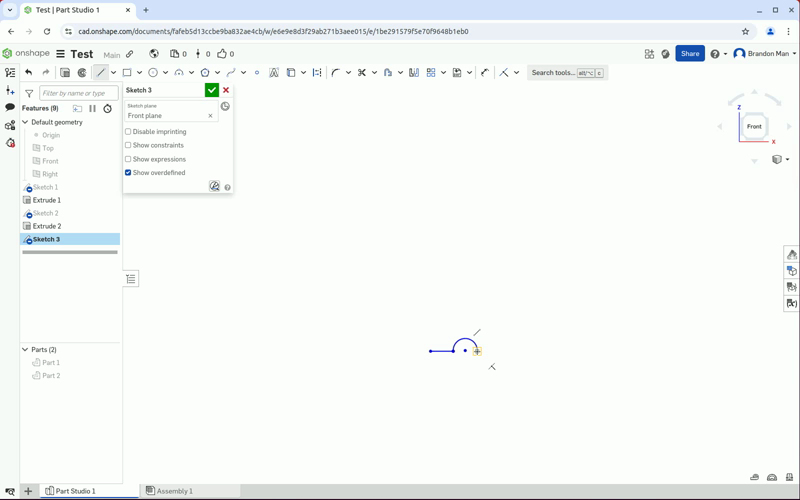
scroll(-6)
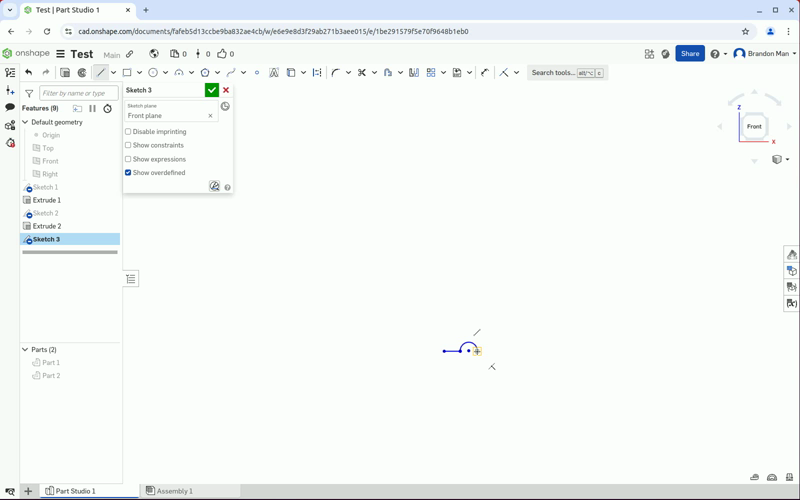
scroll(-6)
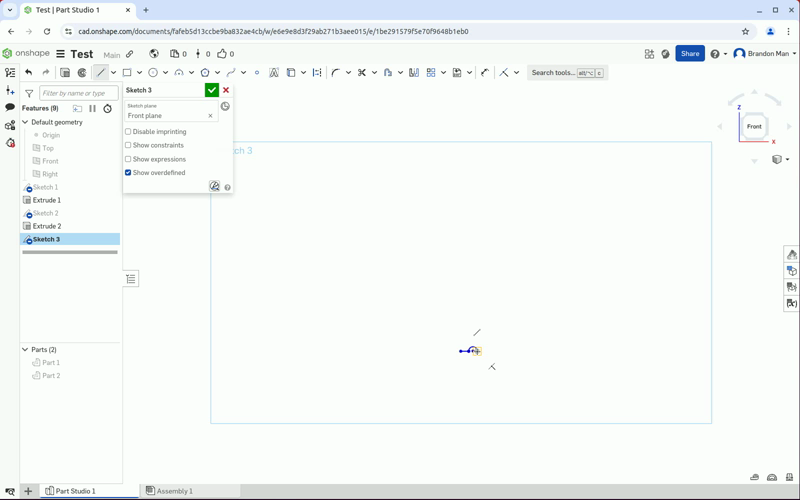
key_down(shift)
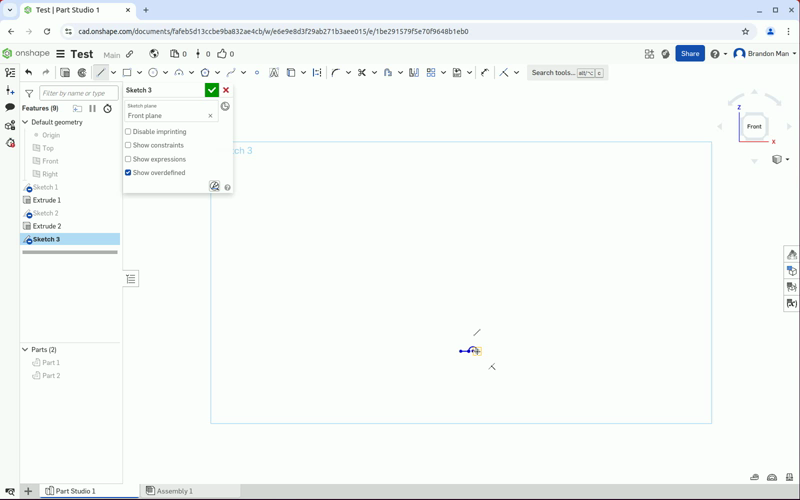
mouse_move(507, 351)
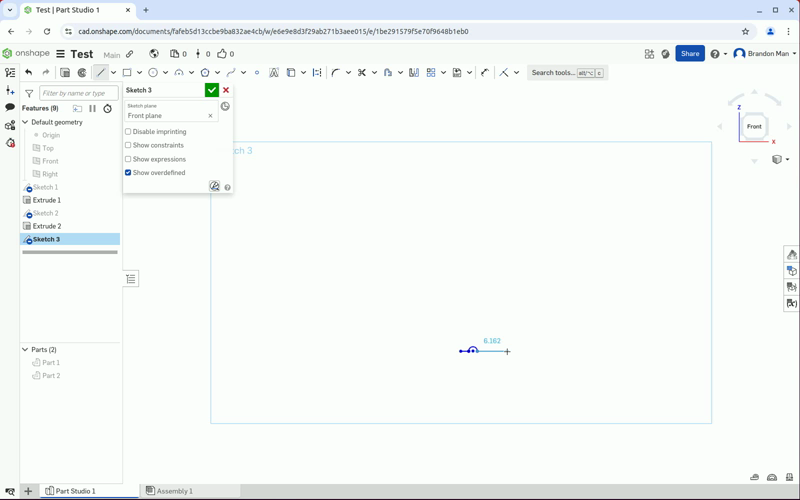
mouse_move(485, 351)
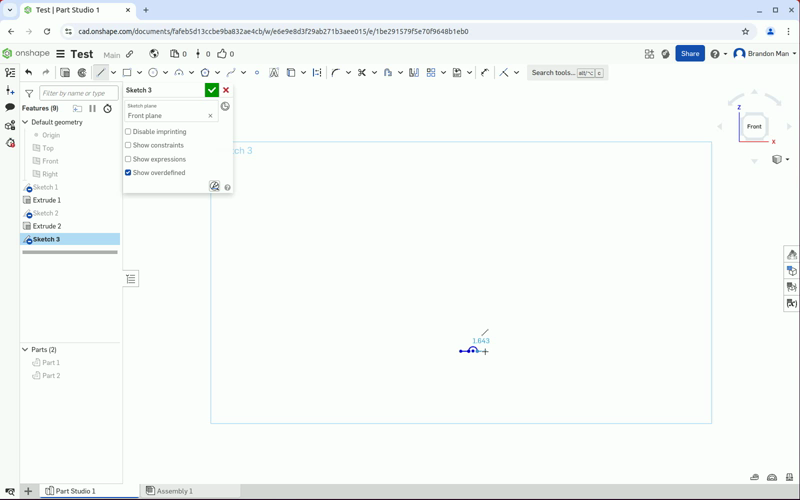
click(485, 351)
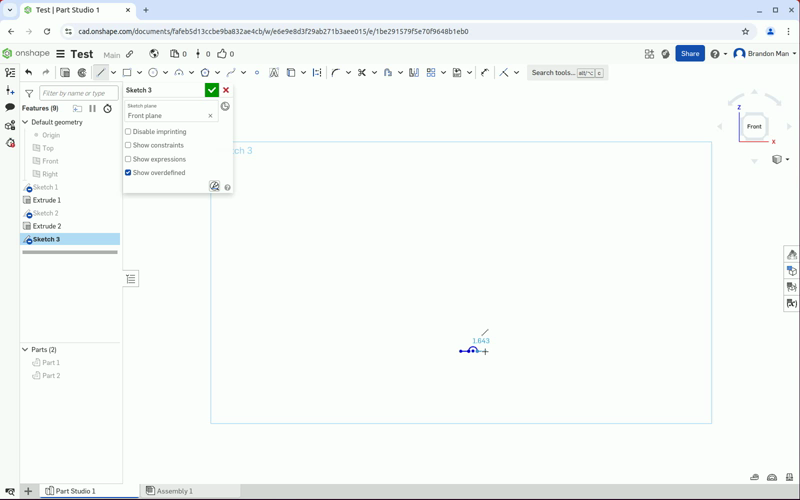
key_up(shift)
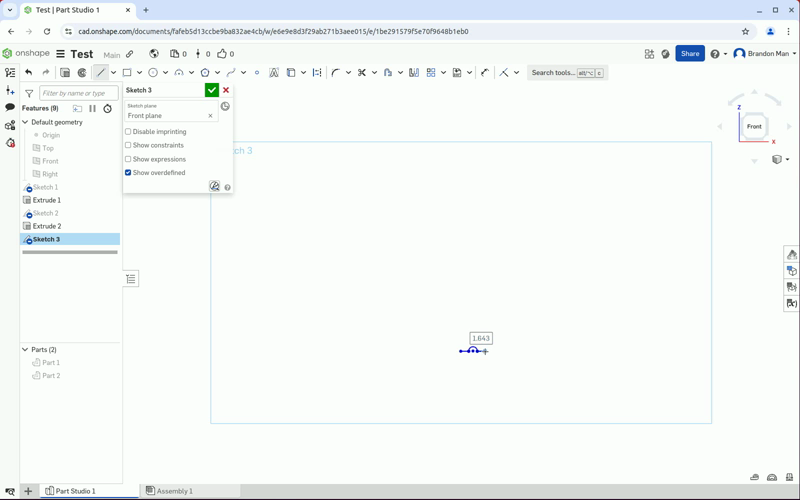
key(esc)
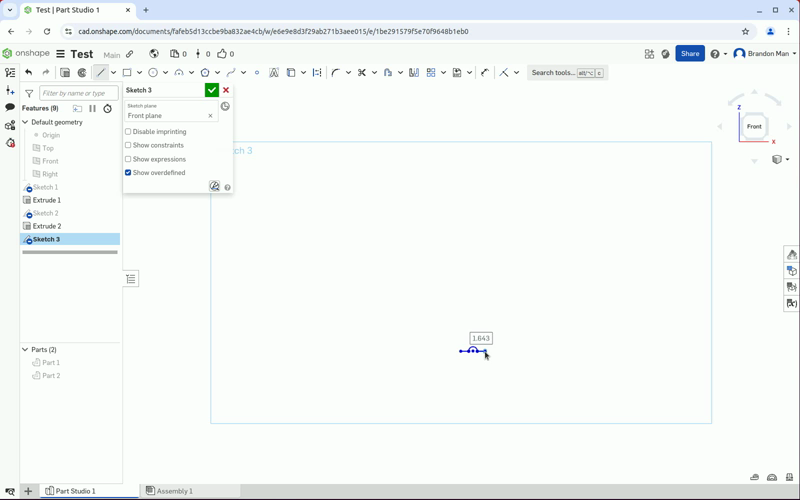
key(a)
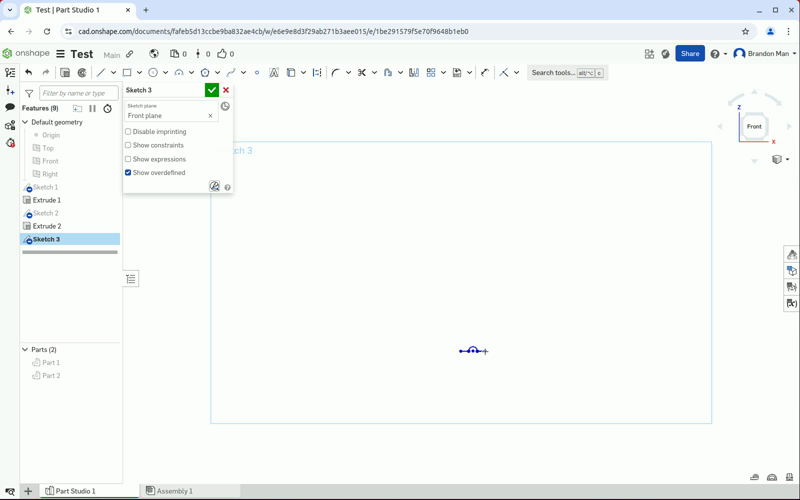
mouse_move(485, 351)
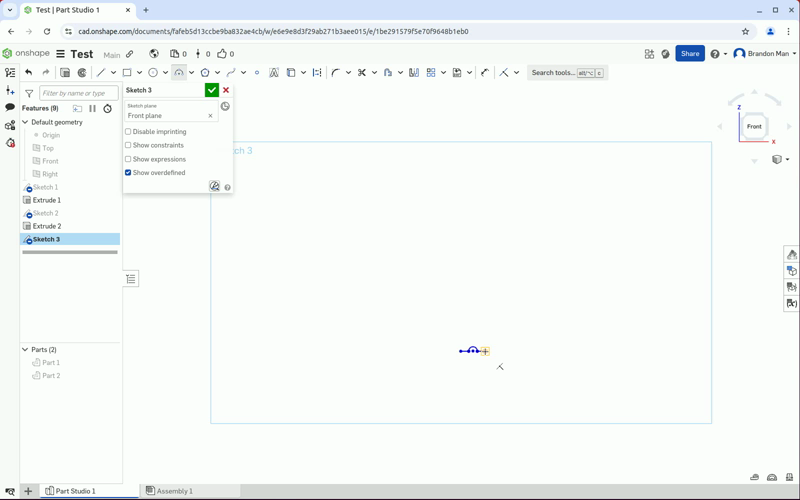
click(485, 351)
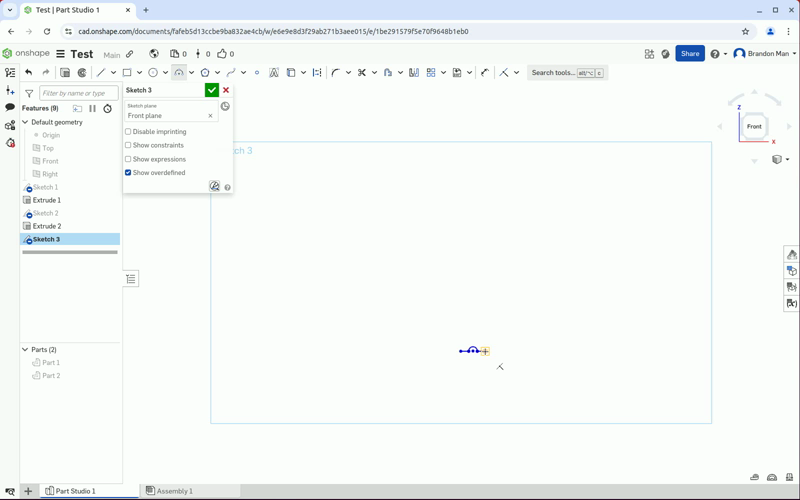
mouse_move(460, 351)
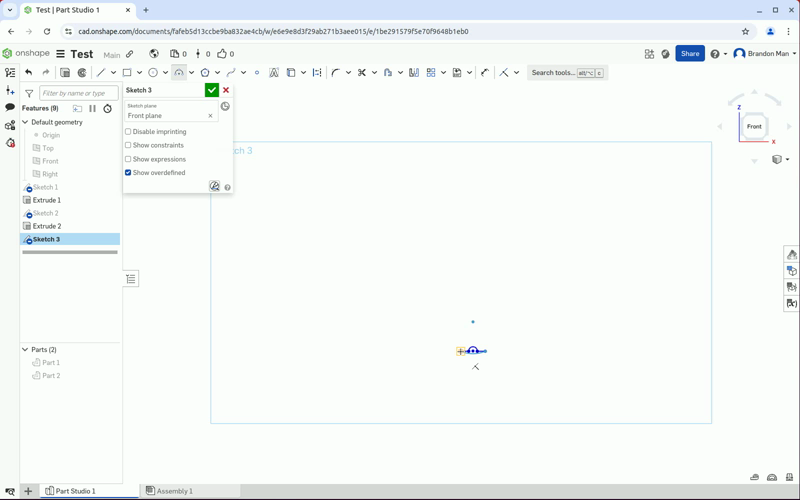
click(460, 351)
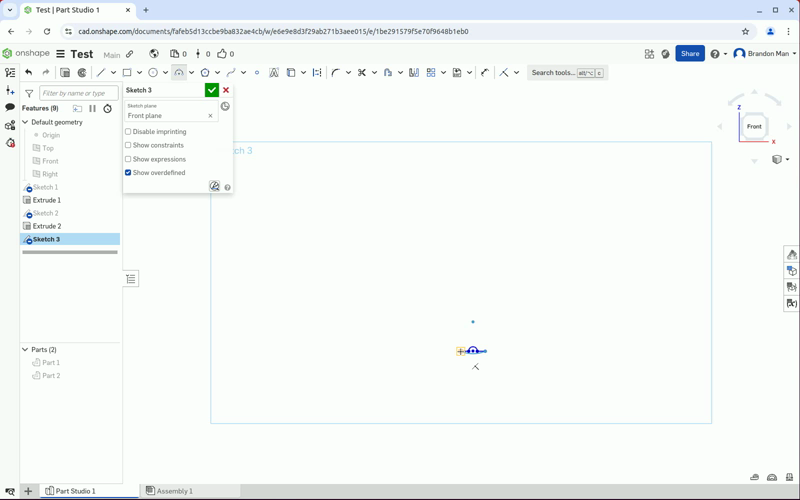
key_down(shift)
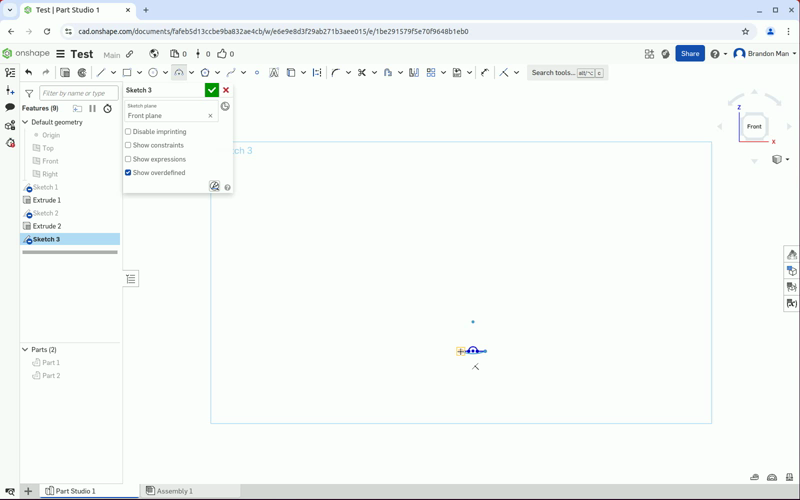
mouse_move(473, 338)
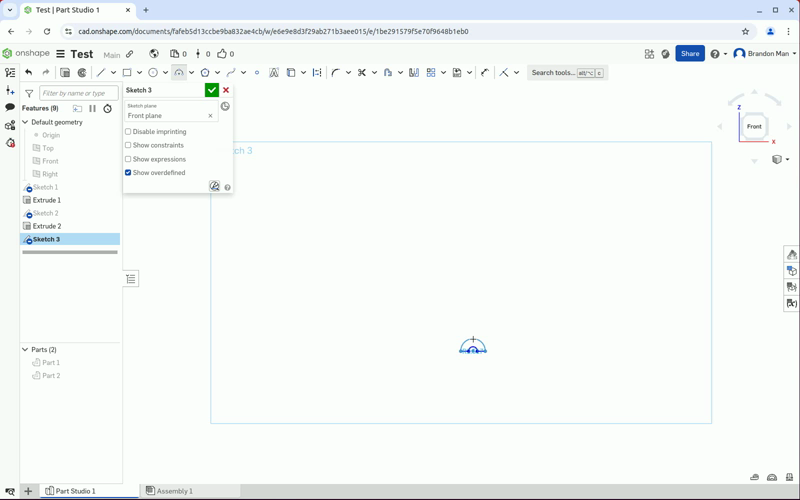
click(473, 338)
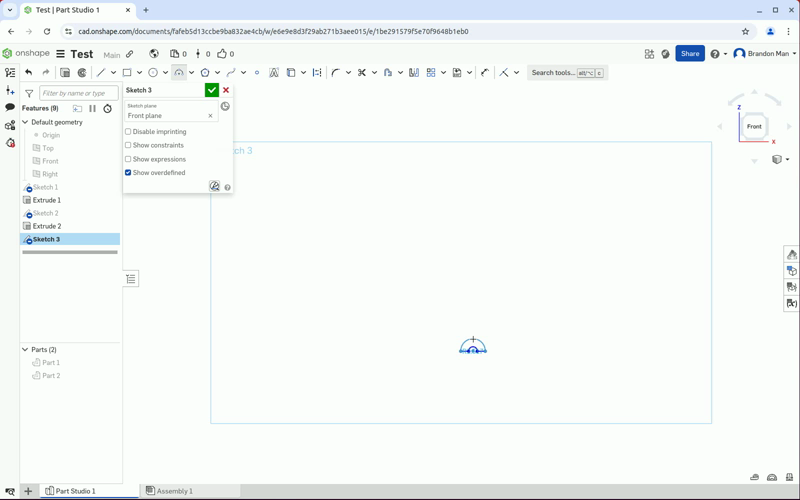
key_up(shift)
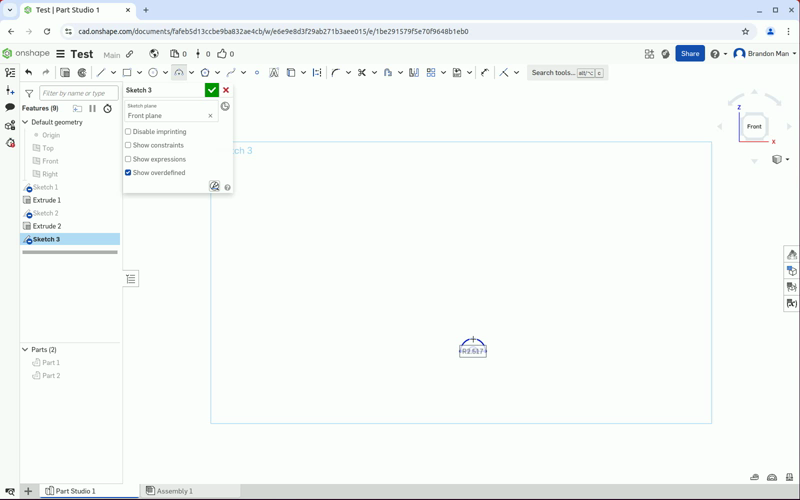
key(esc)
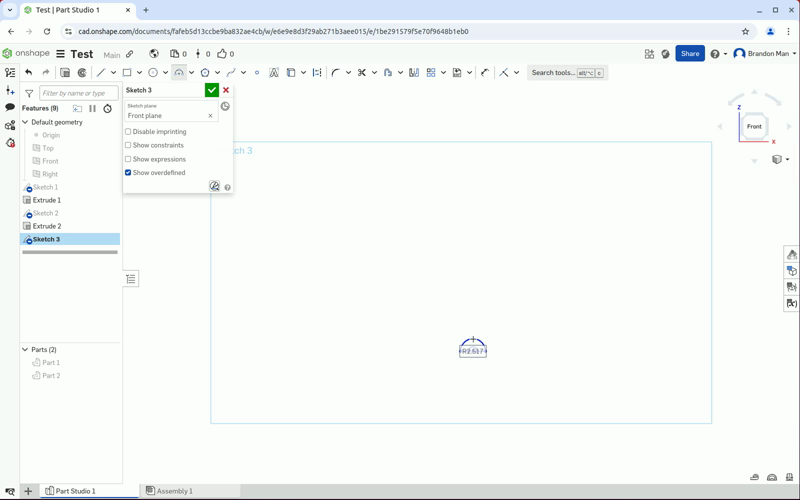
mouse_move(469, 343)
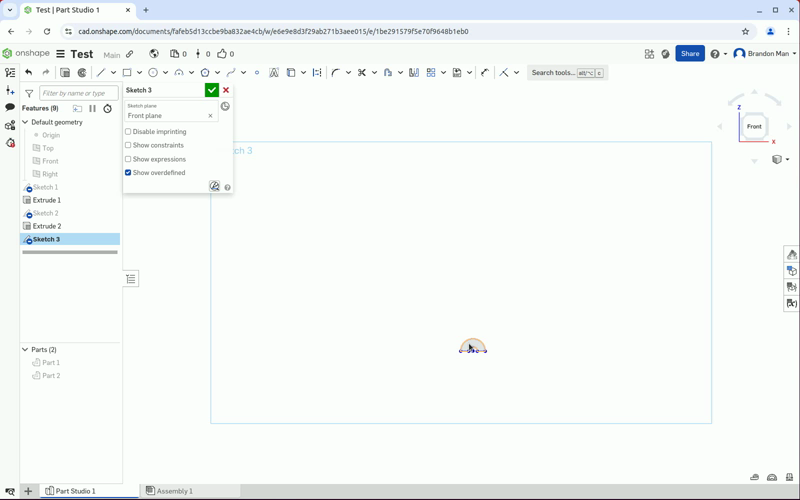
scroll(6)
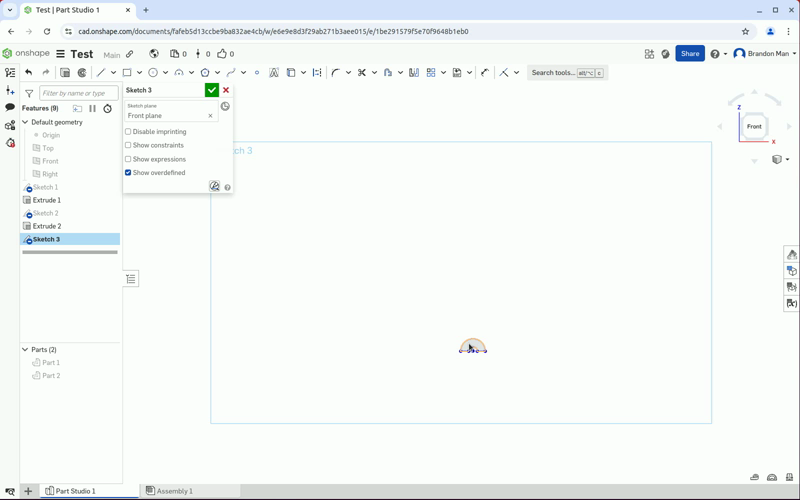
scroll(6)
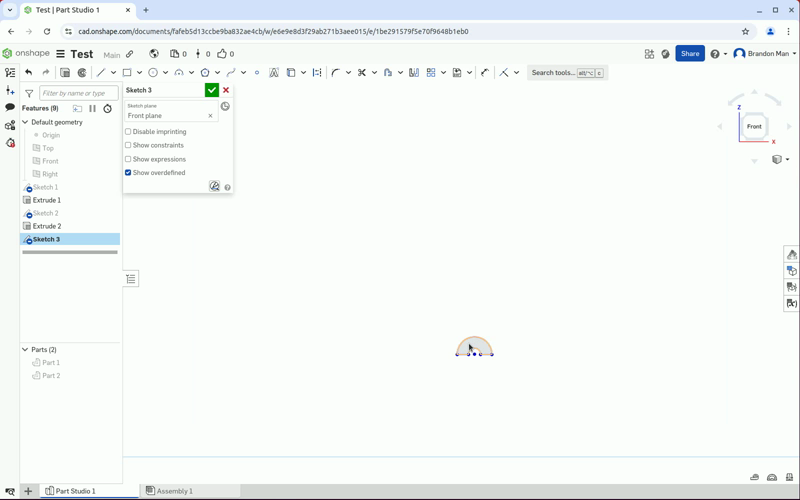
scroll(6)
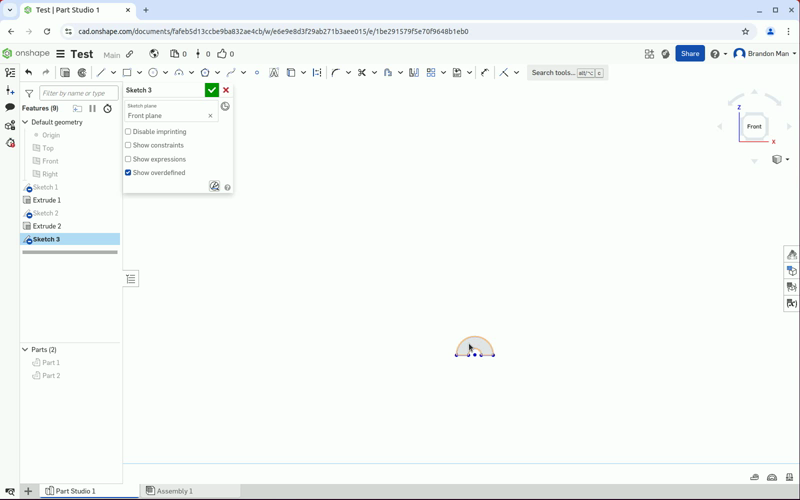
scroll(6)
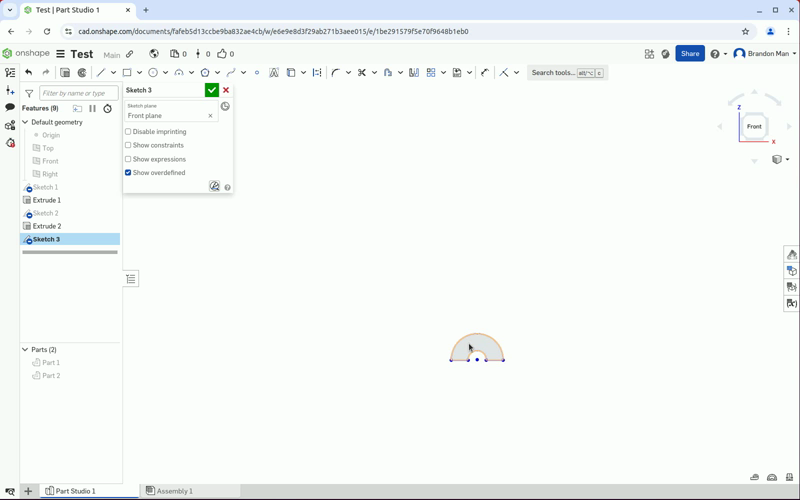
scroll(6)
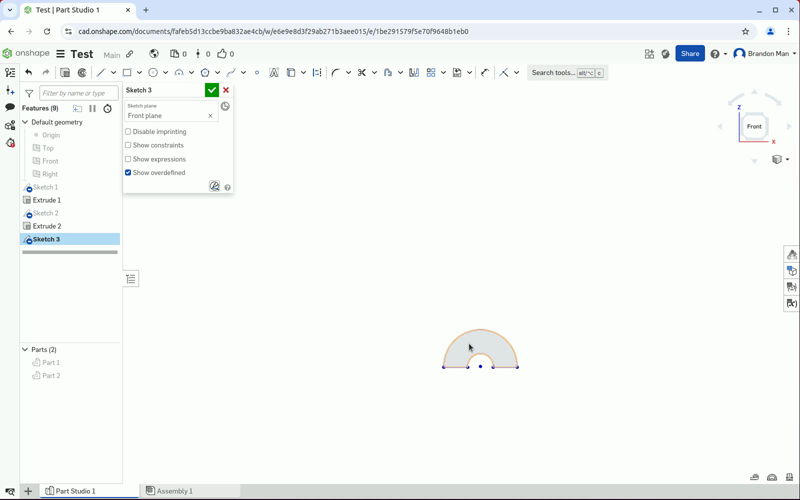
scroll(6)
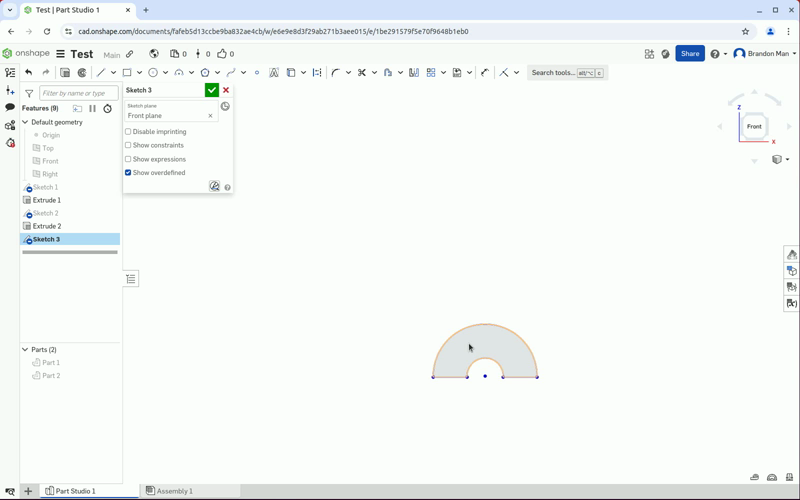
scroll(6)
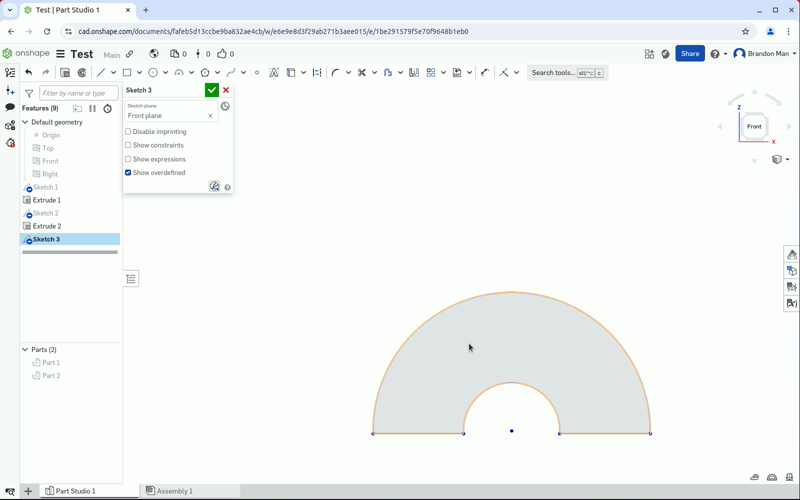
click(469, 343)
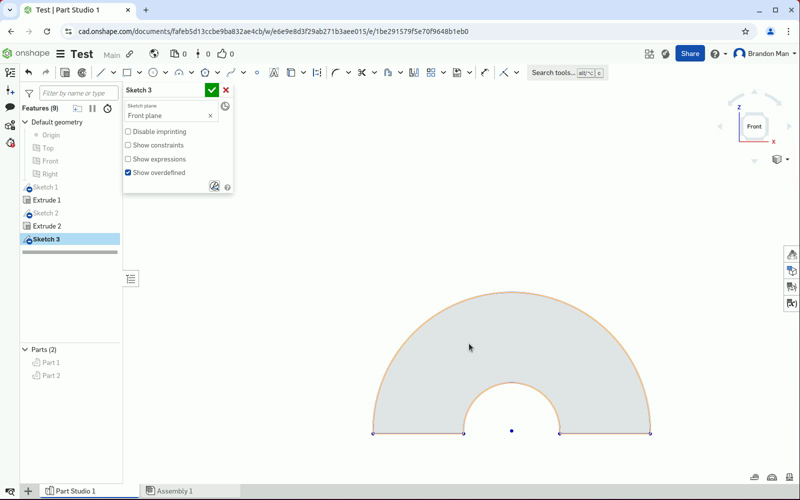
scroll(-6)
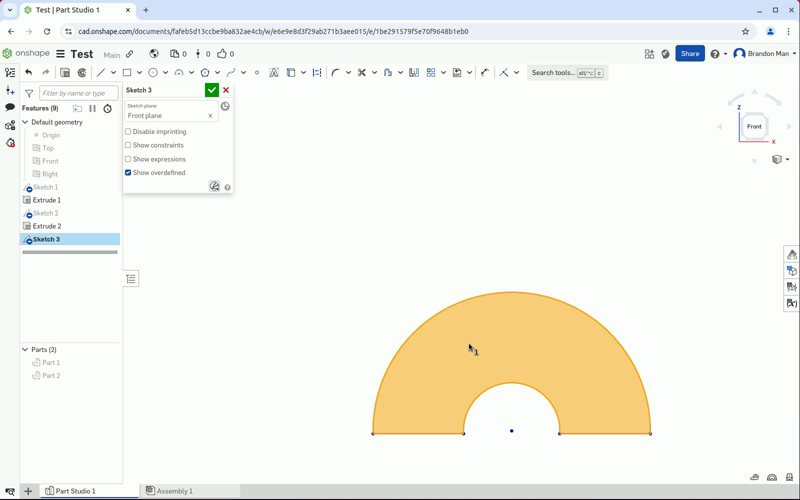
scroll(-6)
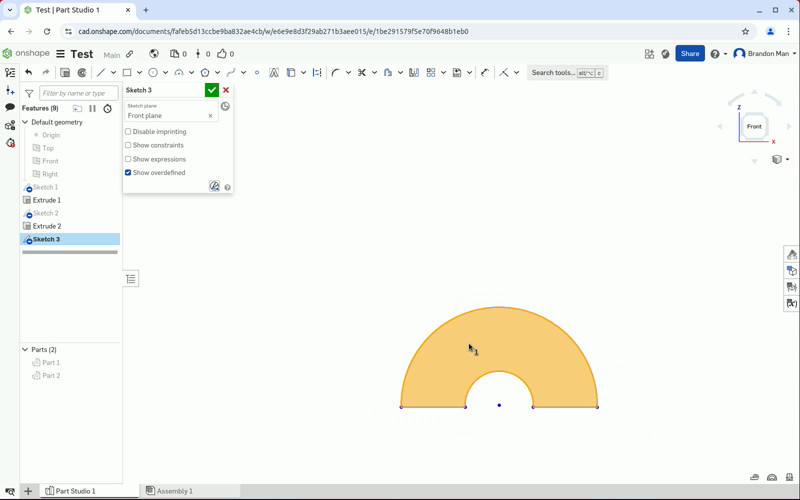
scroll(-6)
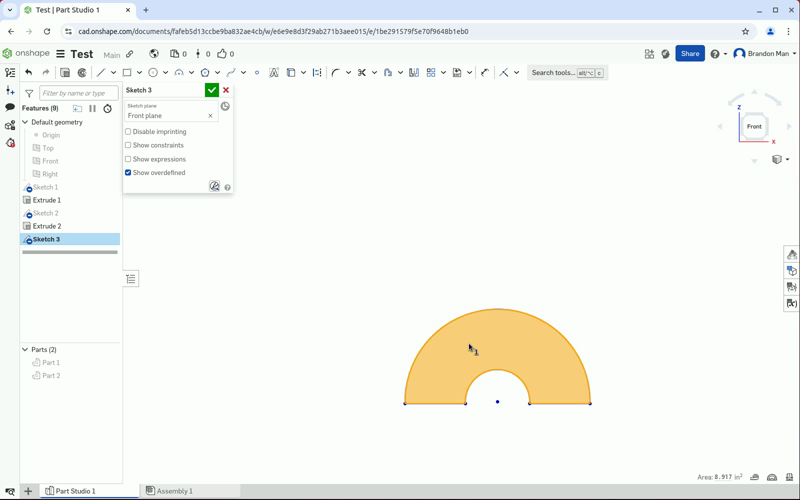
scroll(-6)
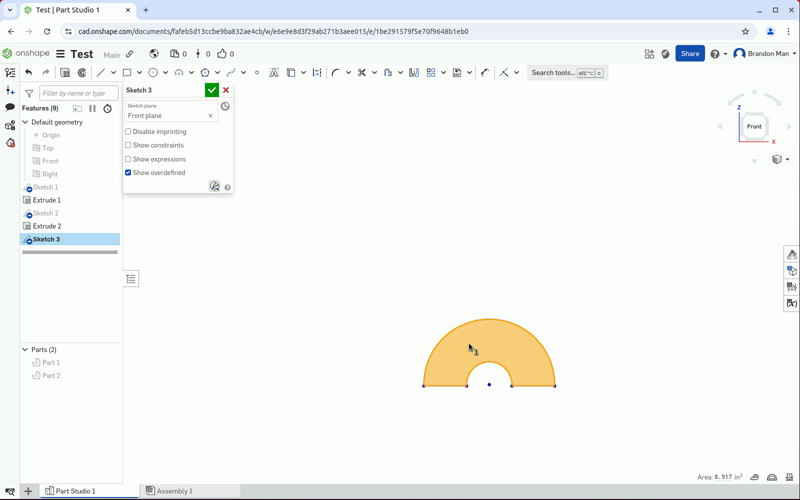
scroll(-6)
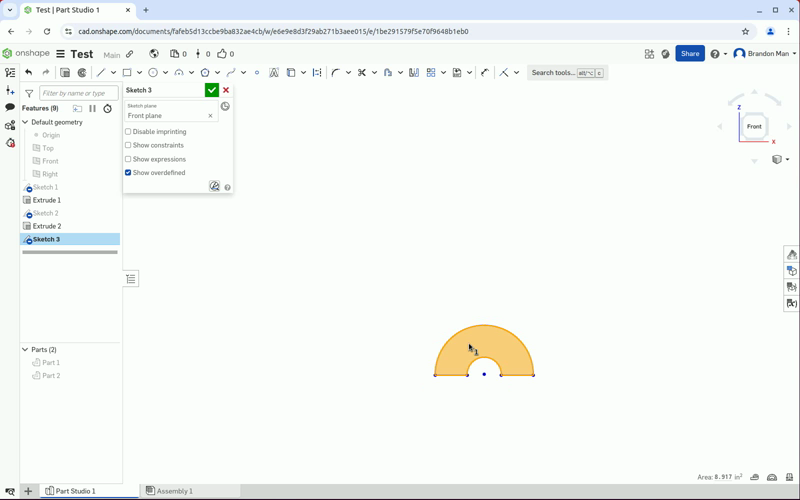
scroll(-6)
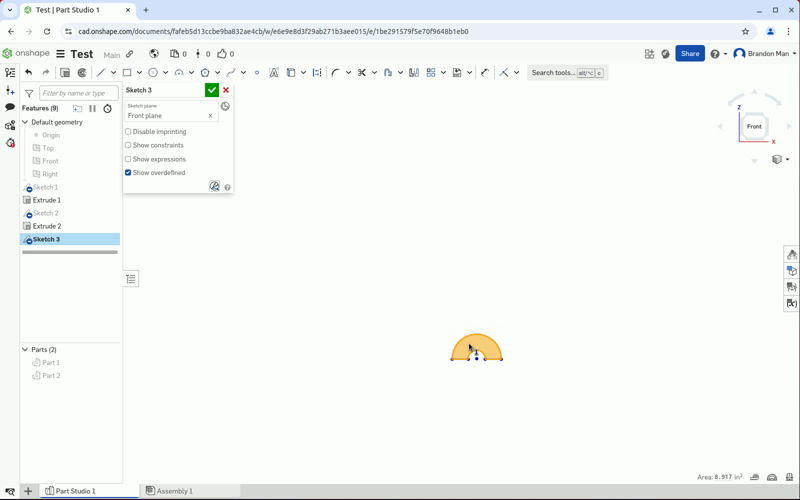
scroll(-6)
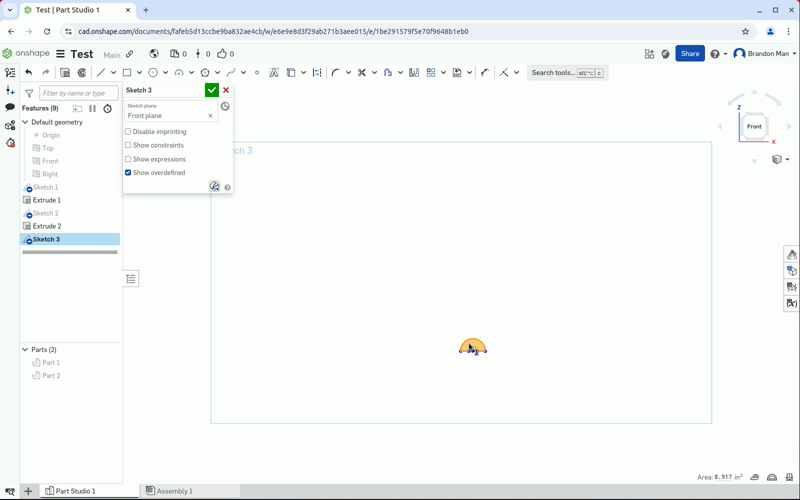
mouse_move(73, 352)
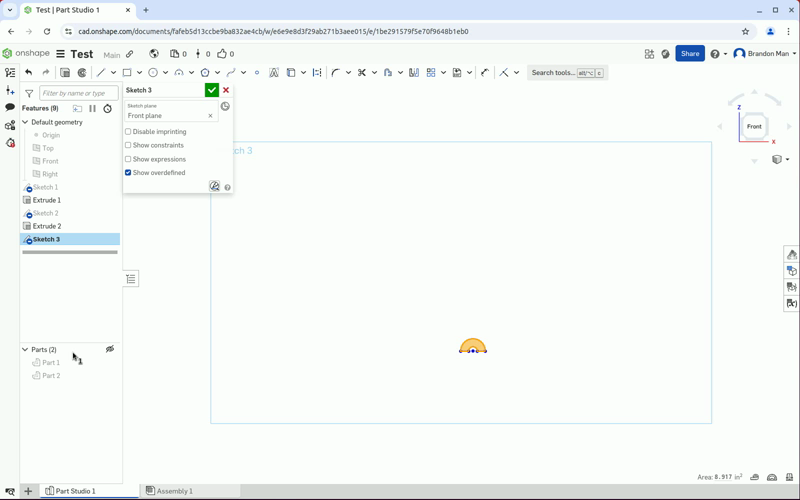
key(shift+y)
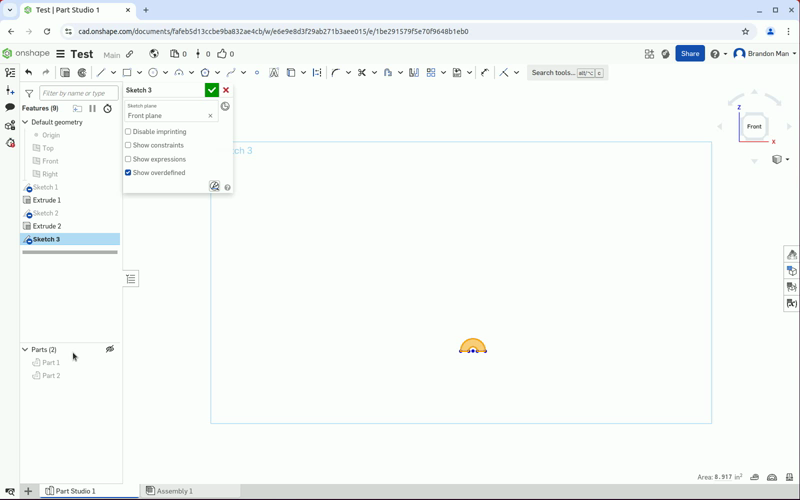
key(shift+e)
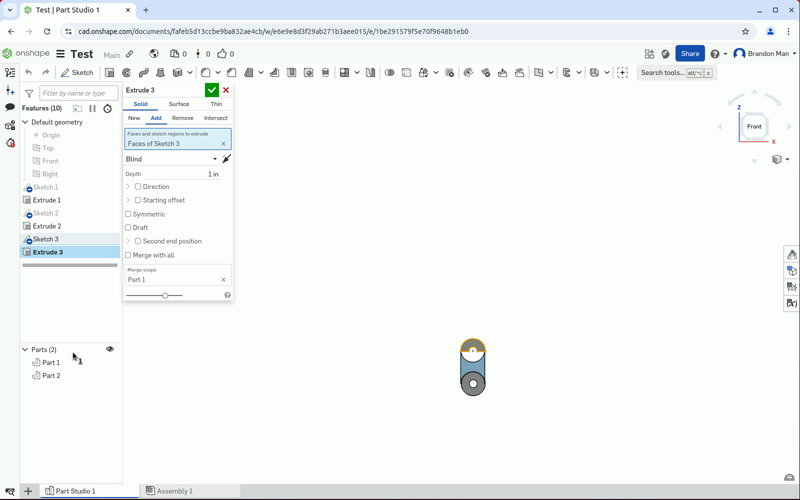
mouse_move(143, 106)
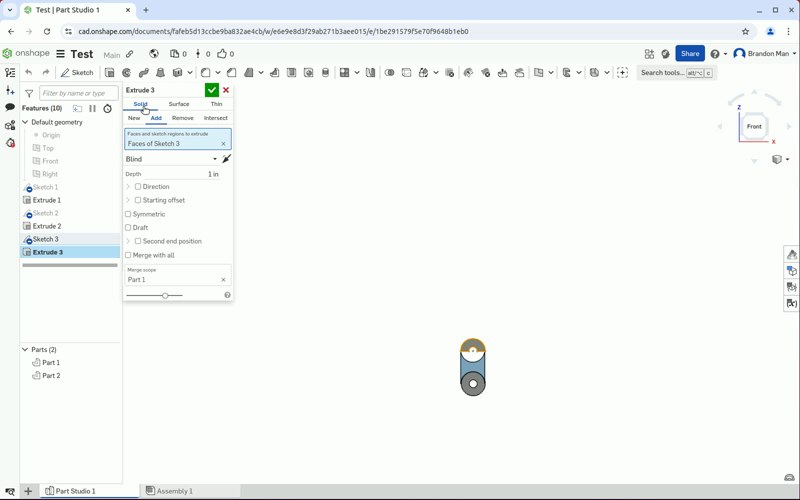
click(143, 106)
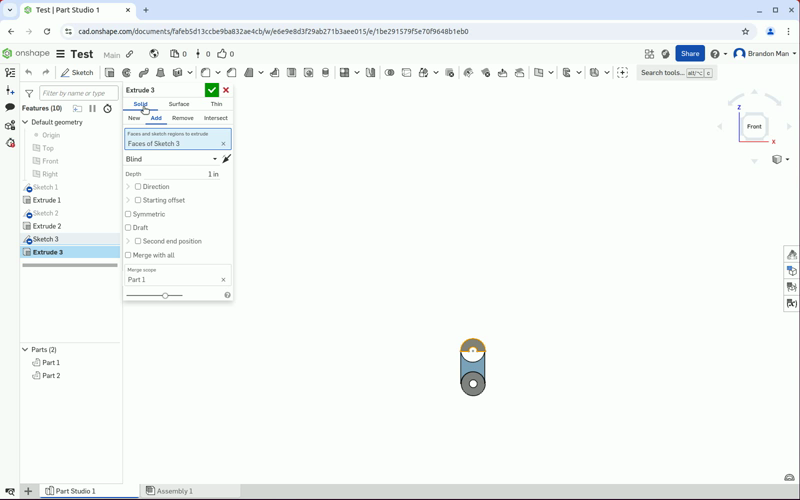
mouse_move(137, 120)
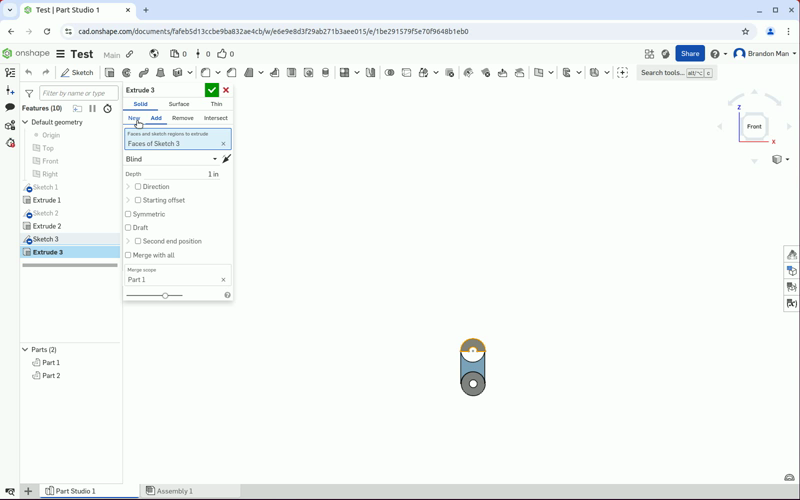
click(137, 120)
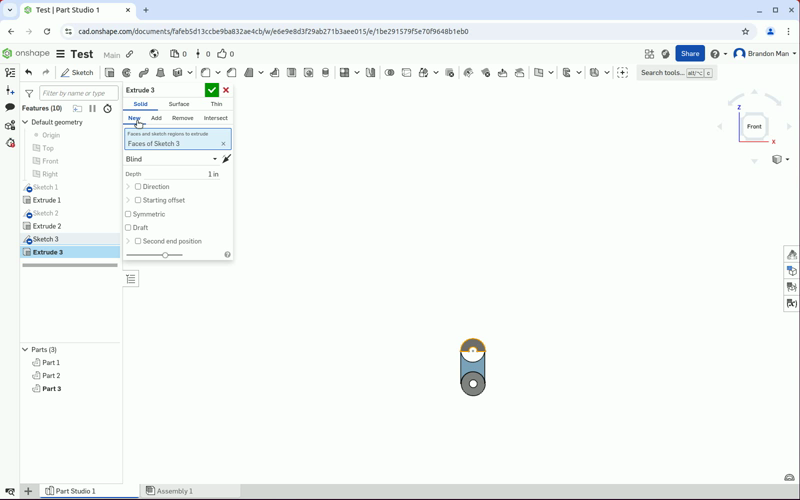
key(tab, 4)
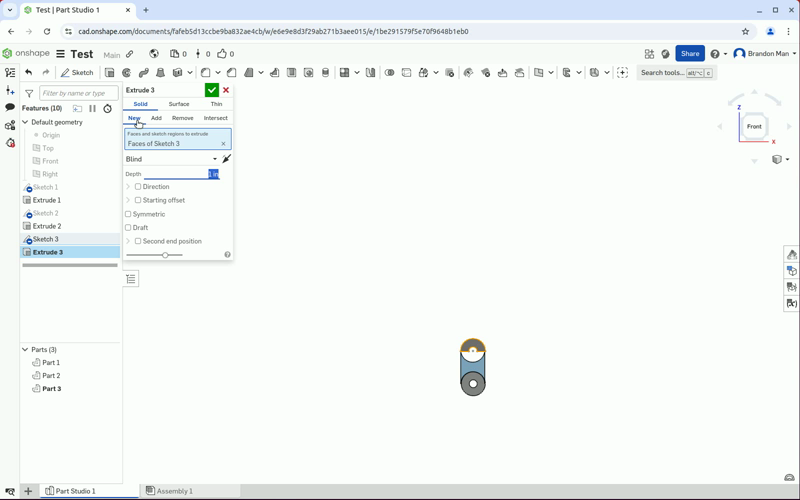
text(1.926)
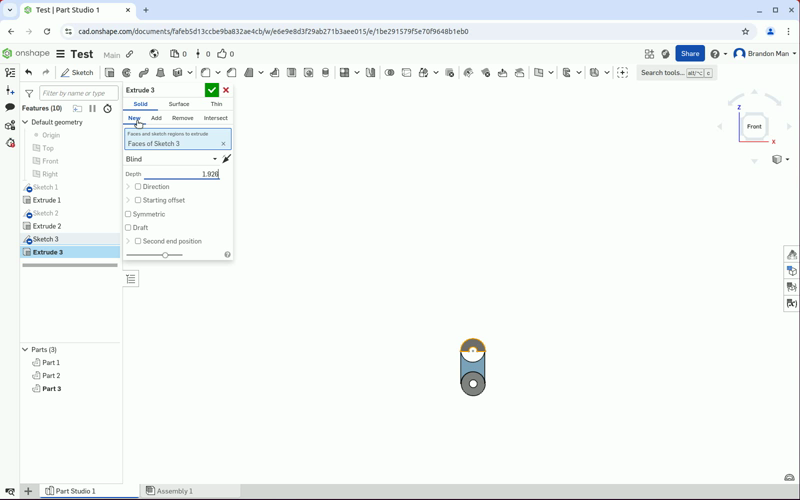
key(tab, 3)
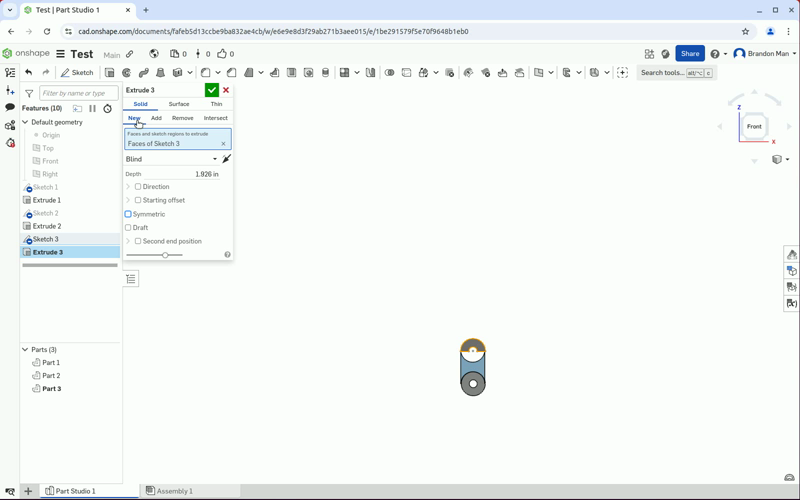
key(space)
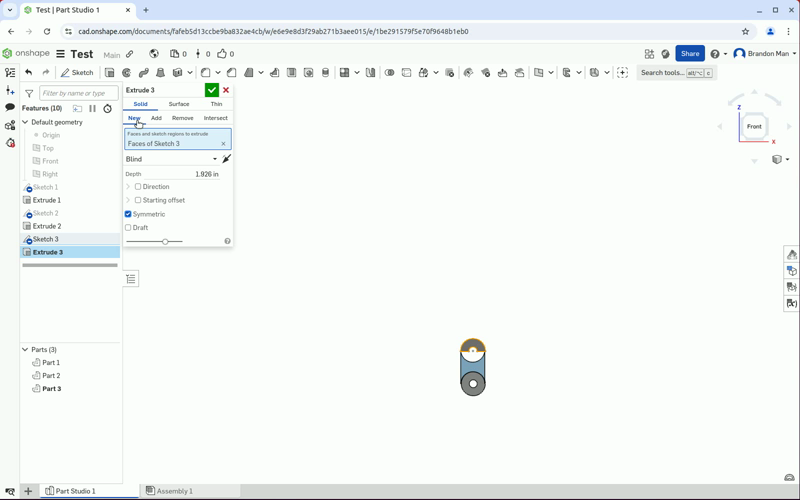
key(enter)
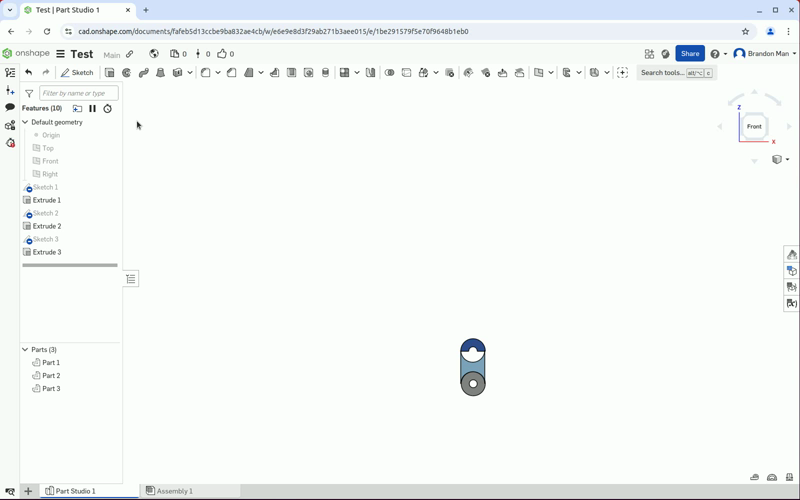
key(shift+h)
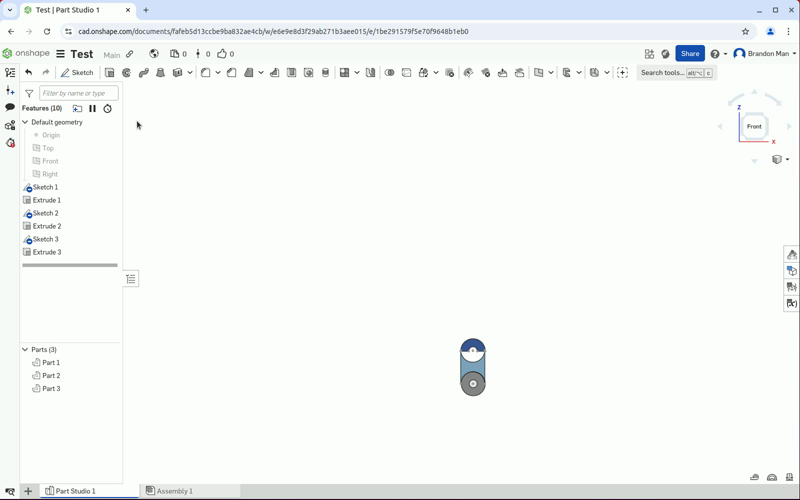
key(shift+h)
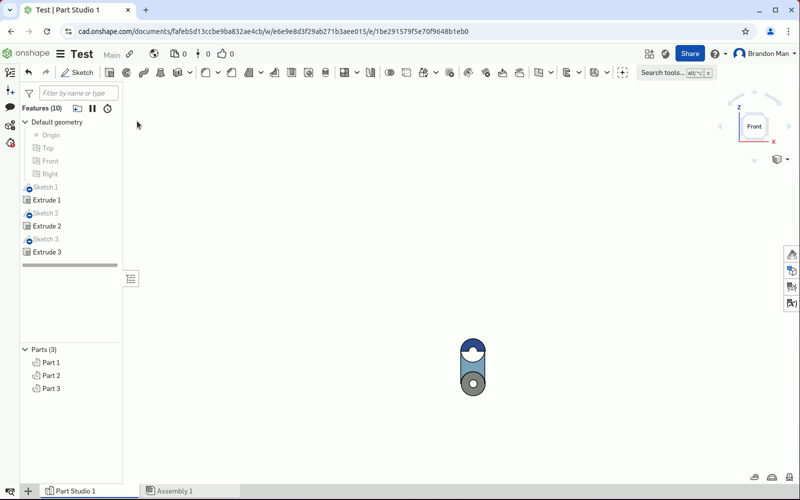
mouse_move(73, 189)
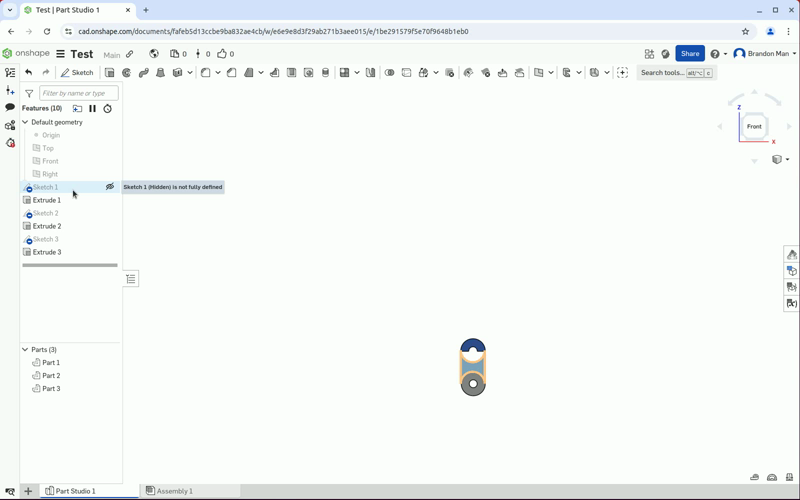
click(73, 189)
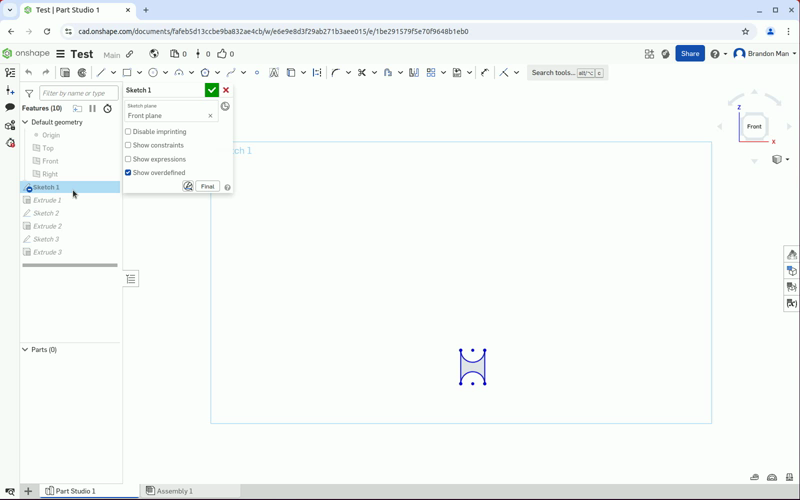
mouse_move(229, 92)
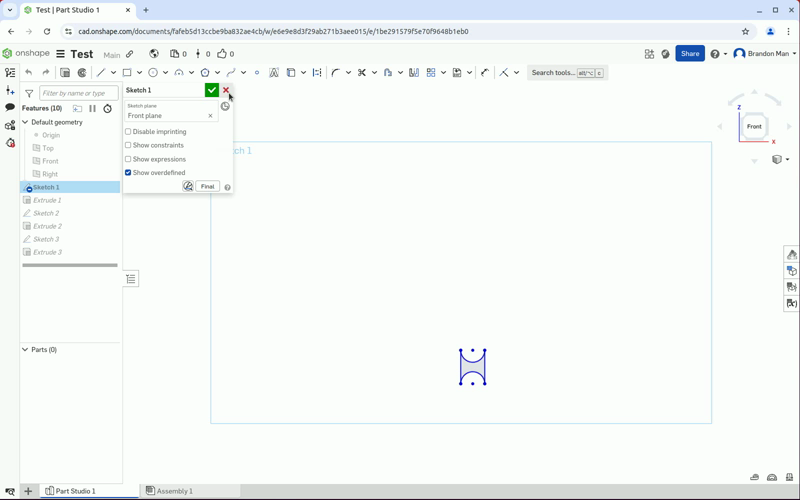
click(229, 92)
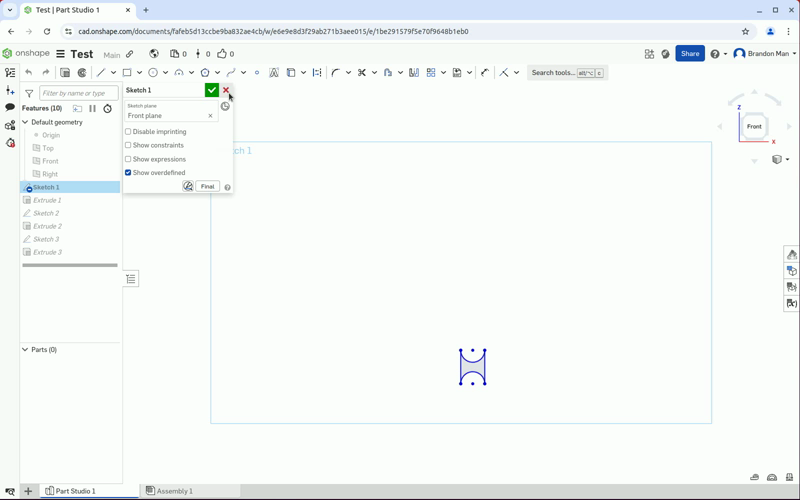
key(shift+s)
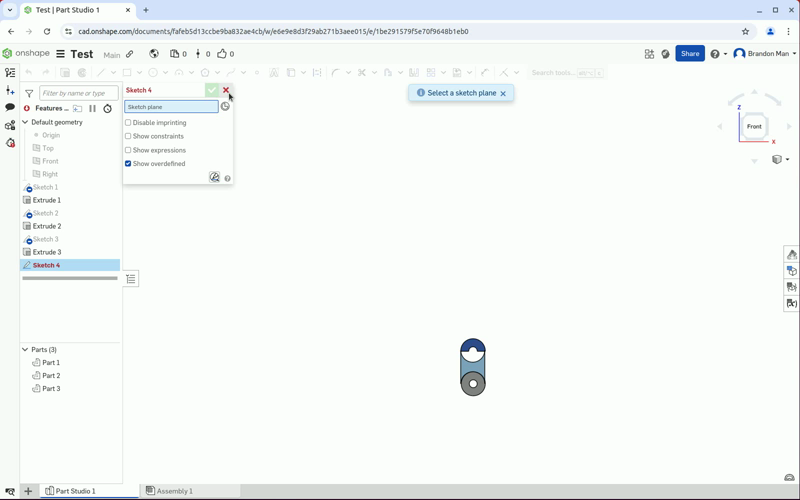
mouse_move(73, 163)
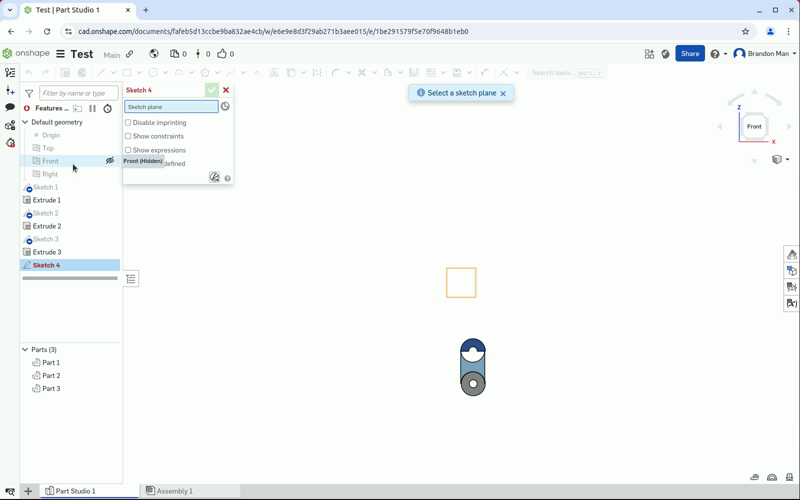
click(73, 163)
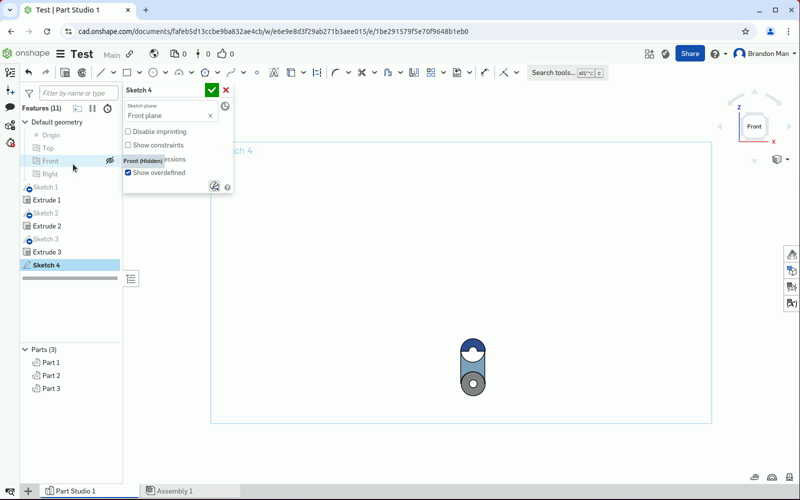
mouse_move(73, 352)
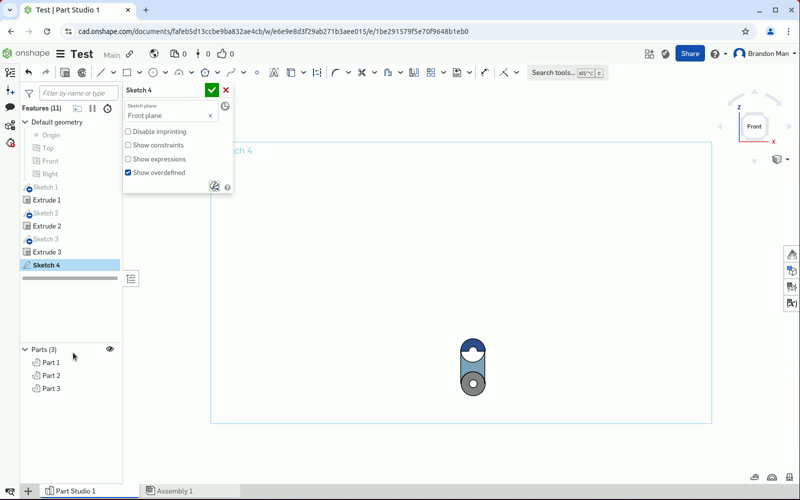
key(y)
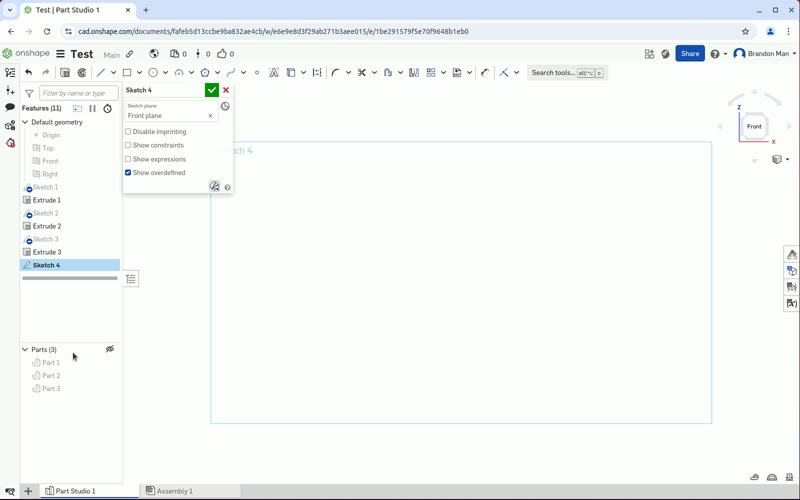
key(a)
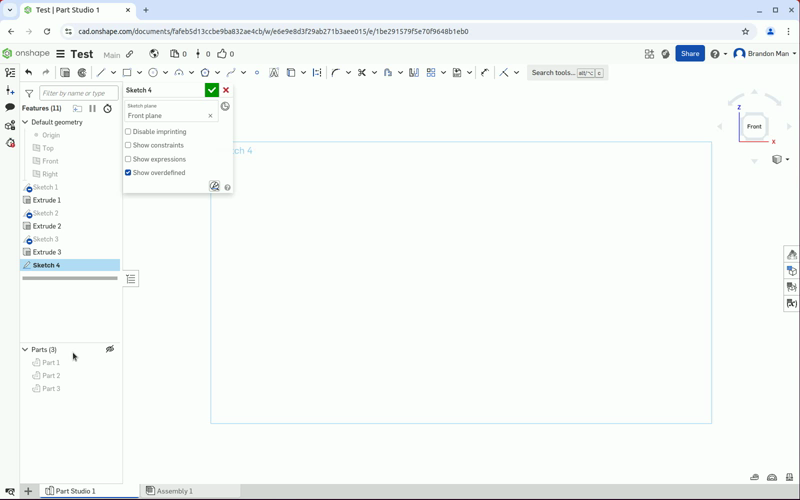
key_down(shift)
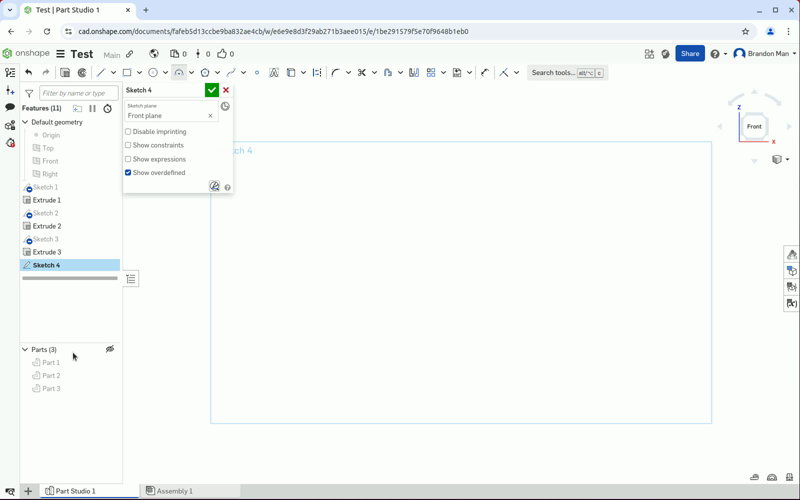
mouse_move(460, 351)
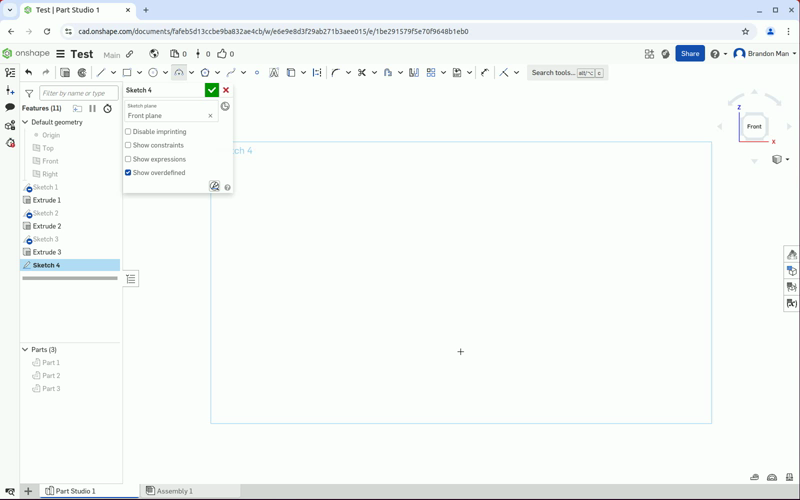
click(460, 351)
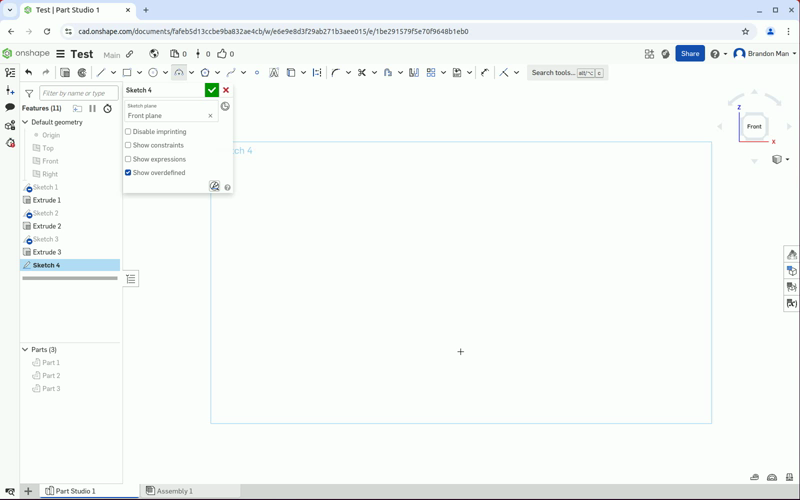
key_up(shift)
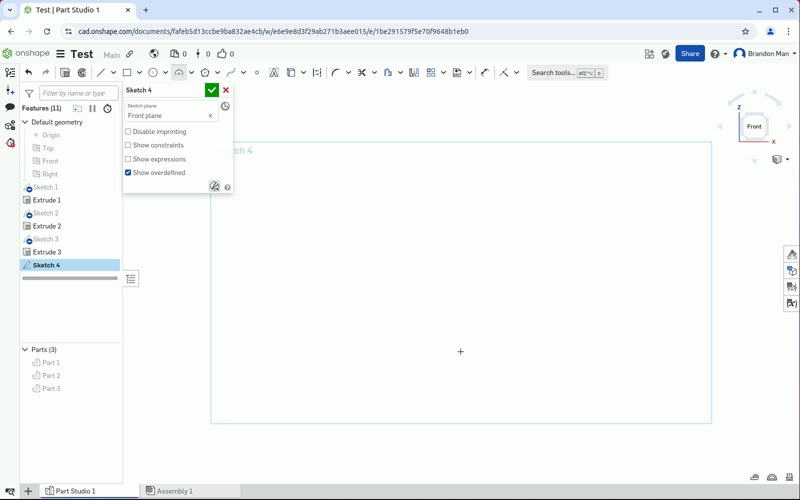
key_down(shift)
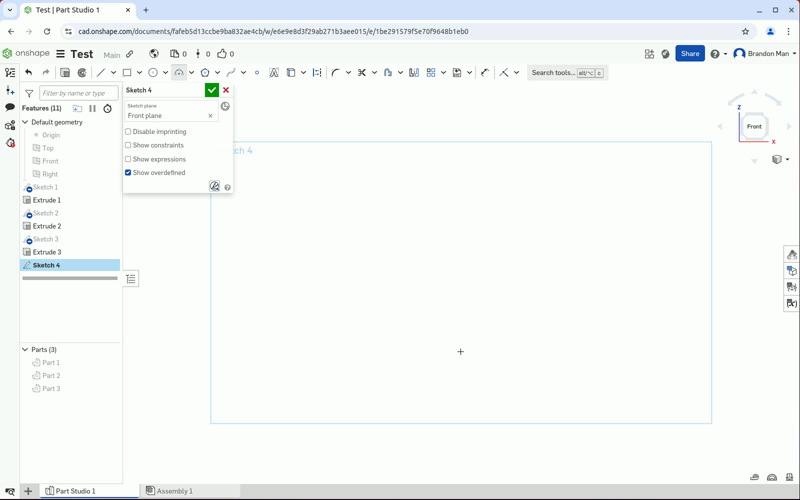
mouse_move(485, 351)
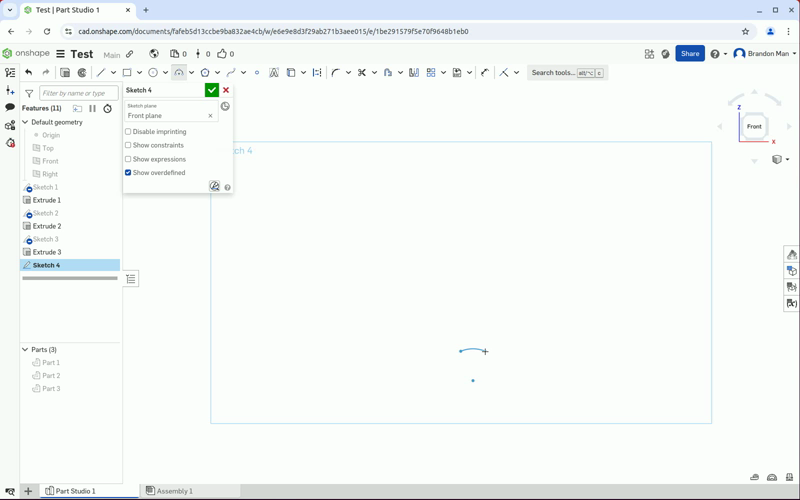
click(485, 351)
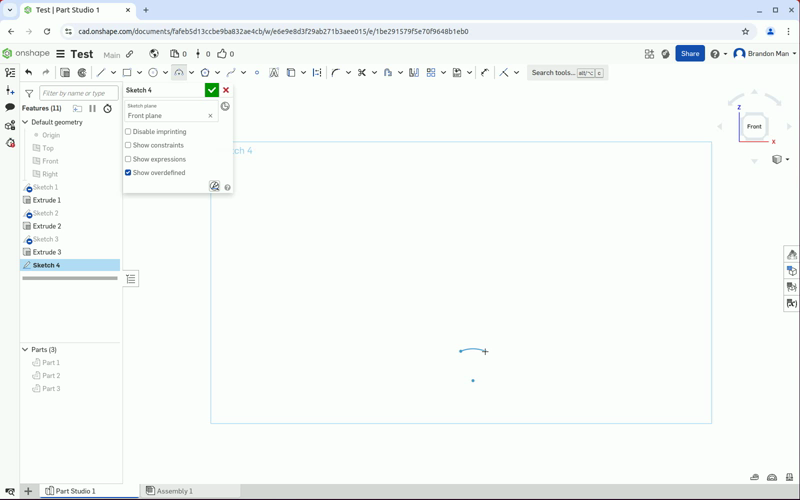
mouse_move(473, 363)
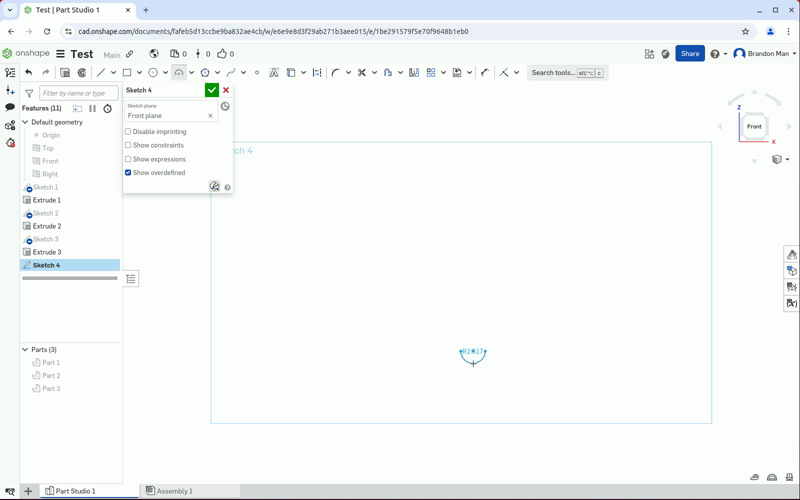
click(473, 363)
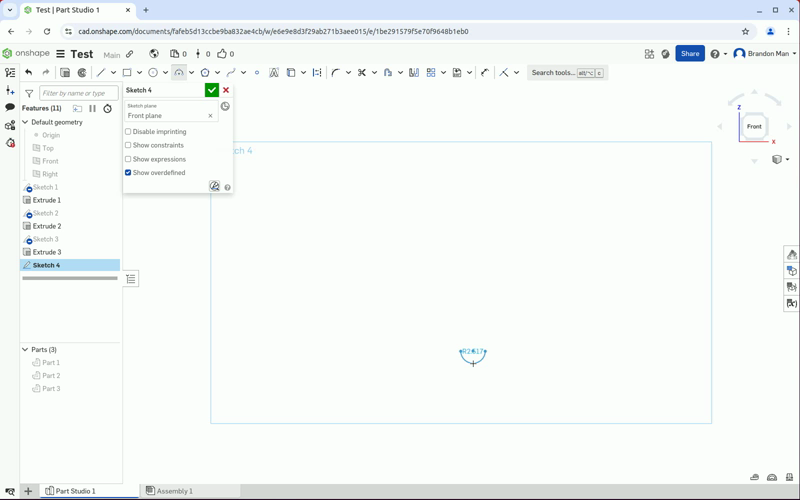
key_up(shift)
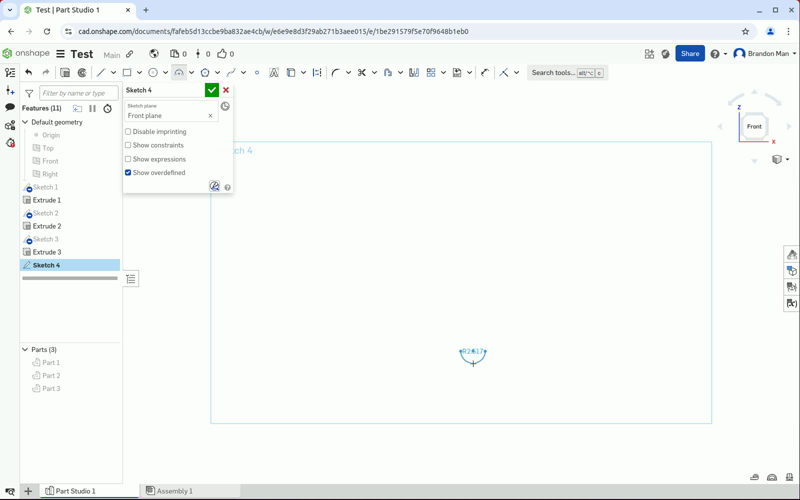
key(esc)
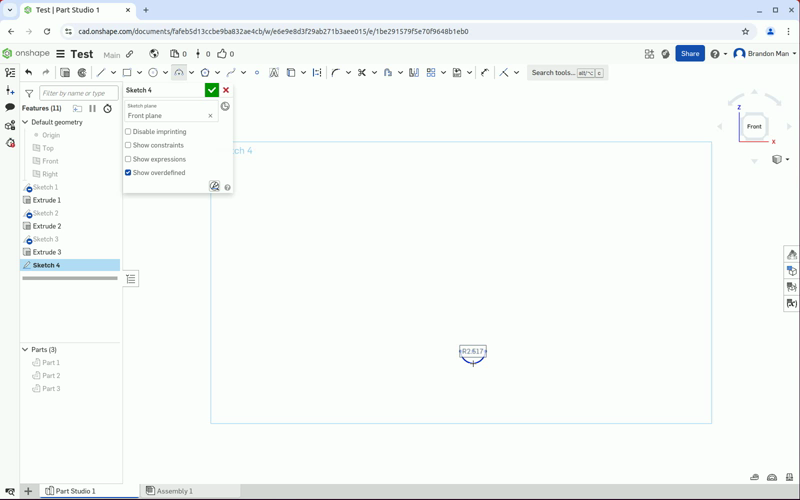
key(l)
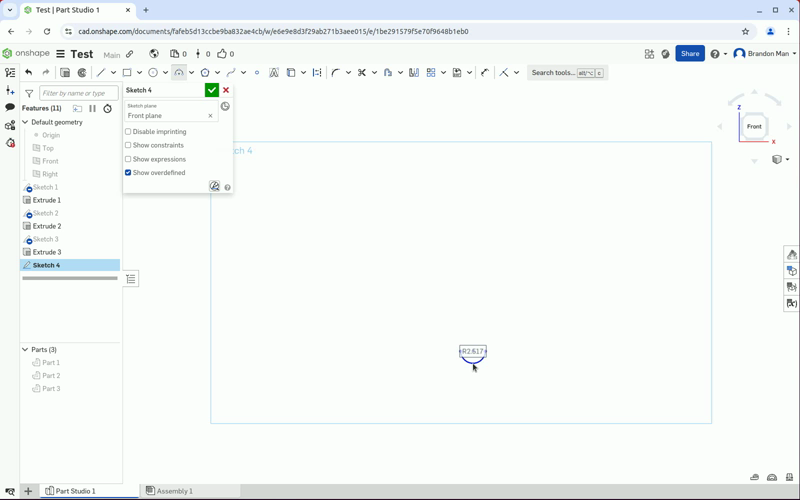
mouse_move(485, 351)
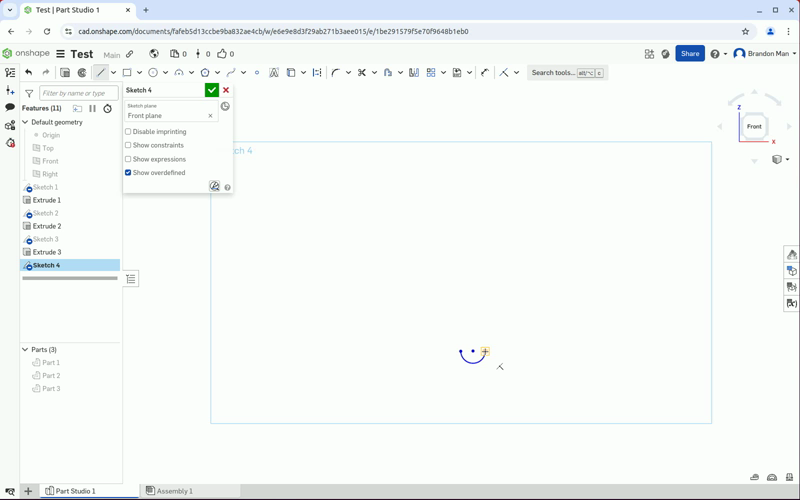
click(485, 351)
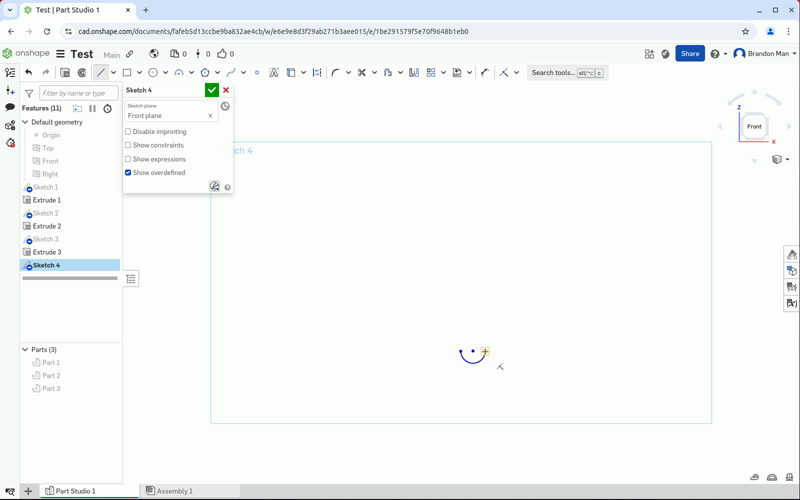
key_down(shift)
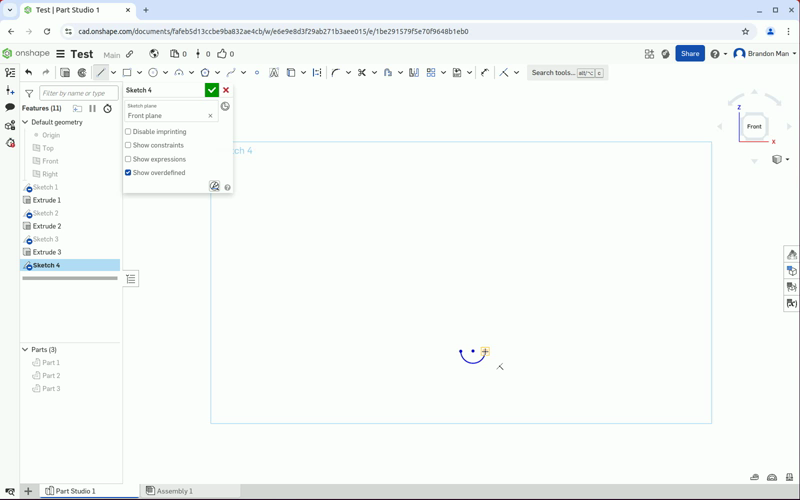
mouse_move(515, 351)
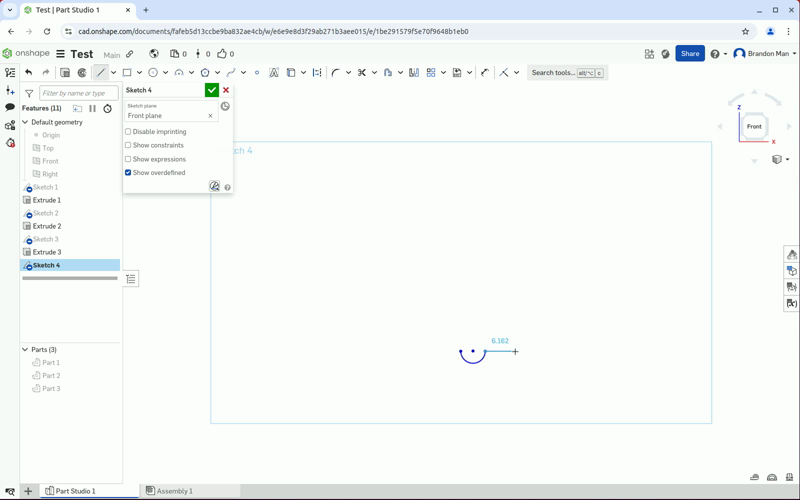
mouse_move(477, 351)
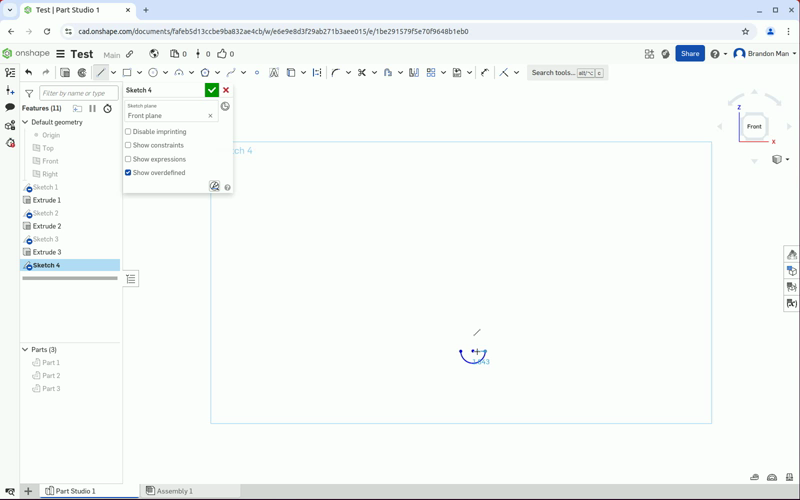
scroll(6)
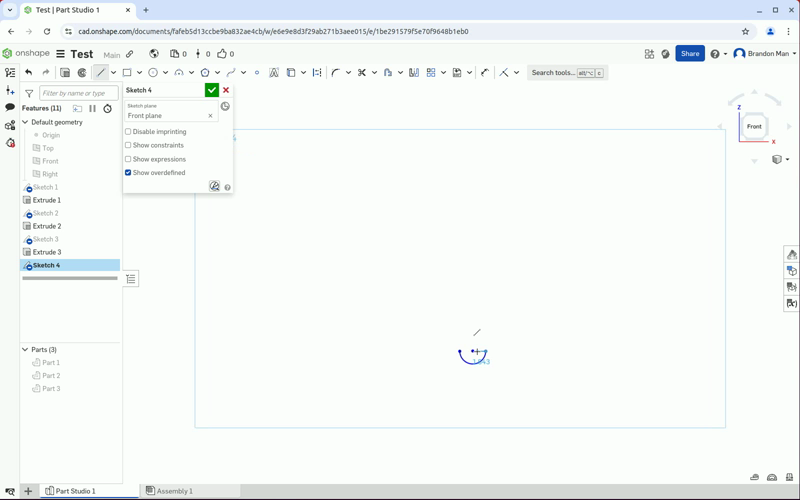
scroll(6)
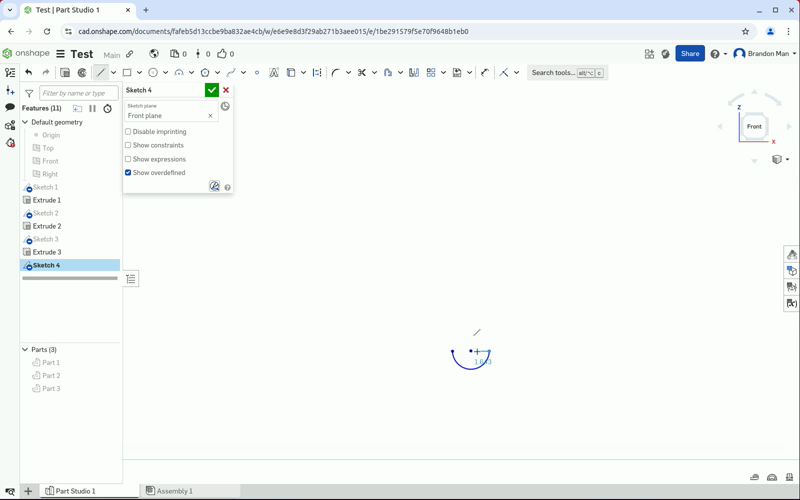
scroll(6)
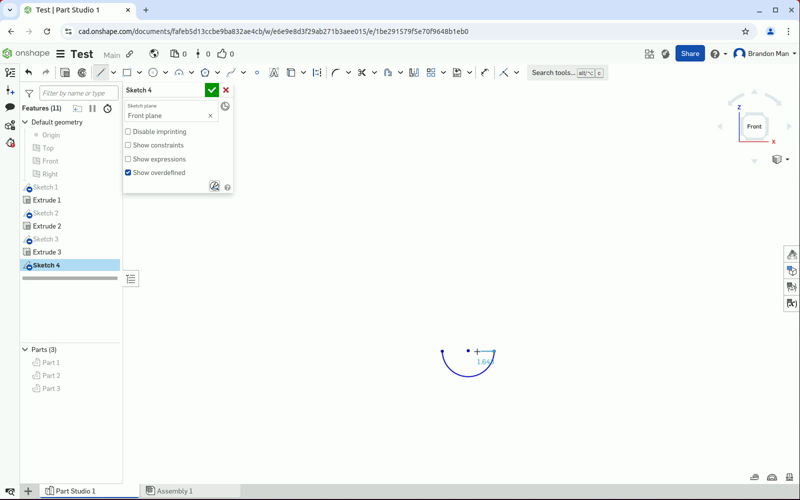
scroll(6)
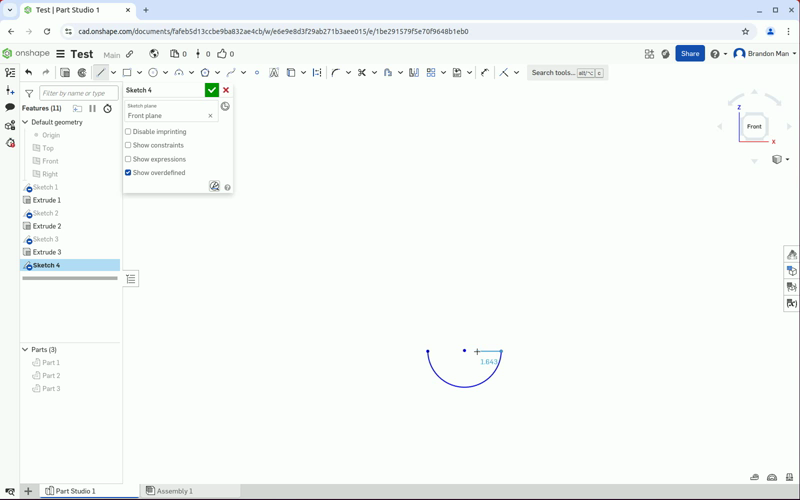
scroll(6)
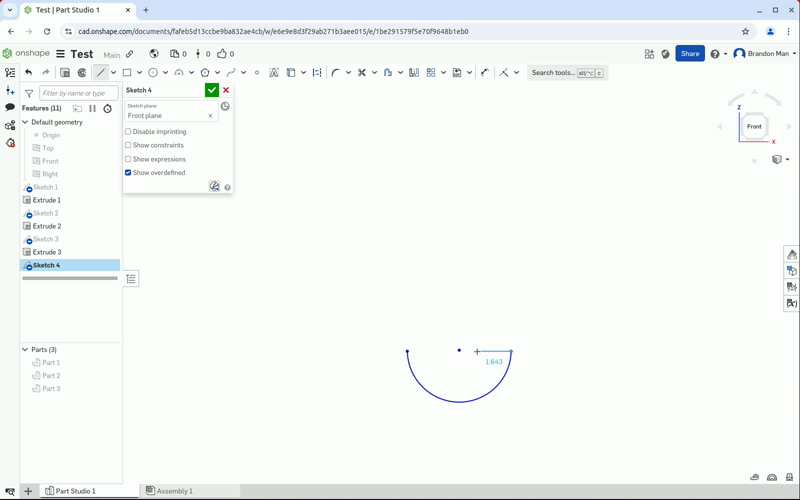
scroll(6)
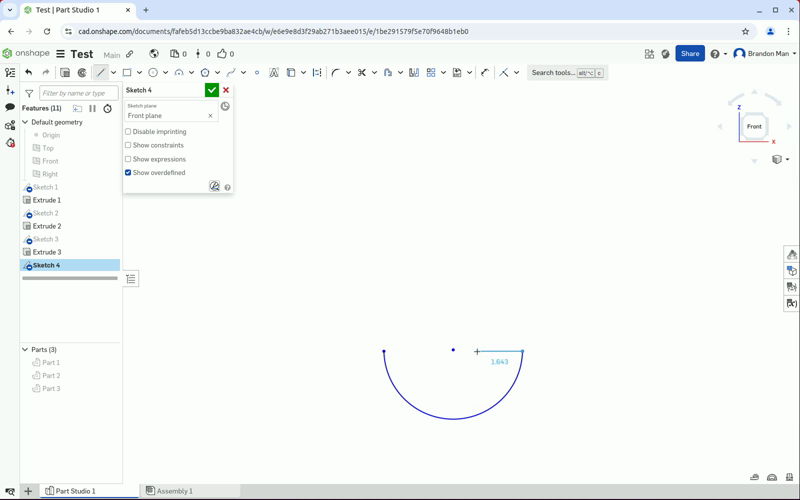
scroll(6)
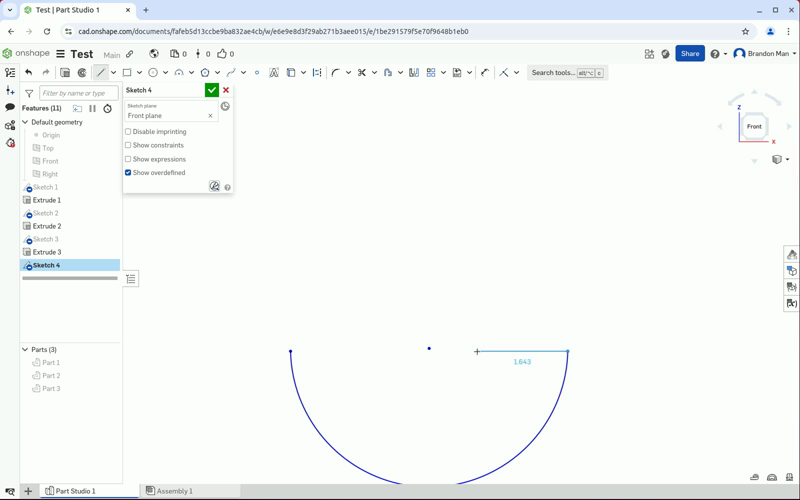
click(477, 351)
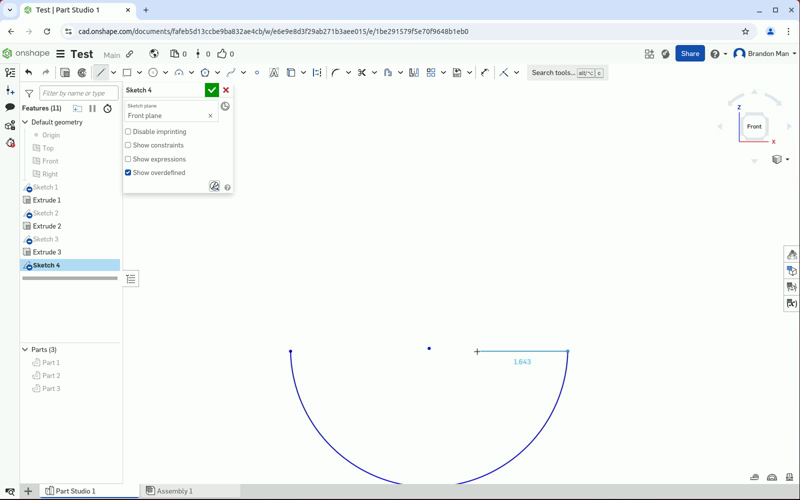
scroll(-6)
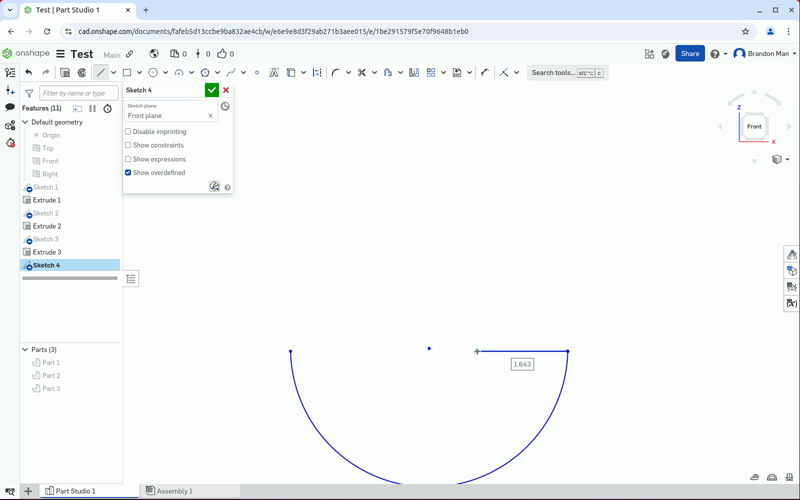
scroll(-6)
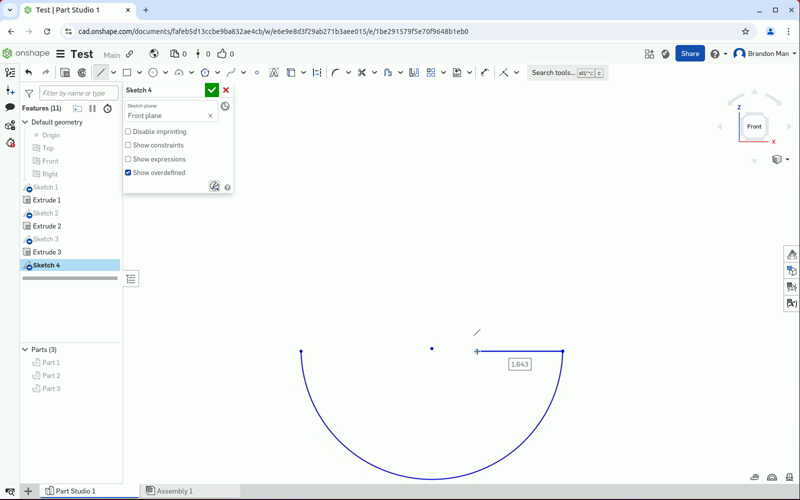
scroll(-6)
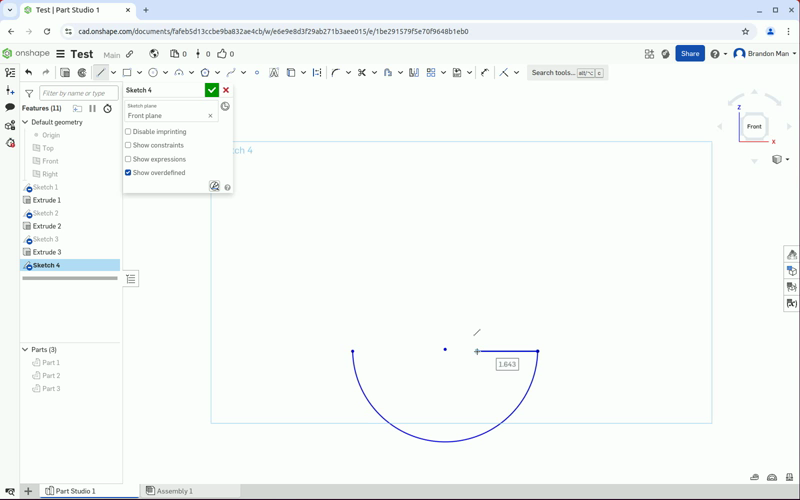
scroll(-6)
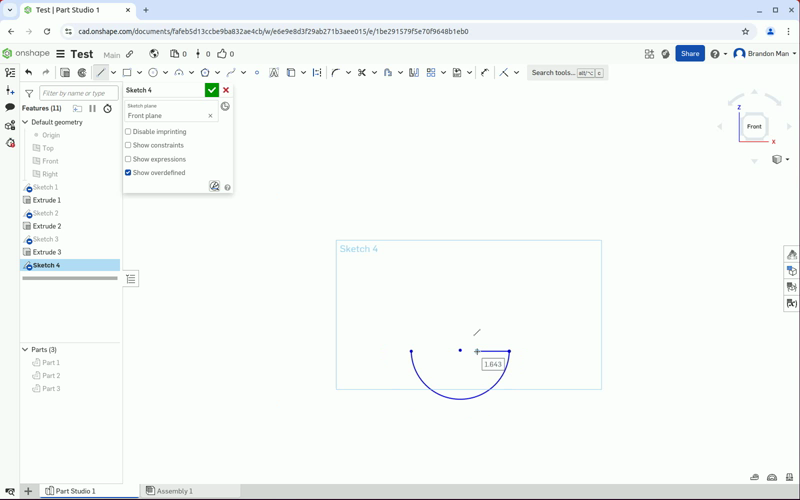
scroll(-6)
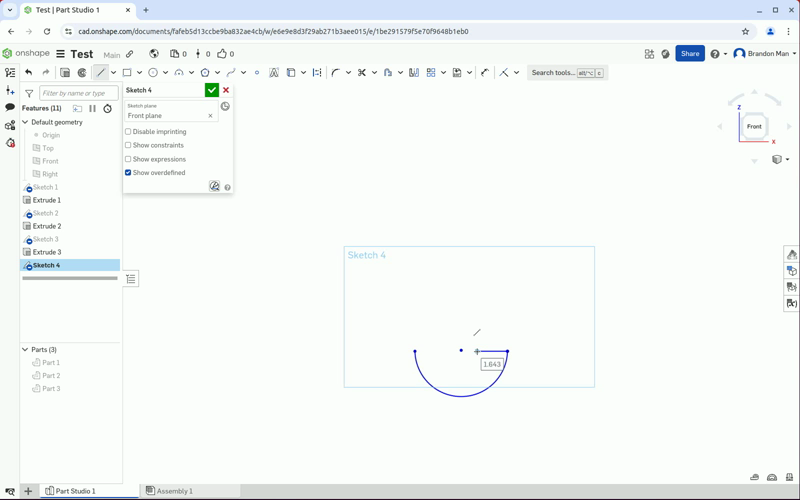
scroll(-6)
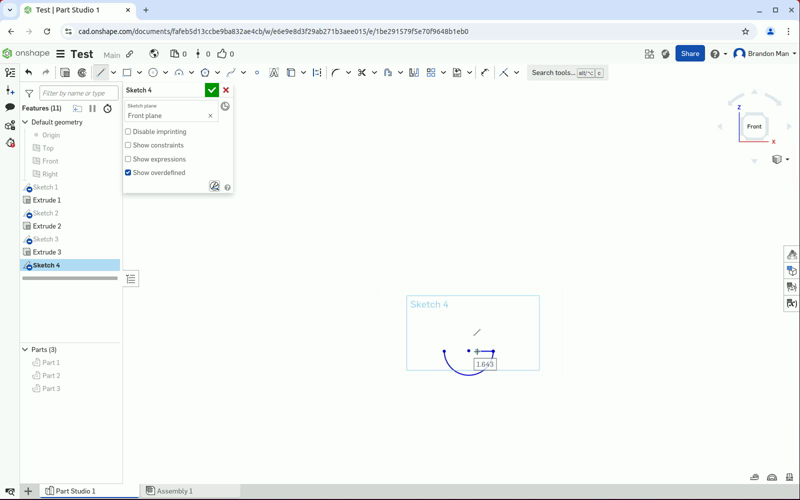
scroll(-6)
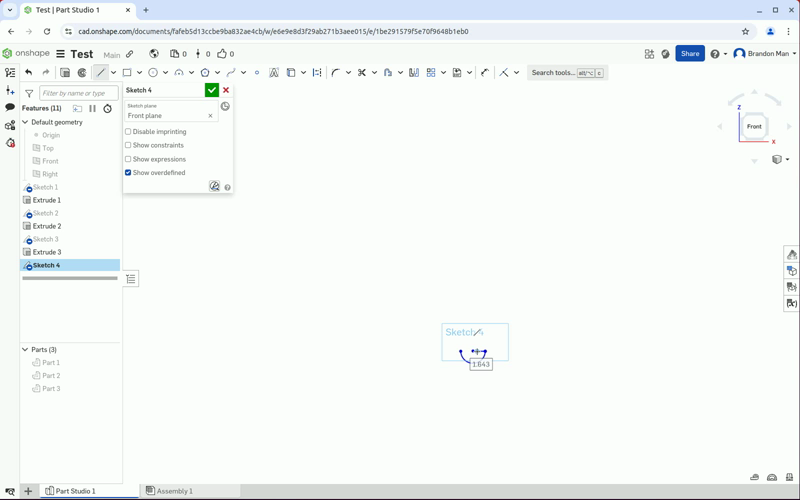
key_up(shift)
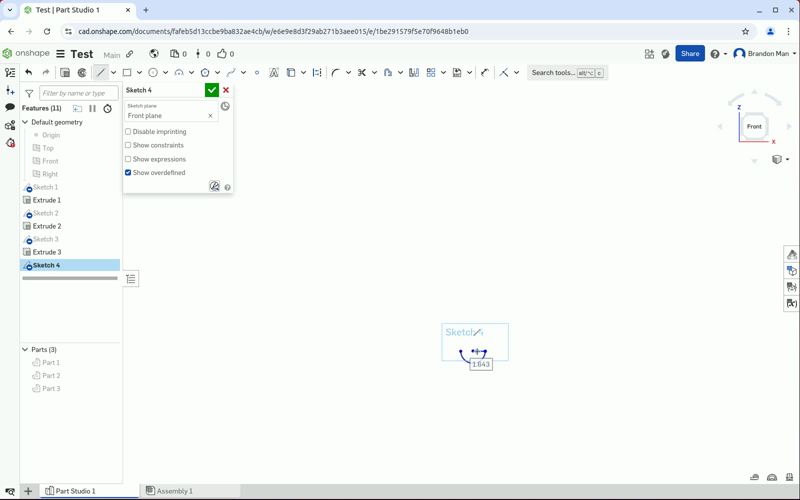
key(esc)
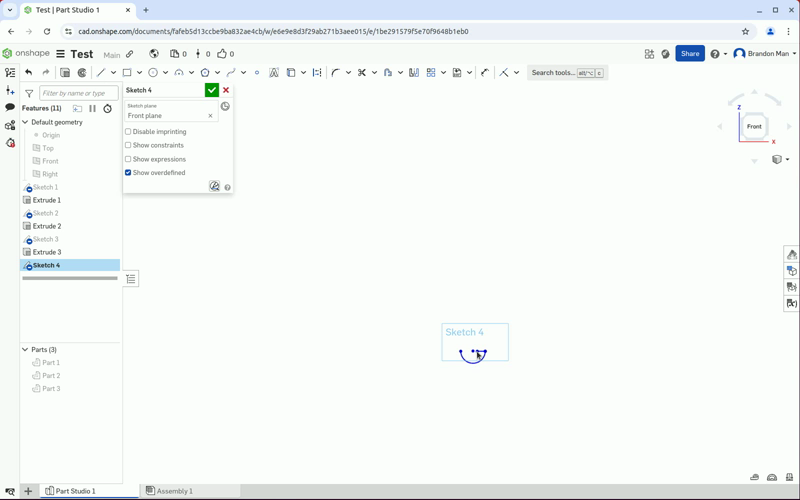
key(a)
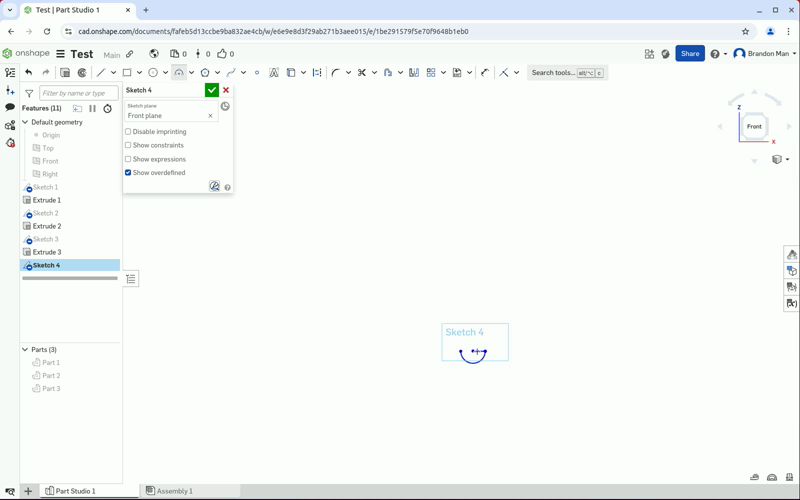
mouse_move(477, 351)
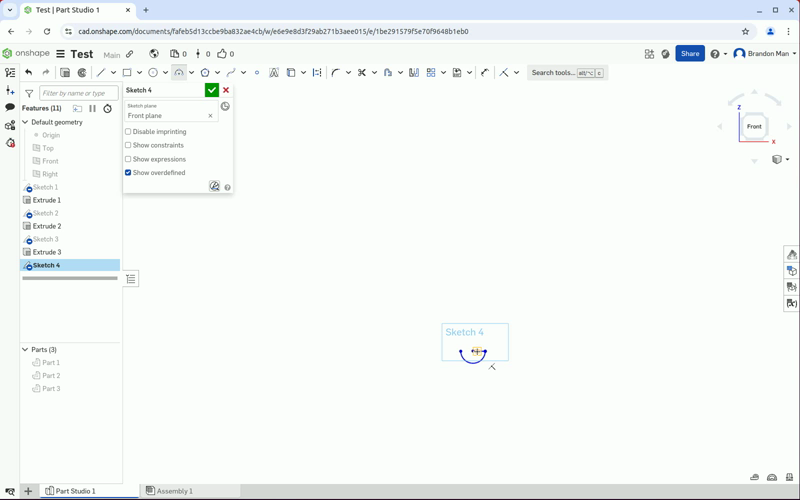
scroll(6)
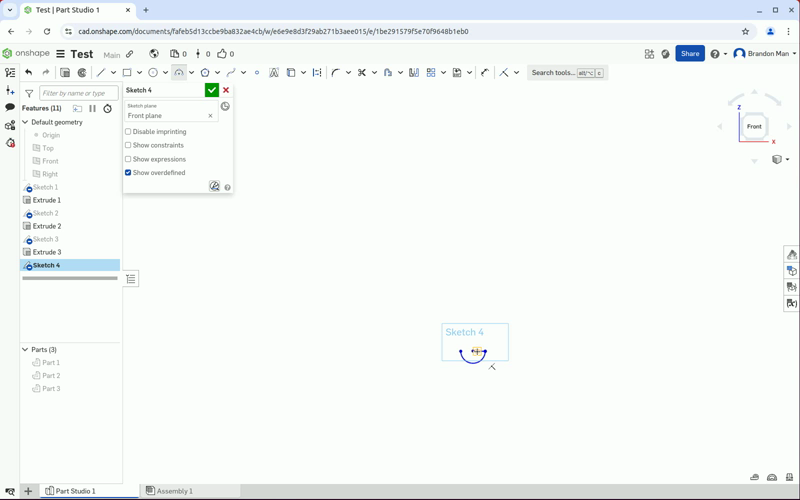
scroll(6)
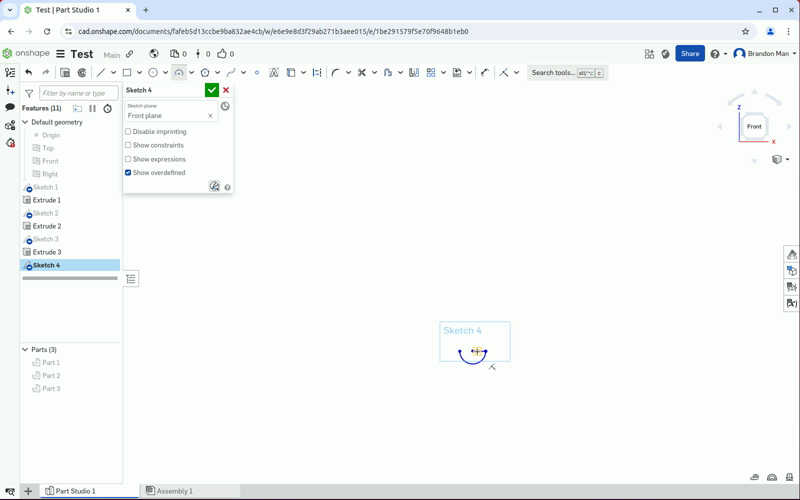
scroll(6)
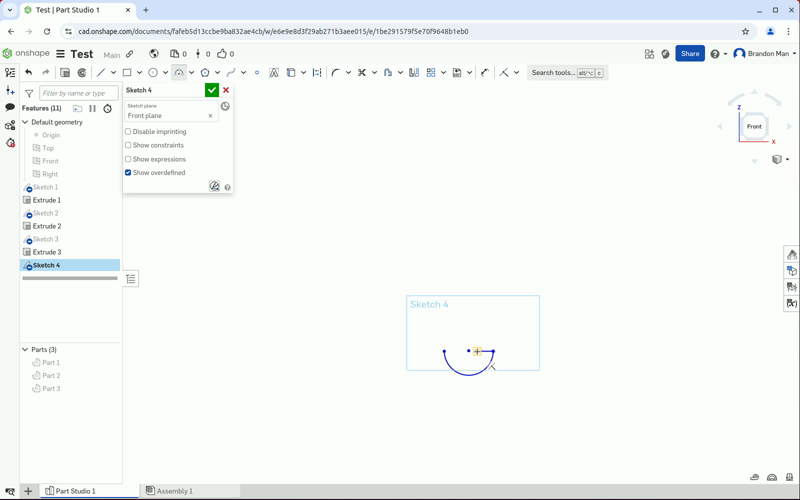
scroll(6)
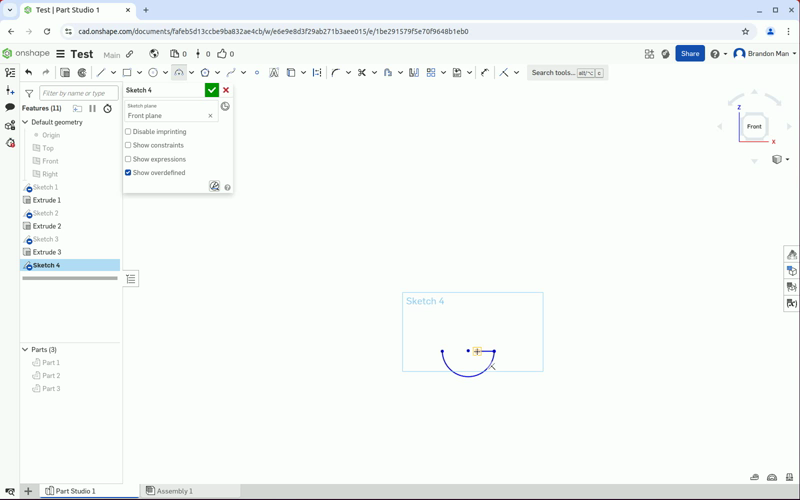
scroll(6)
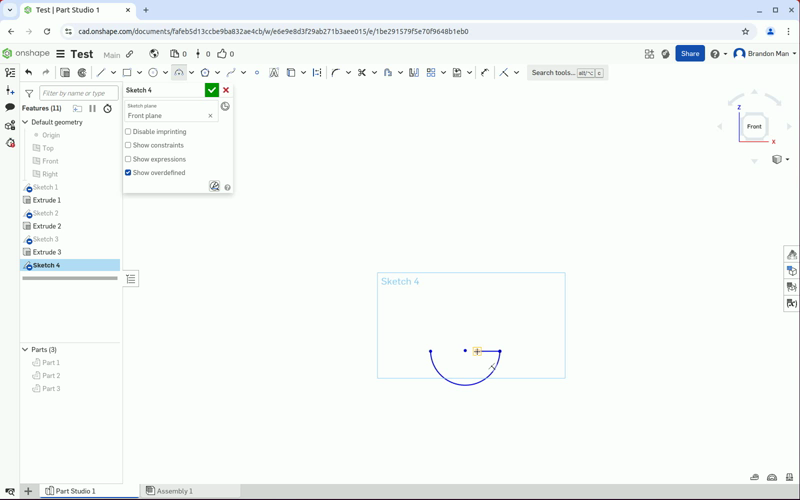
scroll(6)
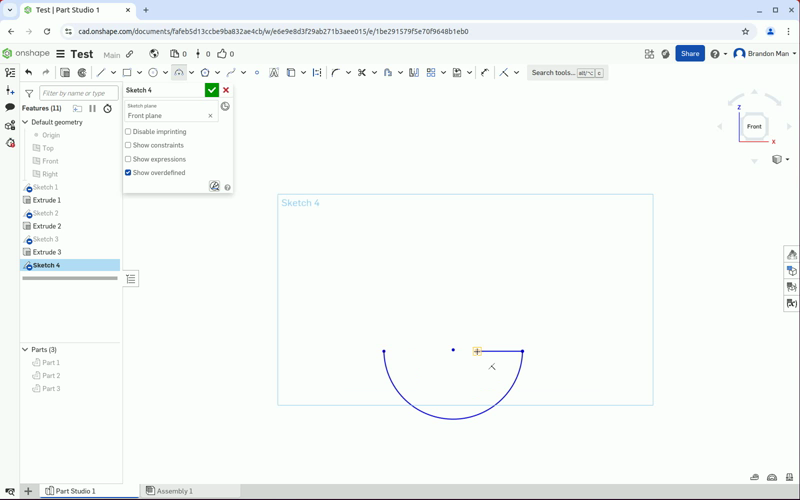
scroll(6)
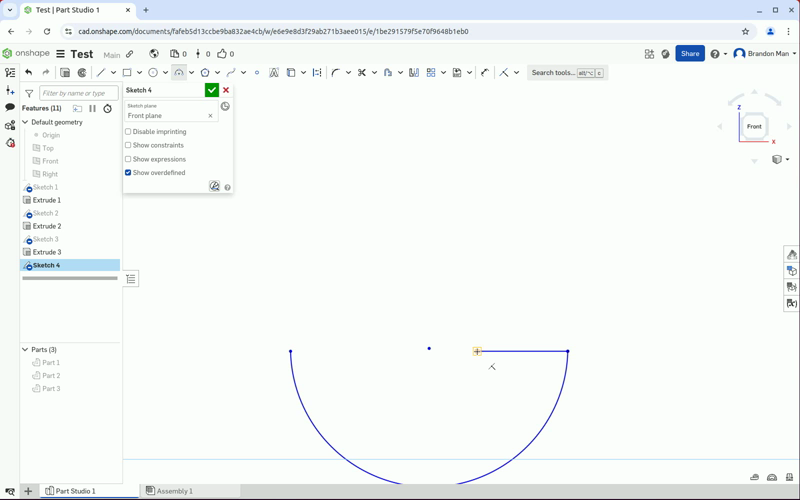
click(477, 351)
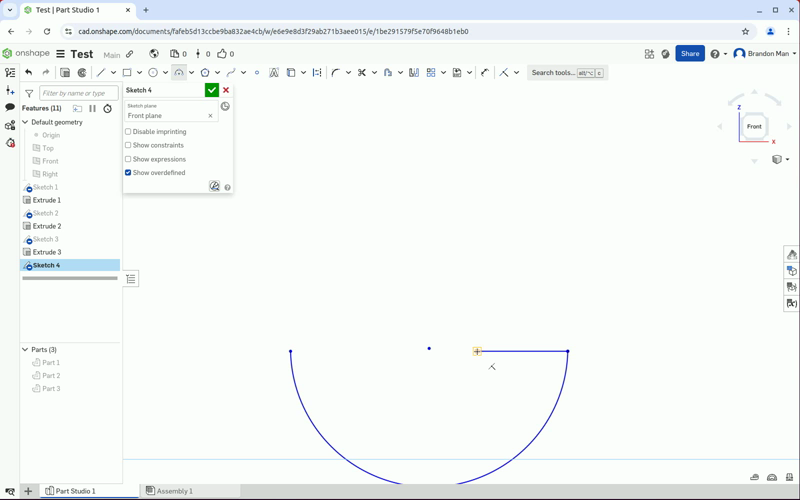
scroll(-6)
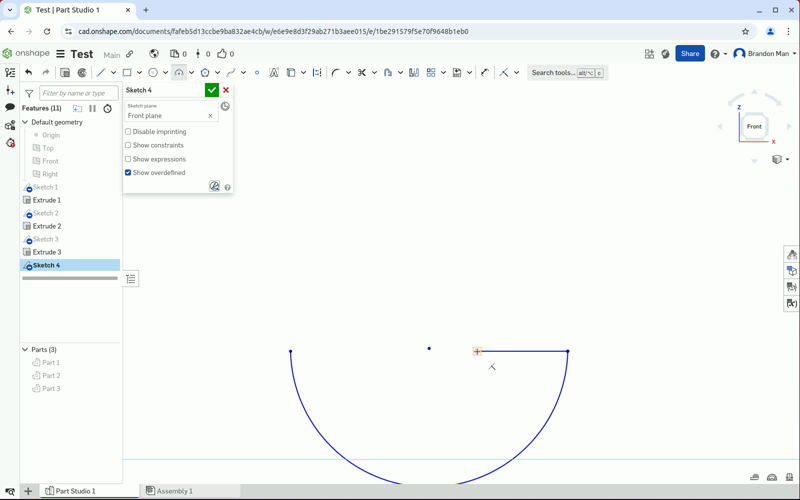
scroll(-6)
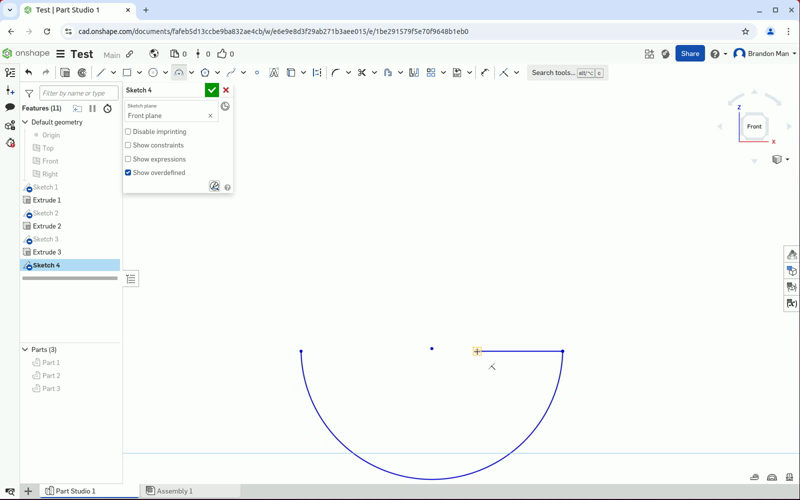
scroll(-6)
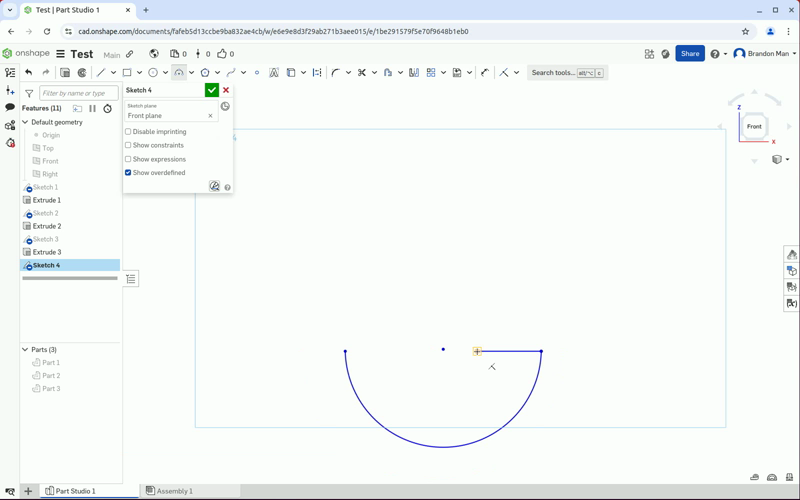
scroll(-6)
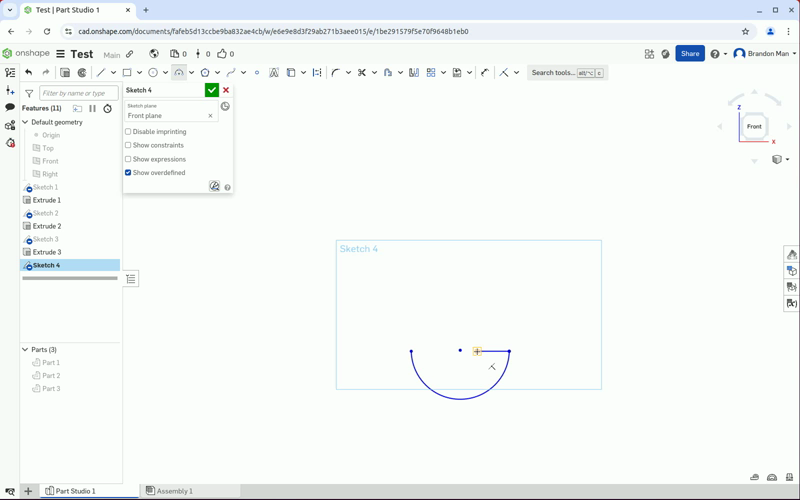
scroll(-6)
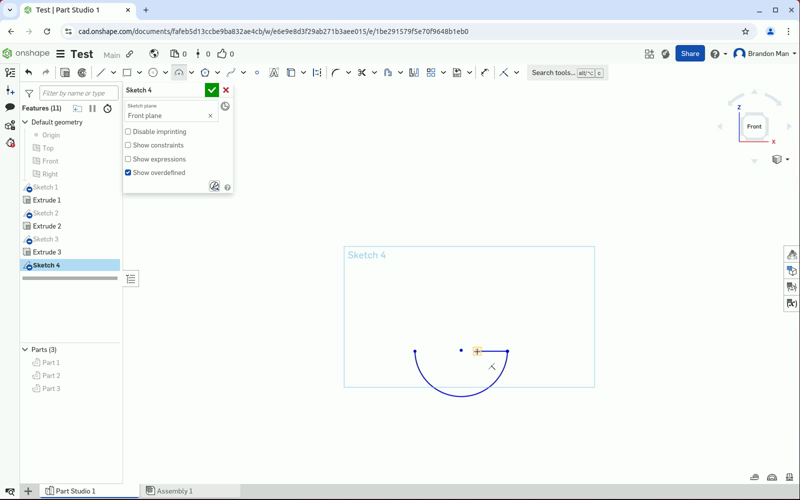
scroll(-6)
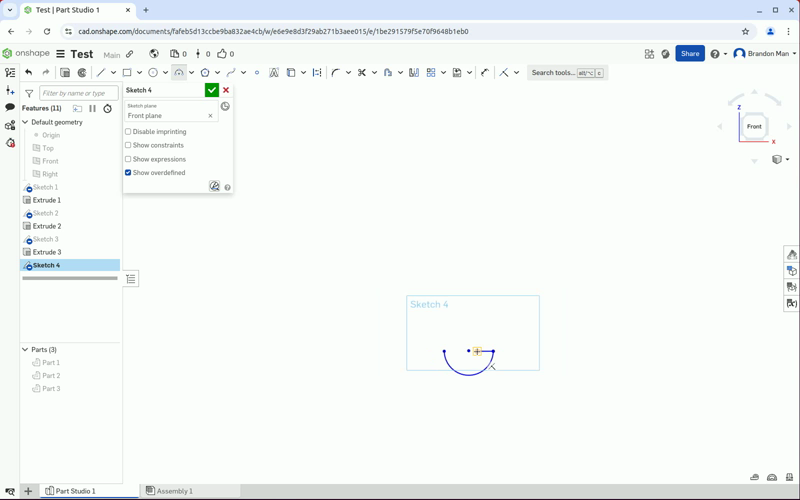
scroll(-6)
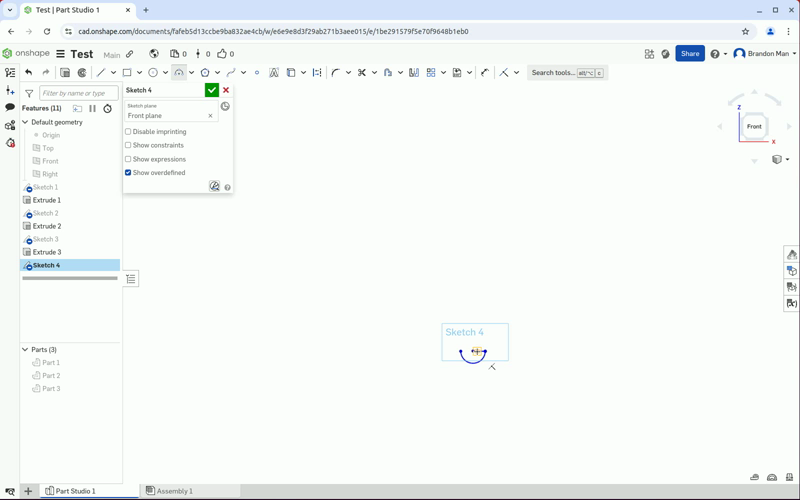
key_down(shift)
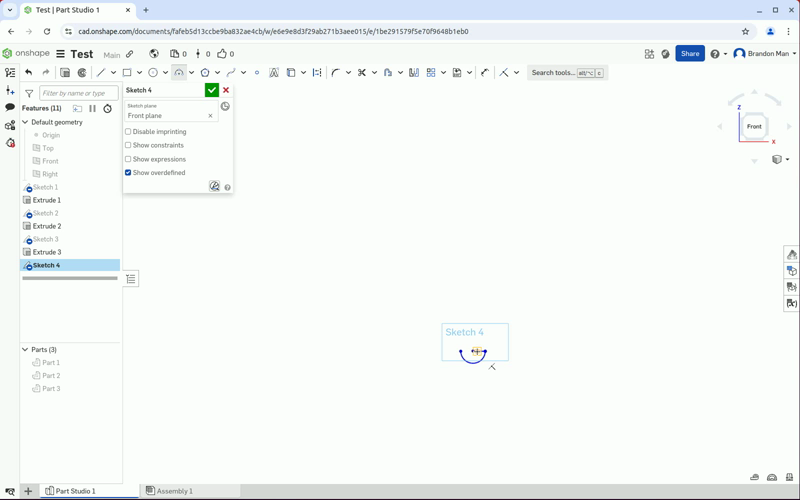
mouse_move(468, 351)
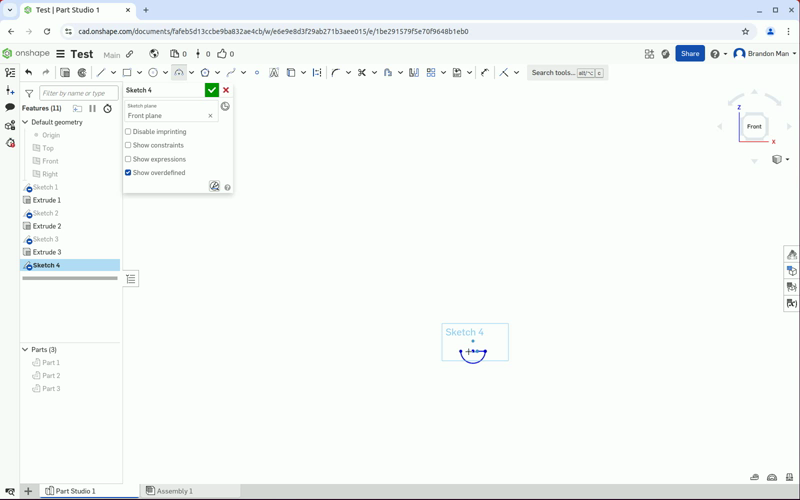
scroll(6)
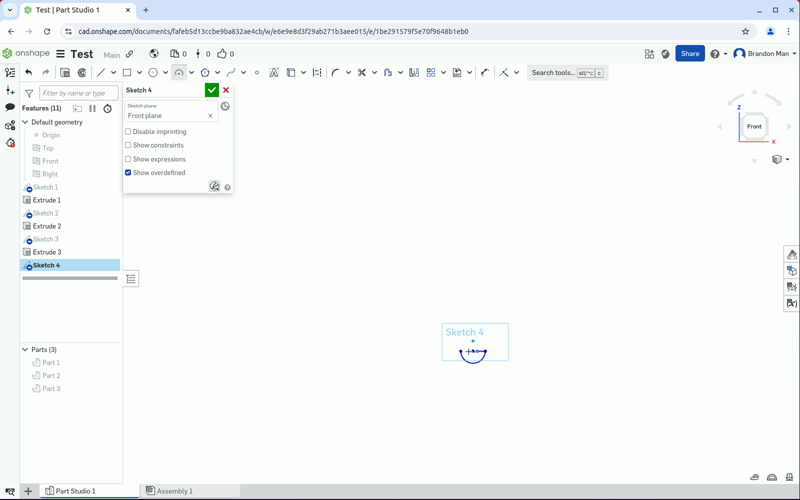
scroll(6)
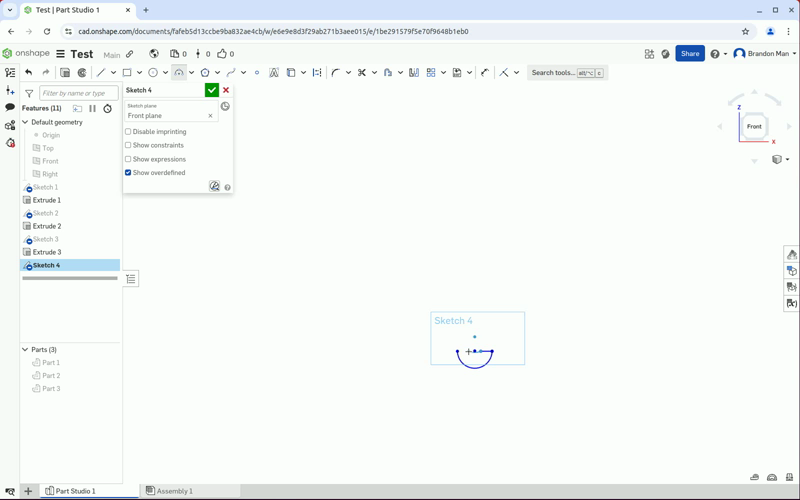
scroll(6)
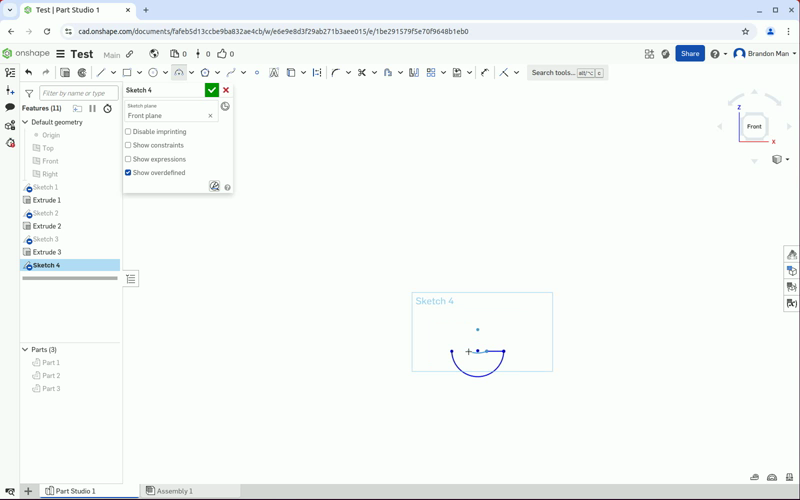
scroll(6)
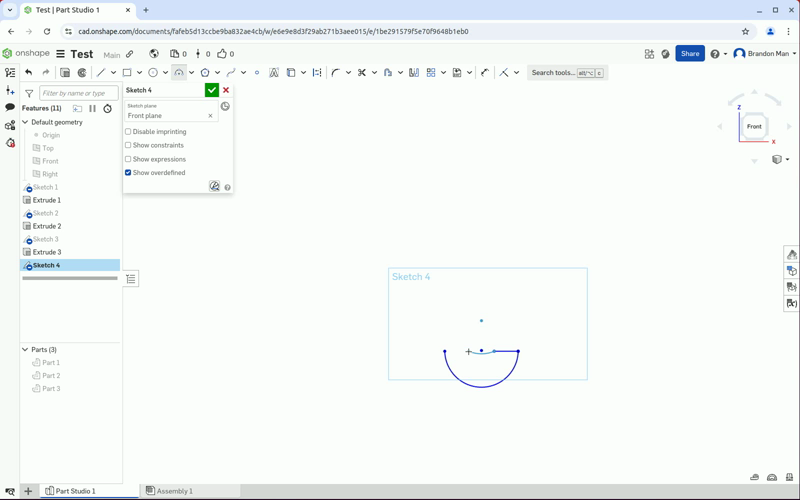
scroll(6)
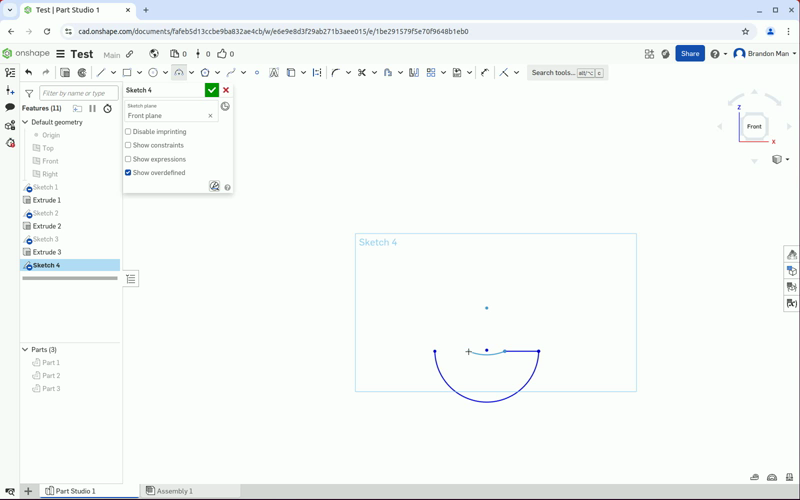
scroll(6)
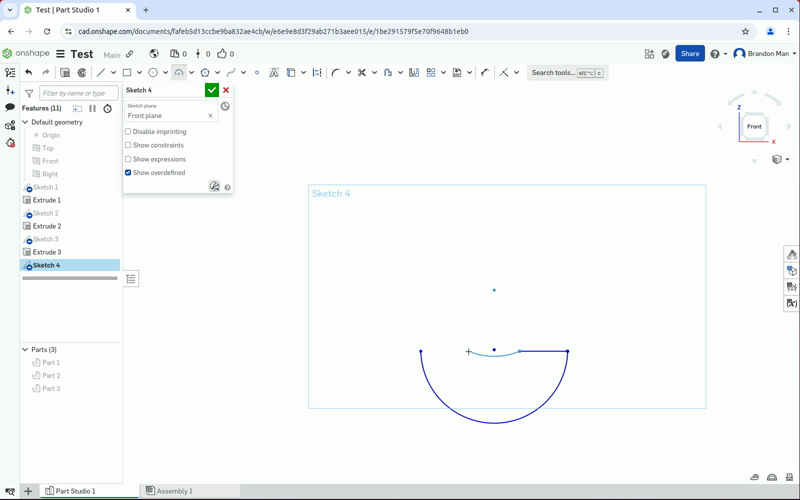
scroll(6)
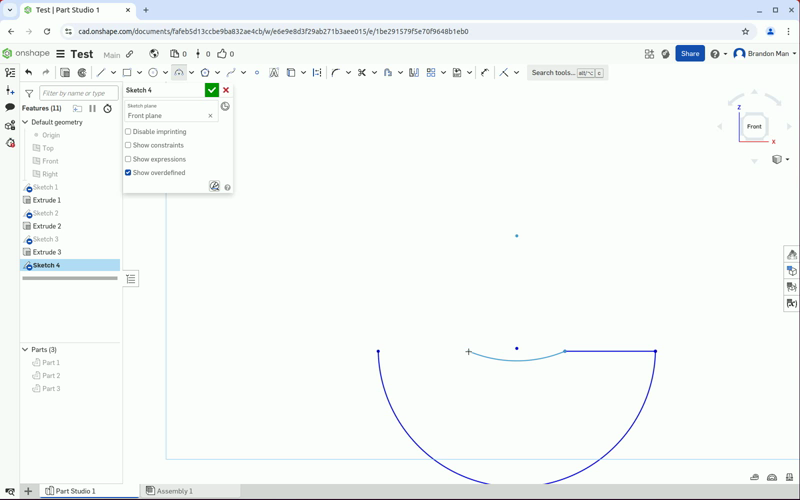
click(468, 351)
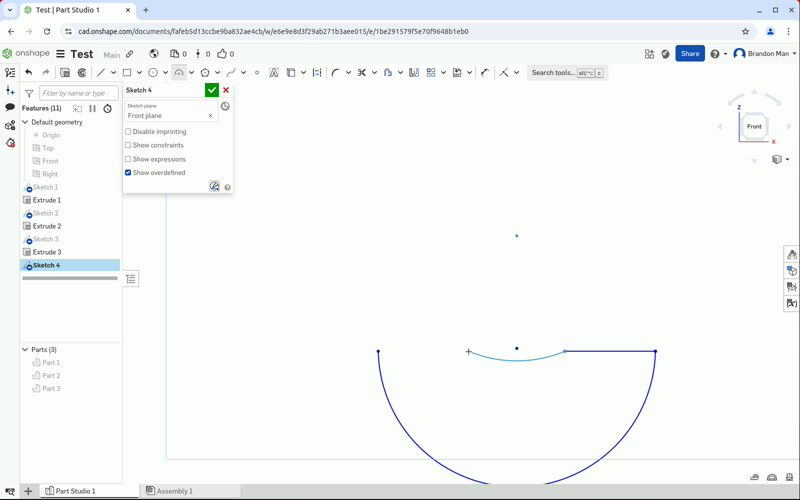
scroll(-6)
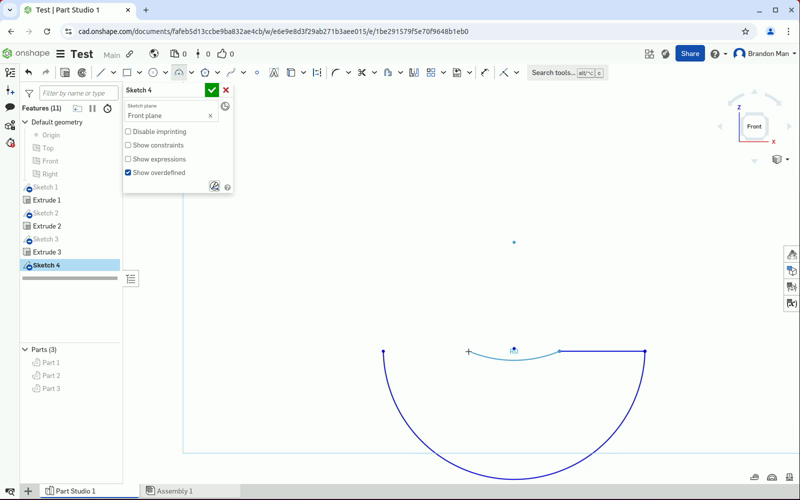
scroll(-6)
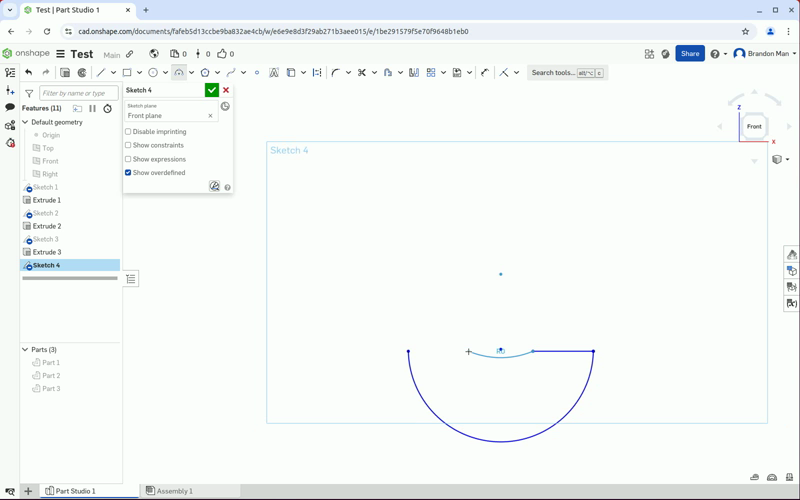
scroll(-6)
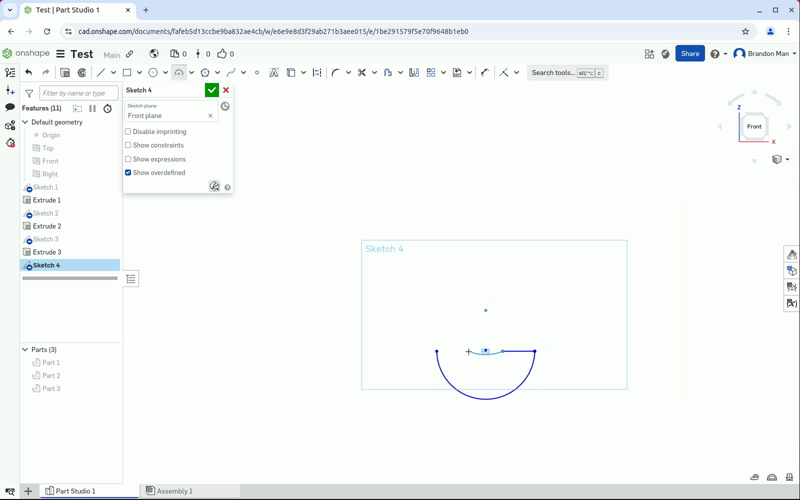
scroll(-6)
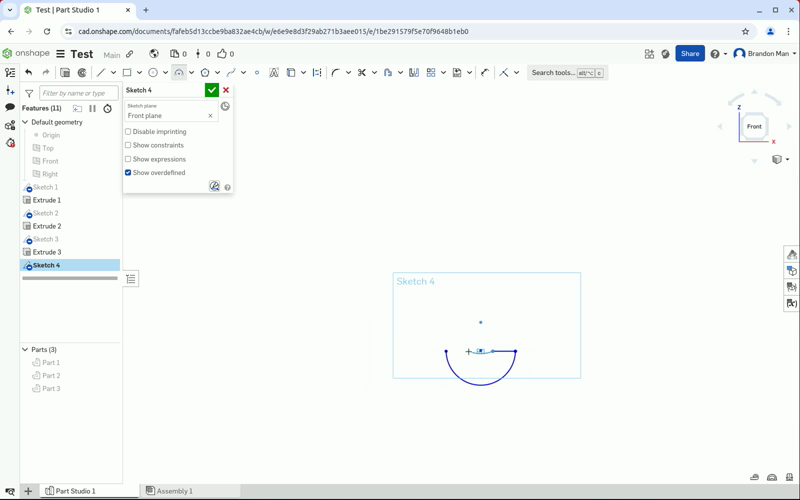
scroll(-6)
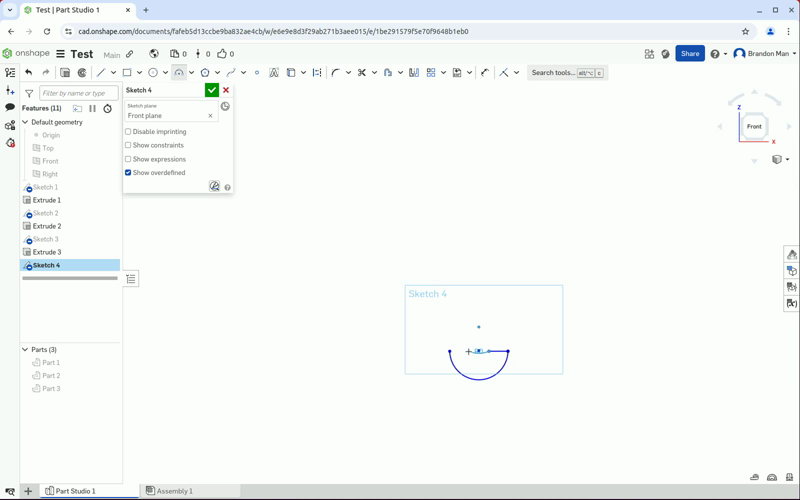
scroll(-6)
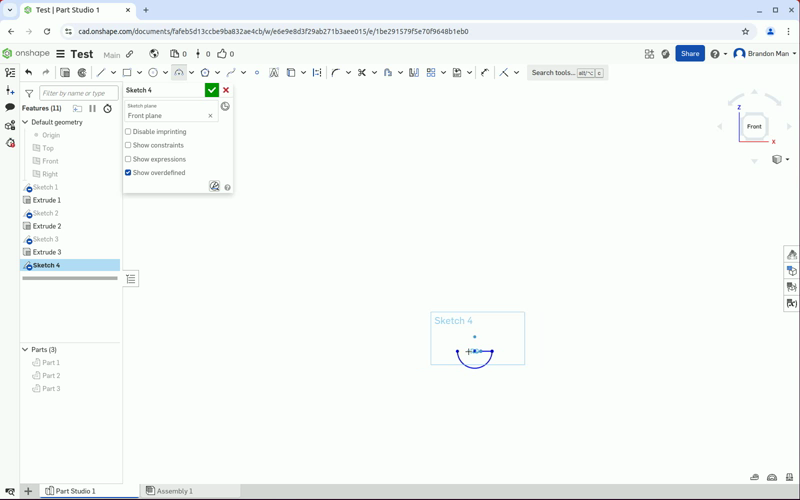
scroll(-6)
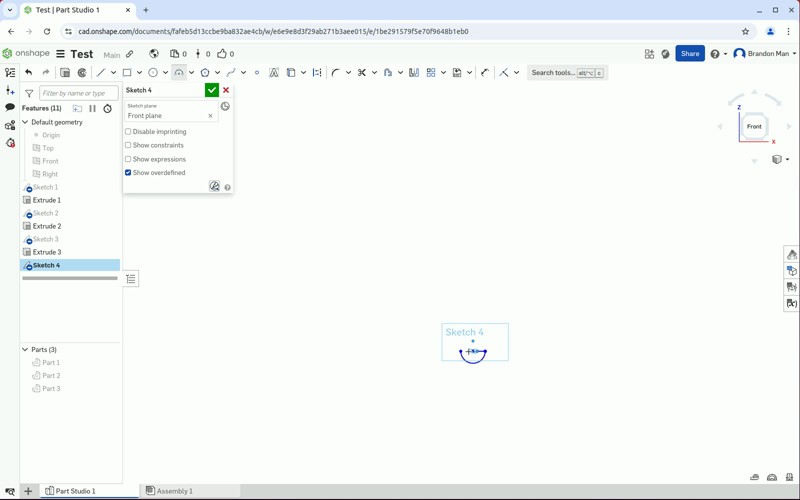
mouse_move(473, 354)
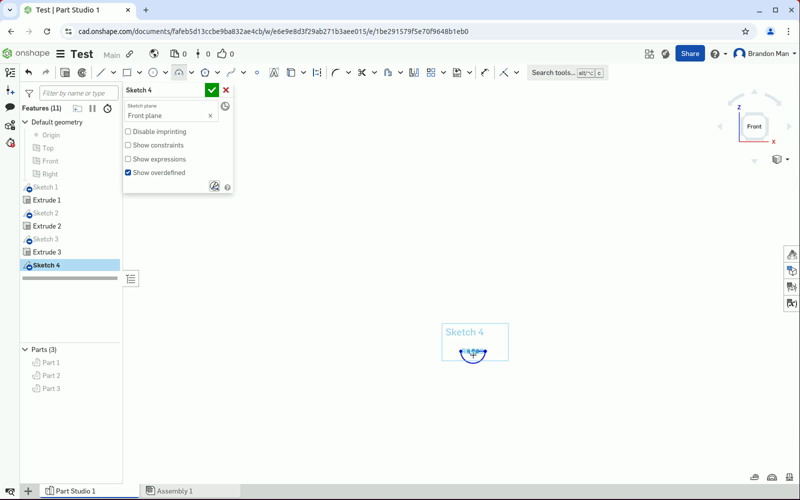
scroll(6)
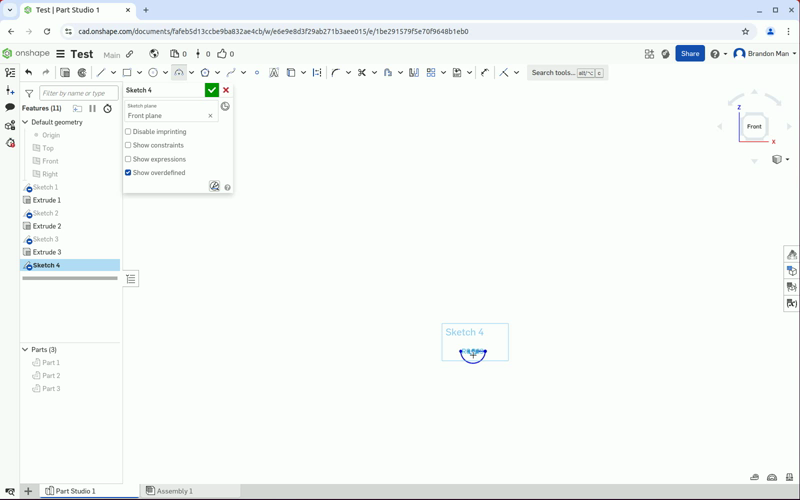
scroll(6)
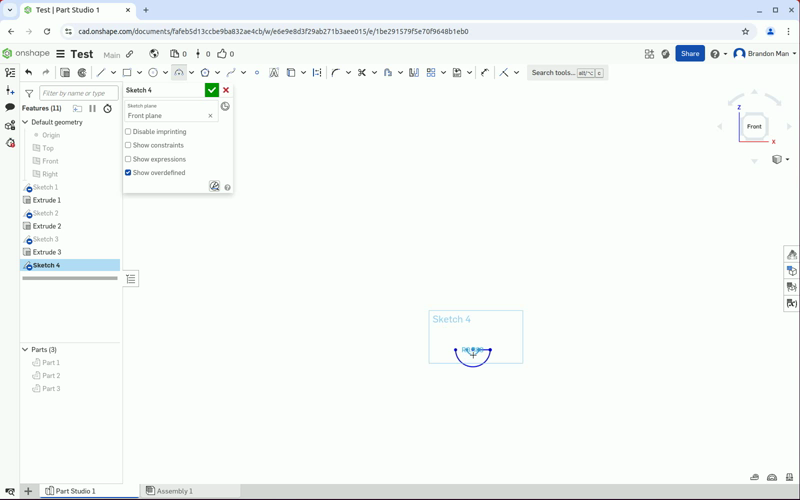
scroll(6)
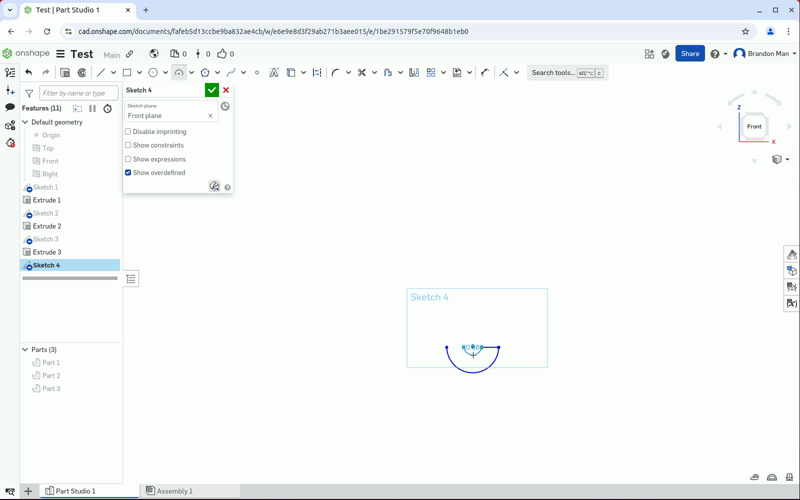
scroll(6)
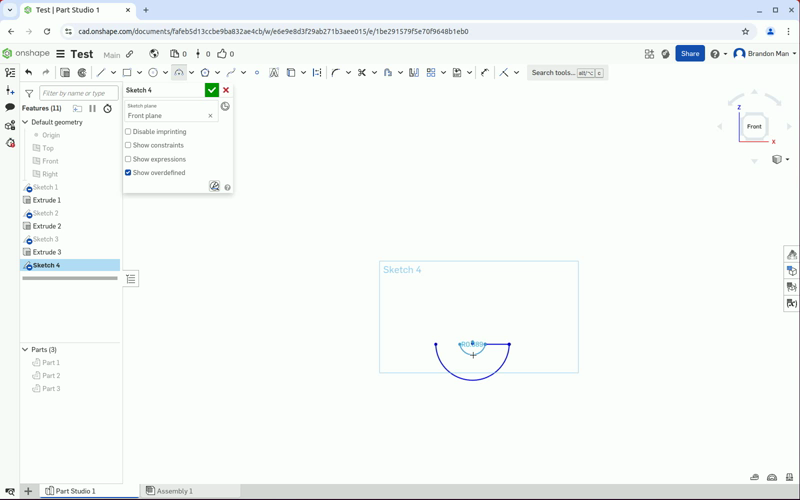
scroll(6)
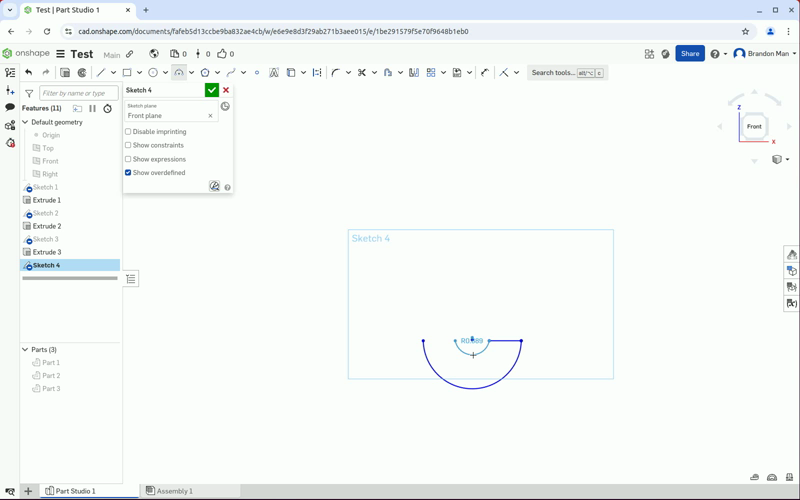
scroll(6)
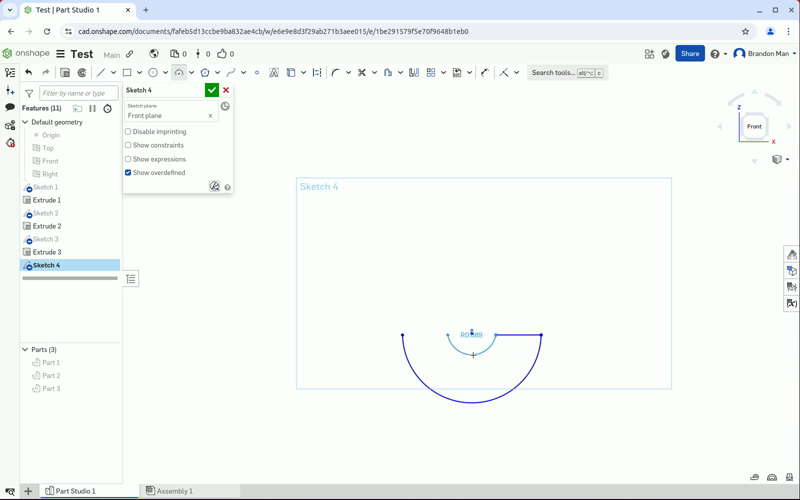
scroll(6)
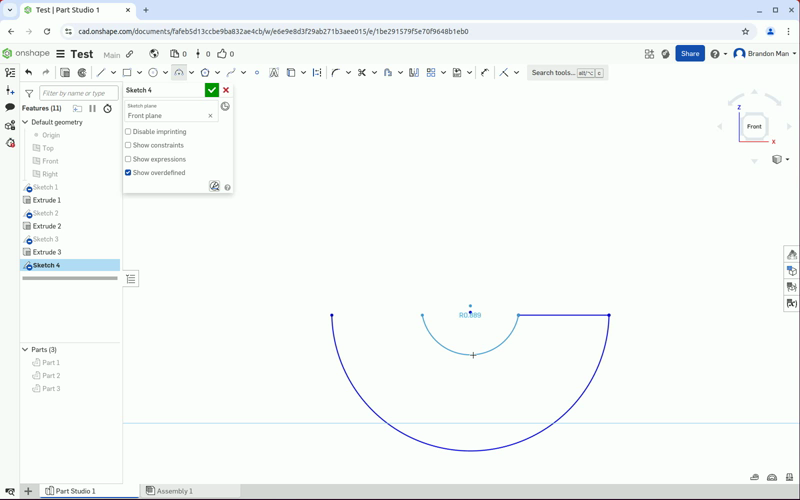
click(473, 354)
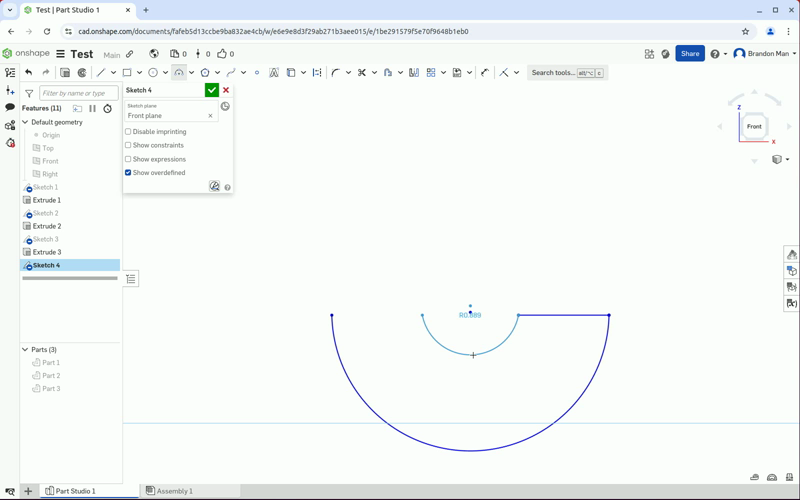
scroll(-6)
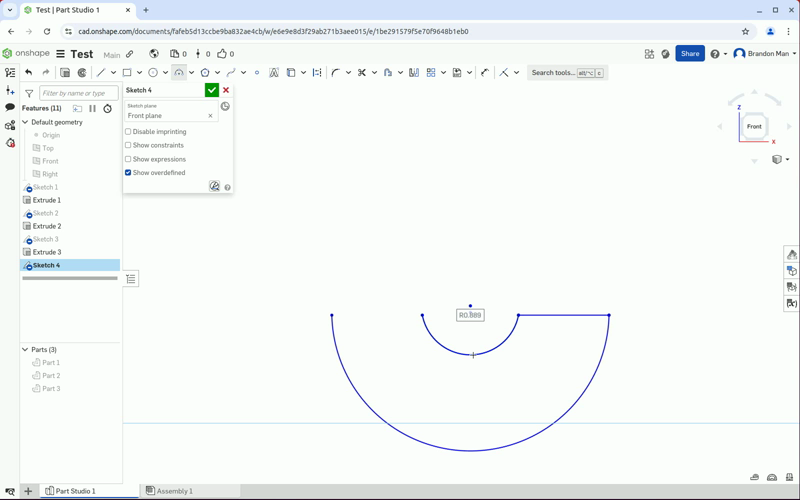
scroll(-6)
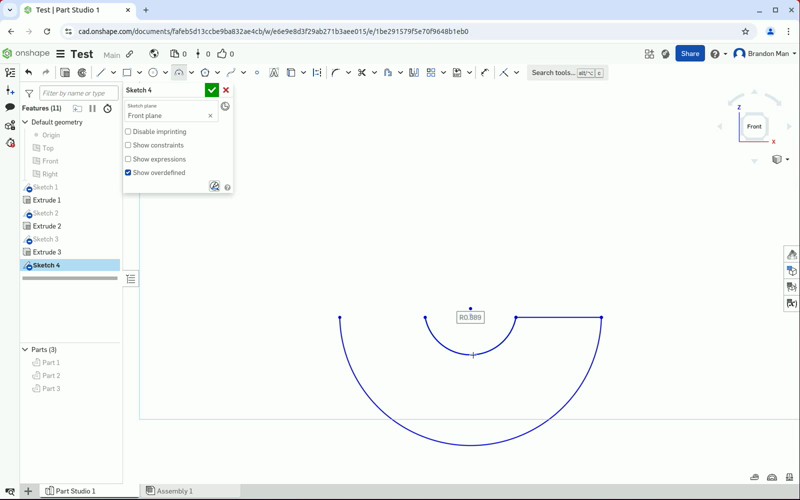
scroll(-6)
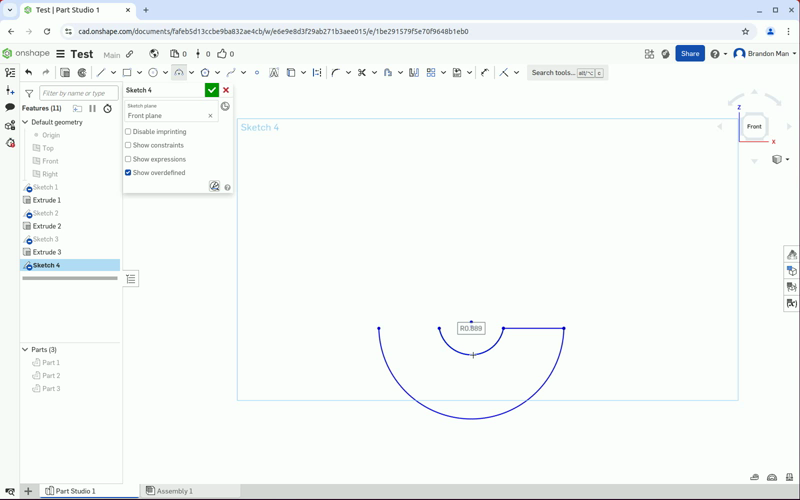
scroll(-6)
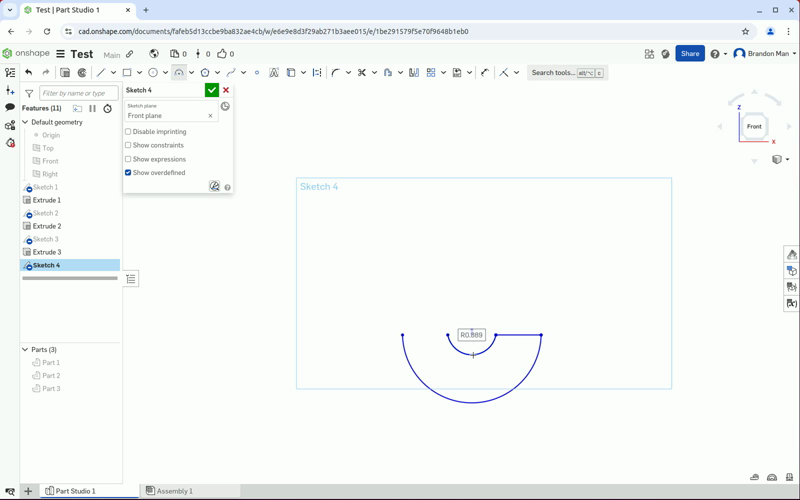
scroll(-6)
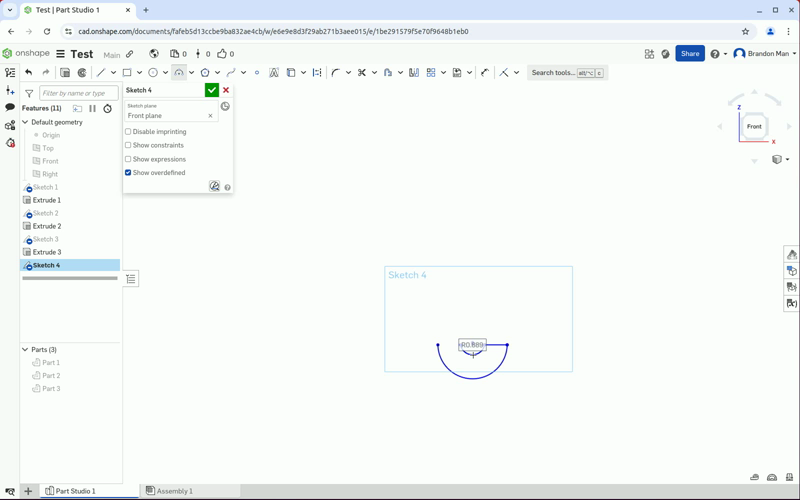
scroll(-6)
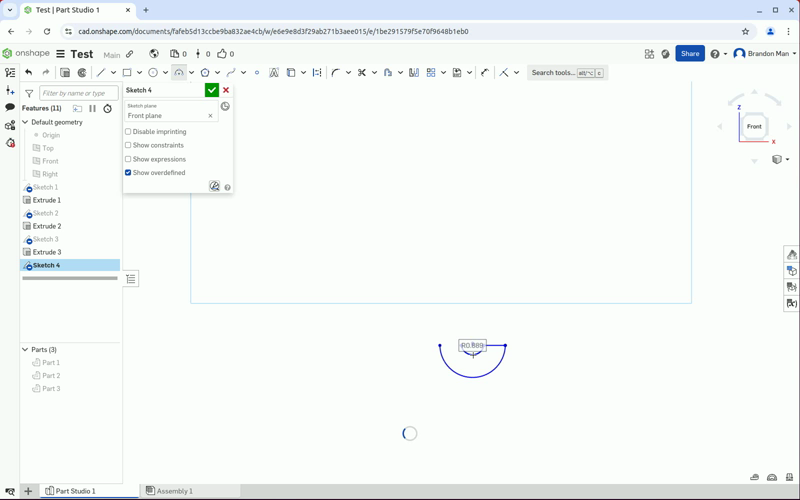
scroll(-6)
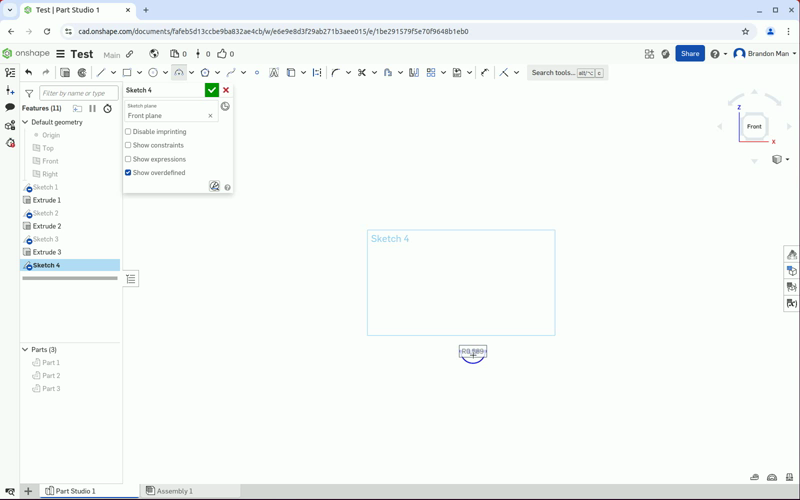
key_up(shift)
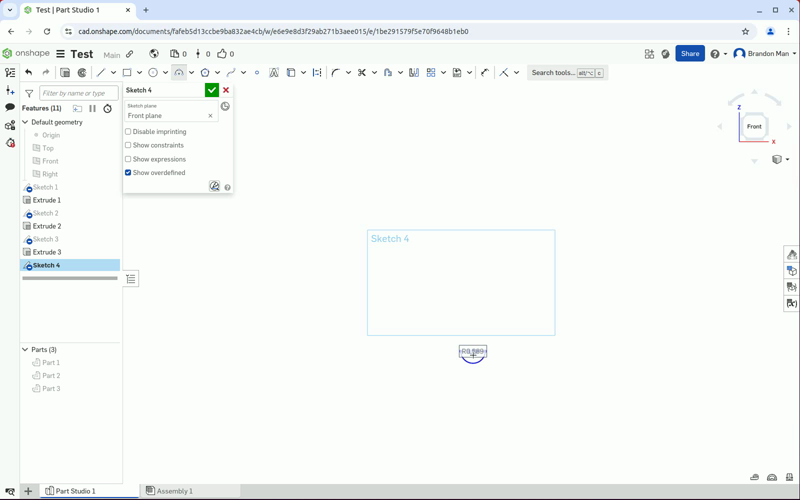
key(esc)
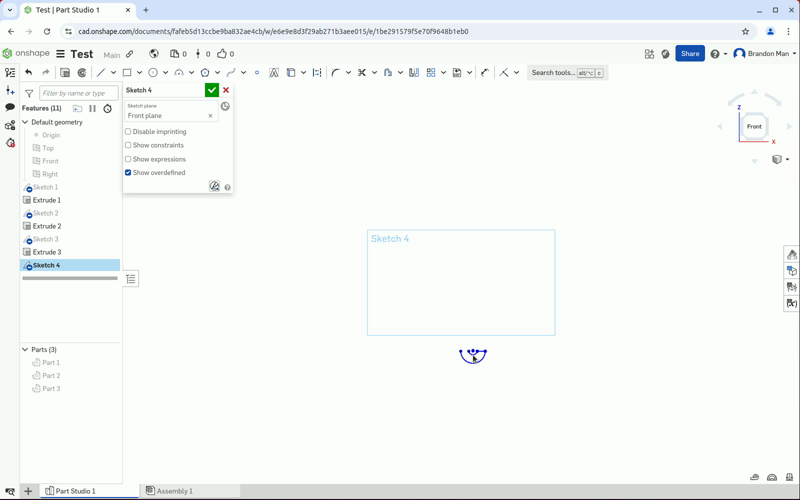
key(l)
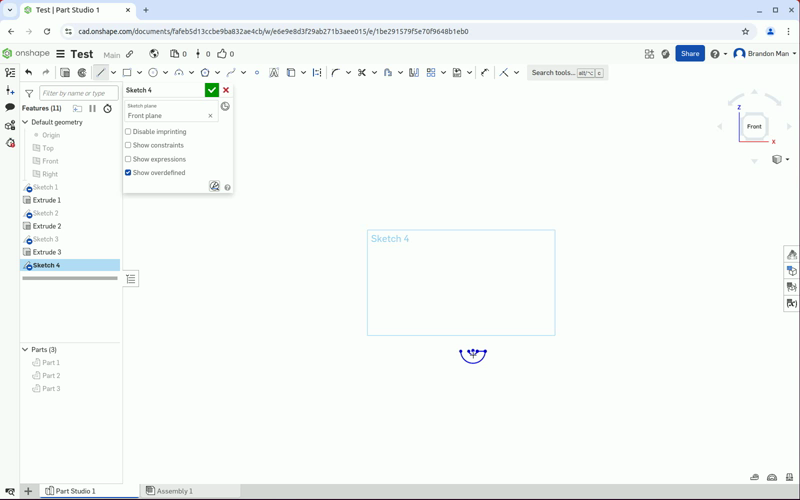
mouse_move(468, 351)
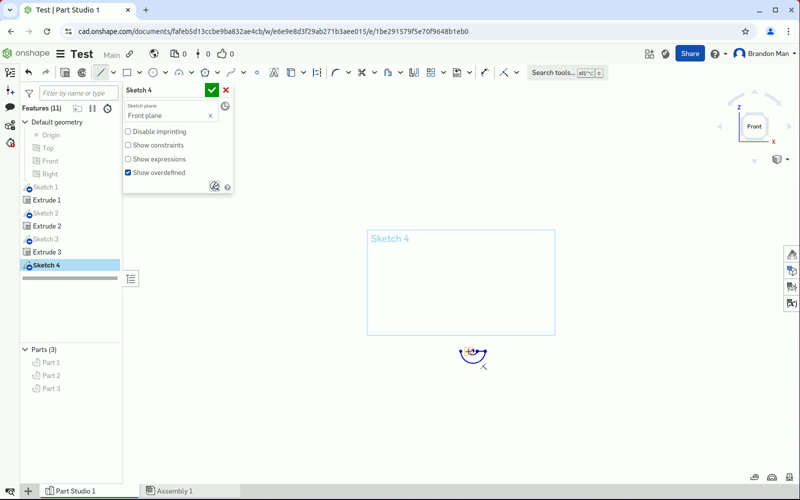
scroll(6)
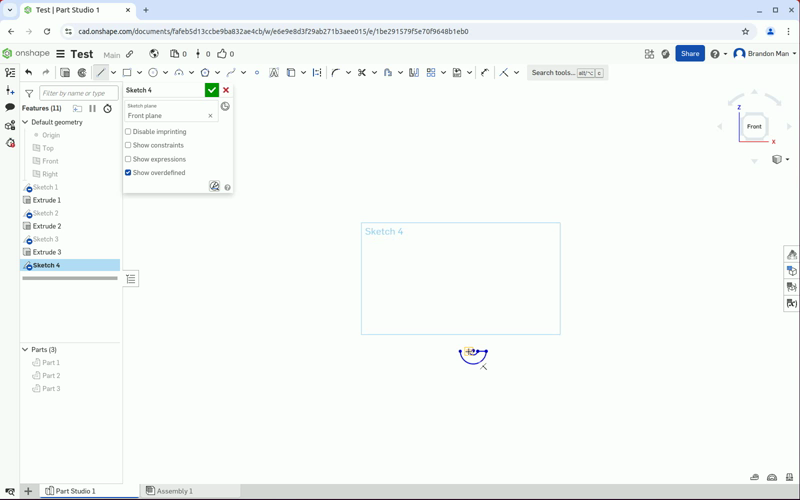
scroll(6)
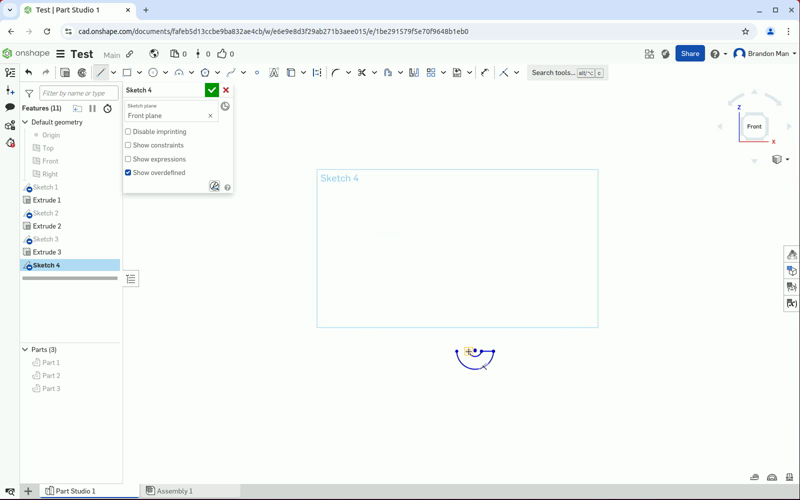
scroll(6)
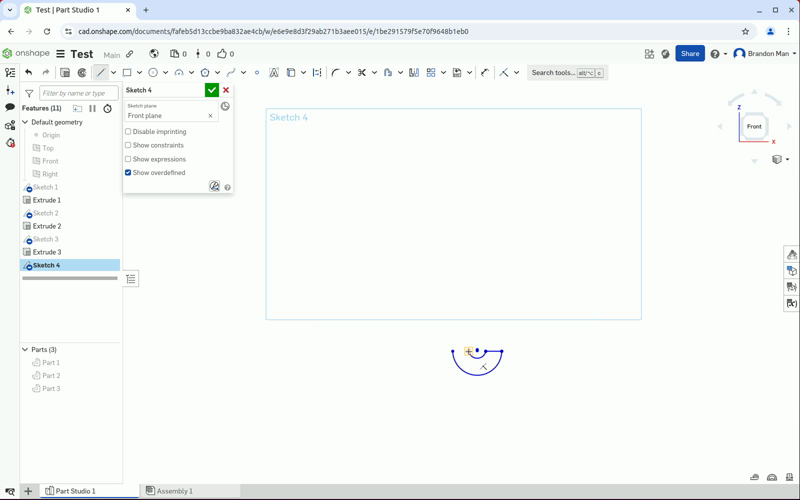
scroll(6)
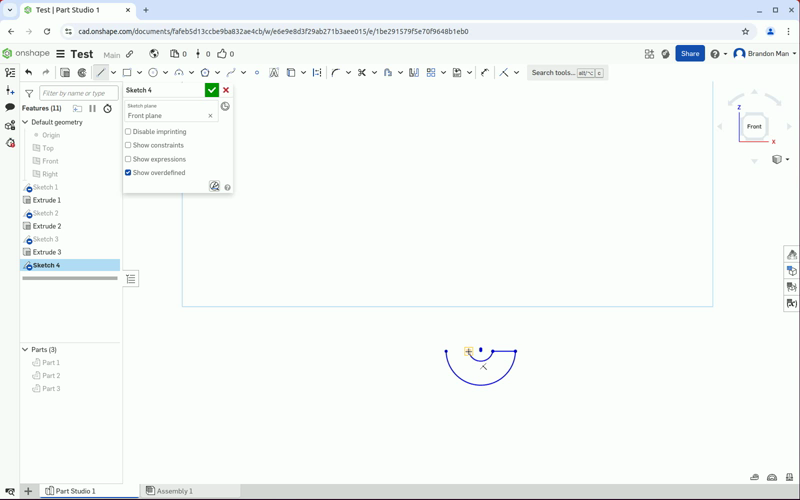
scroll(6)
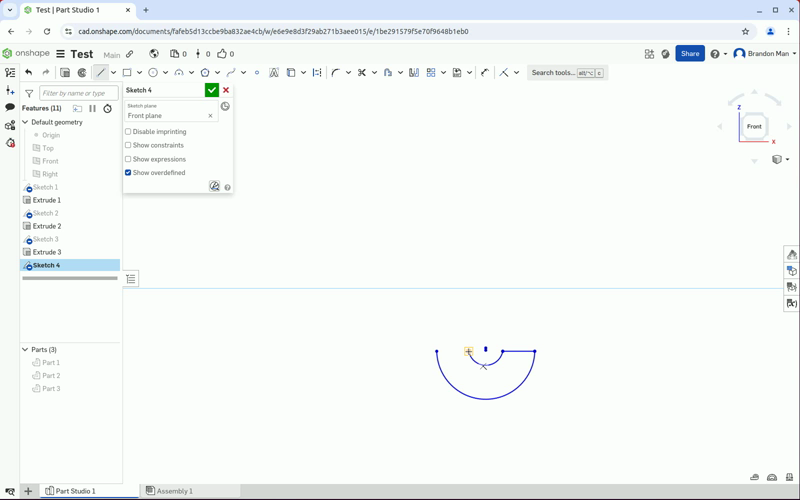
scroll(6)
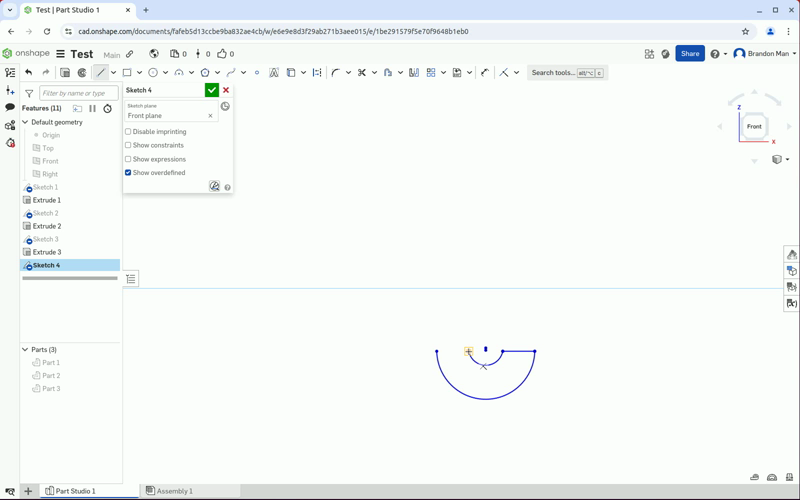
scroll(6)
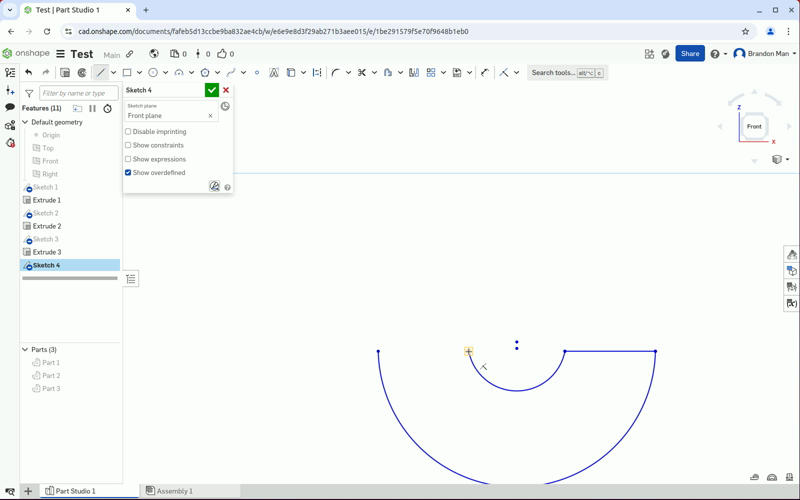
click(468, 351)
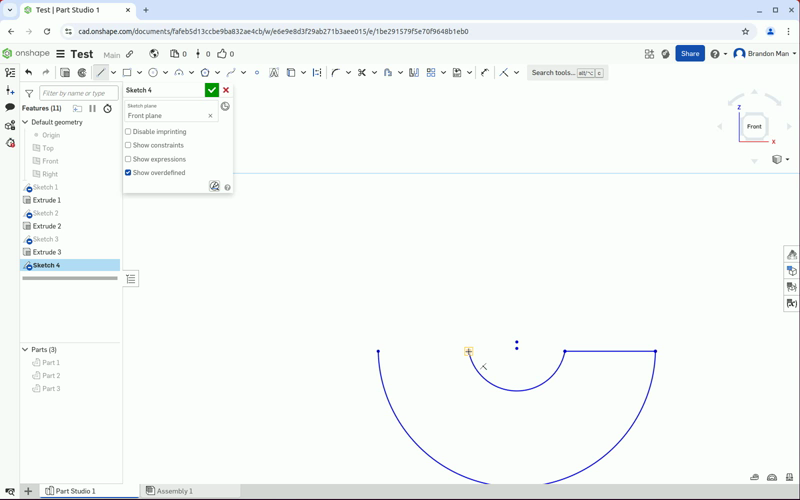
scroll(-6)
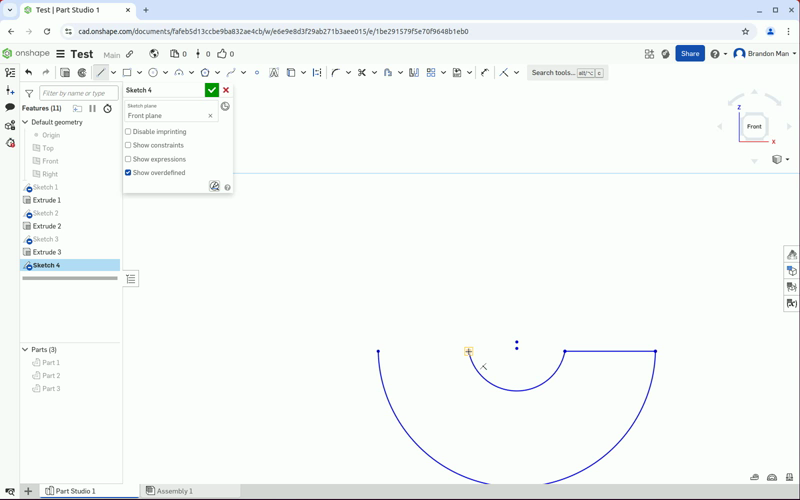
scroll(-6)
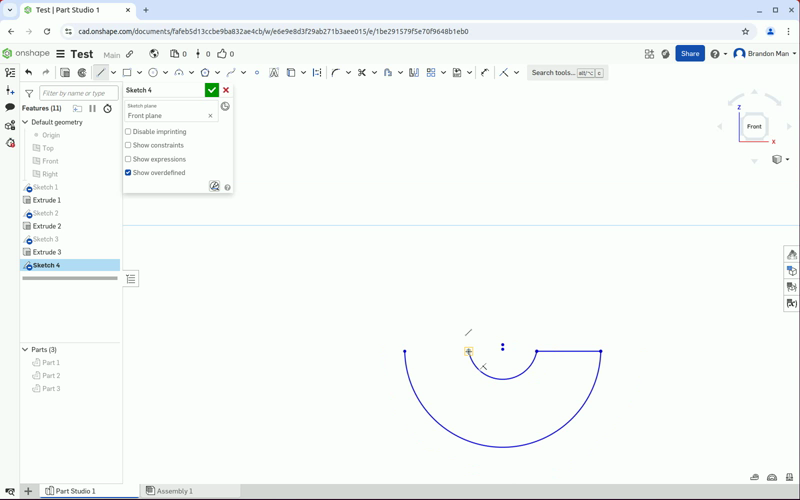
scroll(-6)
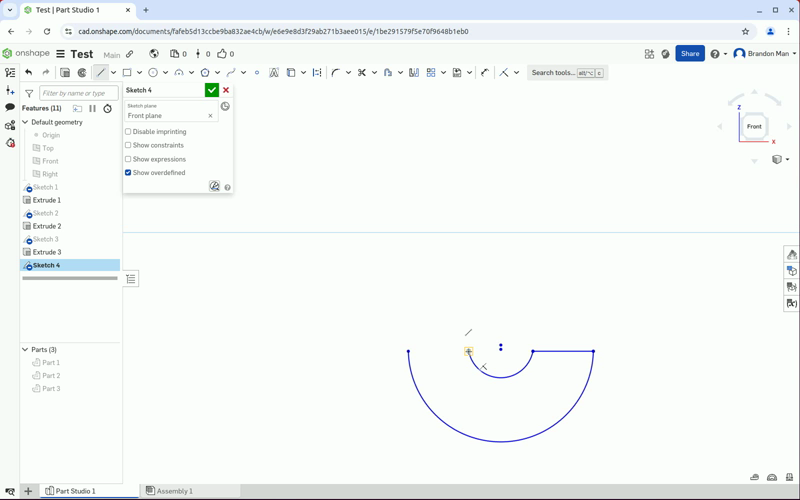
scroll(-6)
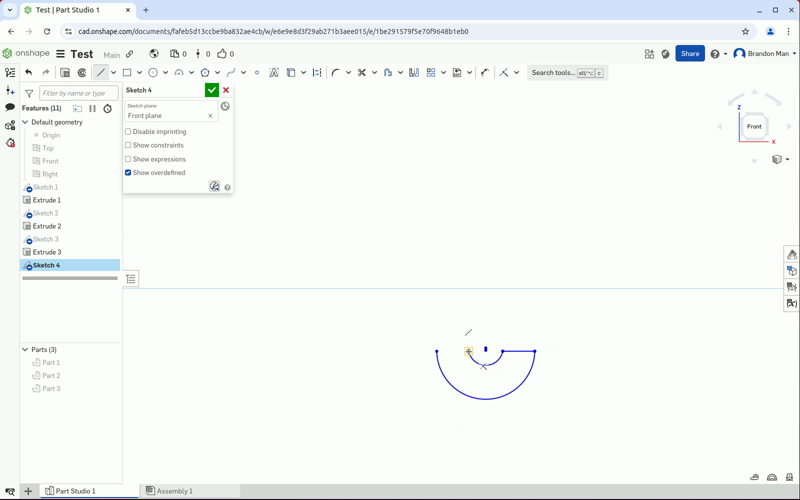
scroll(-6)
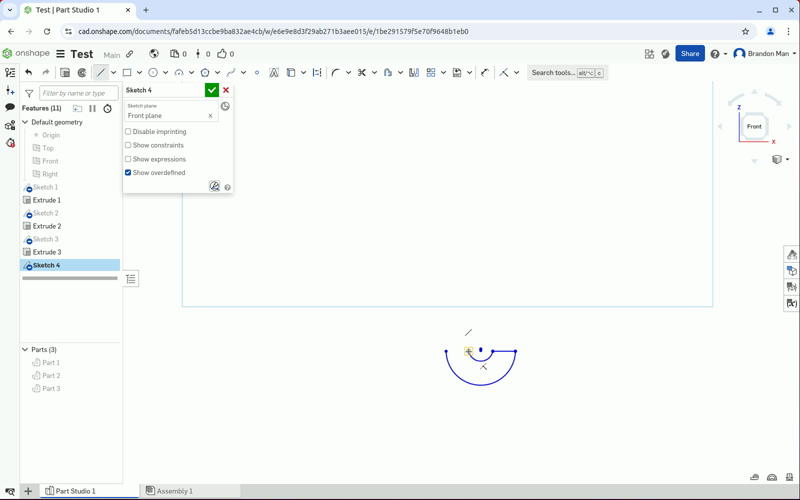
scroll(-6)
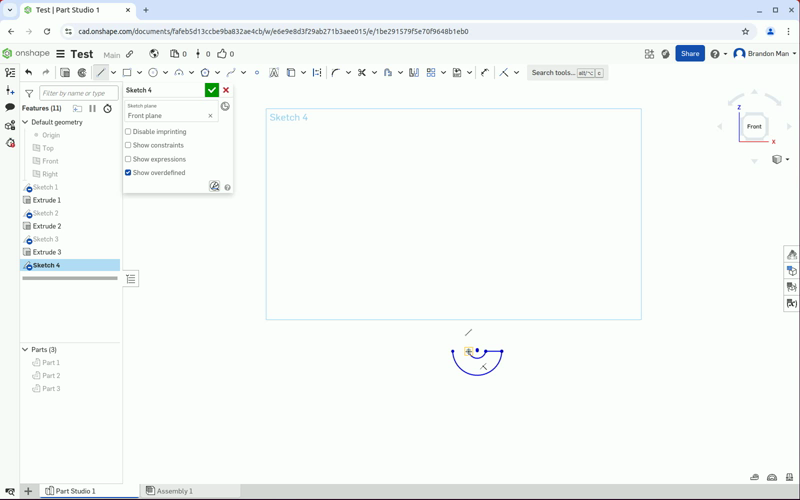
scroll(-6)
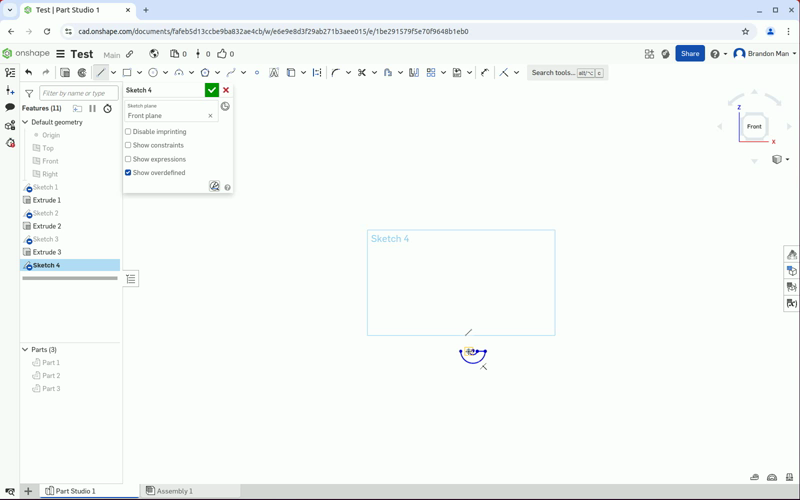
mouse_move(498, 351)
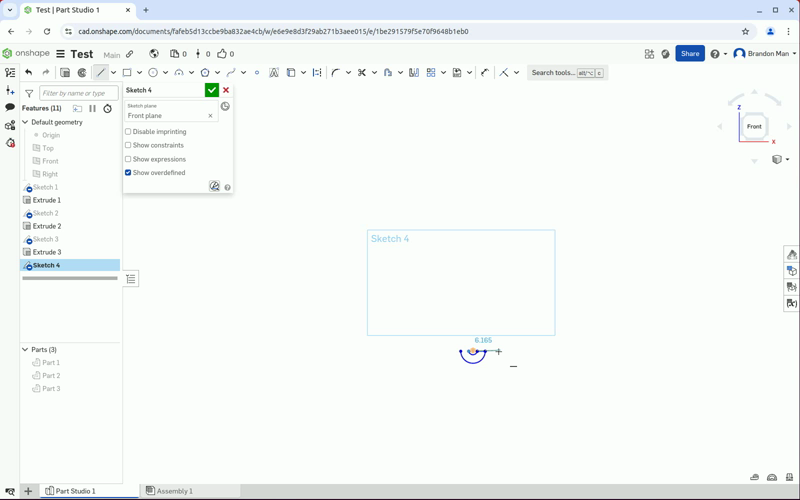
key_down(shift)
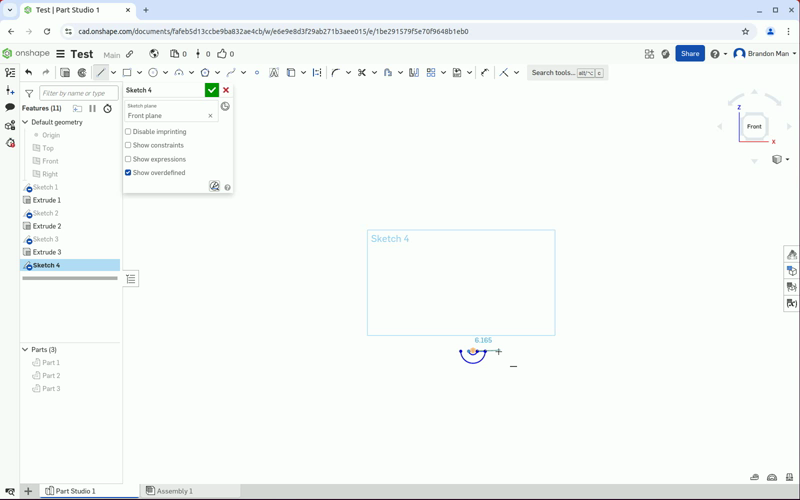
mouse_move(460, 351)
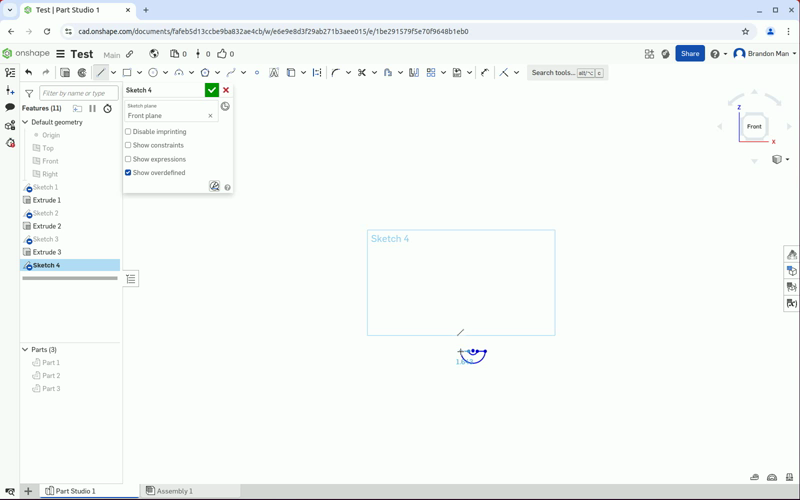
key_up(shift)
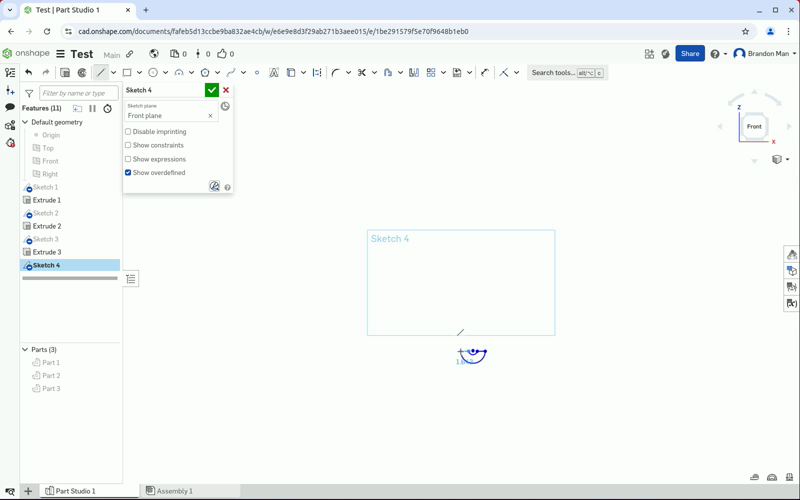
click(460, 351)
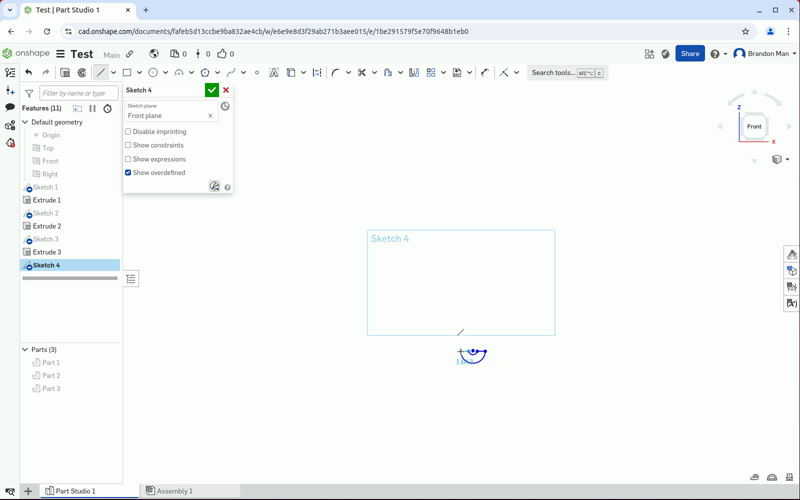
key(esc)
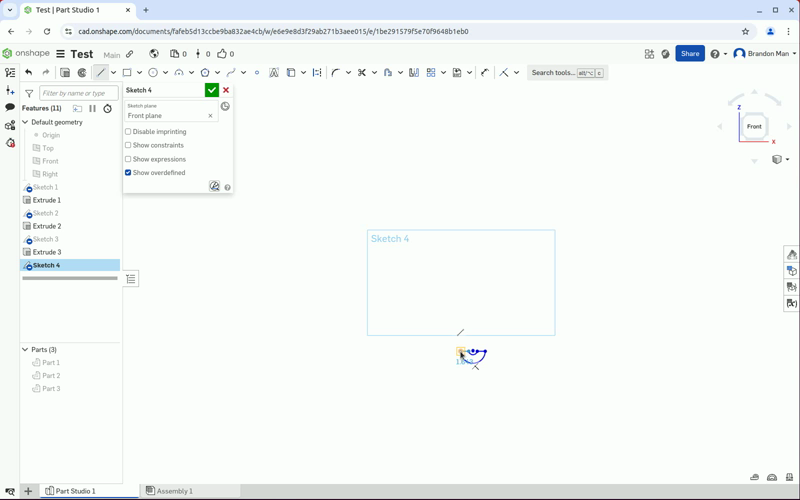
mouse_move(469, 354)
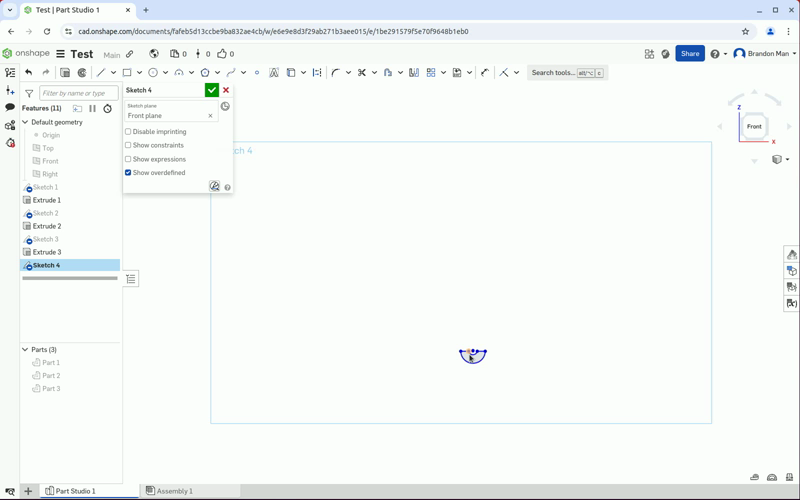
scroll(6)
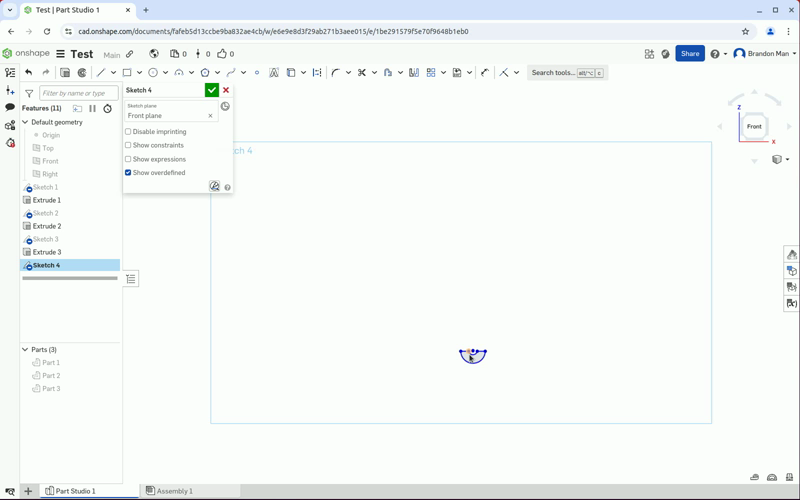
scroll(6)
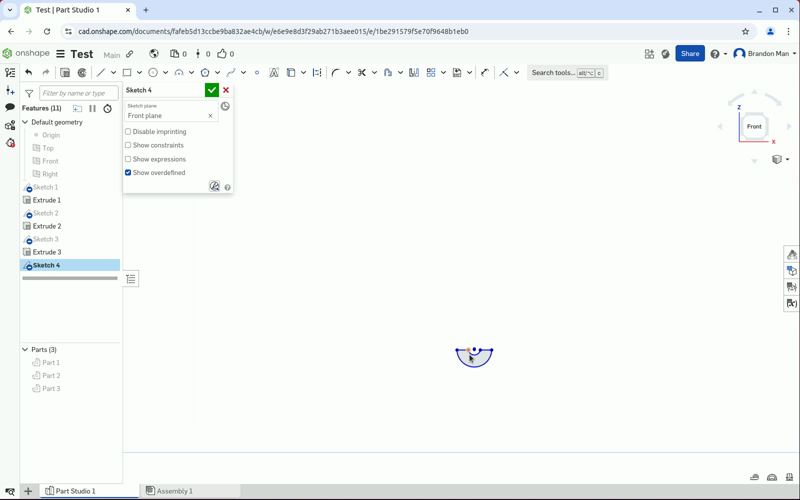
scroll(6)
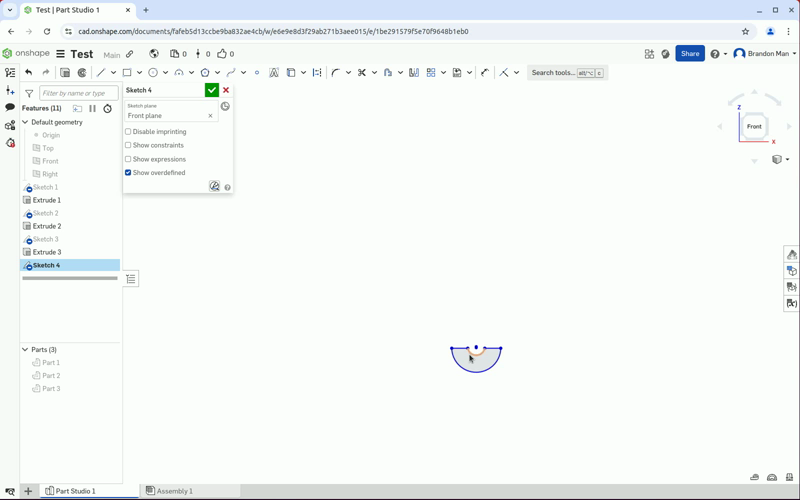
scroll(6)
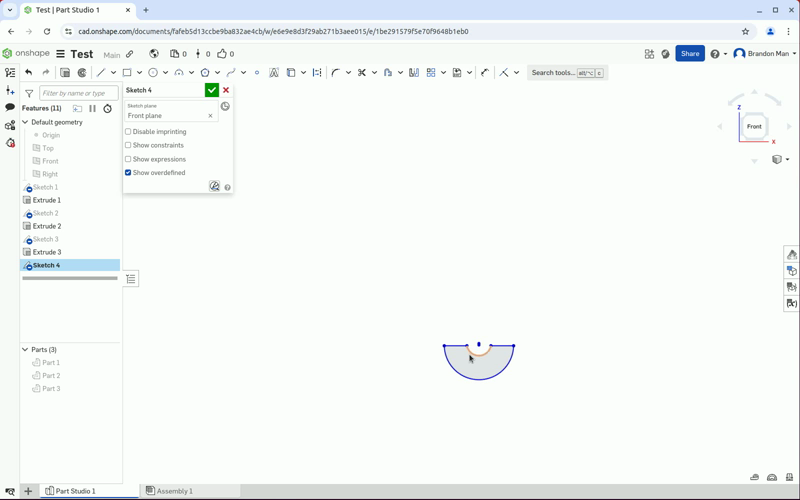
scroll(6)
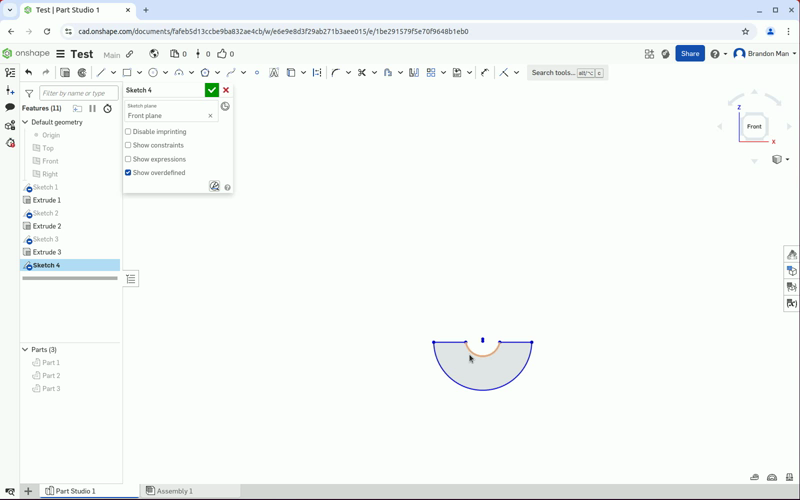
scroll(6)
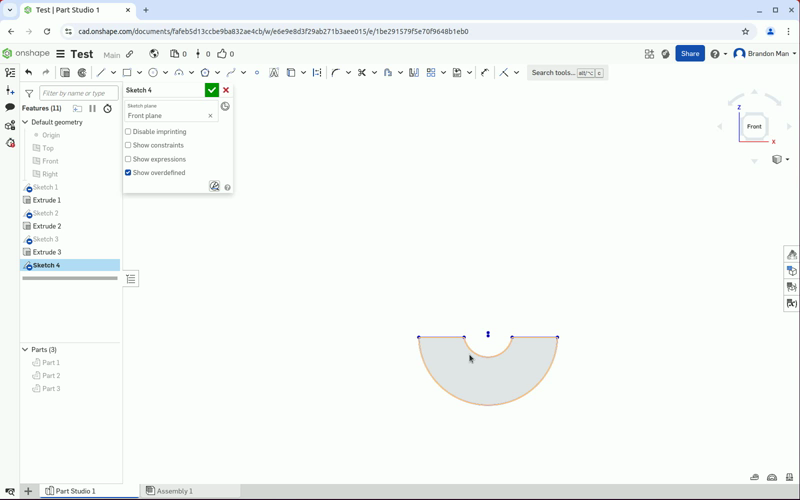
scroll(6)
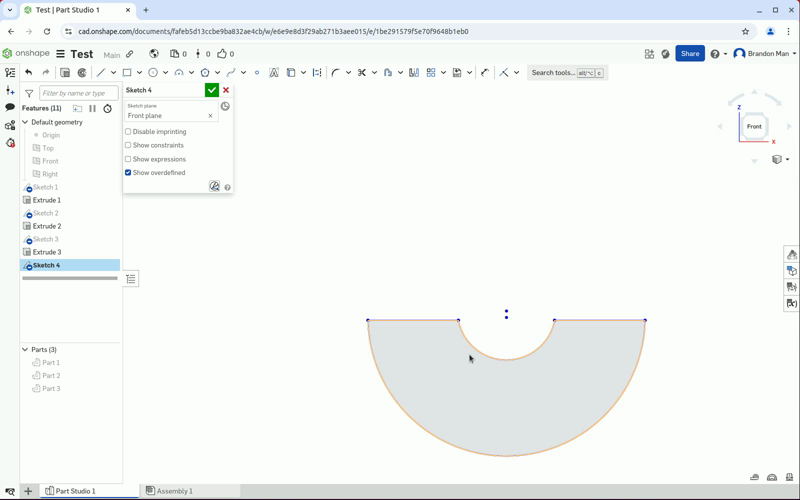
click(469, 354)
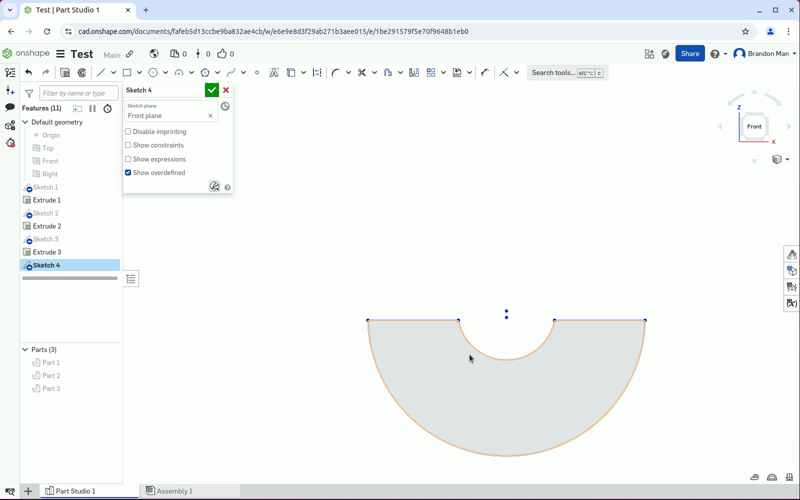
scroll(-6)
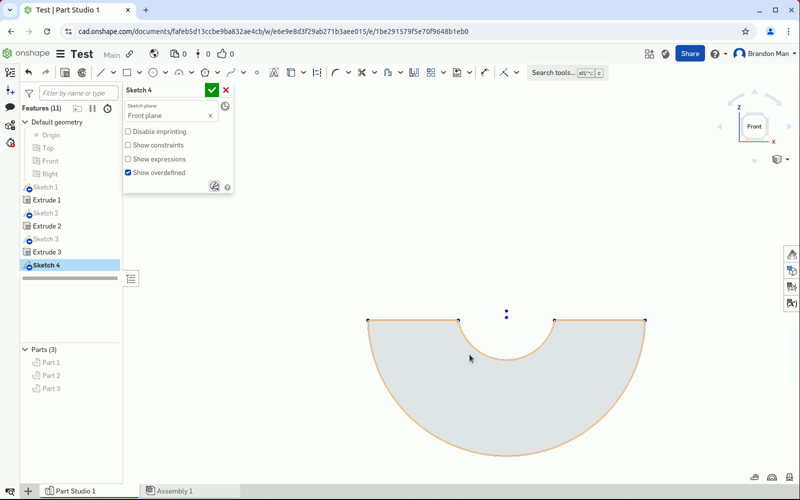
scroll(-6)
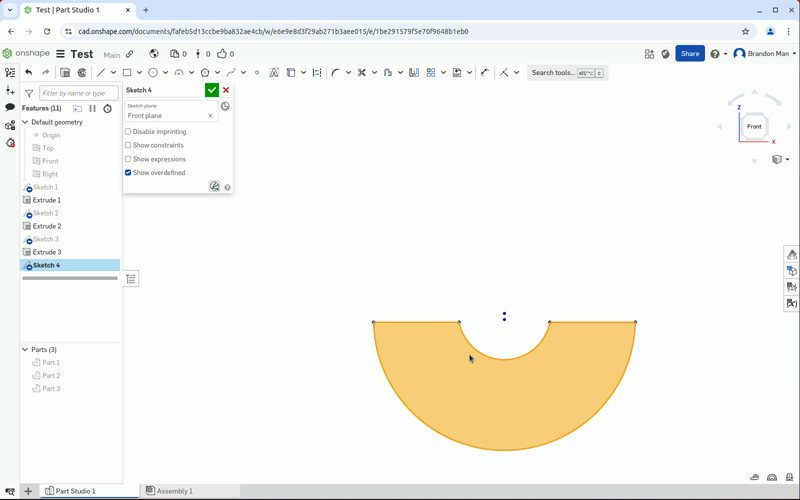
scroll(-6)
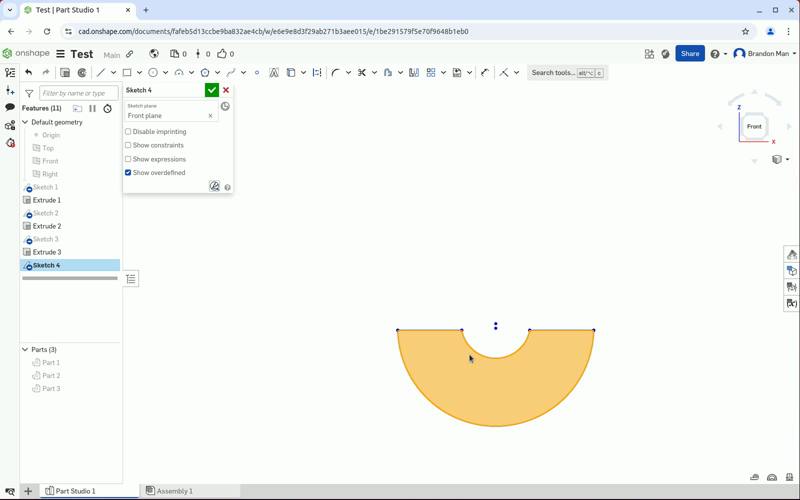
scroll(-6)
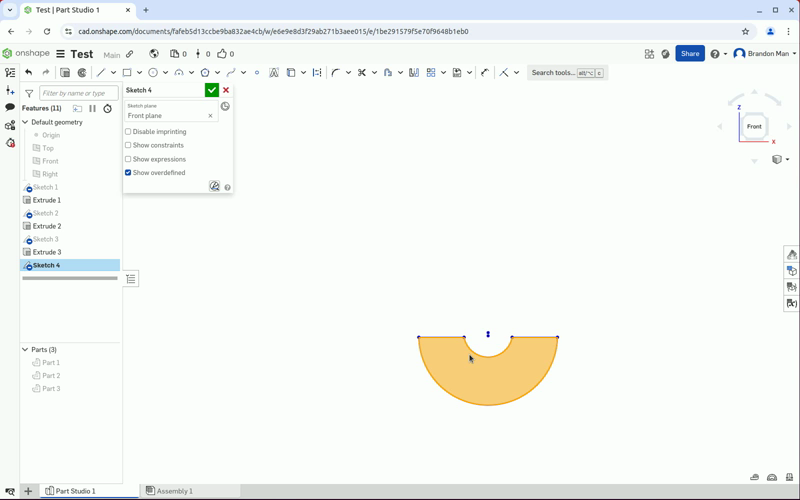
scroll(-6)
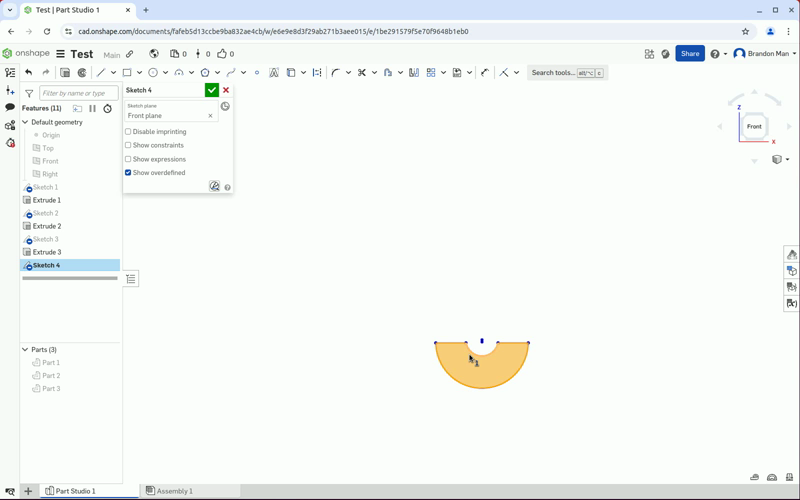
scroll(-6)
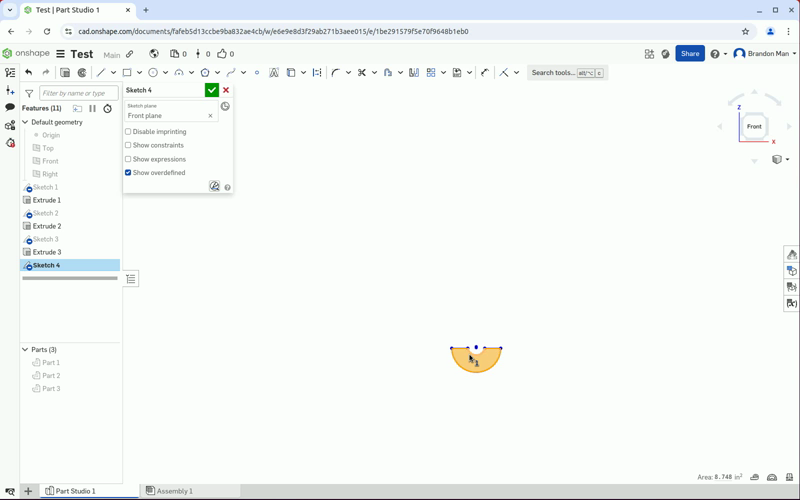
scroll(-6)
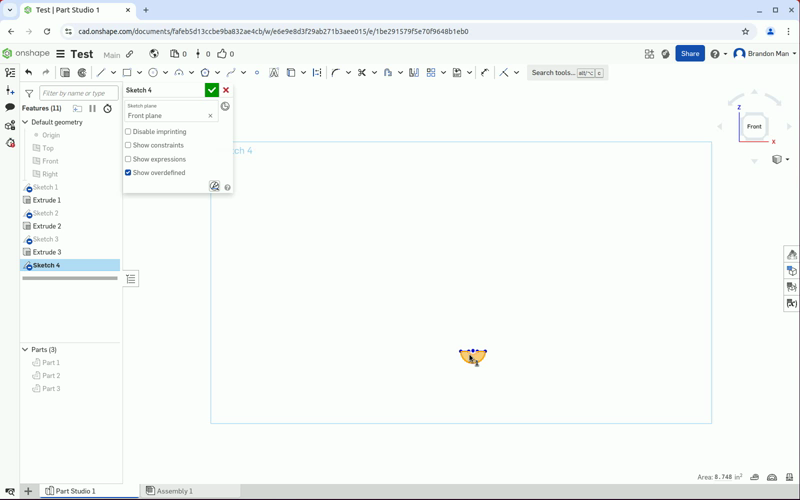
mouse_move(73, 352)
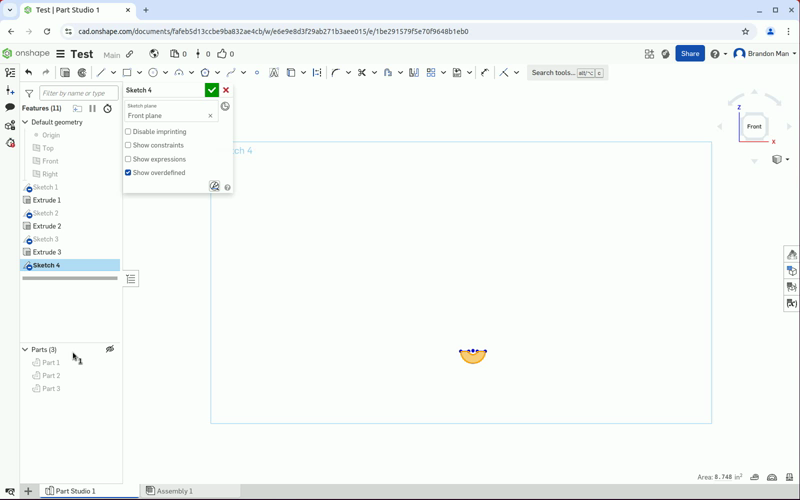
key(shift+y)
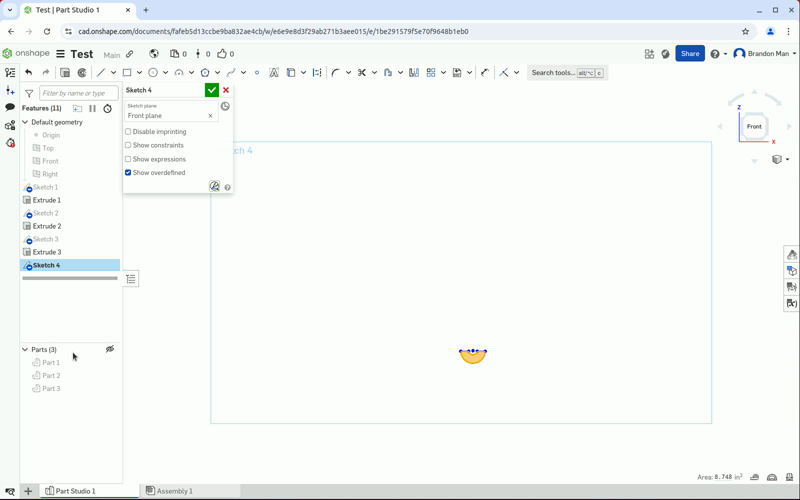
key(shift+e)
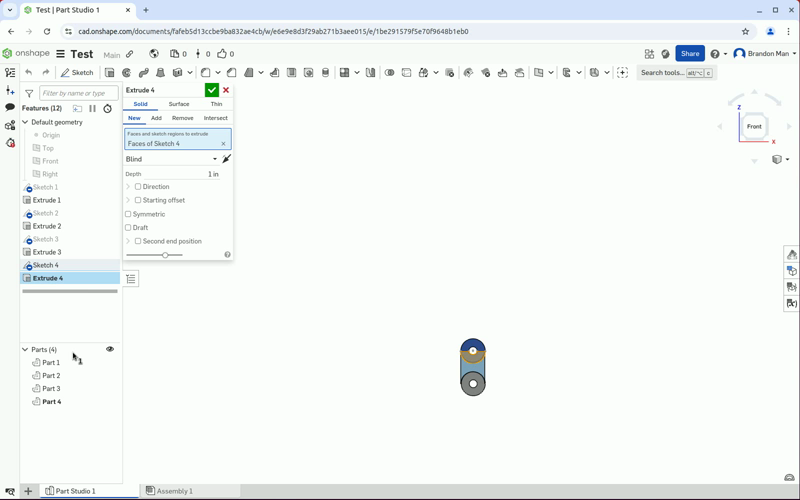
mouse_move(143, 106)
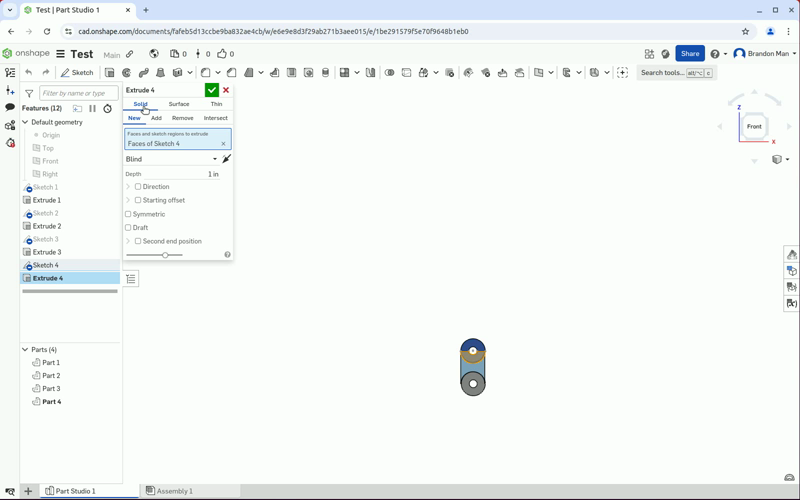
click(143, 106)
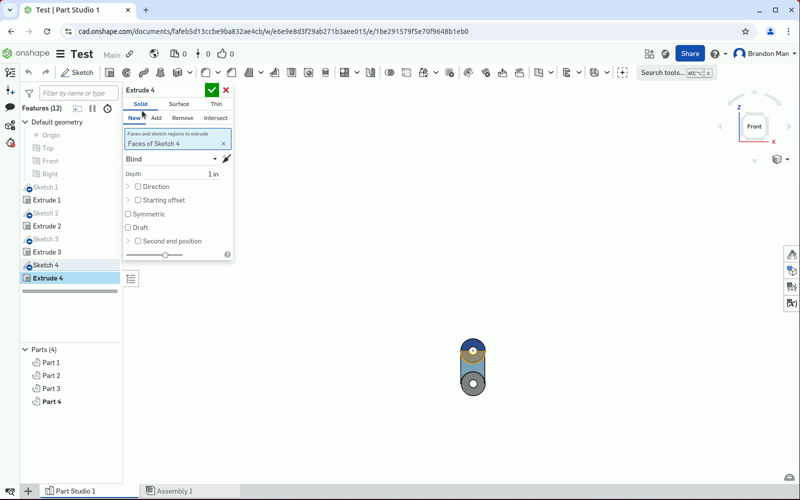
mouse_move(137, 120)
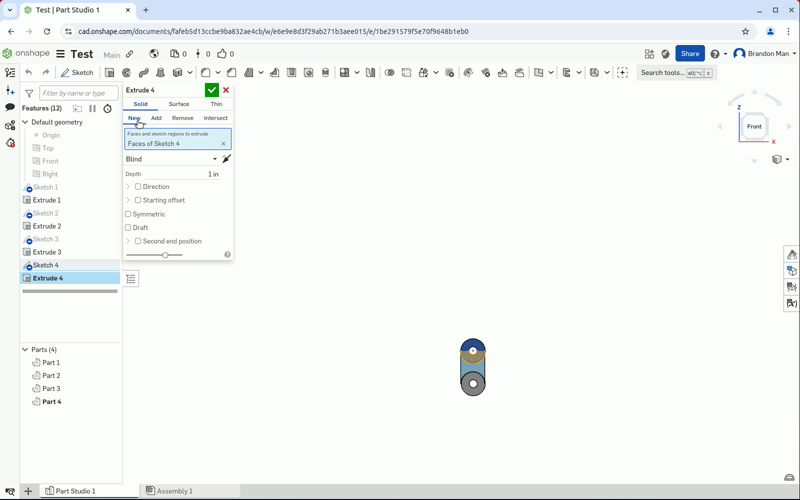
click(137, 120)
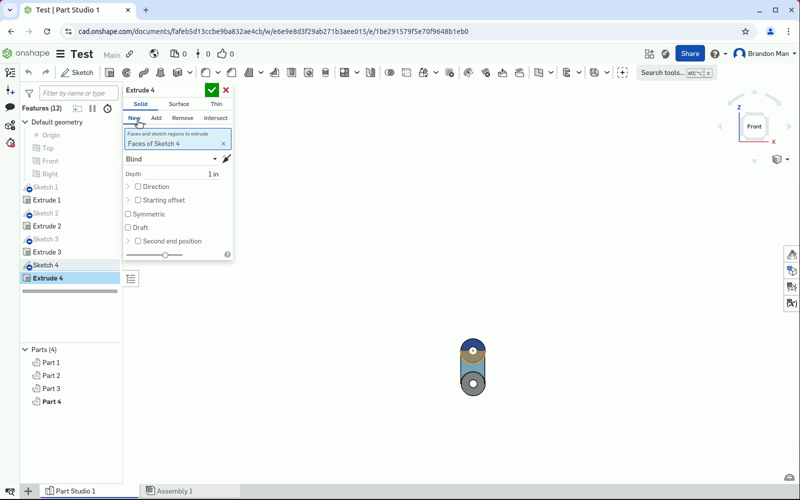
key(tab, 4)
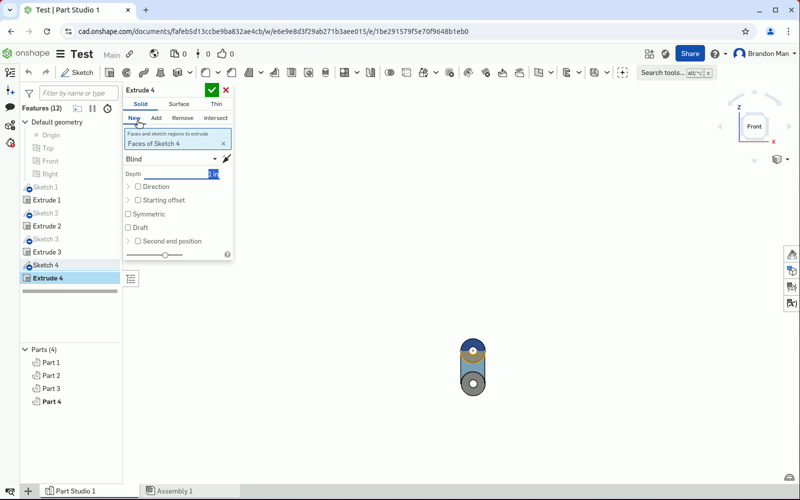
text(1.926)
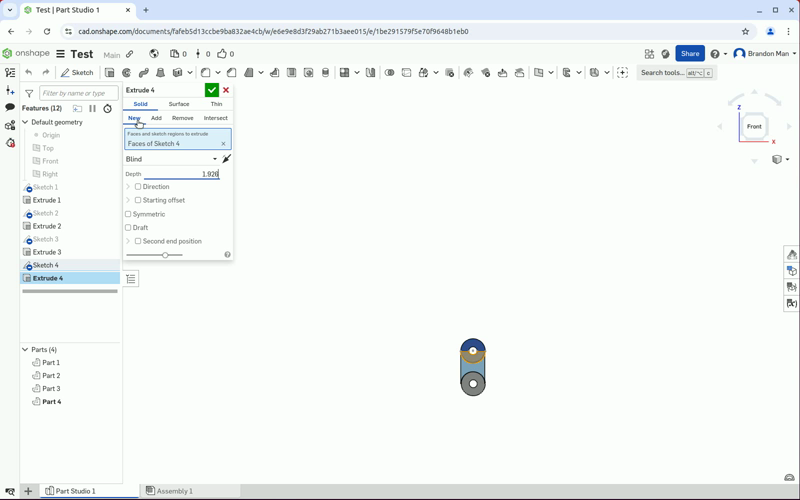
key(tab, 3)
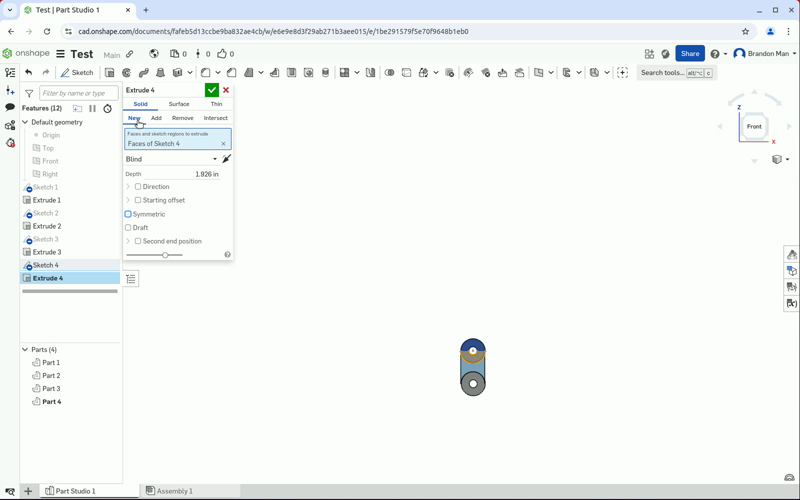
key(space)
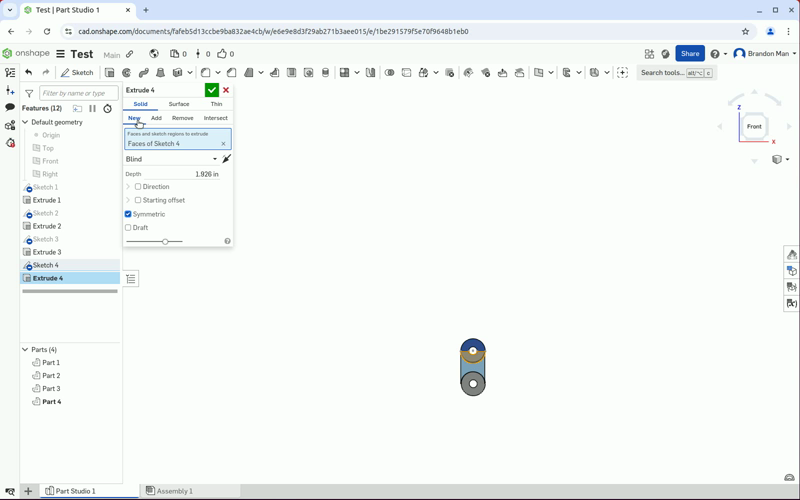
key(enter)
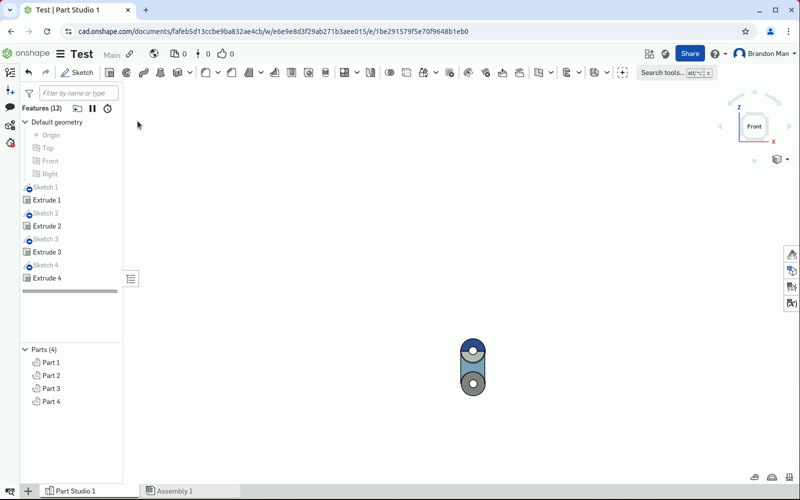
key(shift+h)
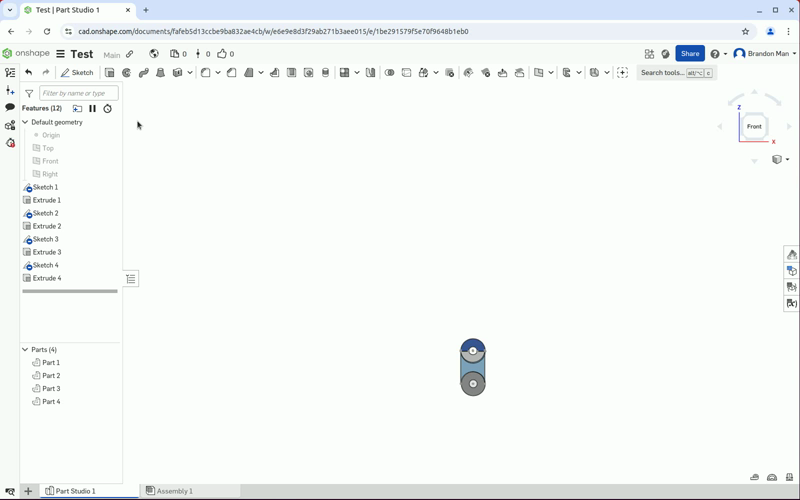
key(shift+h)
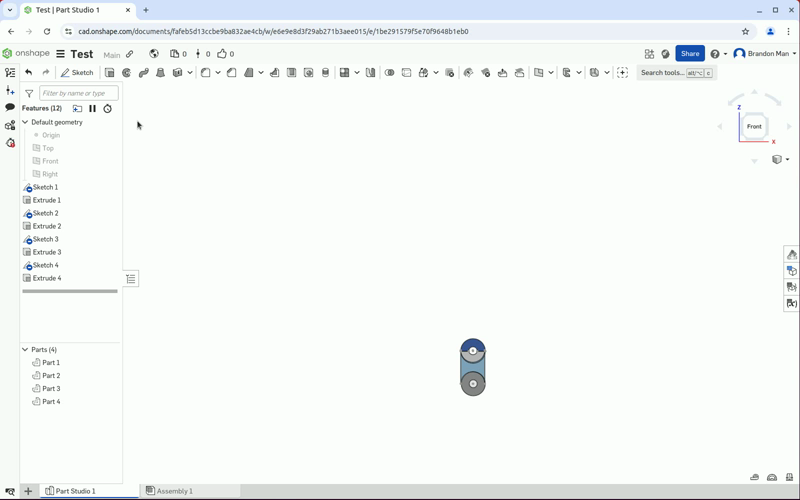
key(shift+7)
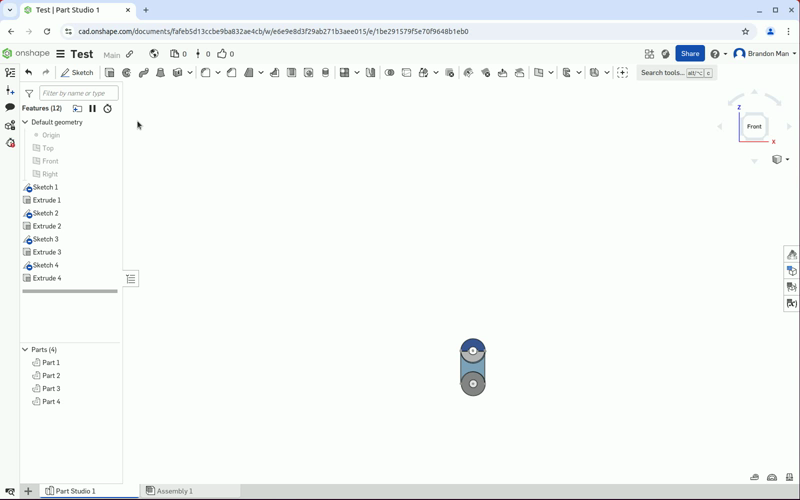
key(left, 2)
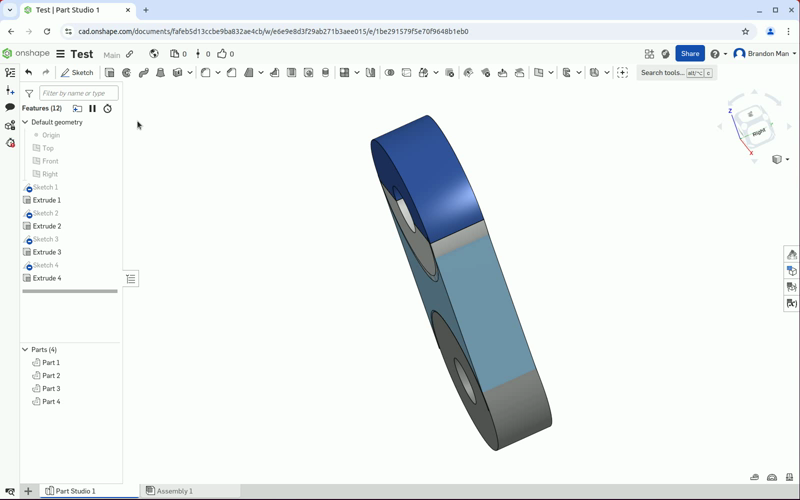
key(down, 2)
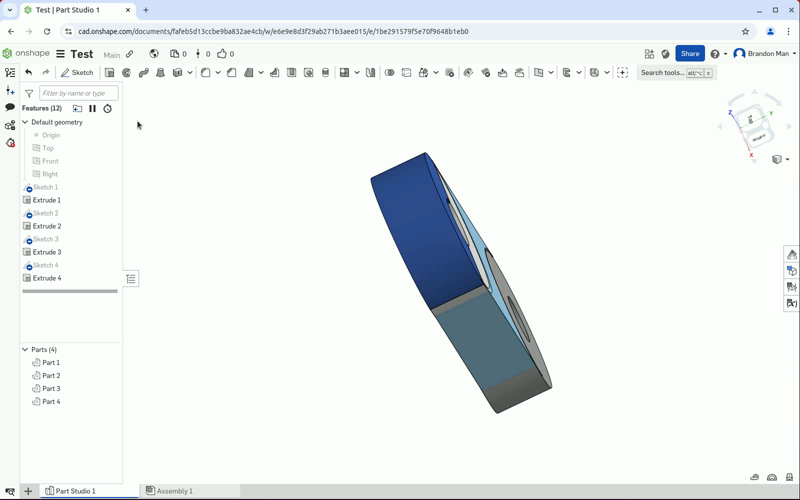
key(up, 2)
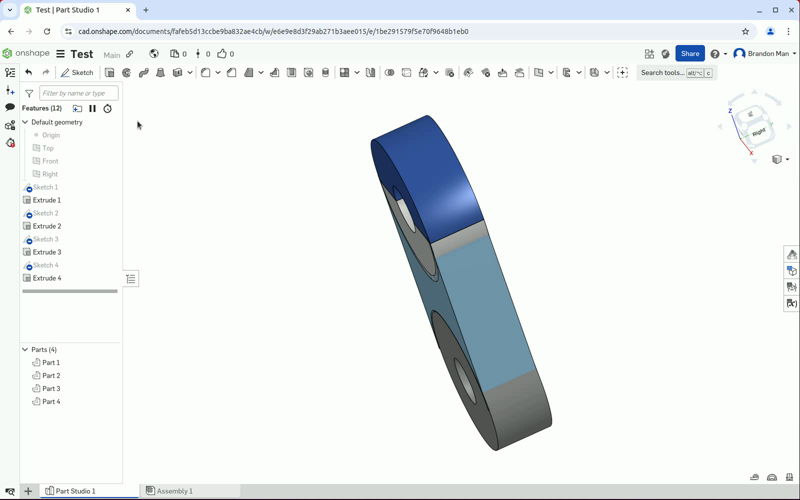
key(right, 2)
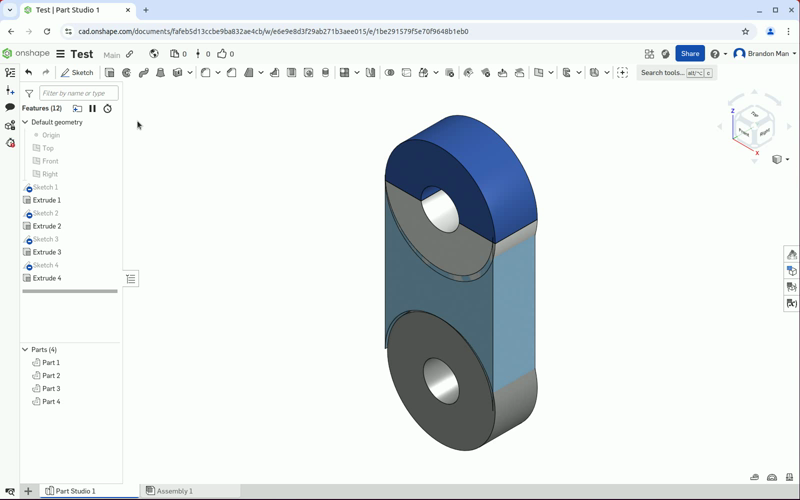
mouse_move(73, 189)
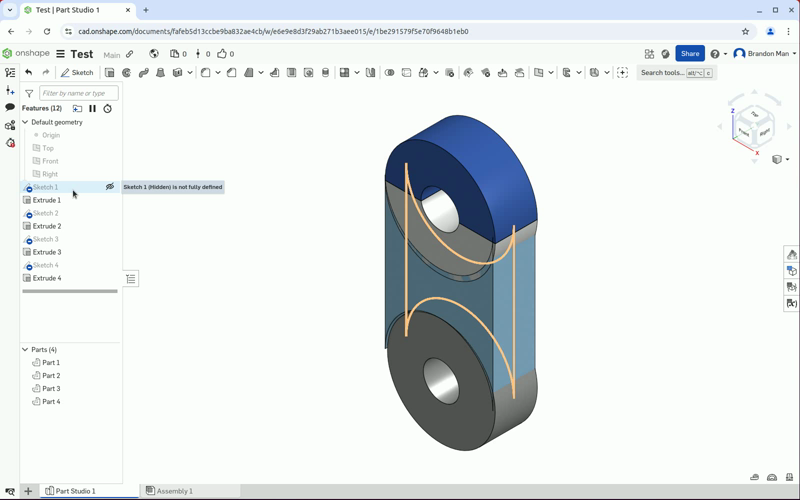
click(73, 189)